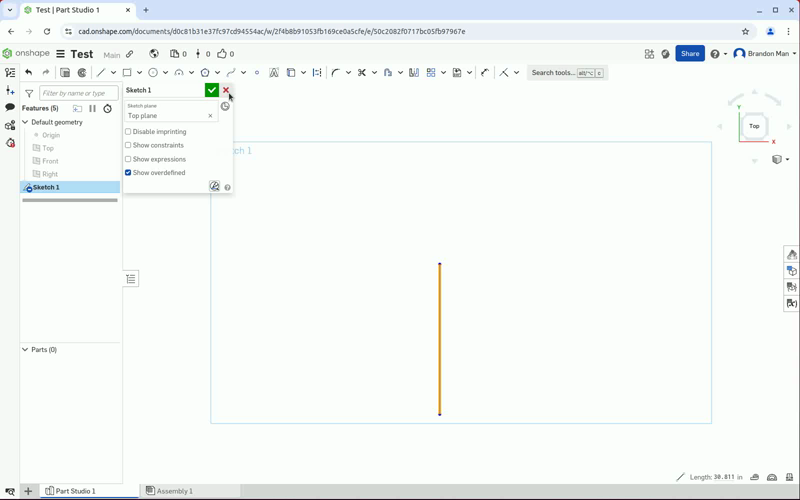
key(shift+h)
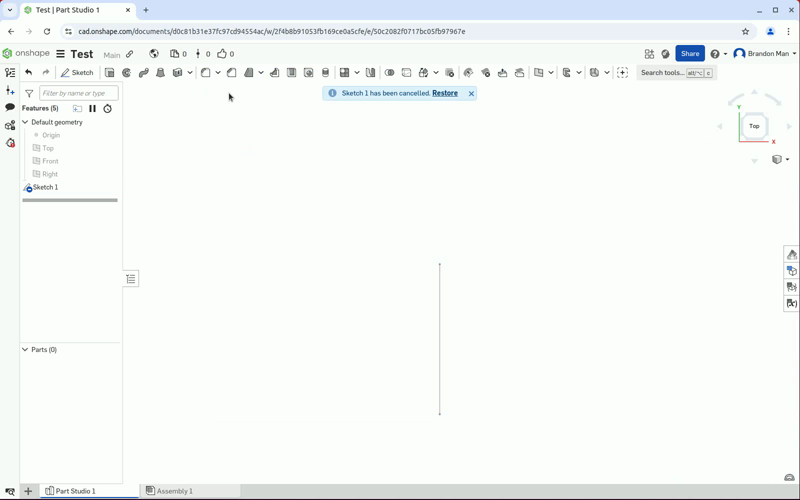
key(shift+s)
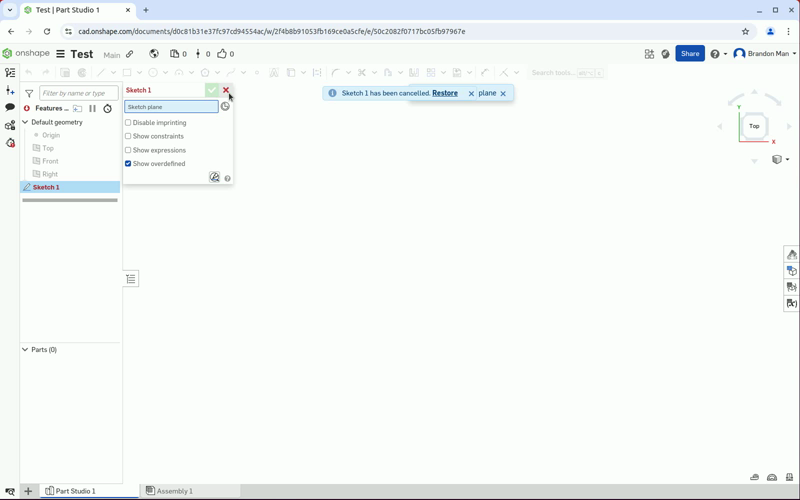
mouse_move(73, 150)
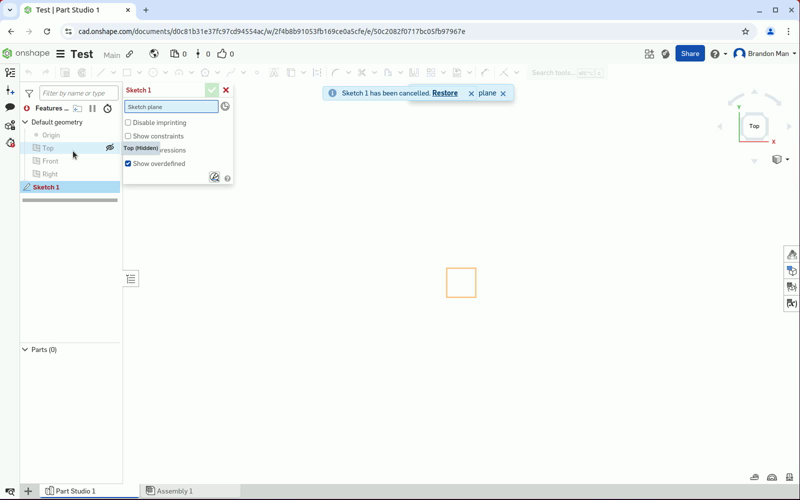
click(73, 150)
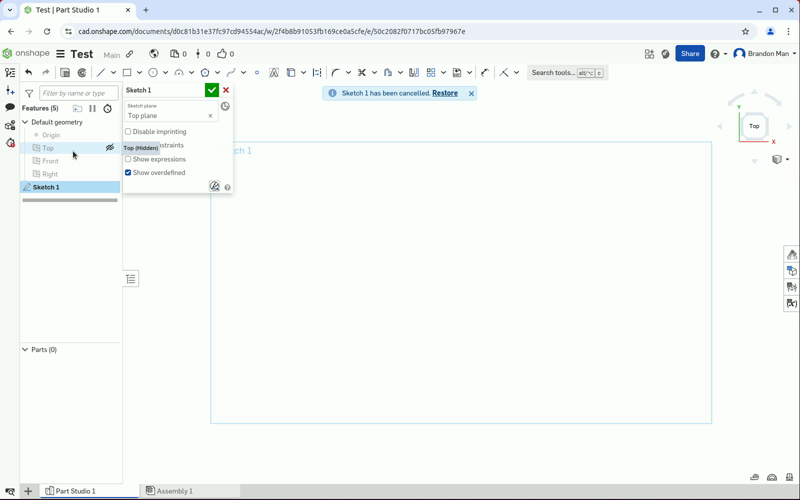
mouse_move(73, 352)
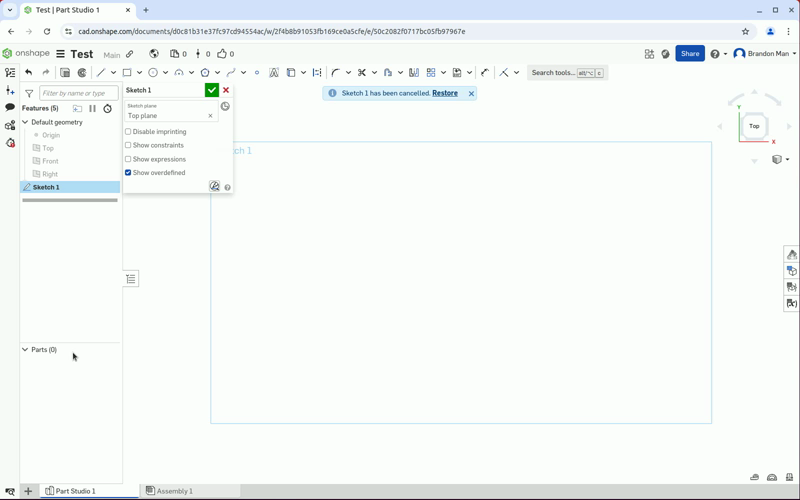
key(y)
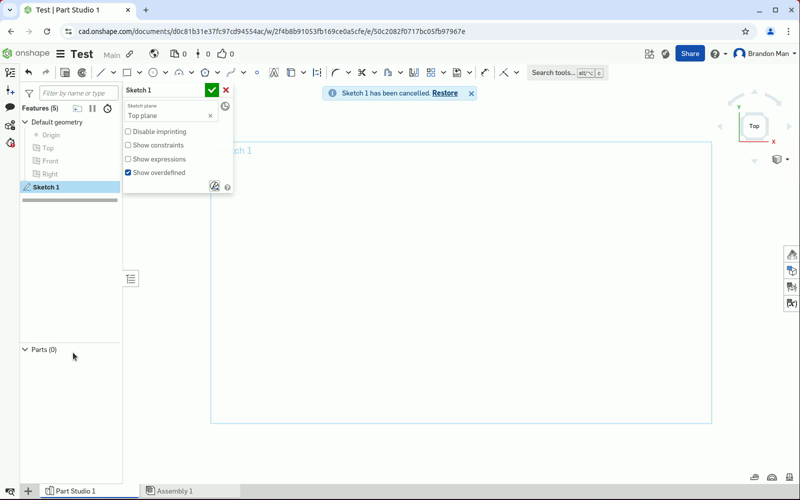
key(c)
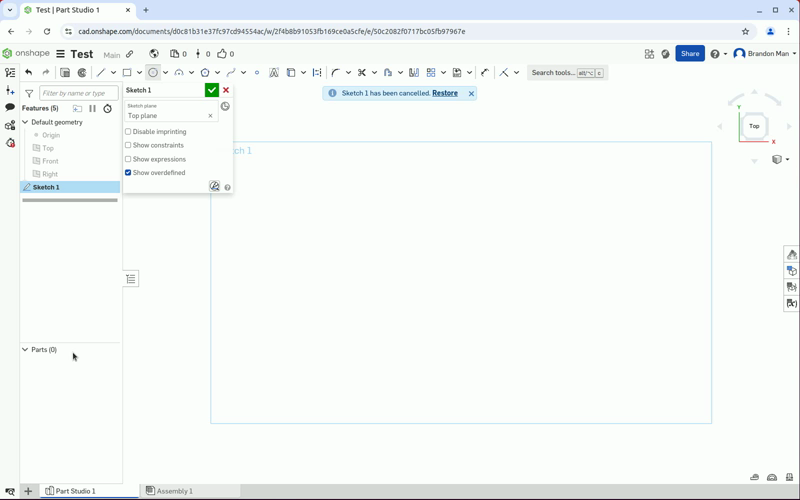
key_down(shift)
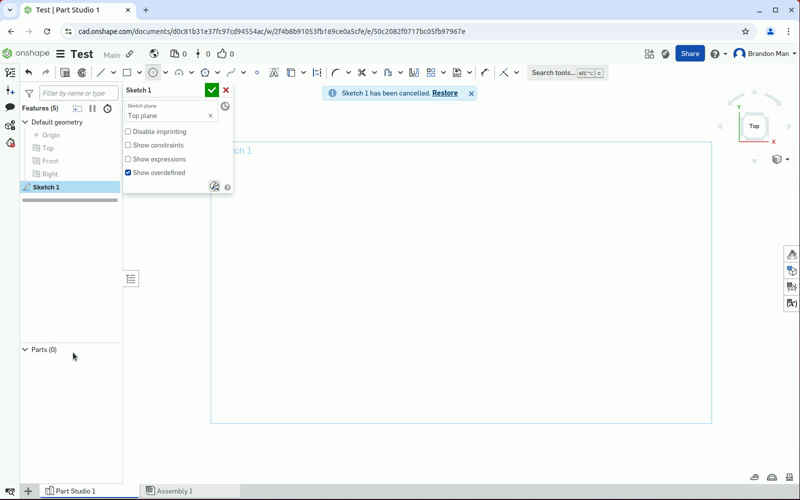
mouse_move(458, 282)
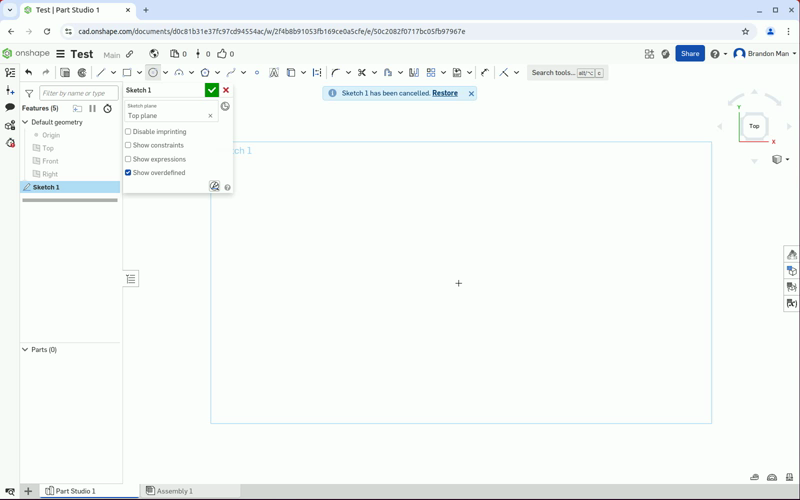
click(458, 282)
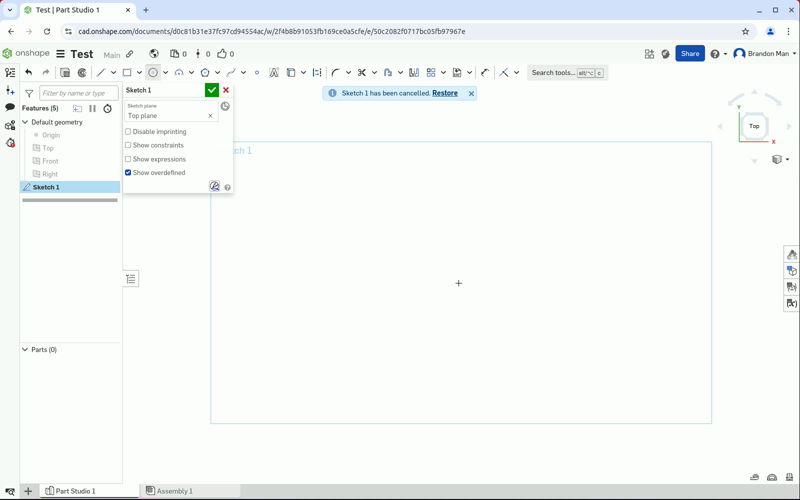
key_up(shift)
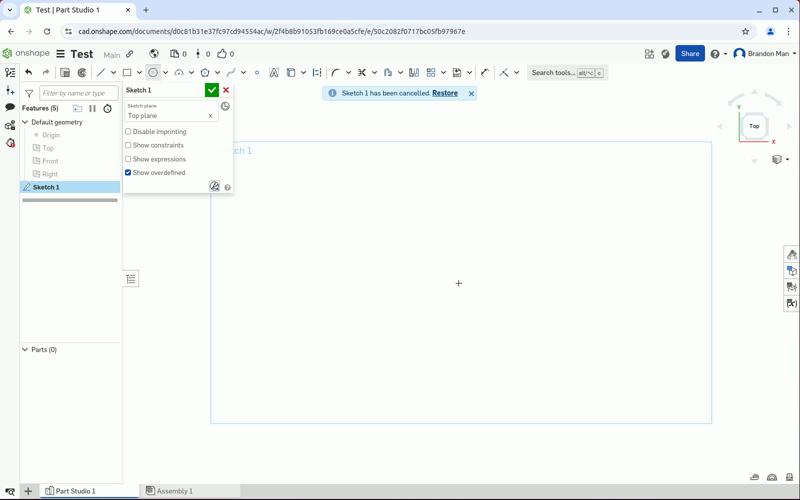
mouse_move(461, 282)
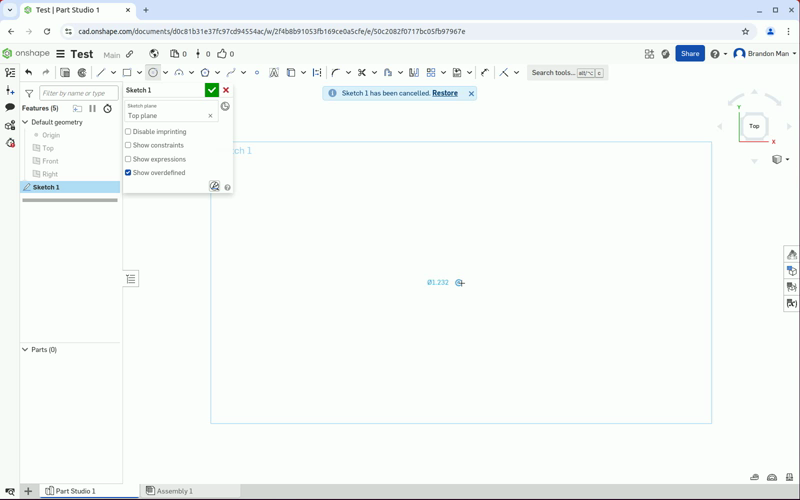
click(461, 282)
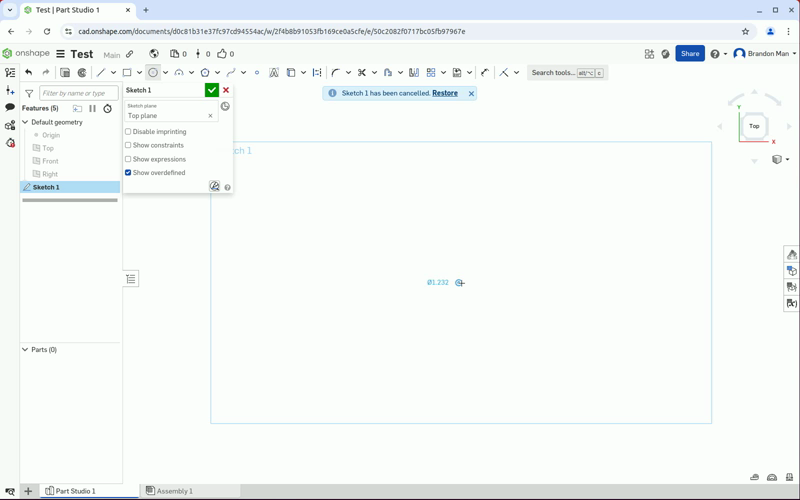
key(esc)
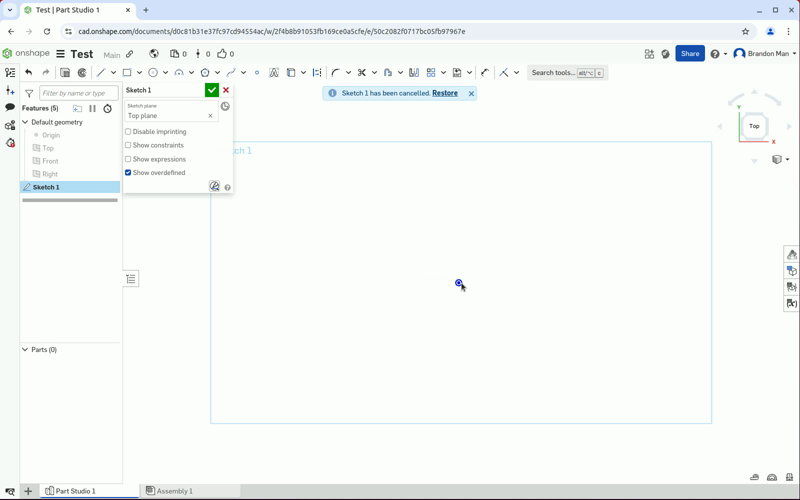
key(c)
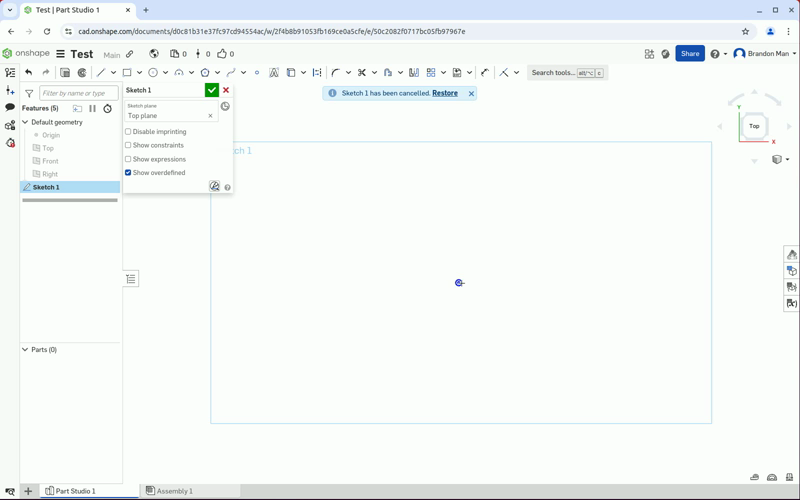
key_down(shift)
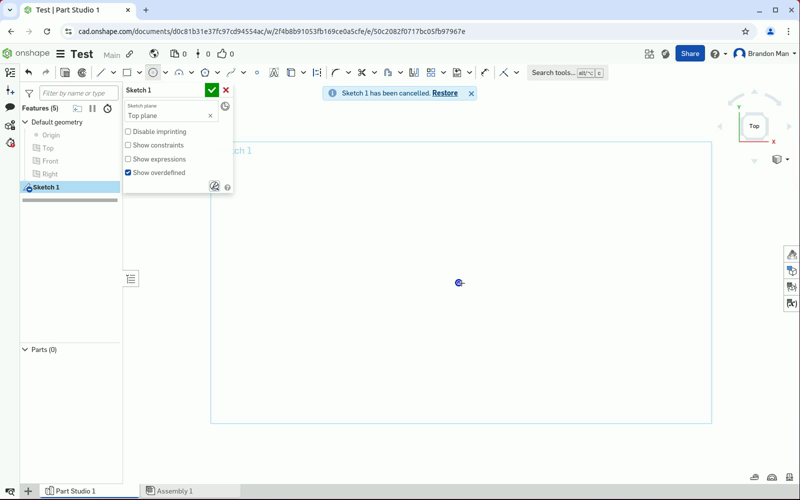
mouse_move(458, 282)
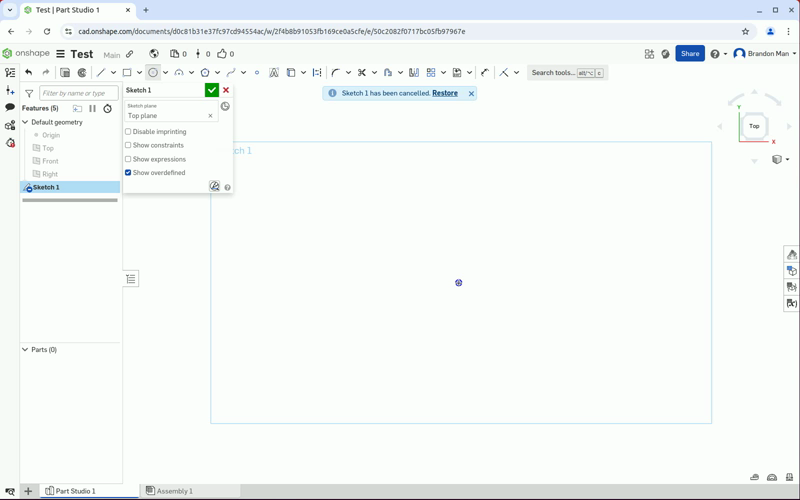
scroll(6)
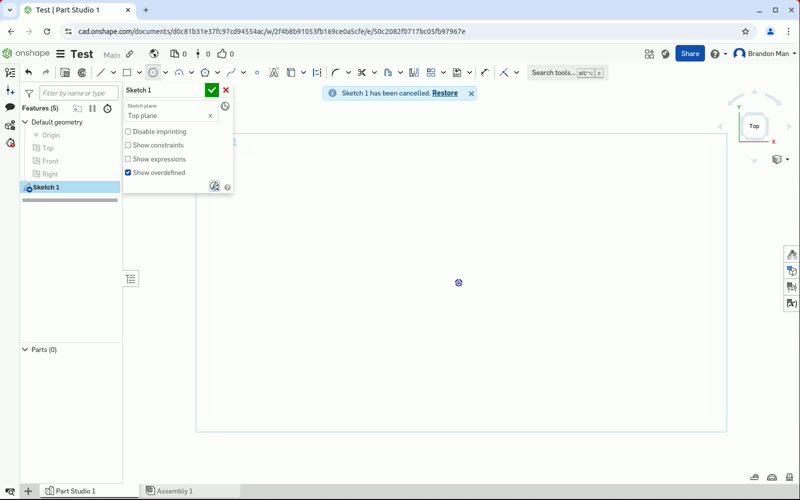
scroll(6)
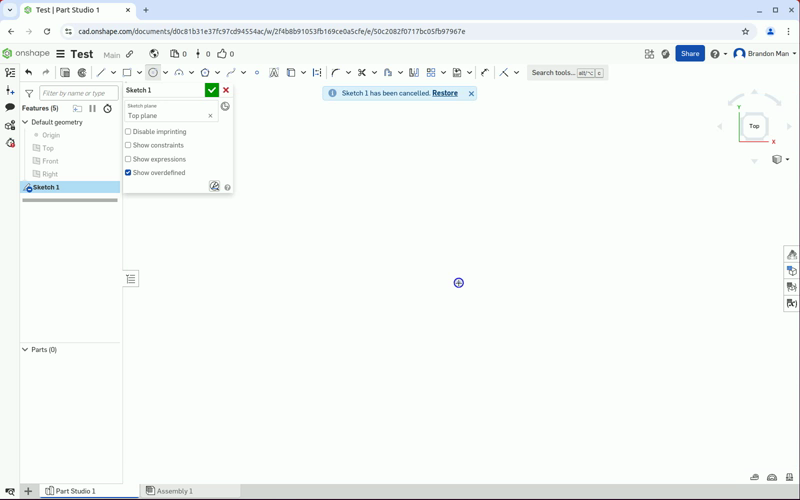
scroll(6)
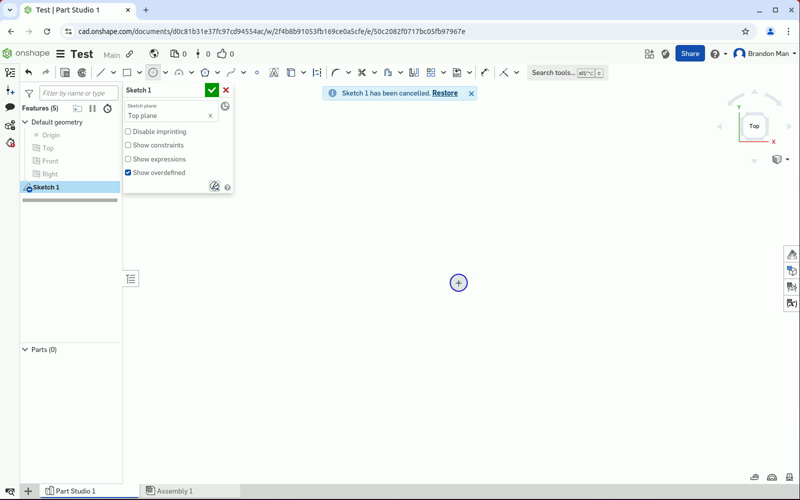
scroll(6)
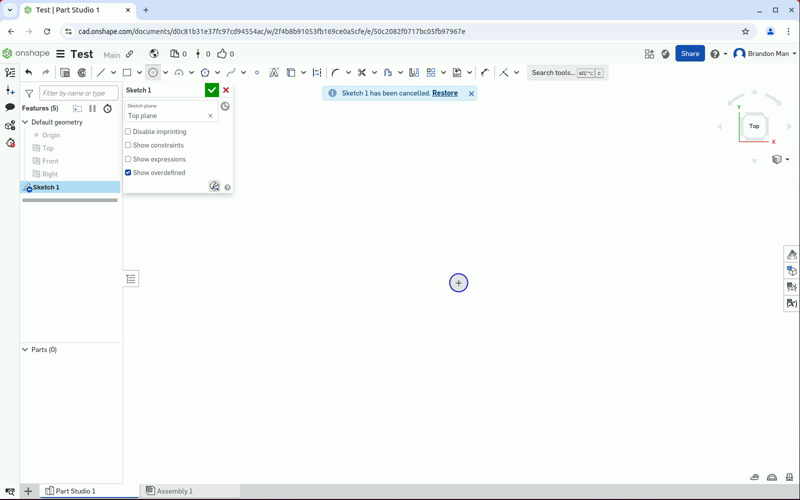
scroll(6)
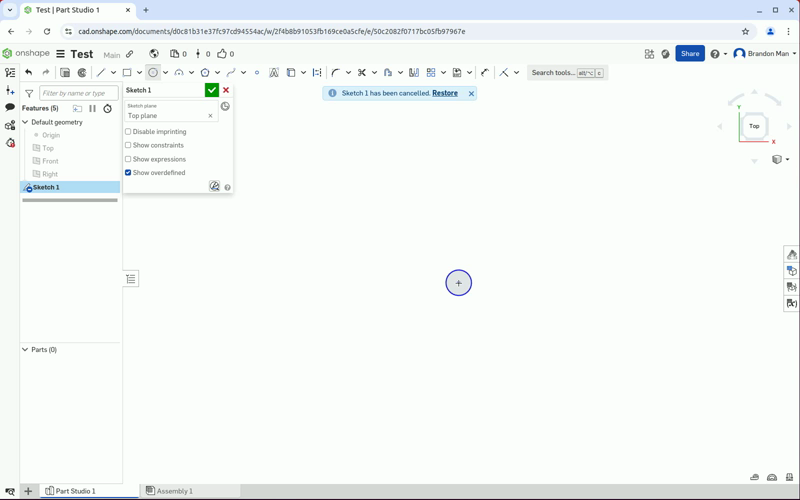
scroll(6)
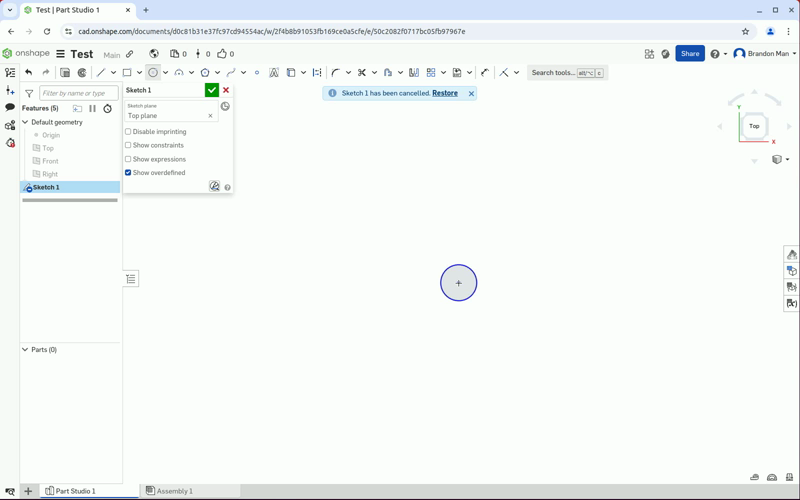
scroll(6)
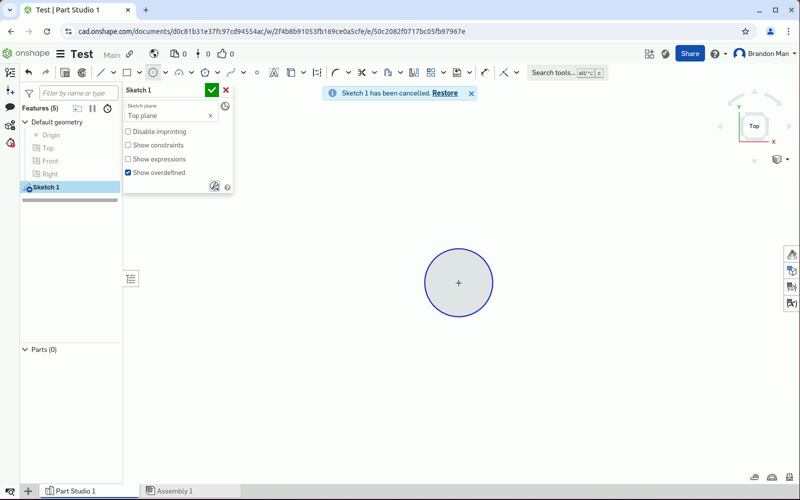
click(458, 282)
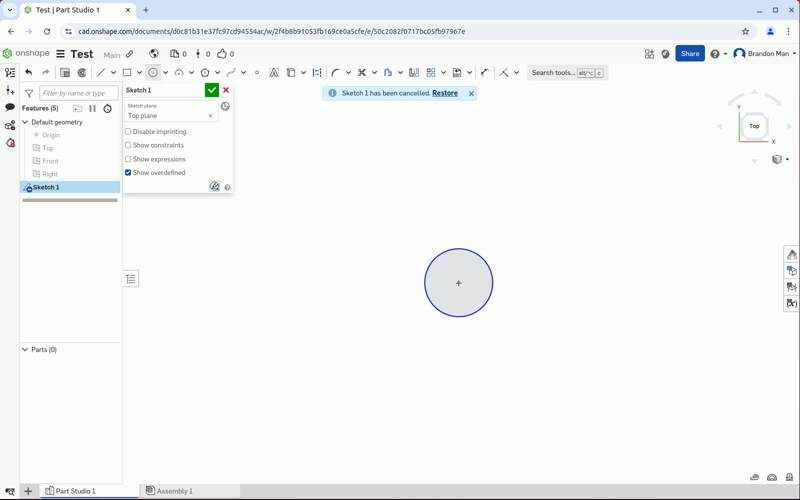
scroll(-6)
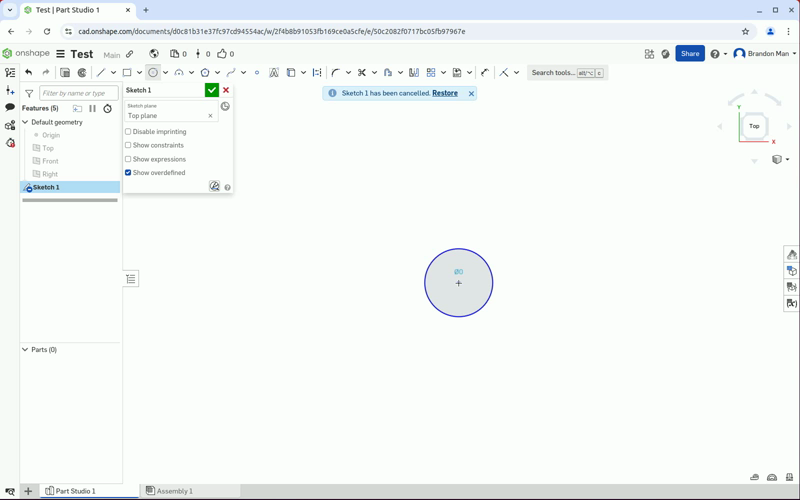
scroll(-6)
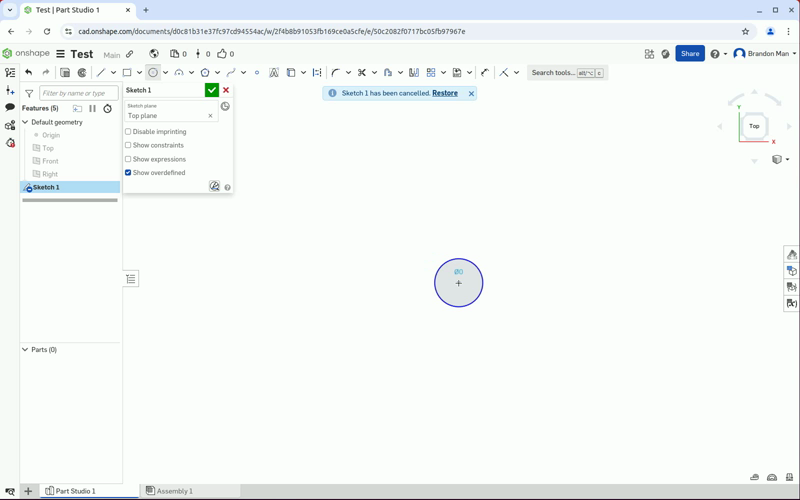
scroll(-6)
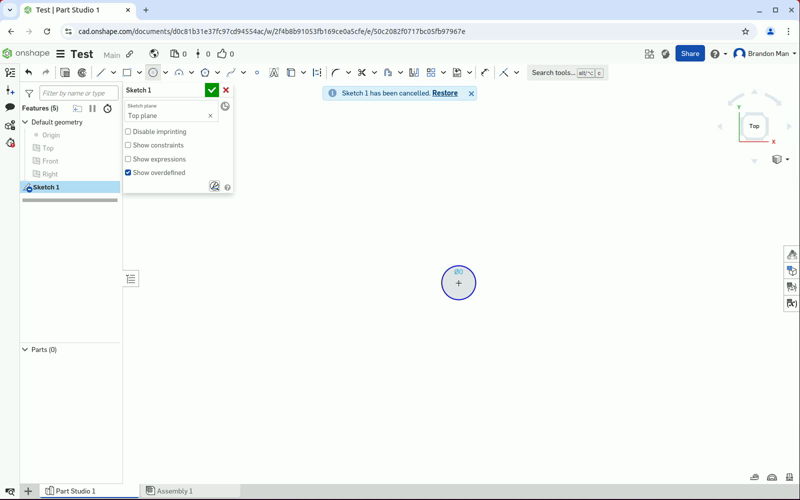
scroll(-6)
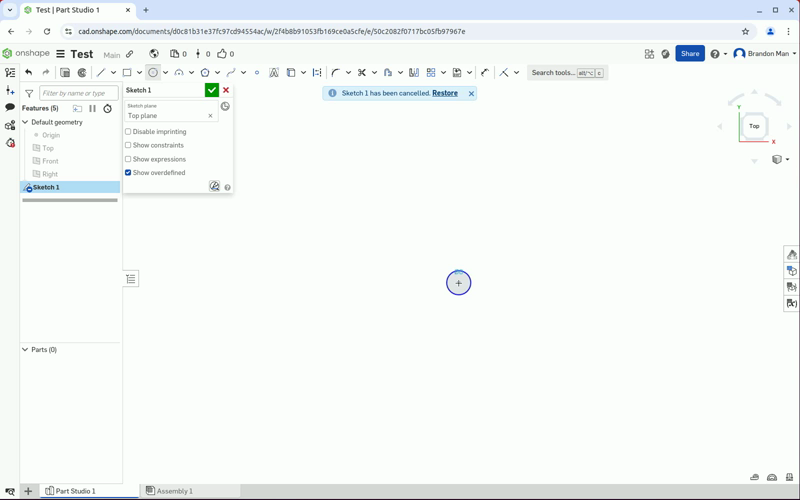
scroll(-6)
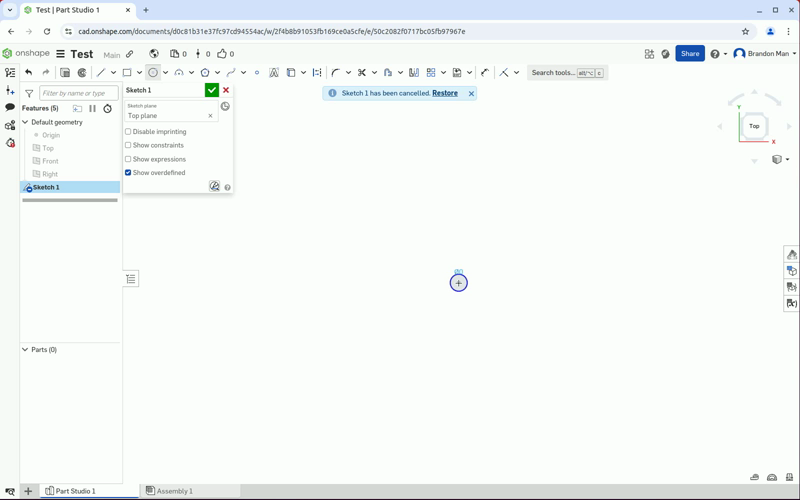
scroll(-6)
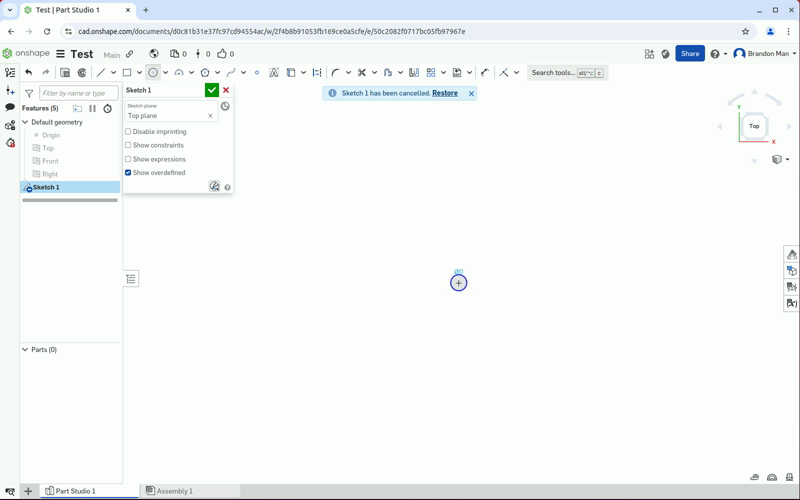
scroll(-6)
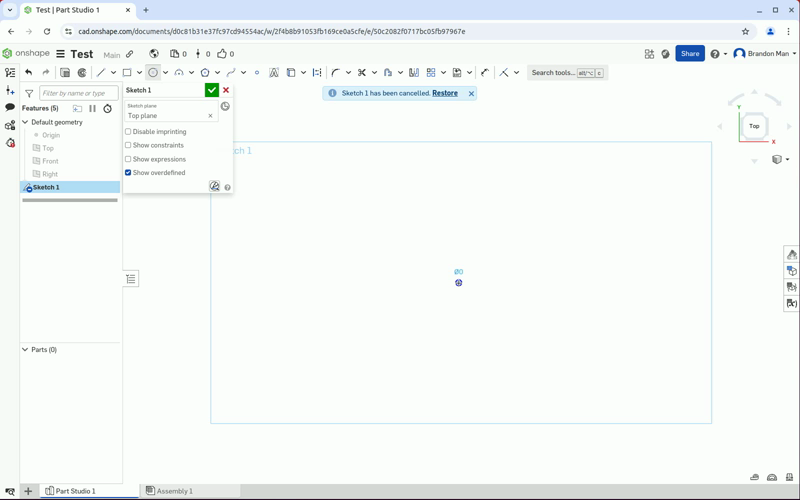
key_up(shift)
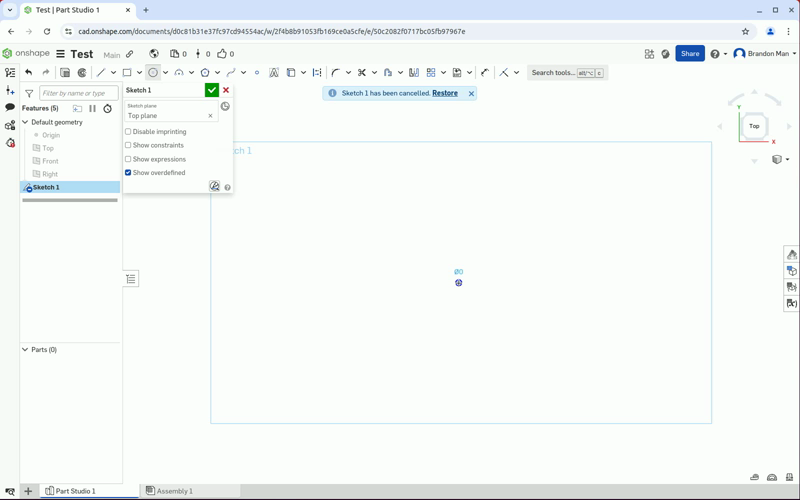
mouse_move(460, 282)
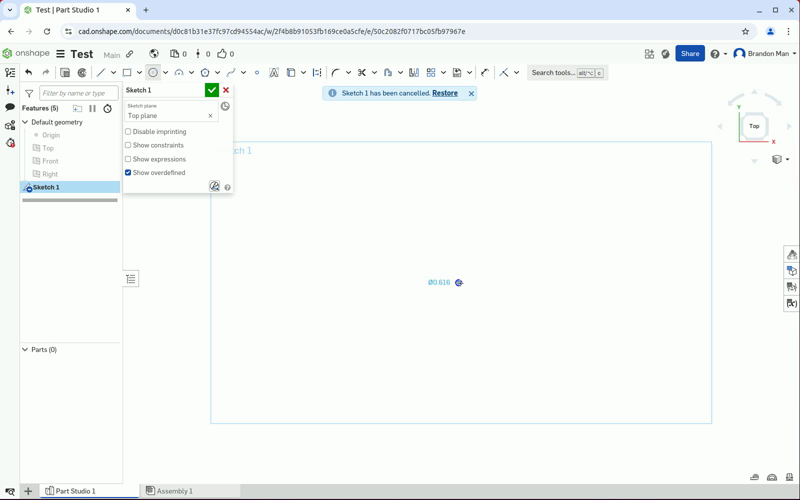
scroll(6)
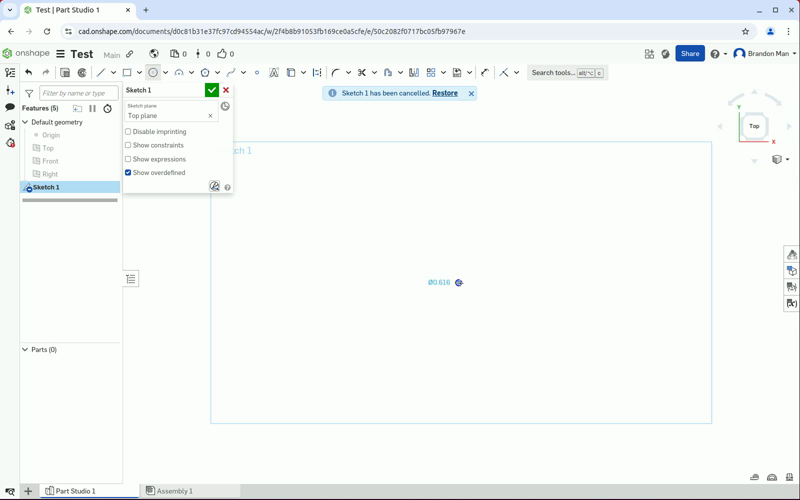
scroll(6)
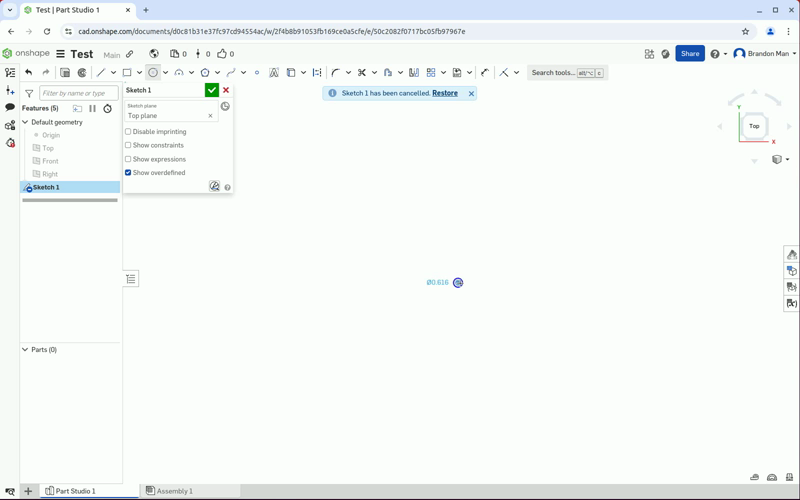
scroll(6)
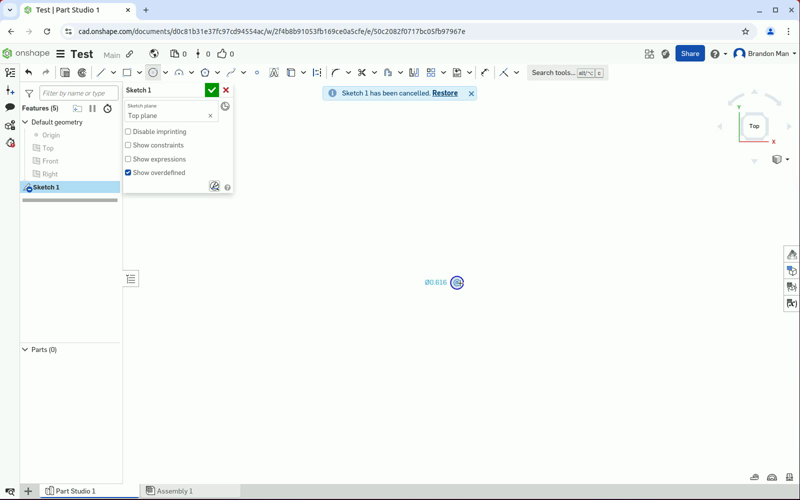
scroll(6)
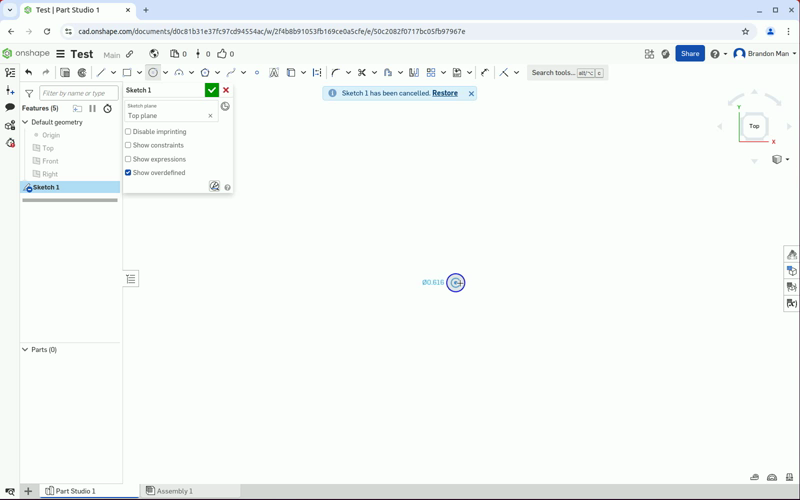
scroll(6)
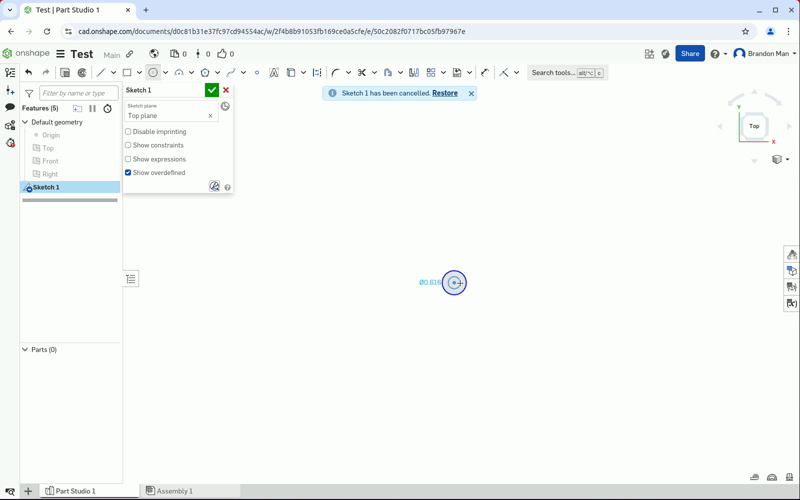
scroll(6)
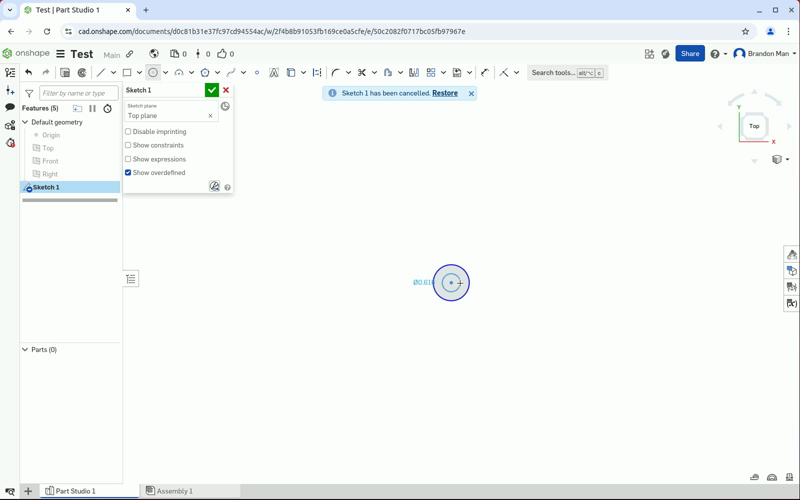
scroll(6)
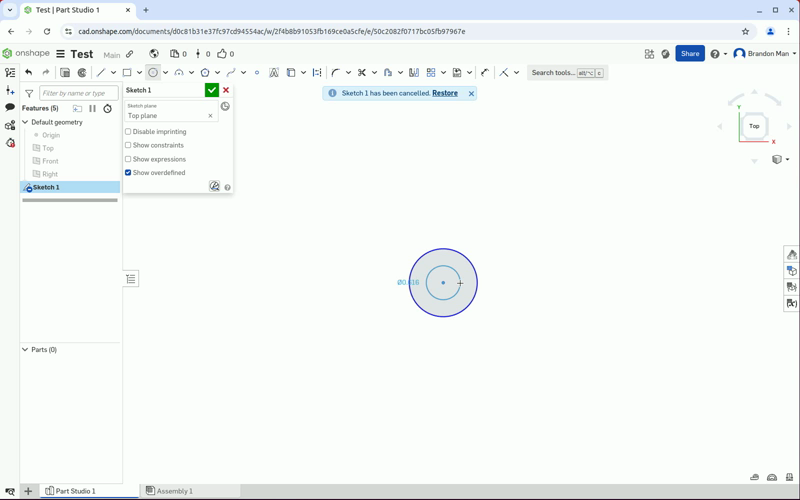
click(460, 282)
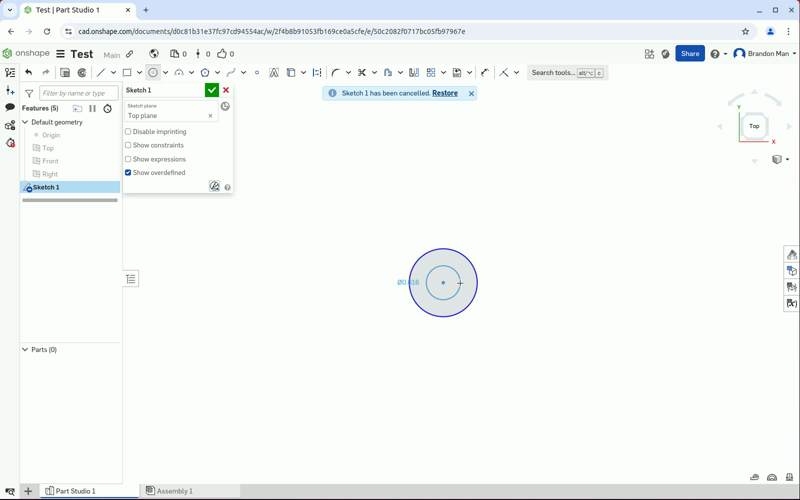
scroll(-6)
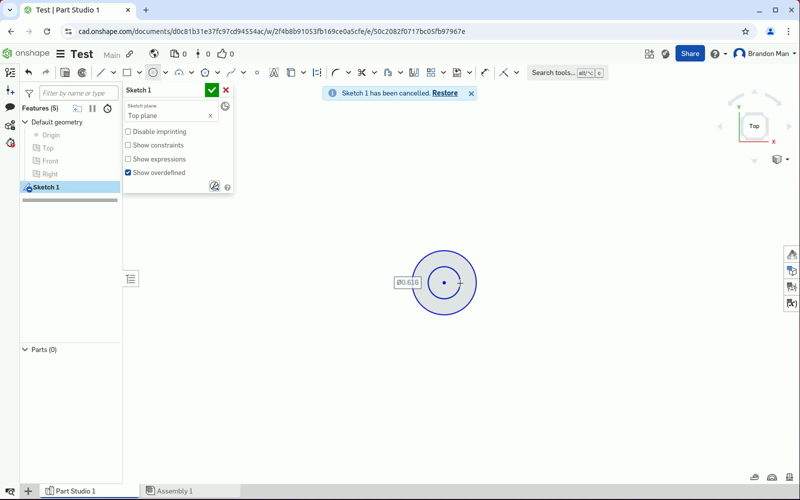
scroll(-6)
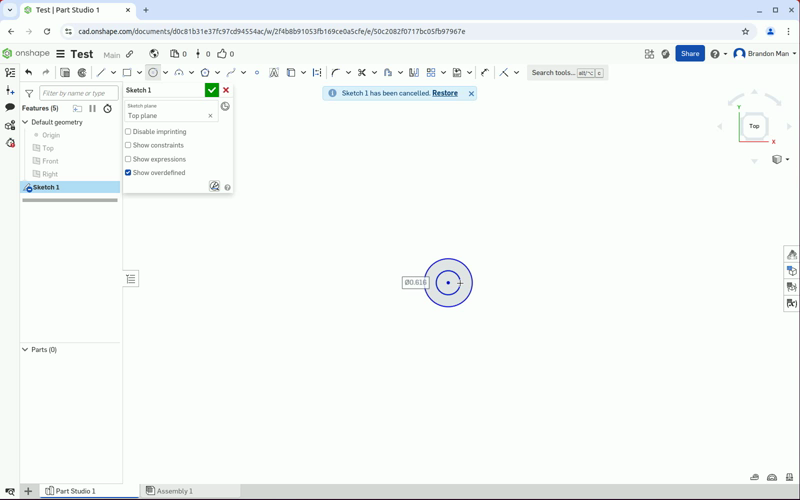
scroll(-6)
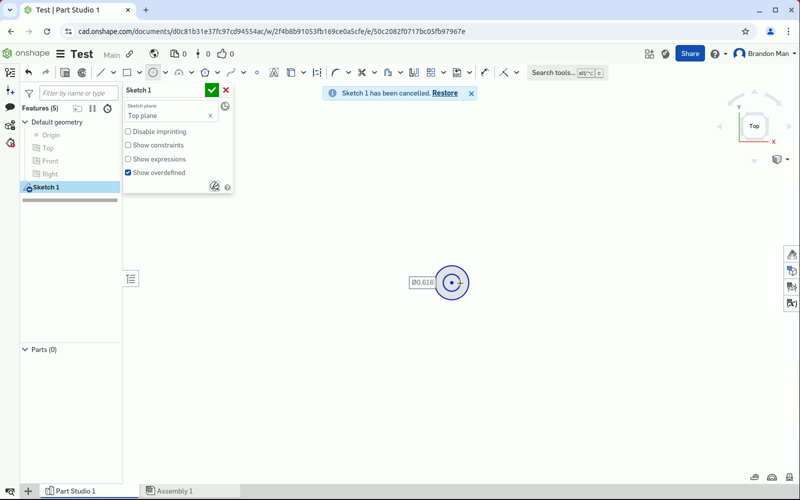
scroll(-6)
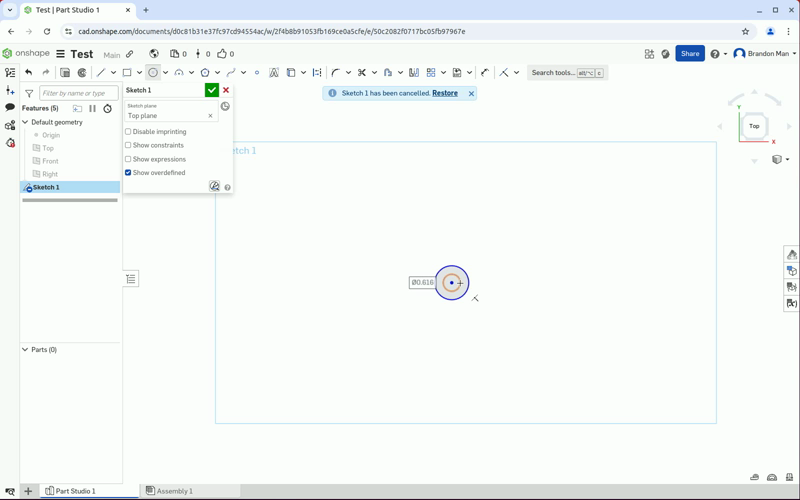
scroll(-6)
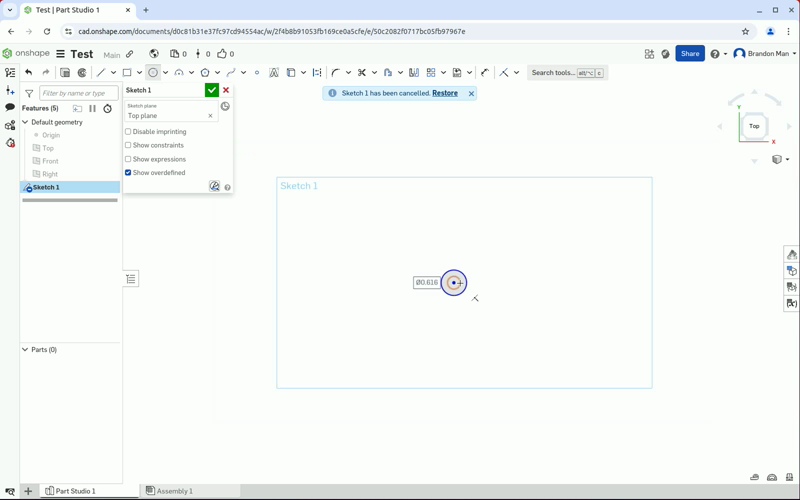
scroll(-6)
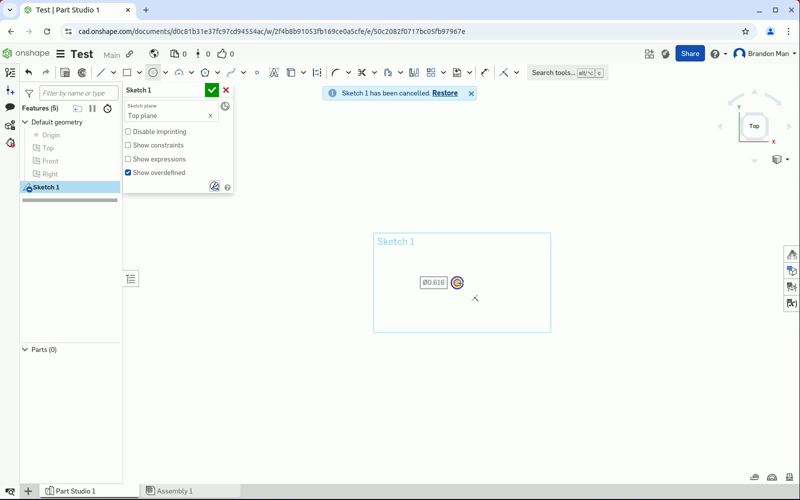
scroll(-6)
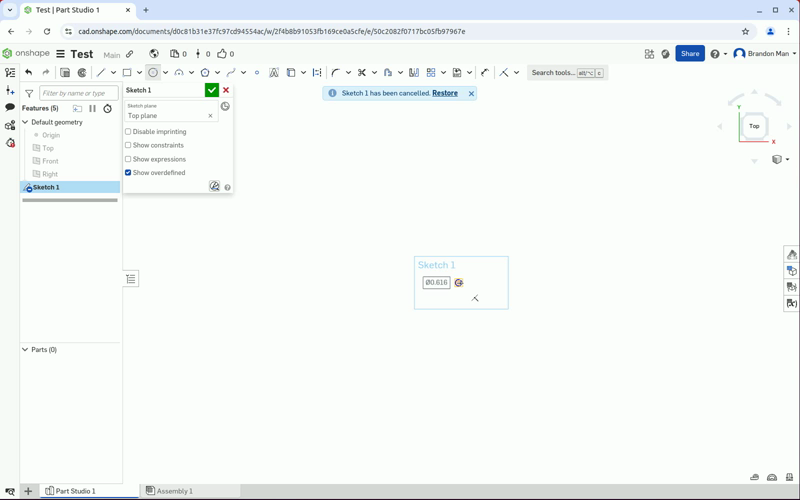
key(esc)
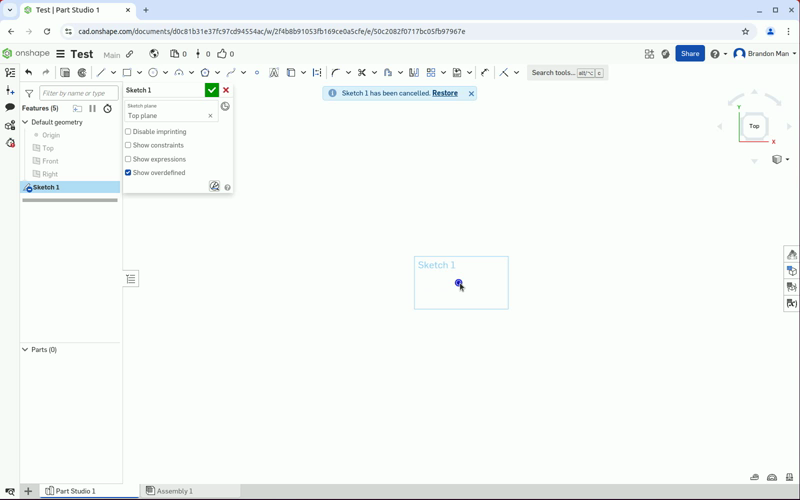
mouse_move(459, 285)
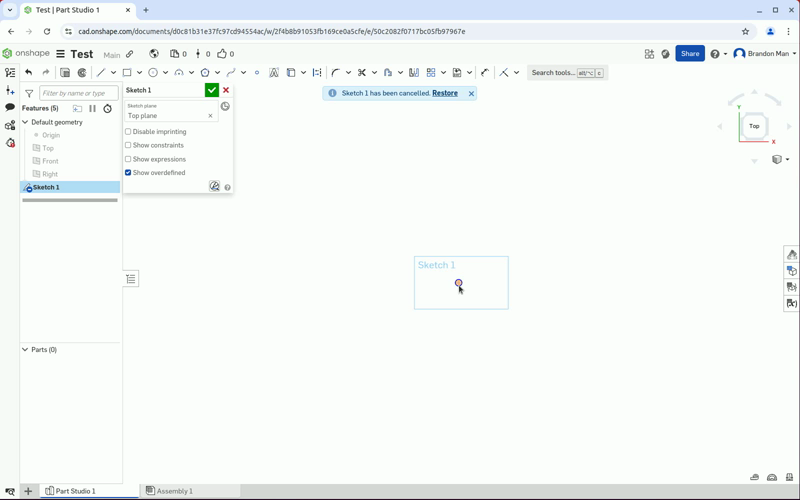
scroll(6)
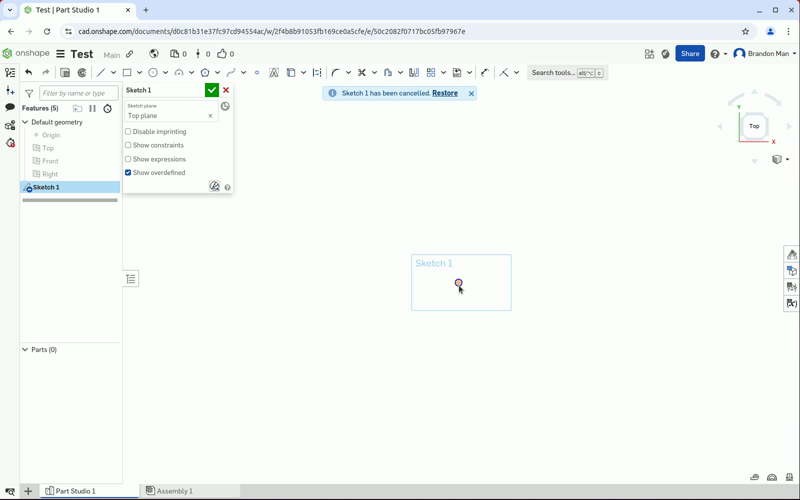
scroll(6)
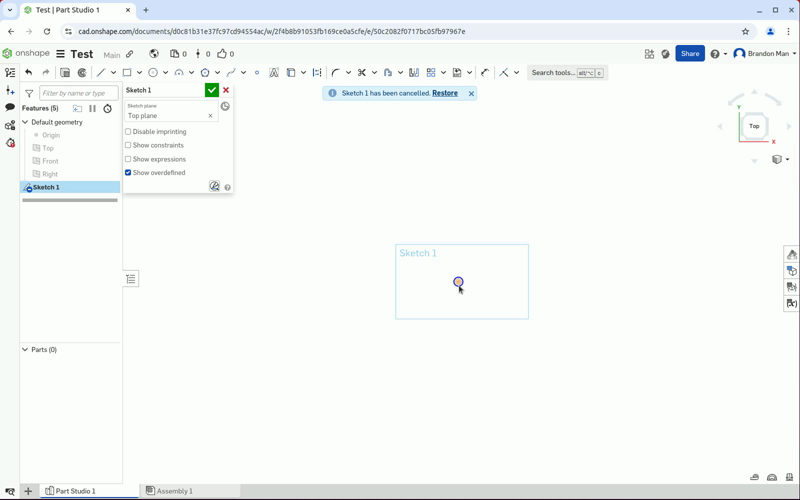
scroll(6)
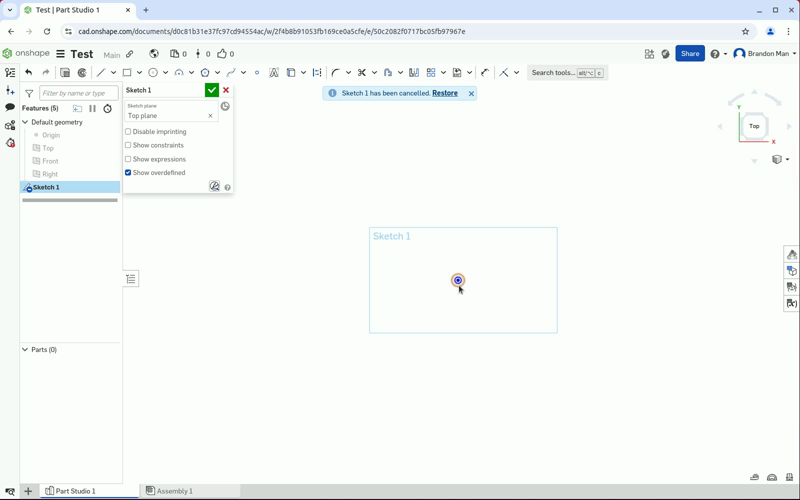
scroll(6)
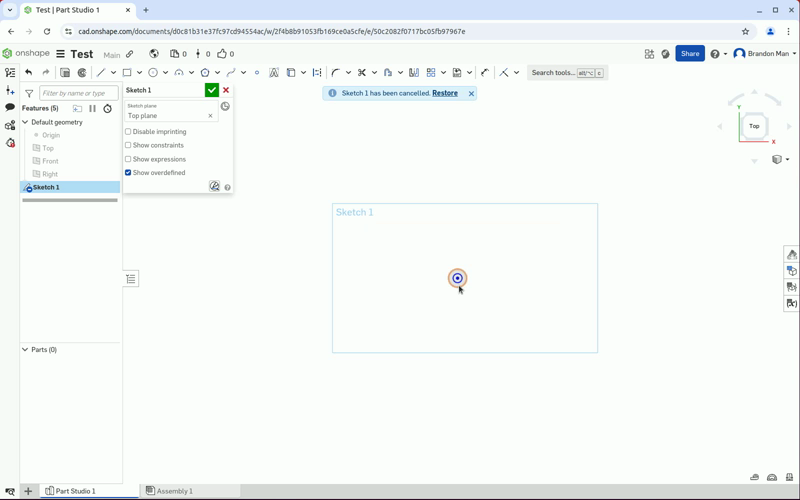
scroll(6)
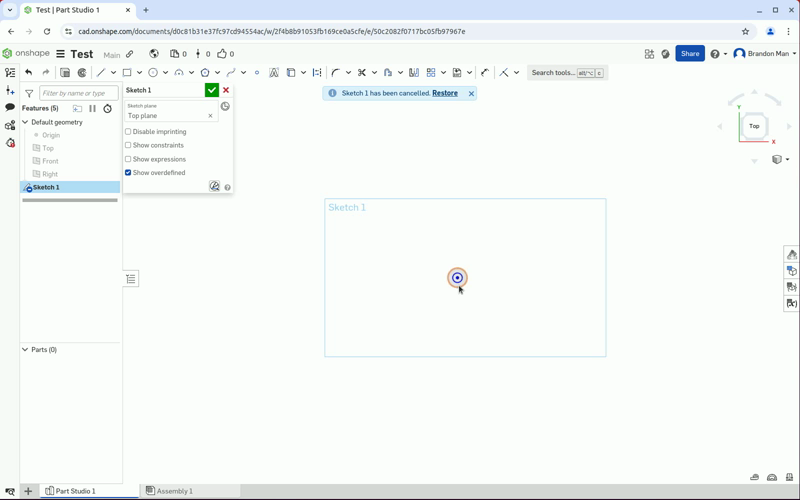
scroll(6)
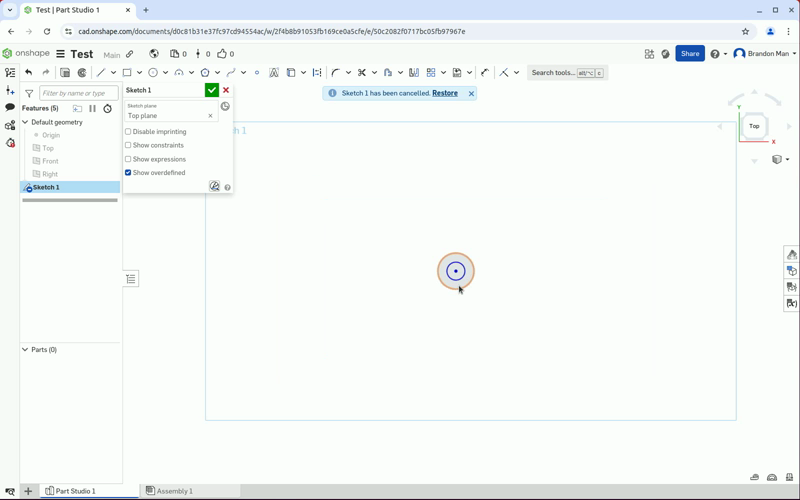
scroll(6)
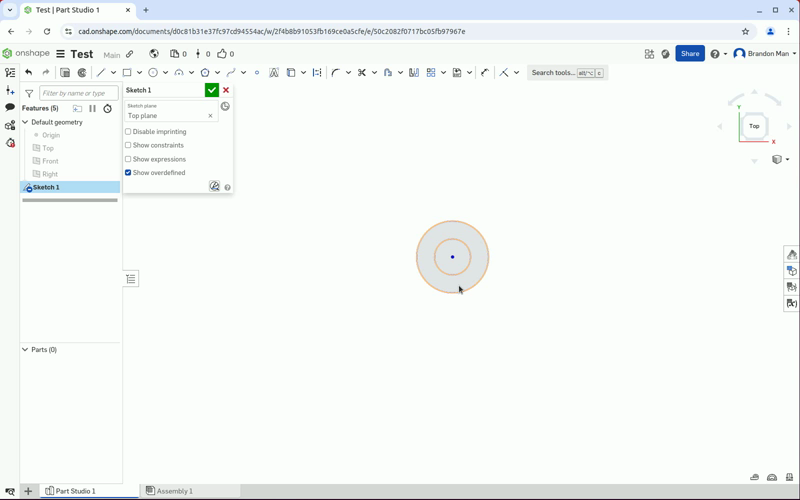
click(459, 285)
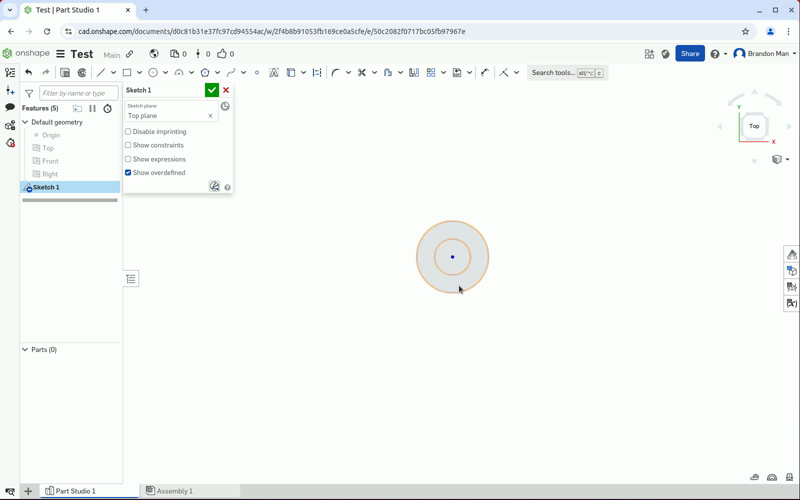
scroll(-6)
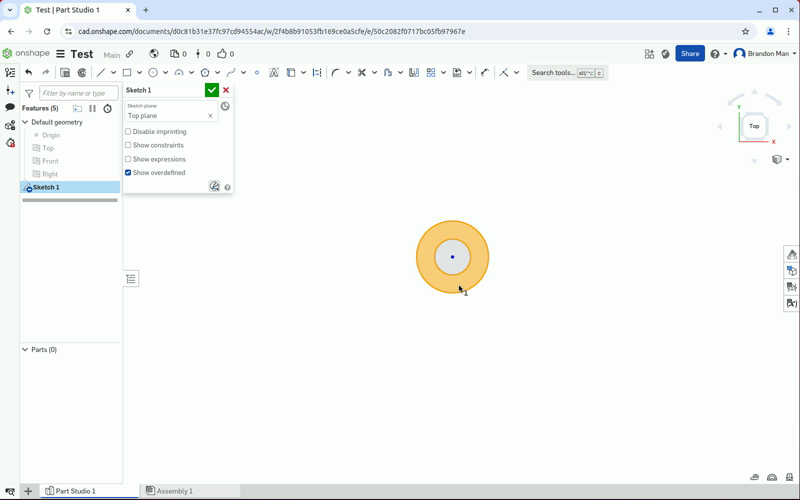
scroll(-6)
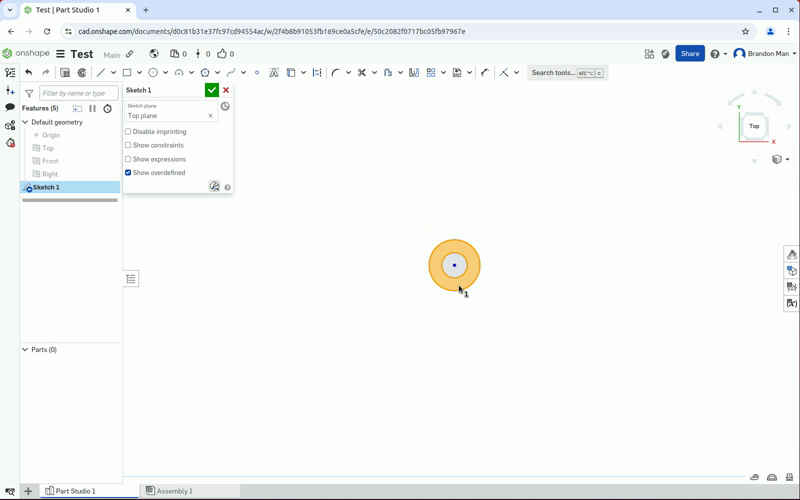
scroll(-6)
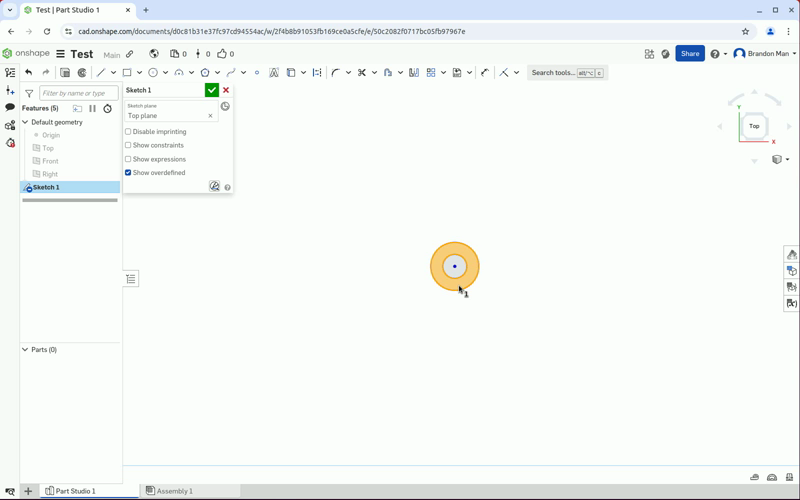
scroll(-6)
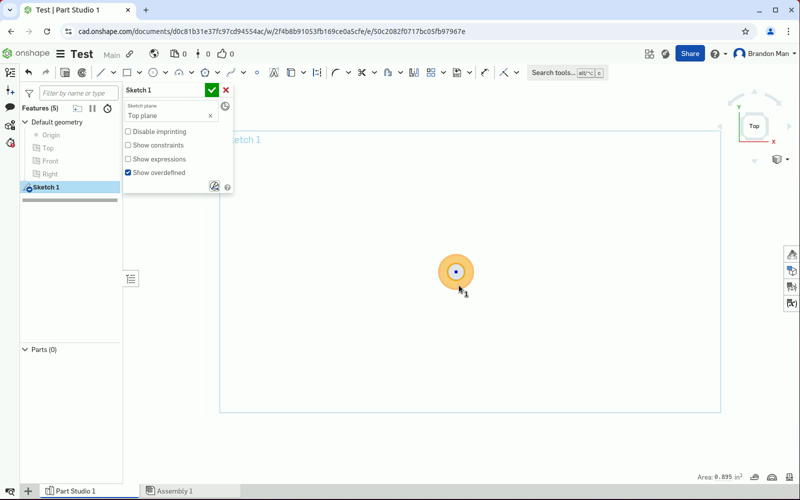
scroll(-6)
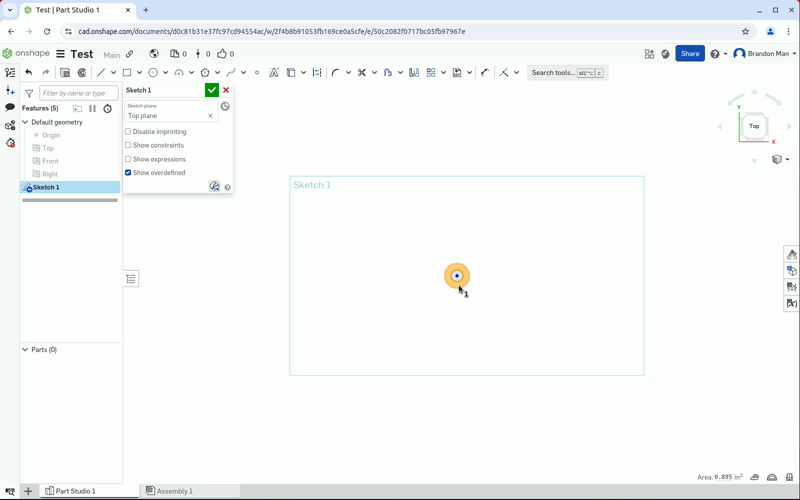
scroll(-6)
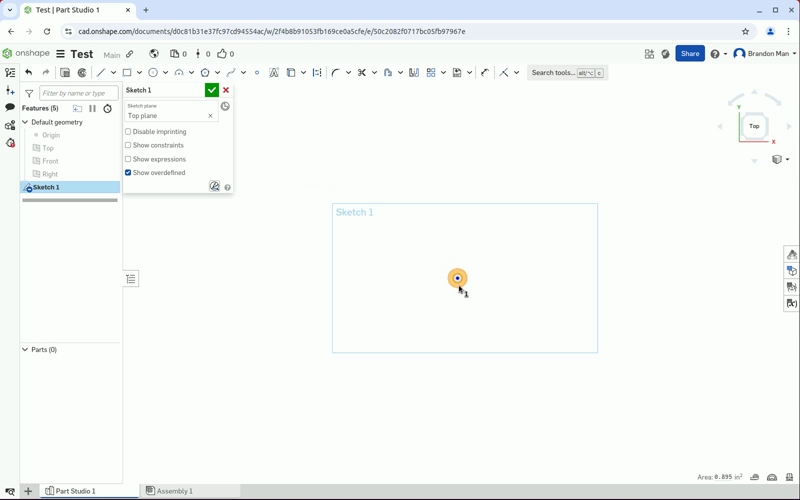
scroll(-6)
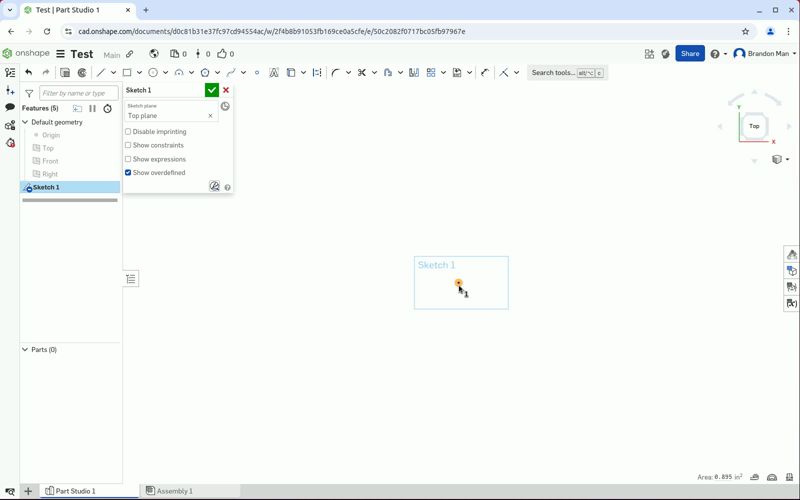
mouse_move(73, 352)
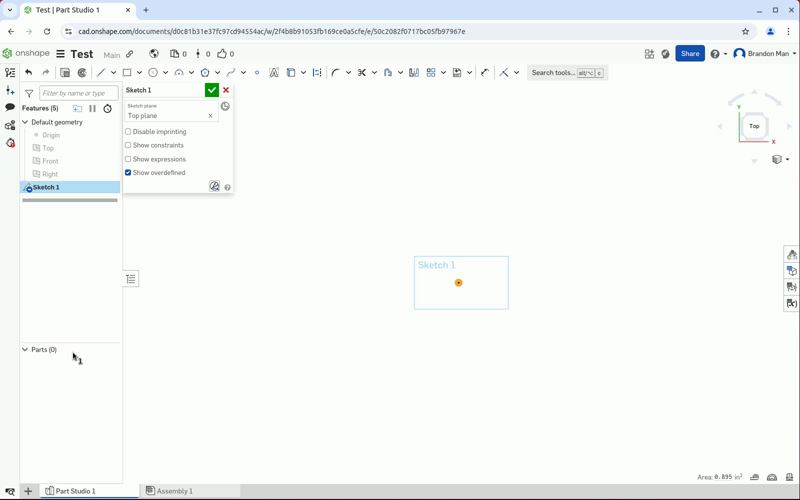
key(shift+y)
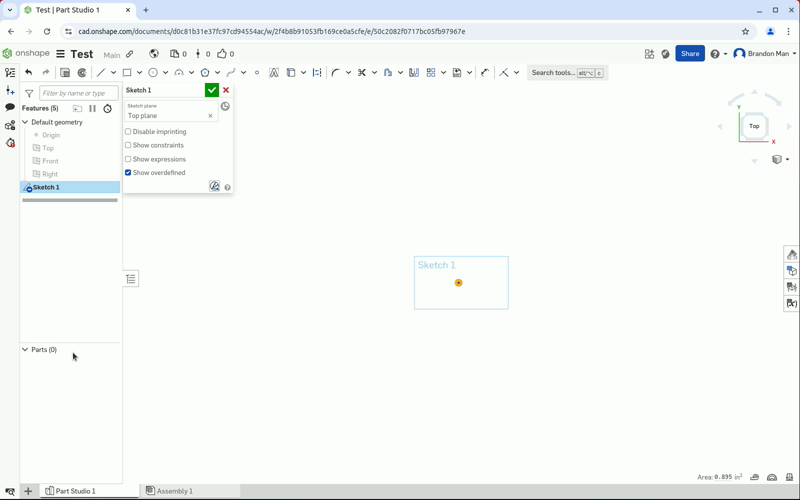
key(shift+e)
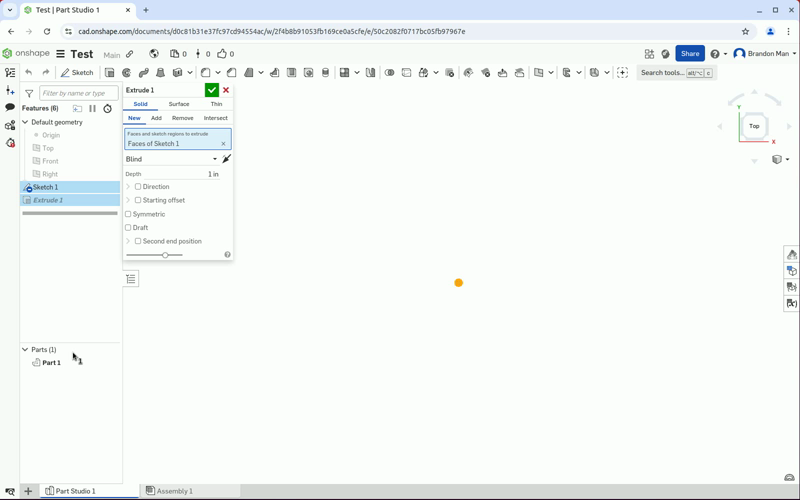
mouse_move(143, 106)
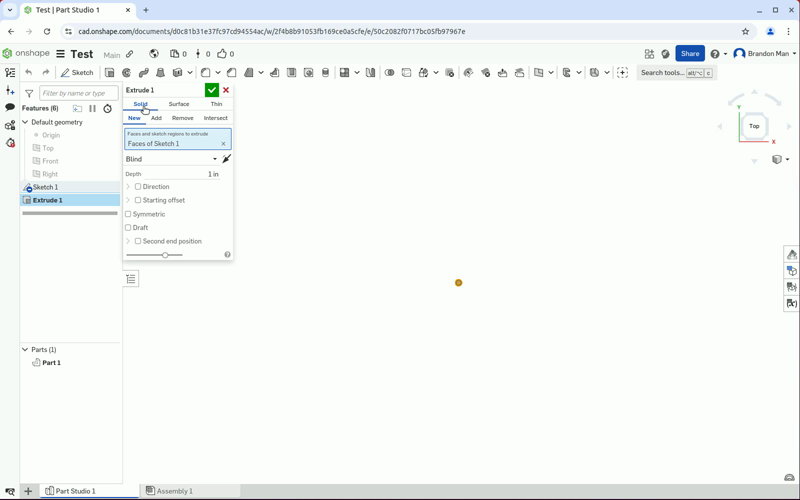
click(143, 106)
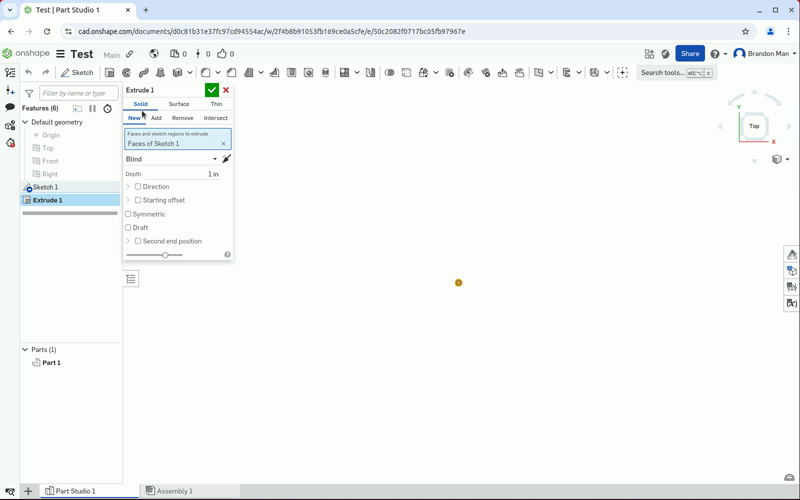
mouse_move(137, 120)
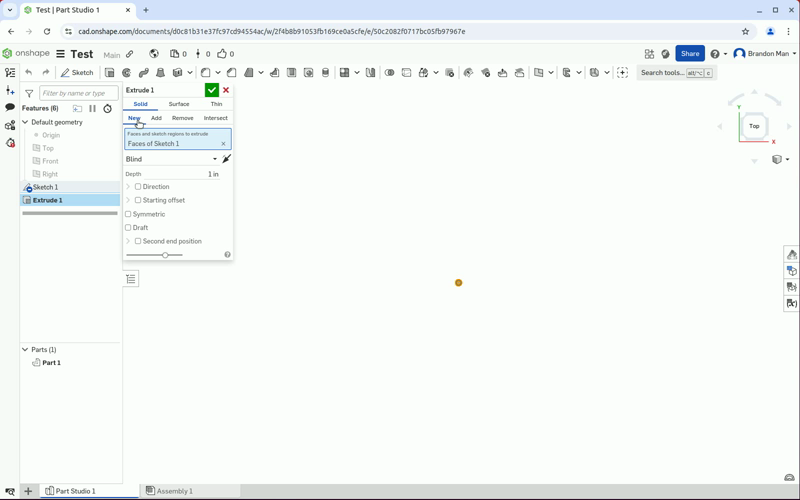
click(137, 120)
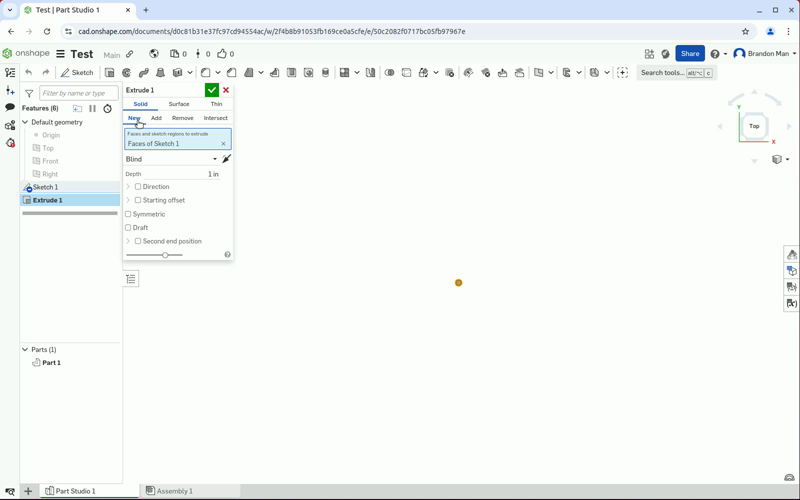
key(tab, 4)
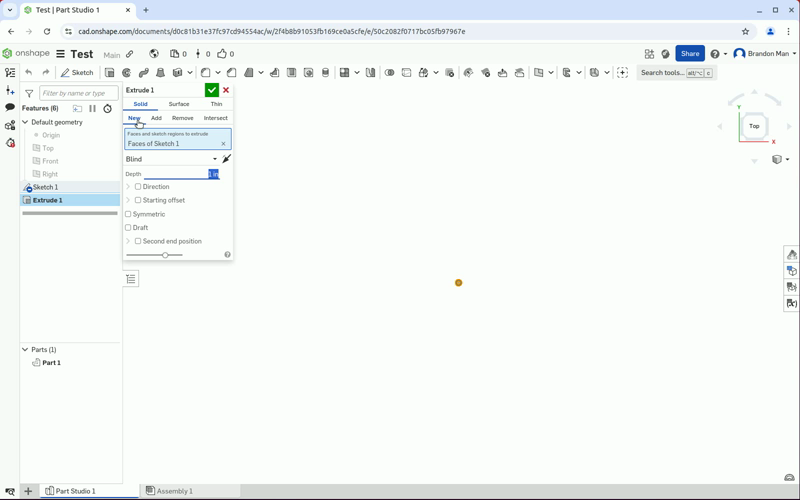
text(-11.795)
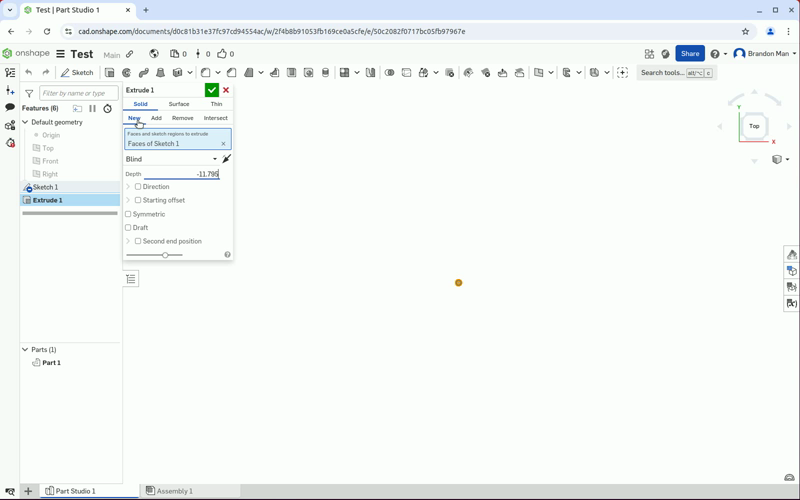
key(enter)
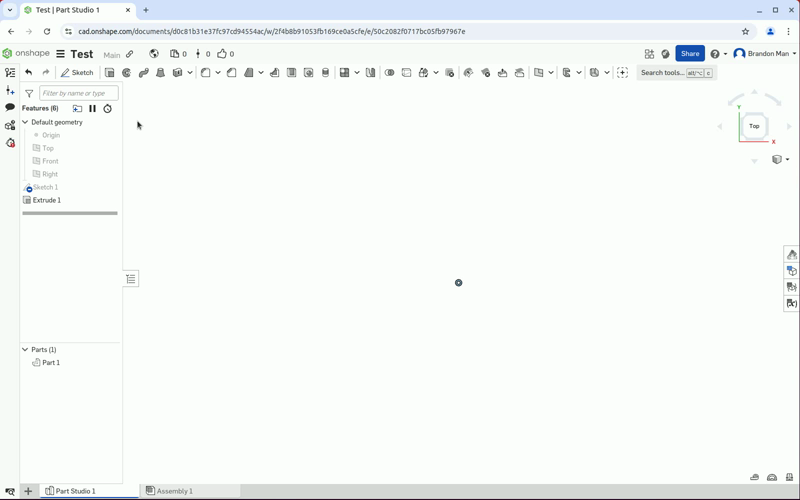
key(shift+h)
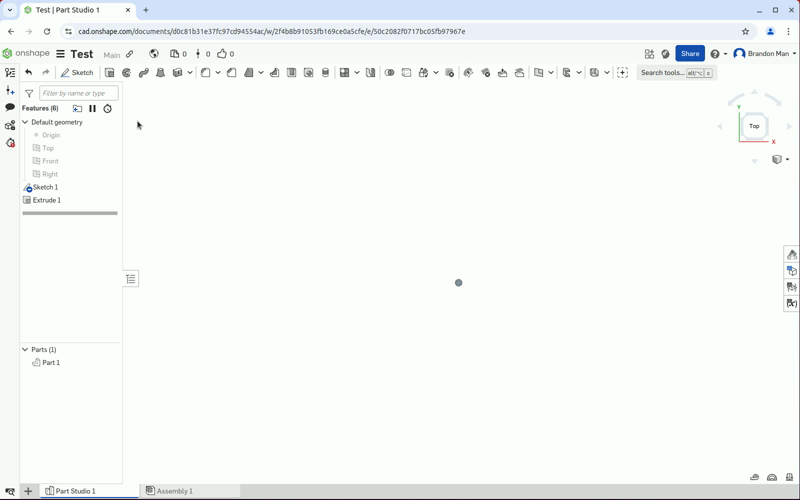
key(shift+h)
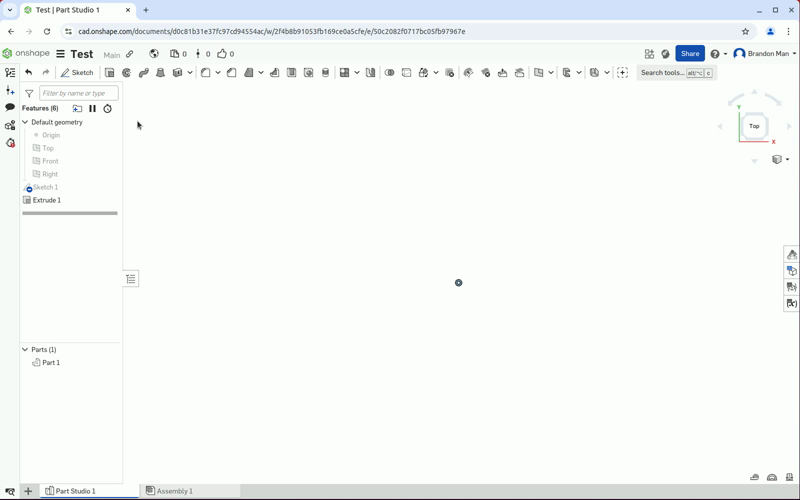
mouse_move(73, 189)
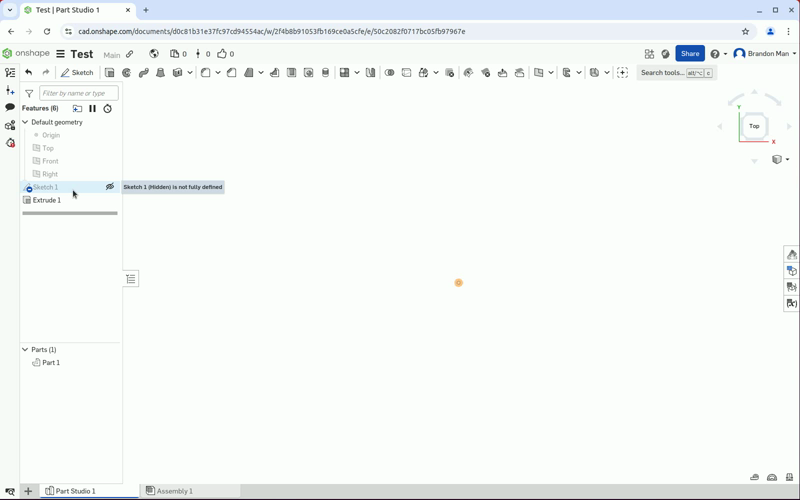
click(73, 189)
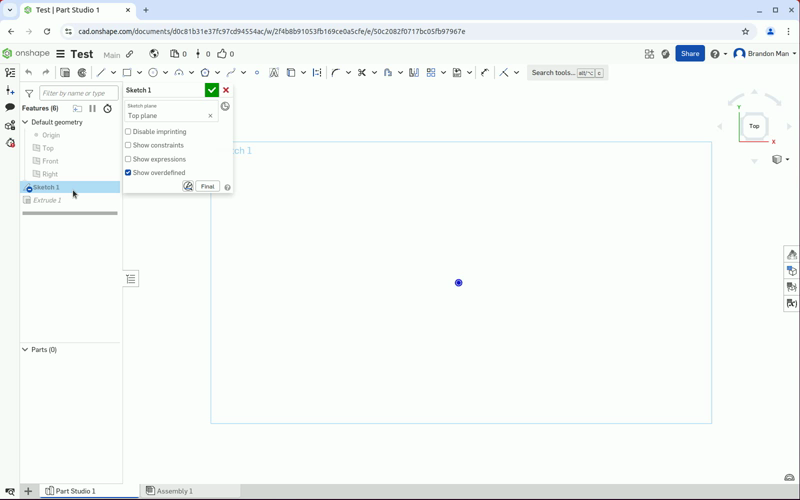
mouse_move(229, 92)
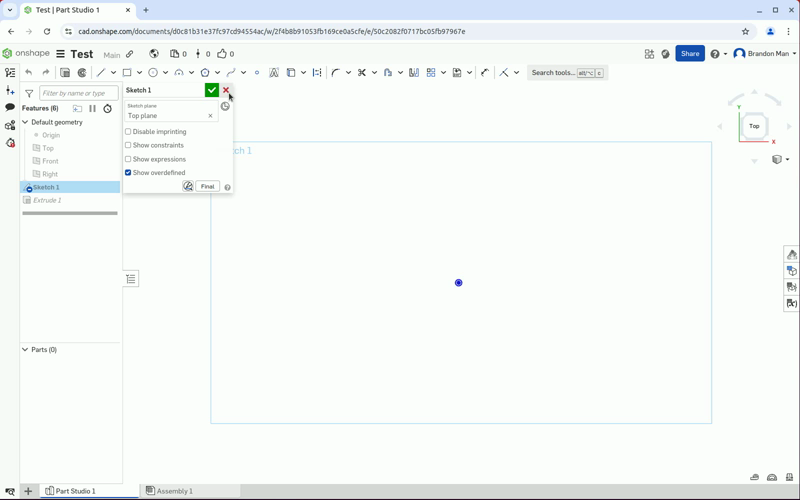
click(229, 92)
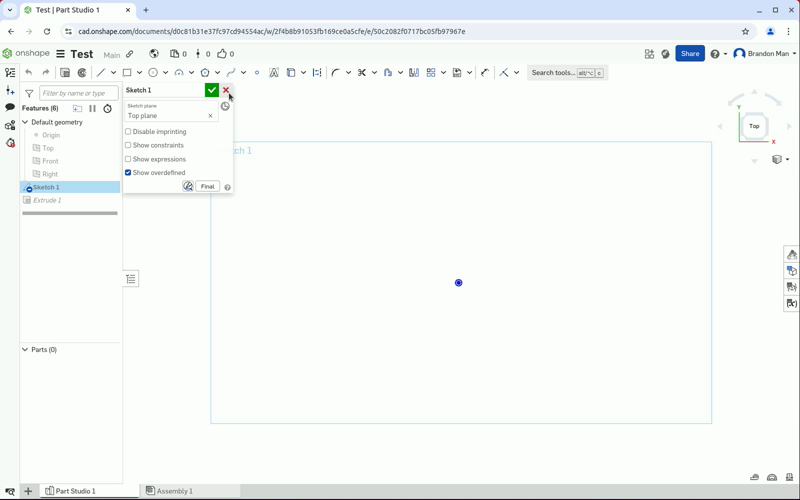
key(shift+s)
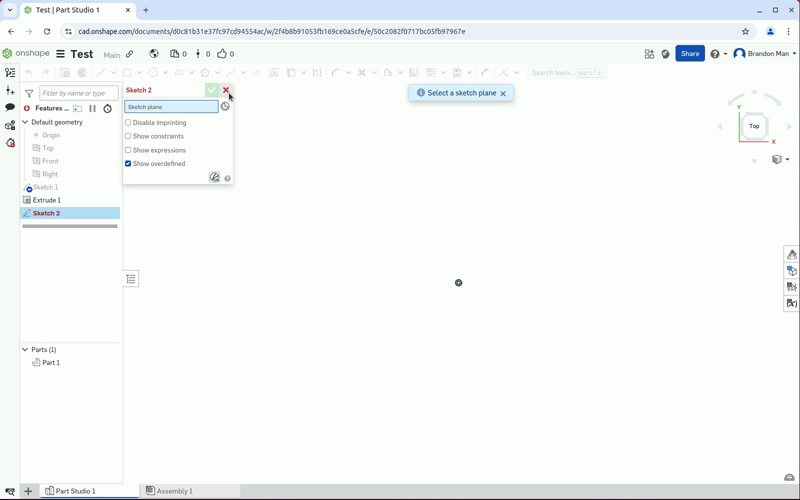
mouse_move(73, 150)
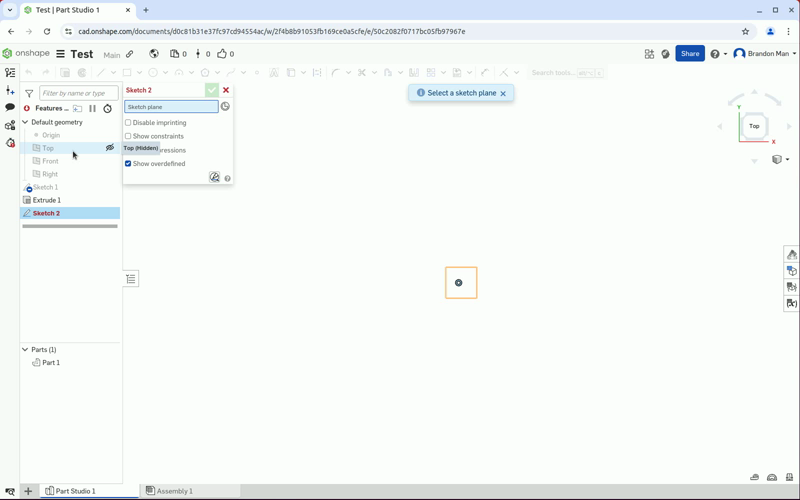
click(73, 150)
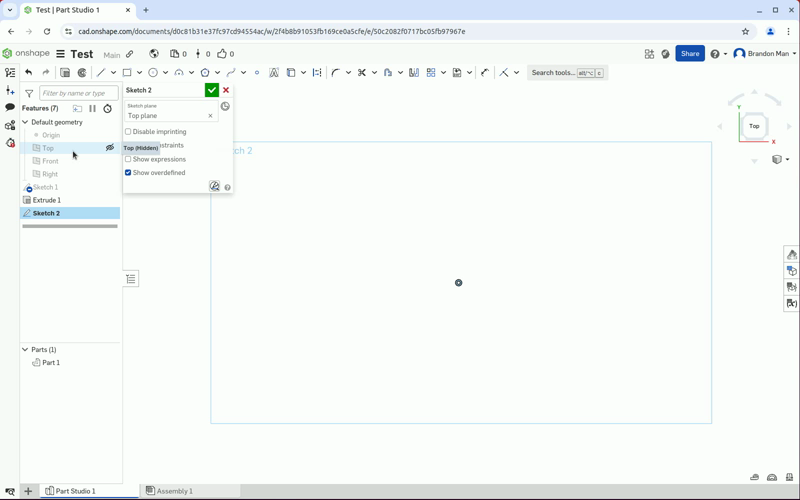
mouse_move(73, 352)
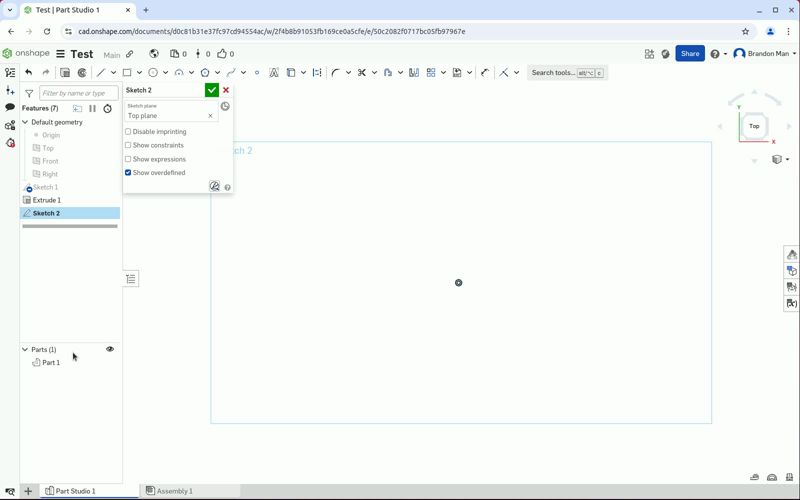
key(y)
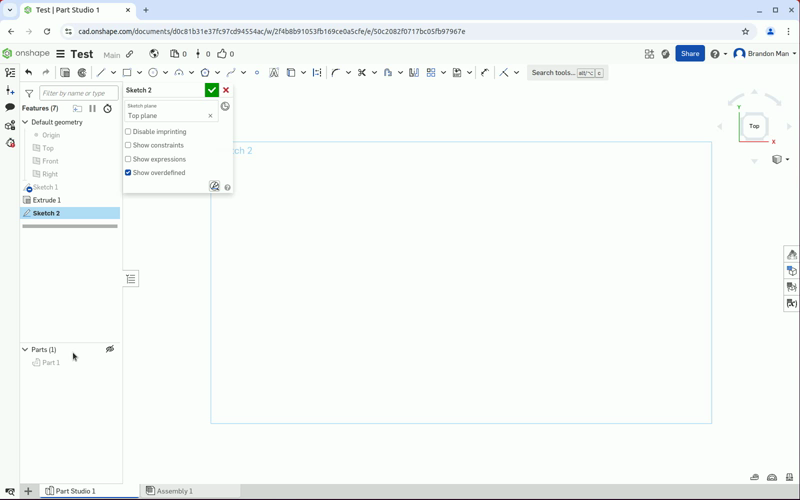
key(c)
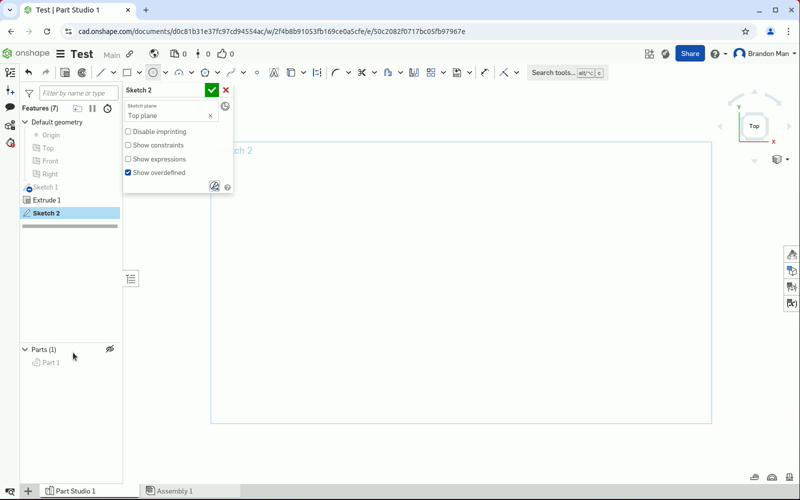
key_down(shift)
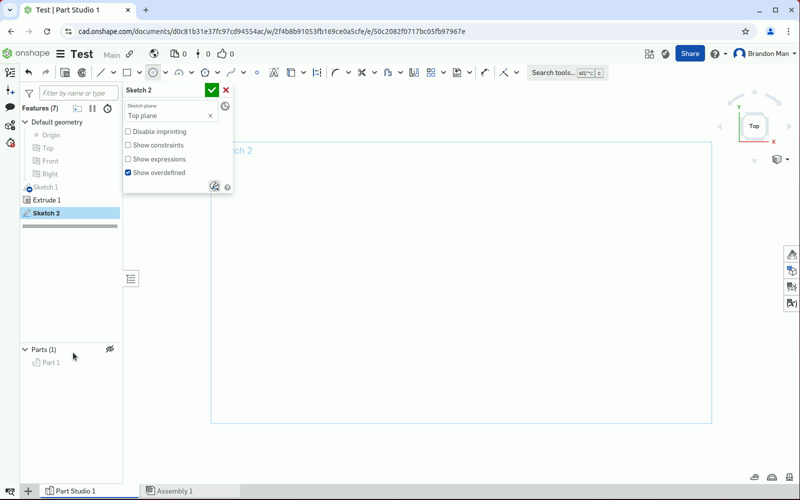
mouse_move(464, 282)
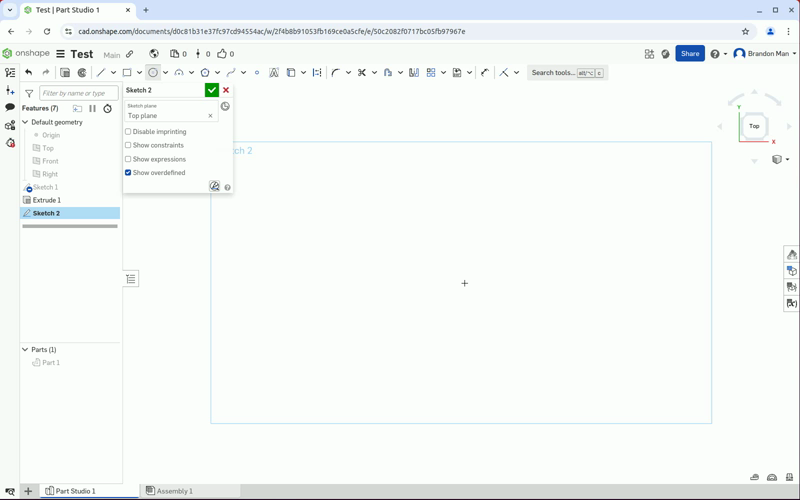
click(464, 282)
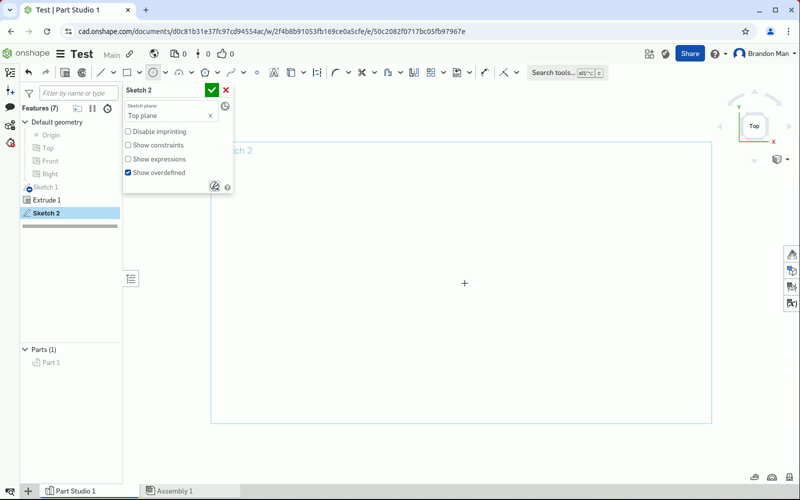
key_up(shift)
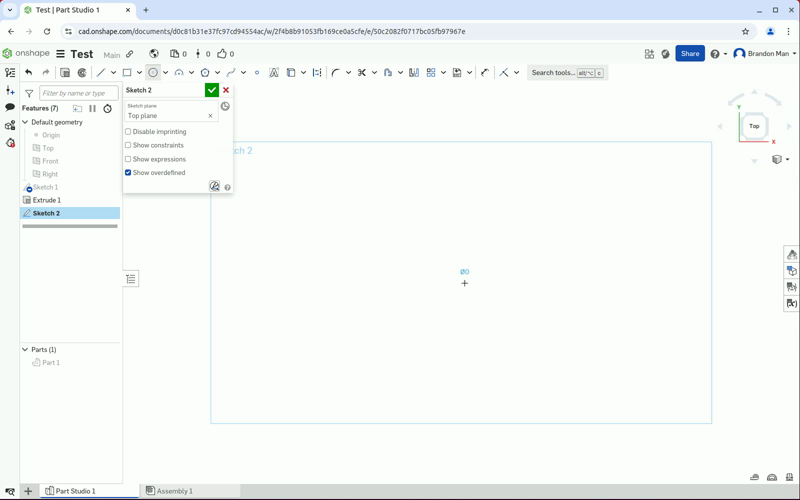
mouse_move(467, 282)
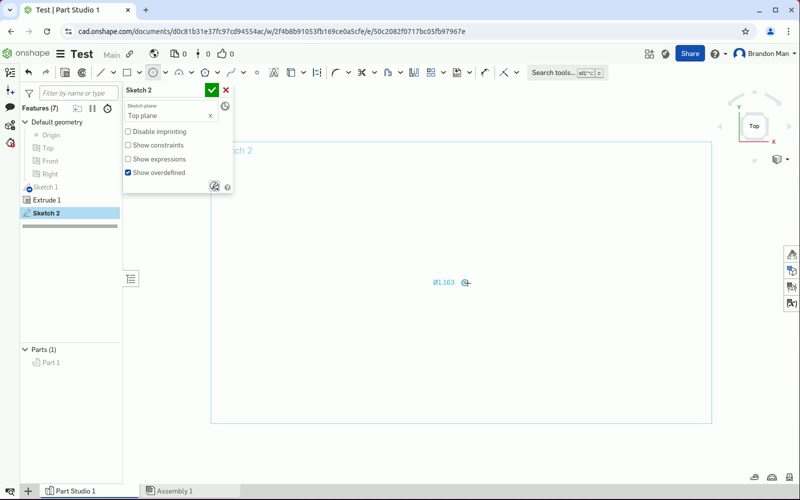
click(467, 282)
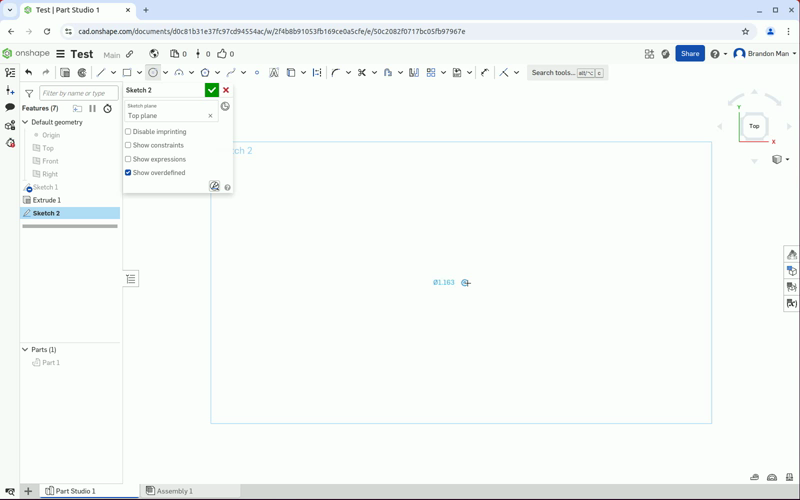
key(esc)
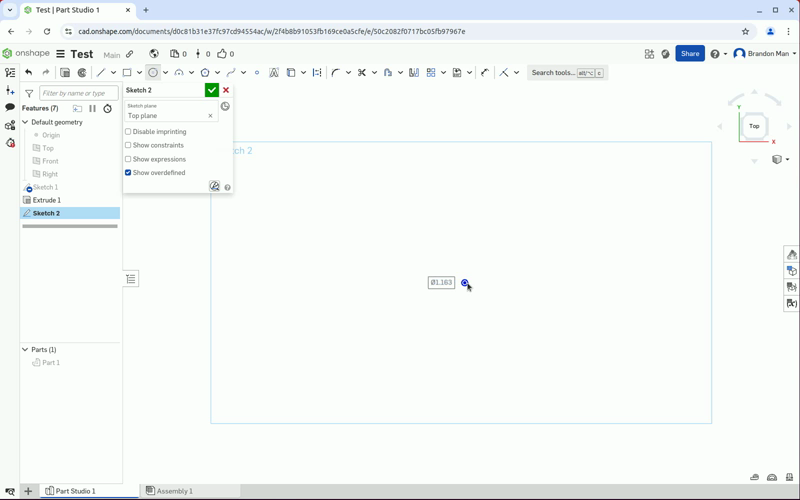
key(c)
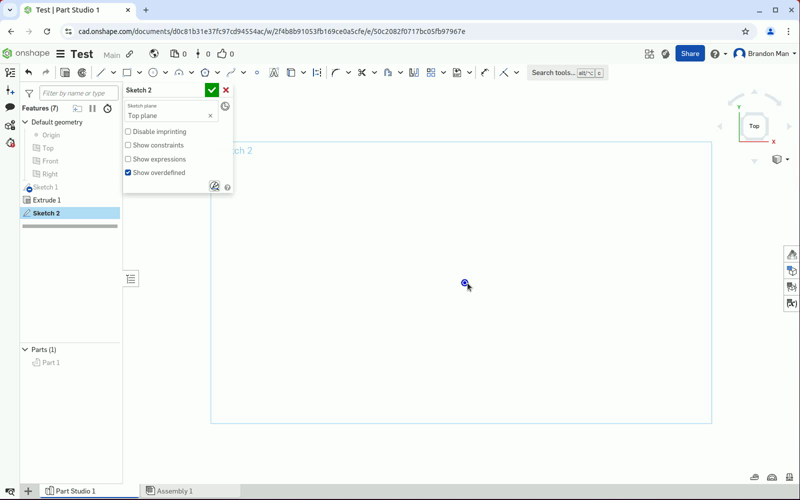
key_down(shift)
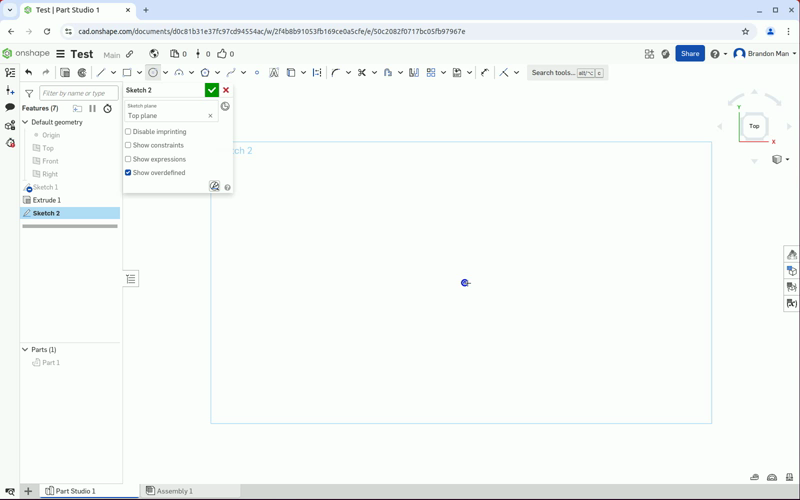
mouse_move(464, 282)
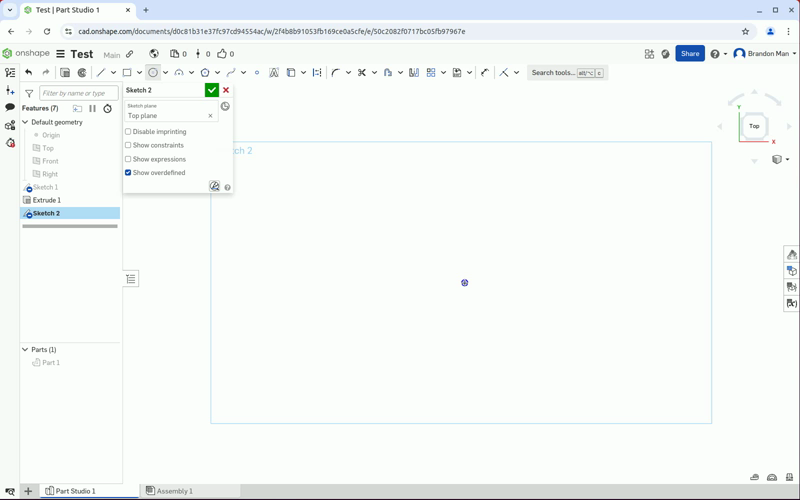
scroll(6)
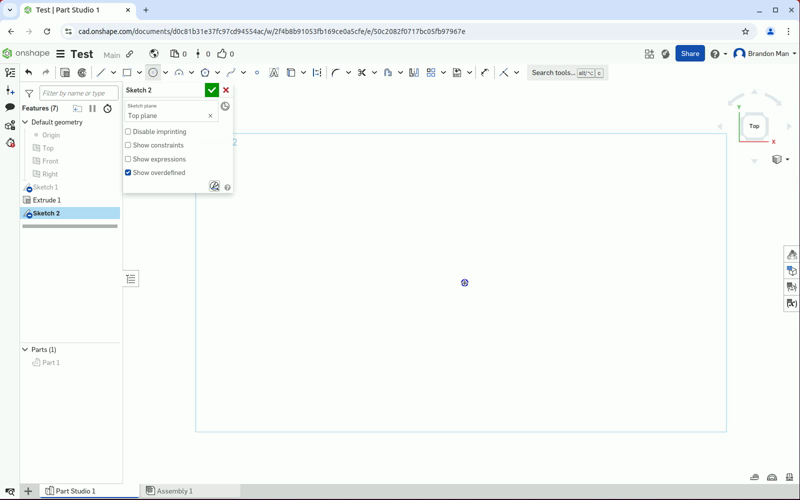
scroll(6)
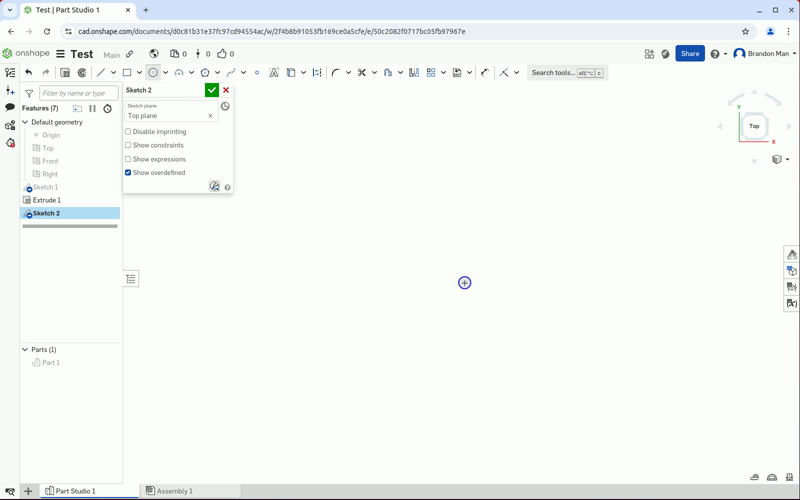
scroll(6)
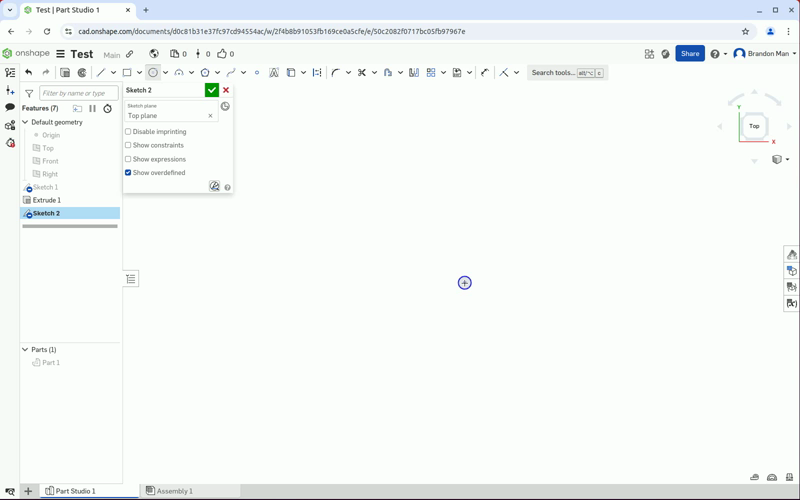
scroll(6)
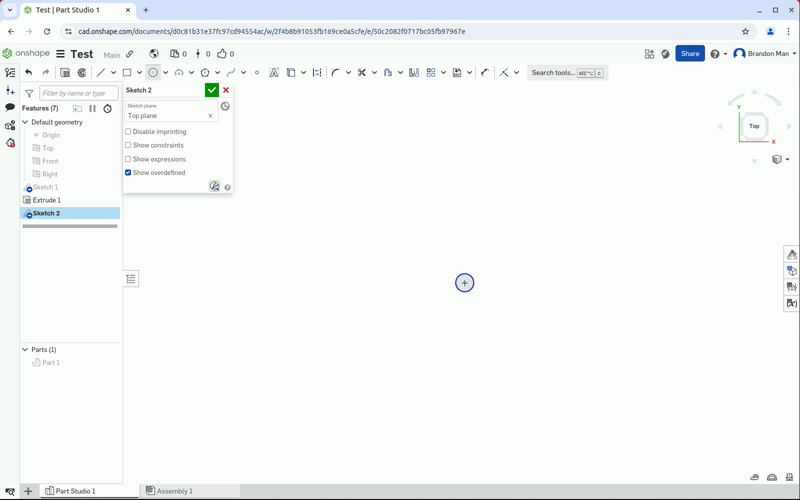
scroll(6)
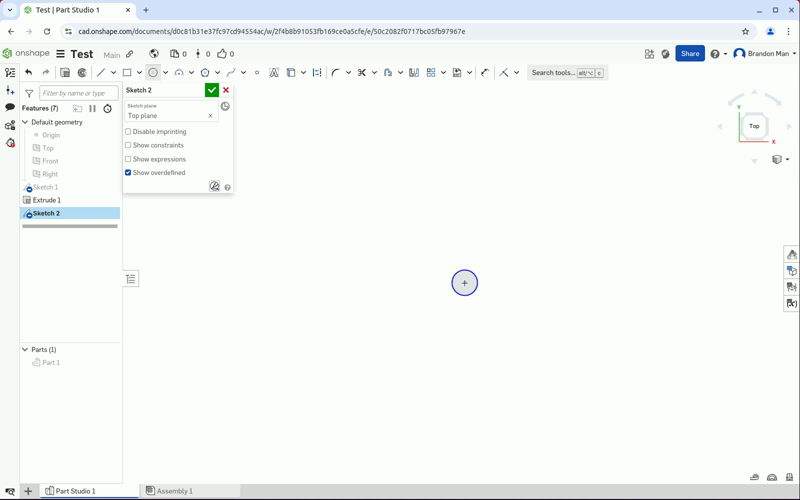
scroll(6)
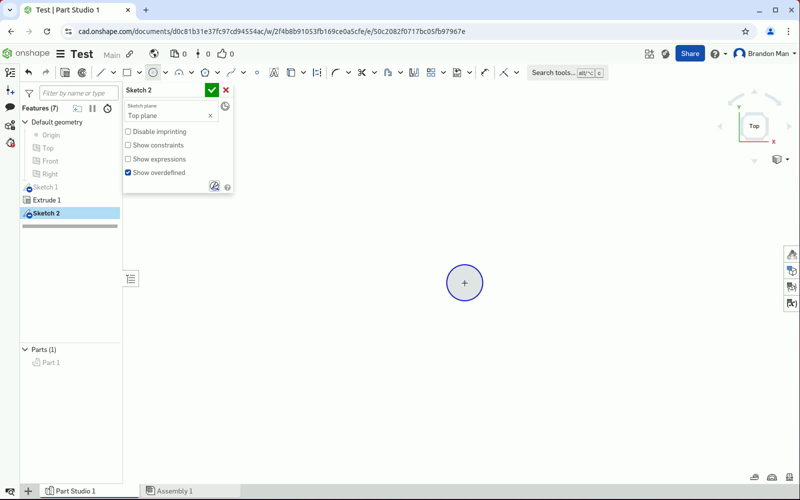
scroll(6)
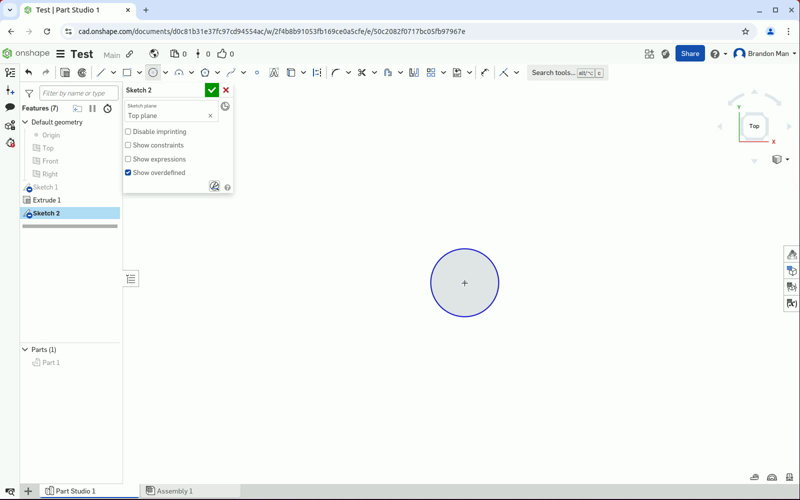
click(464, 282)
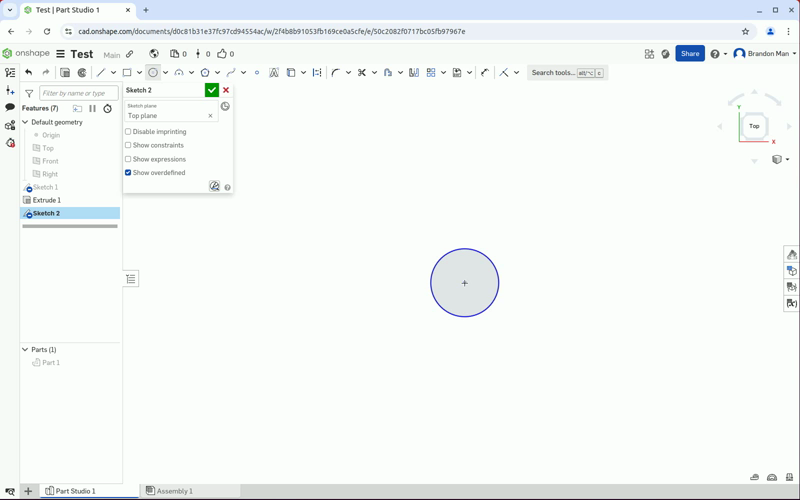
scroll(-6)
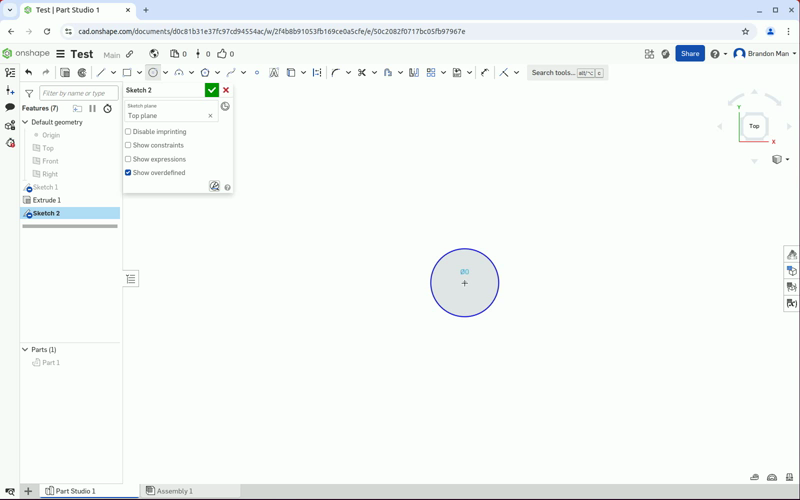
scroll(-6)
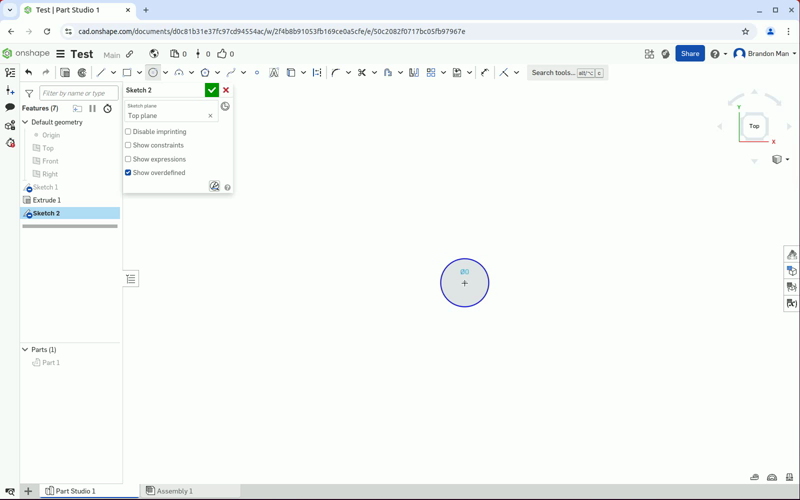
scroll(-6)
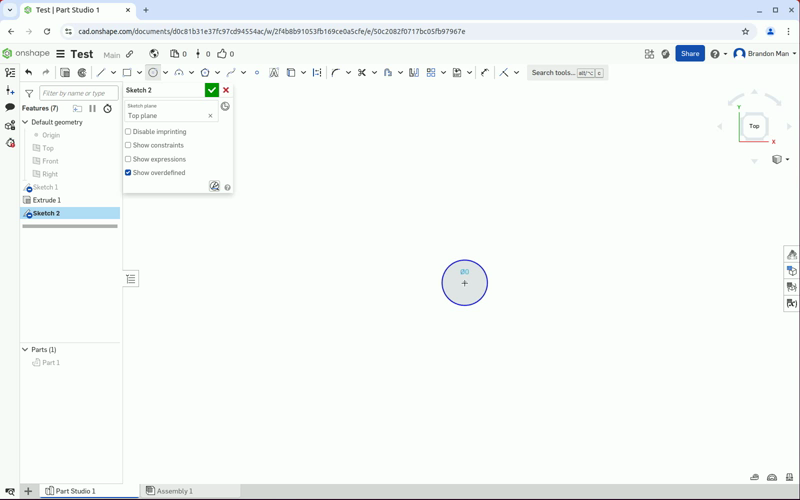
scroll(-6)
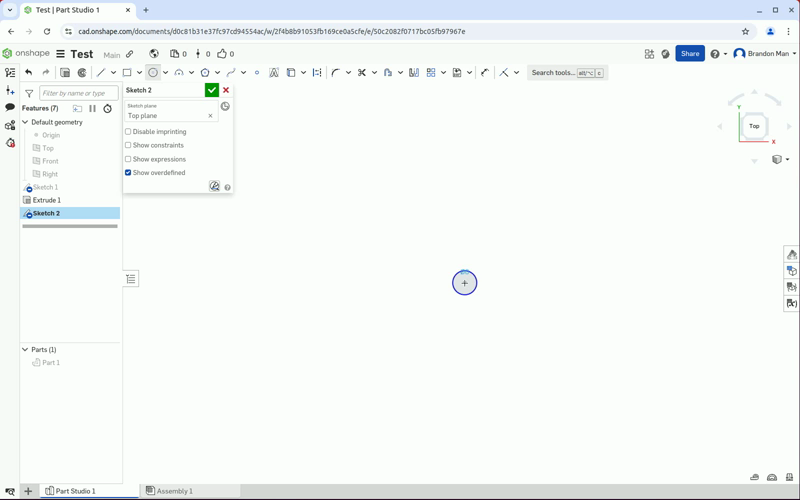
scroll(-6)
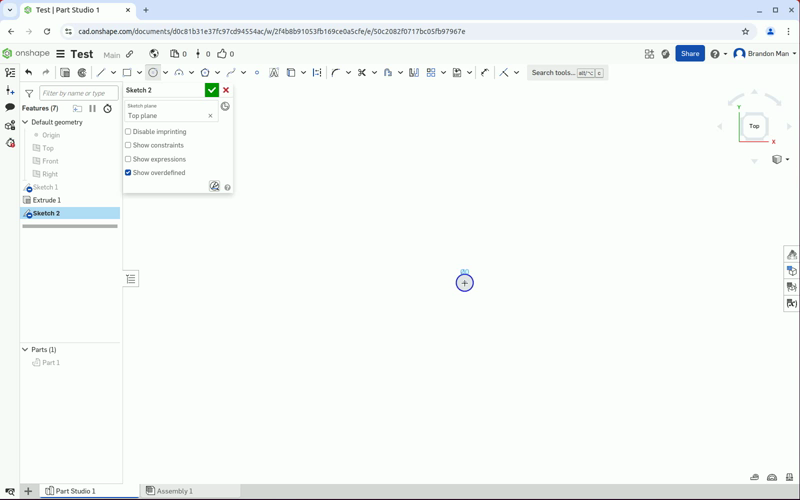
scroll(-6)
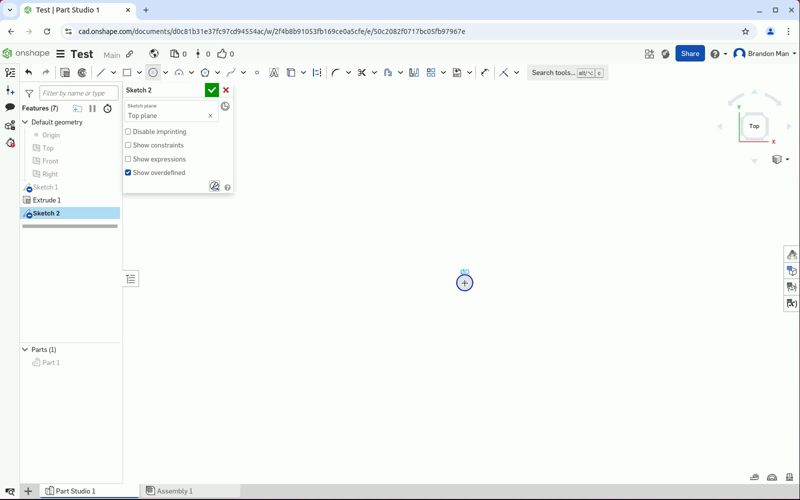
scroll(-6)
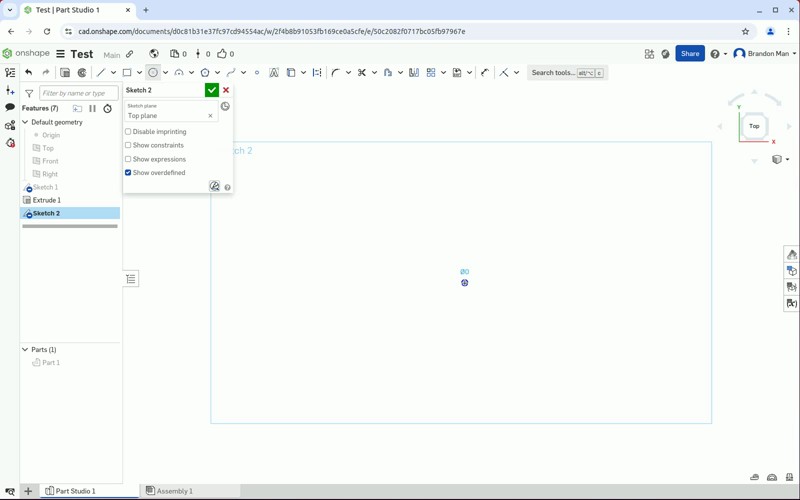
key_up(shift)
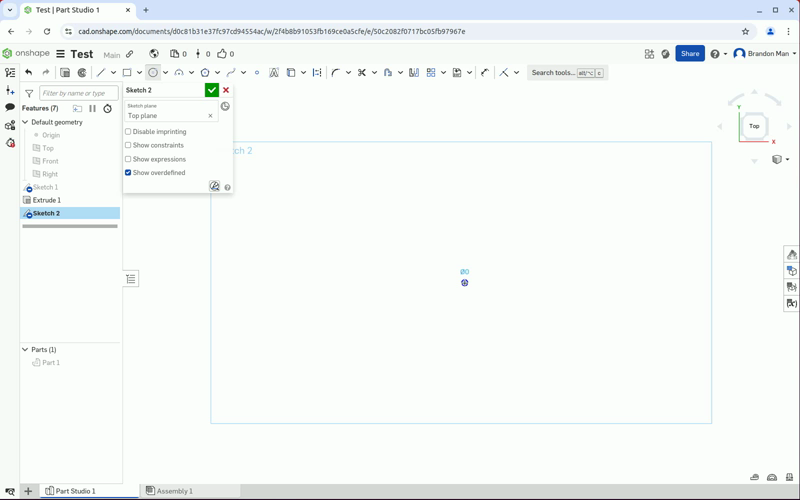
mouse_move(466, 282)
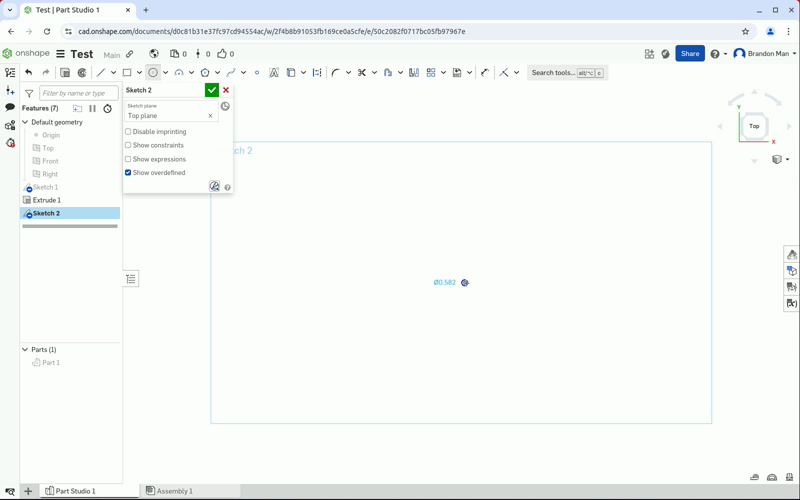
scroll(6)
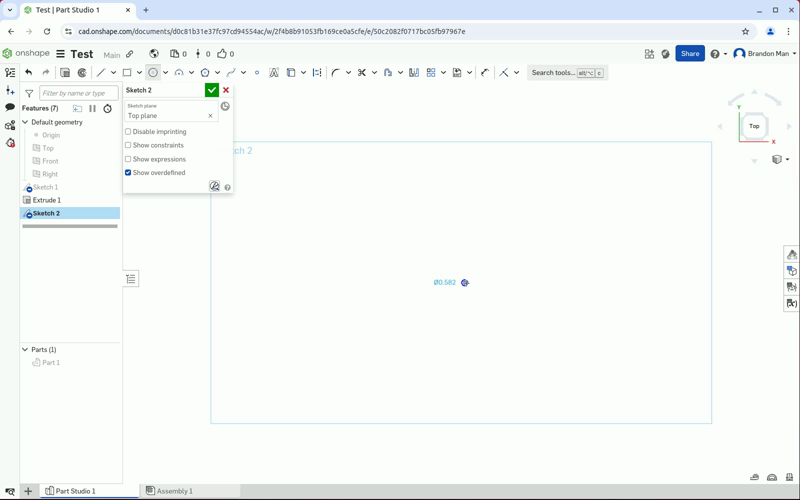
scroll(6)
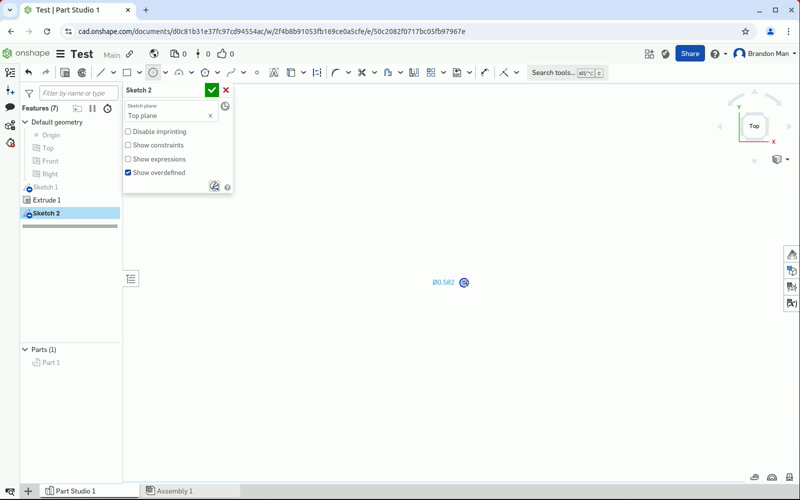
scroll(6)
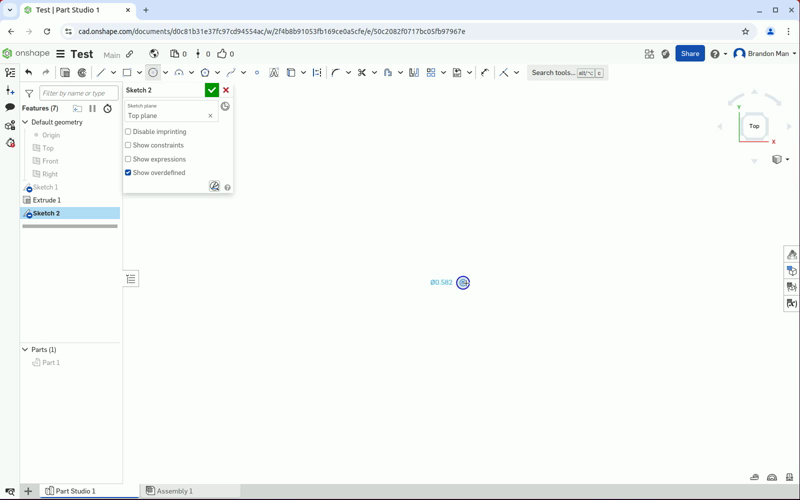
scroll(6)
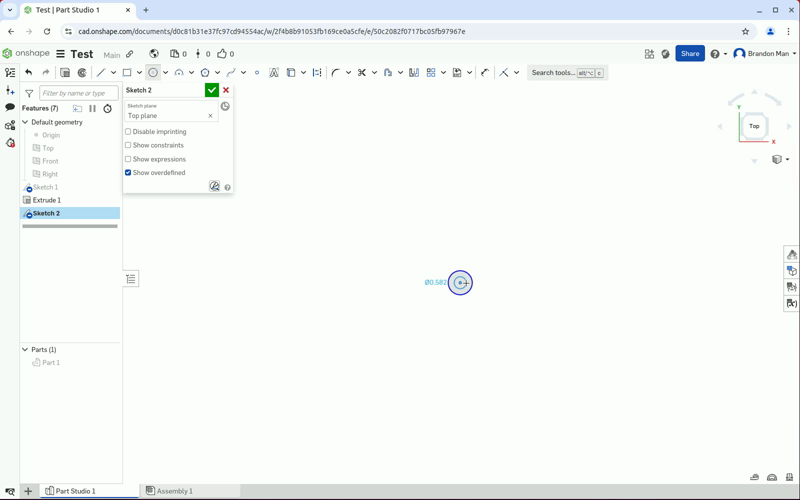
scroll(6)
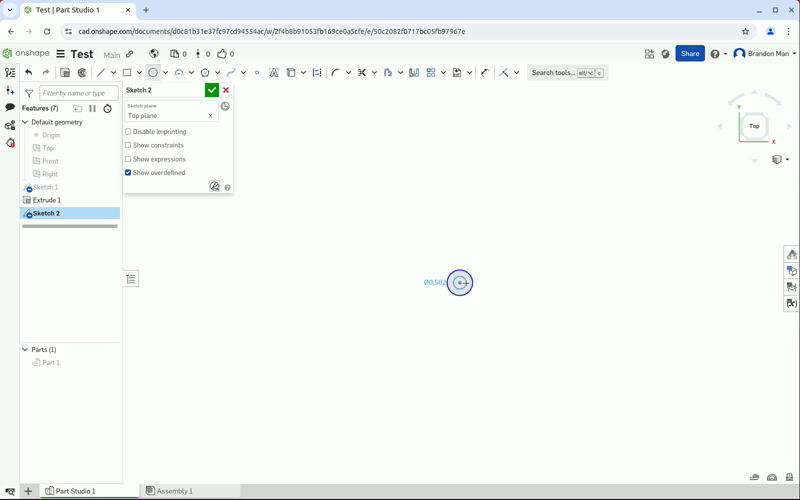
scroll(6)
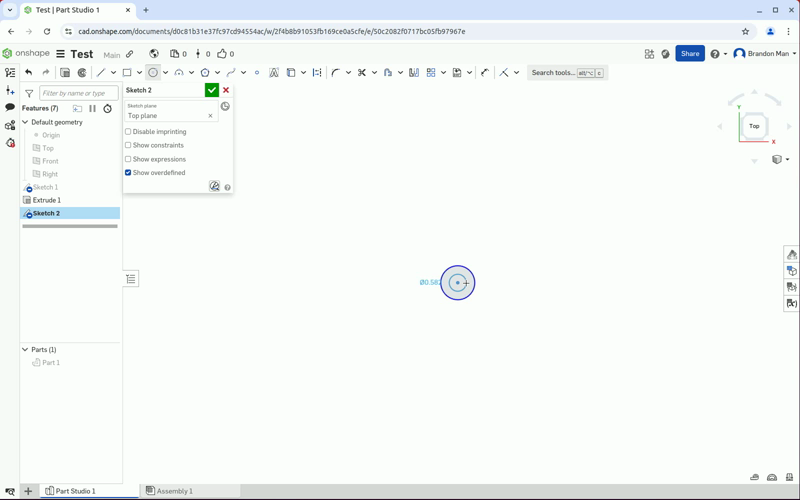
scroll(6)
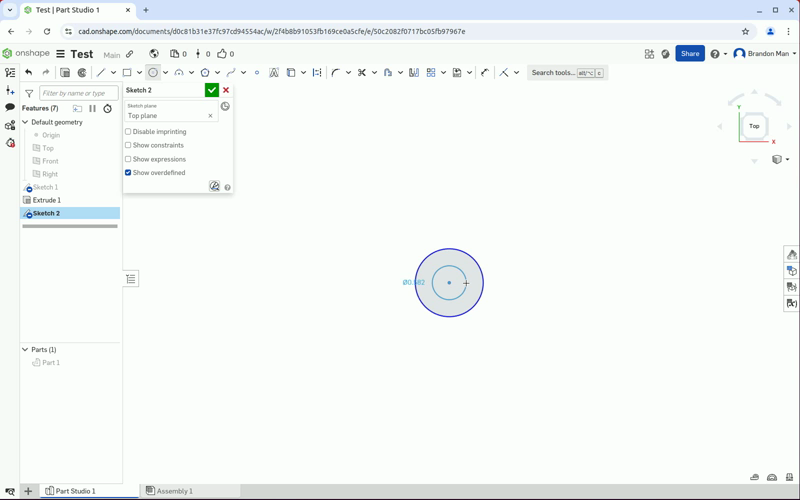
click(466, 282)
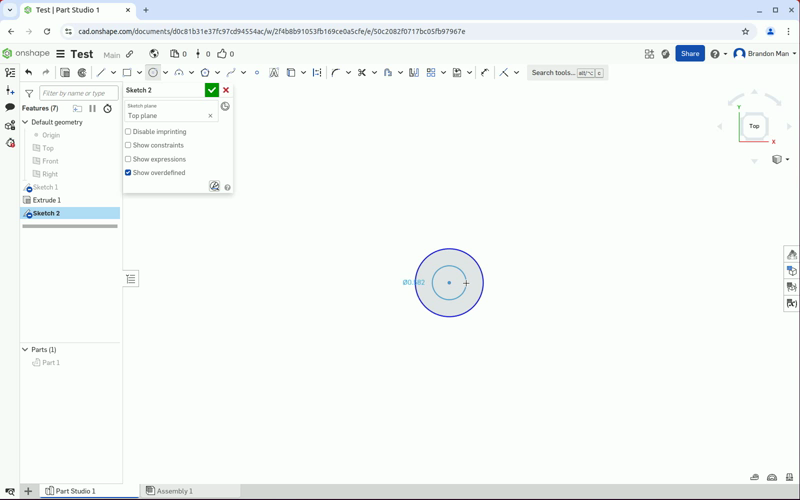
scroll(-6)
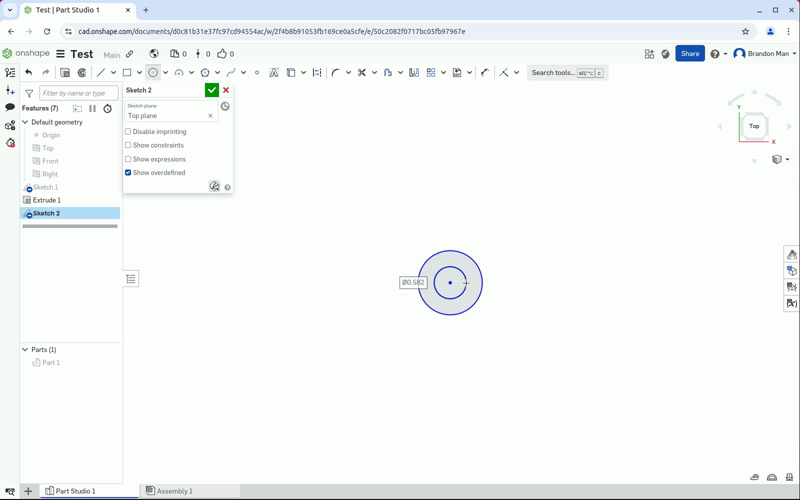
scroll(-6)
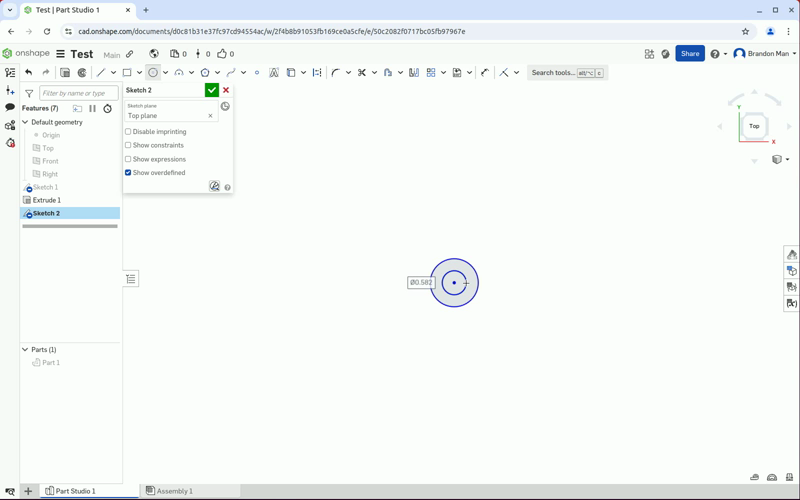
scroll(-6)
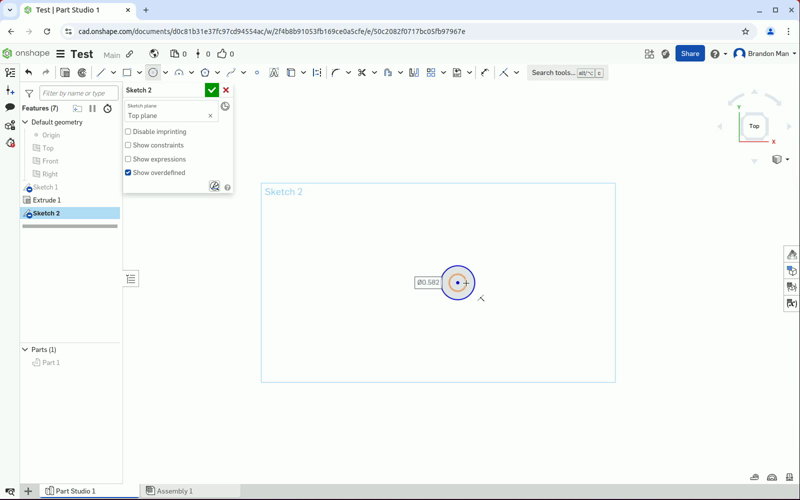
scroll(-6)
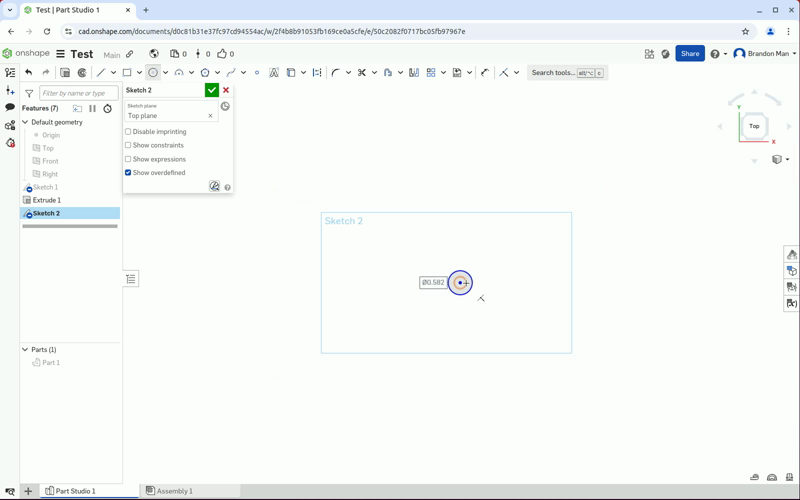
scroll(-6)
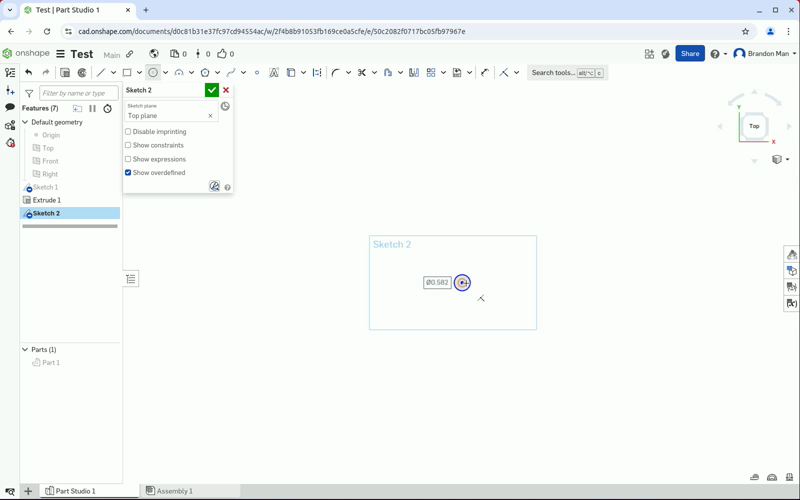
scroll(-6)
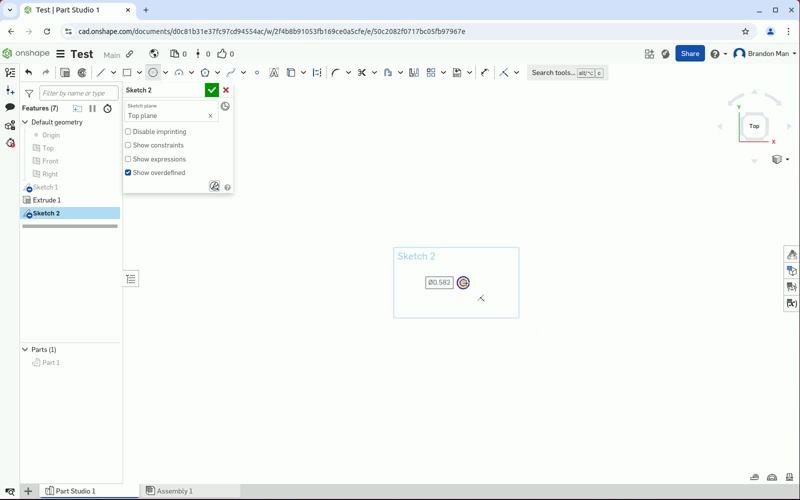
scroll(-6)
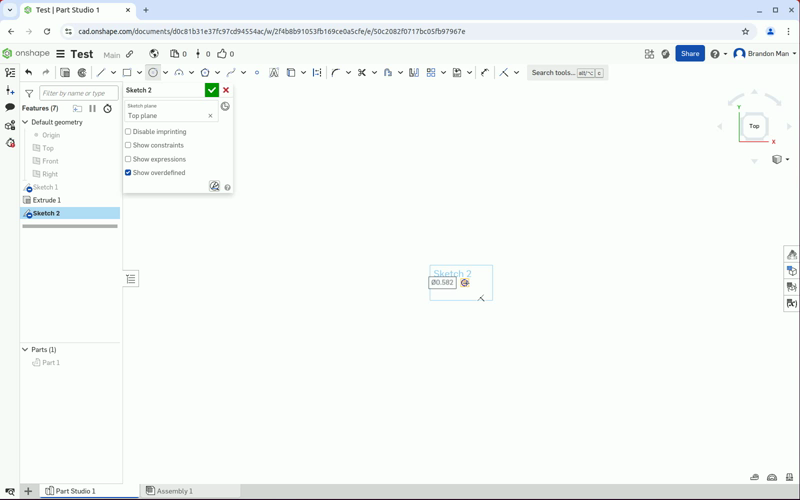
key(esc)
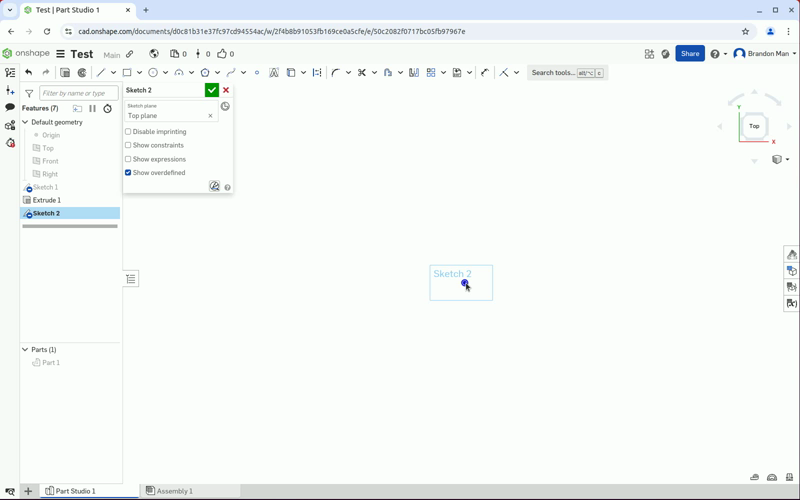
mouse_move(463, 280)
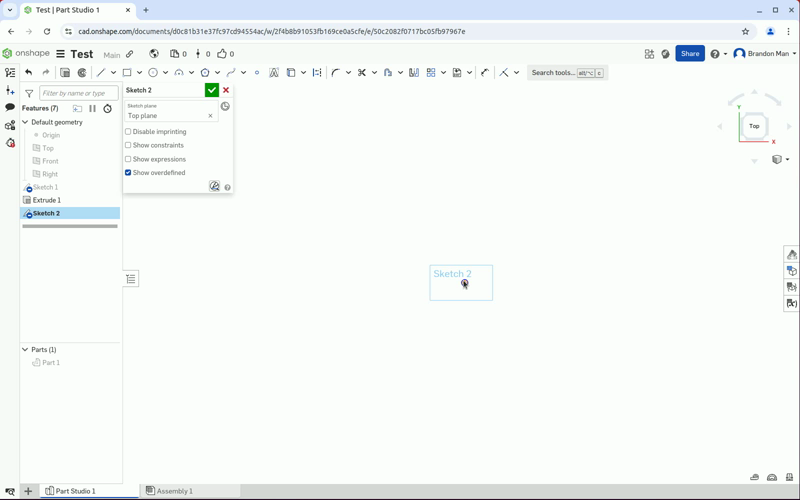
scroll(6)
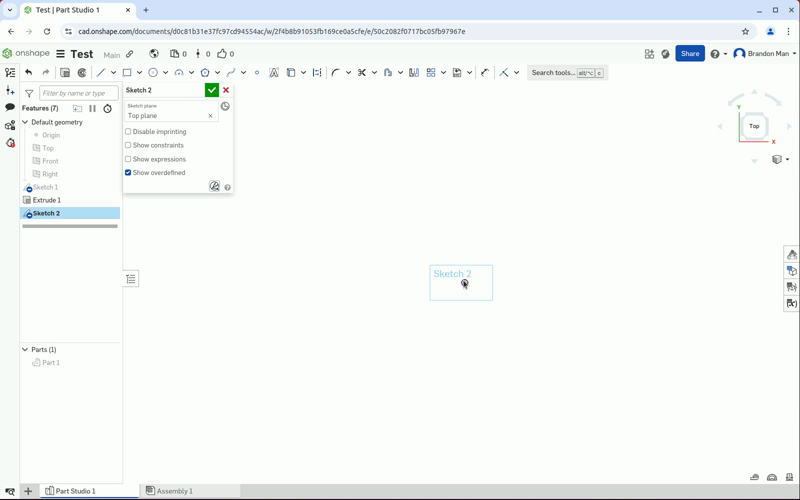
scroll(6)
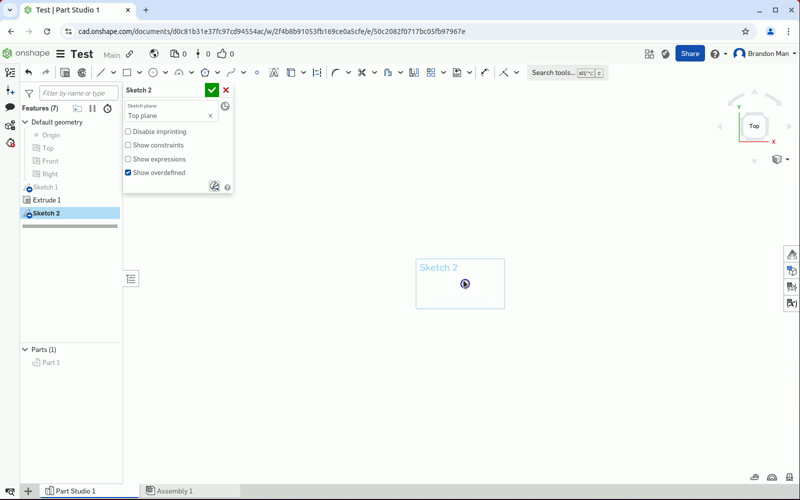
scroll(6)
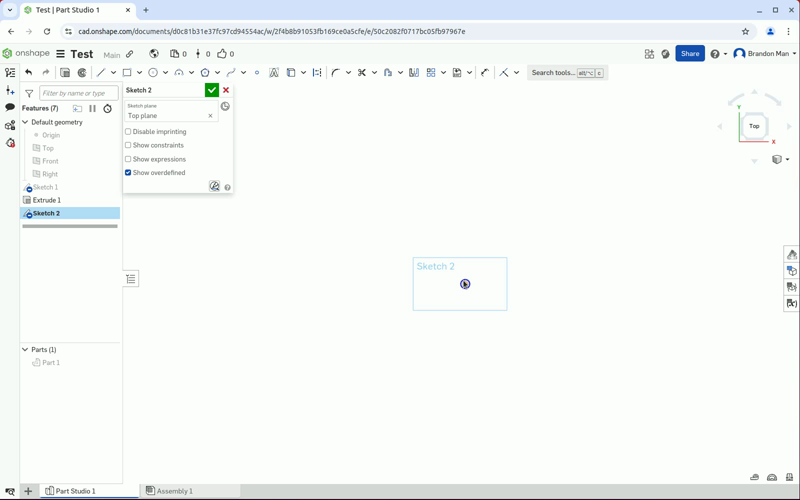
scroll(6)
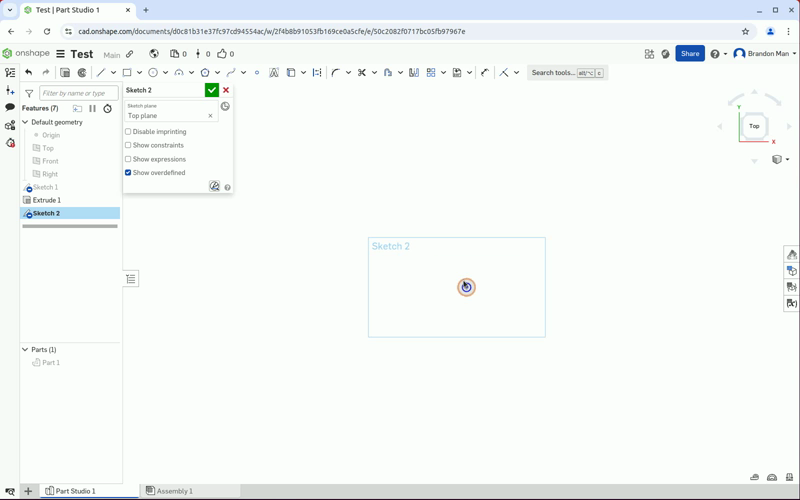
scroll(6)
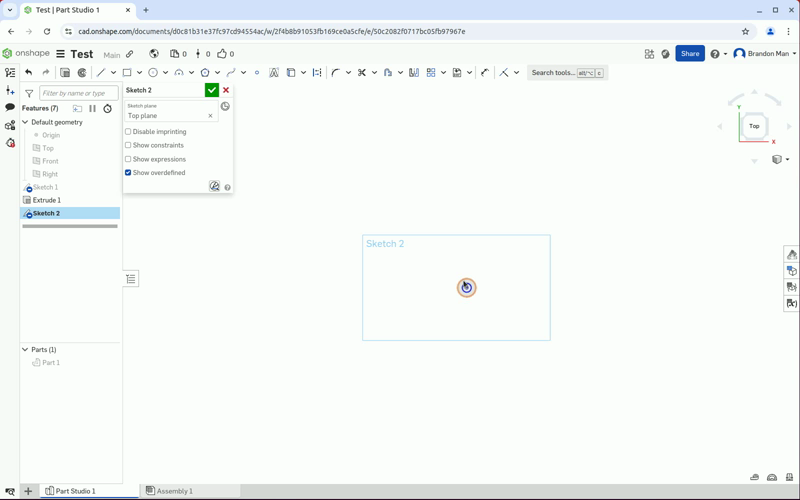
scroll(6)
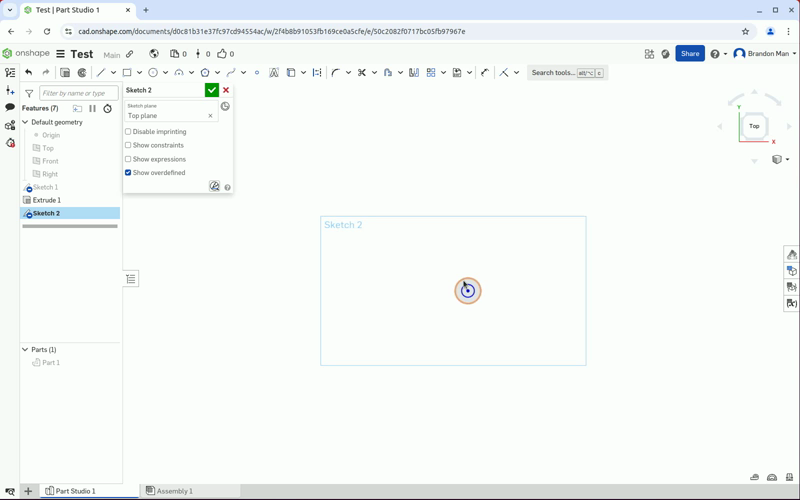
scroll(6)
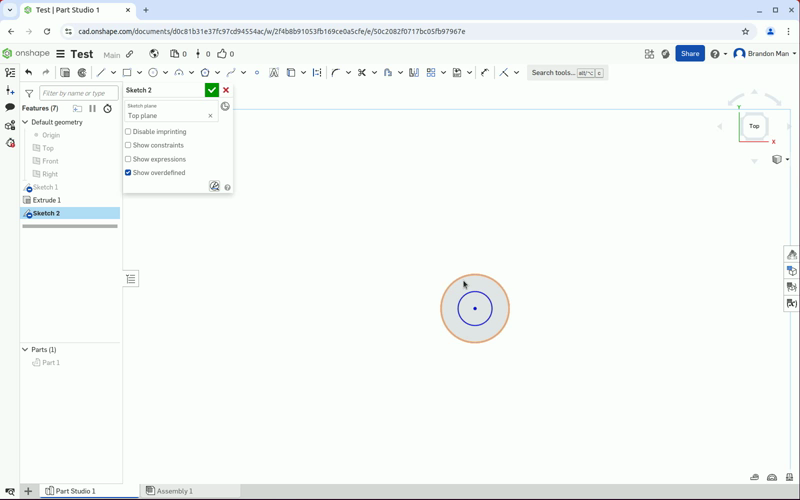
click(463, 280)
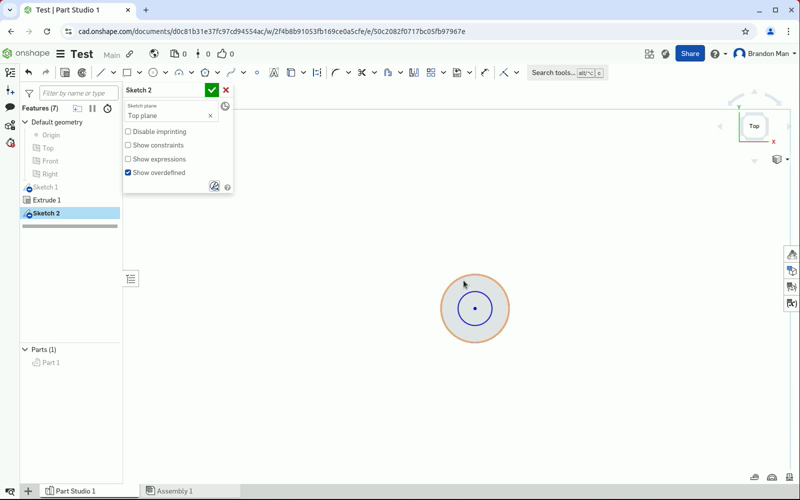
scroll(-6)
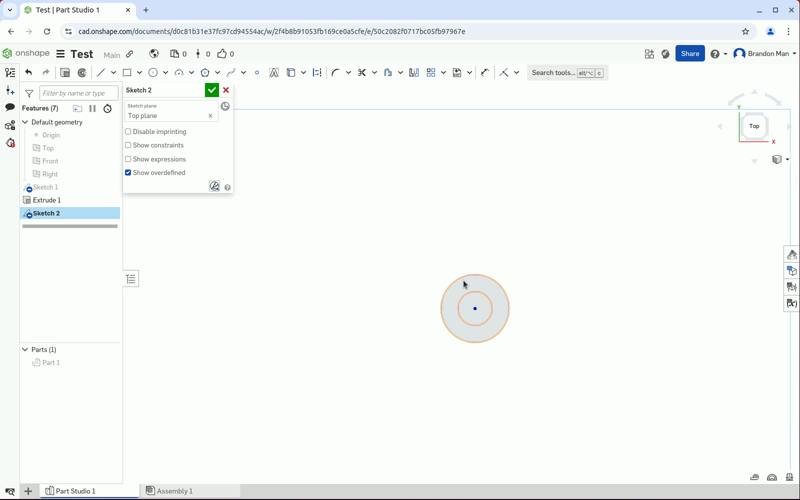
scroll(-6)
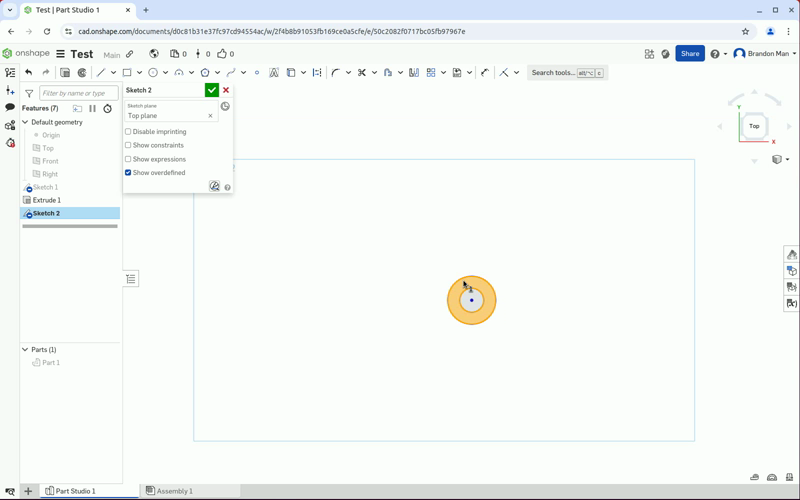
scroll(-6)
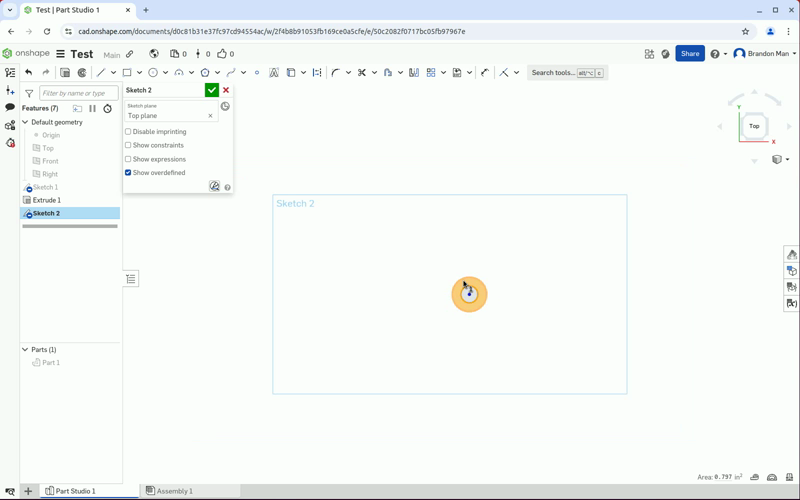
scroll(-6)
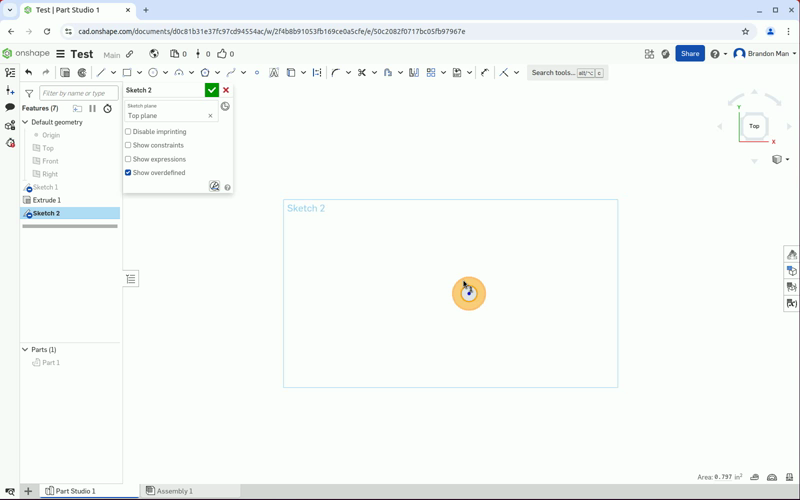
scroll(-6)
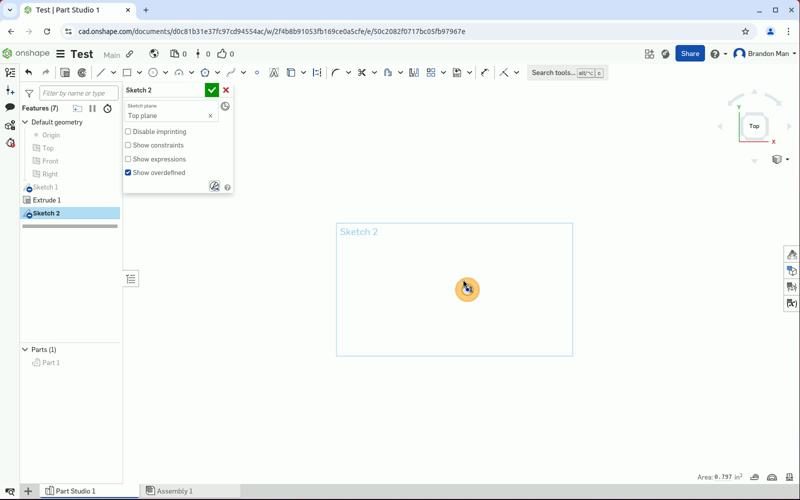
scroll(-6)
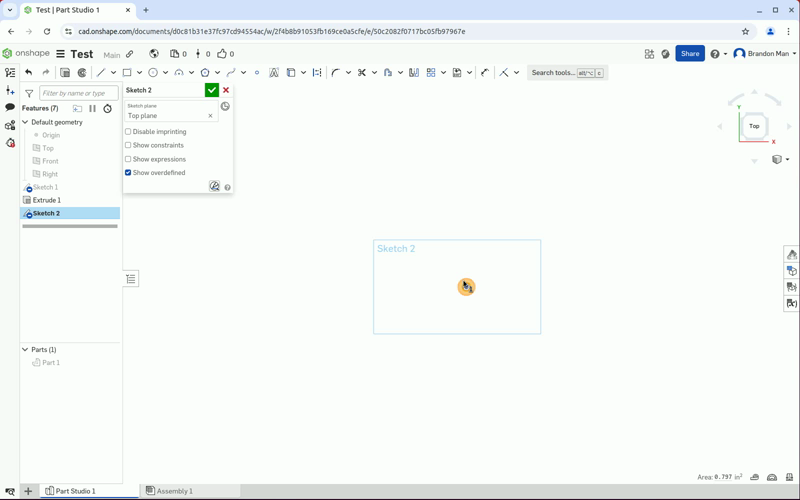
scroll(-6)
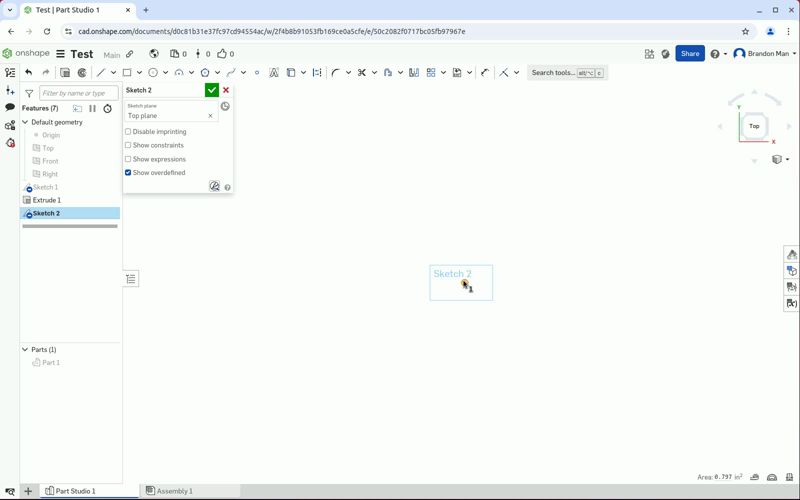
mouse_move(73, 352)
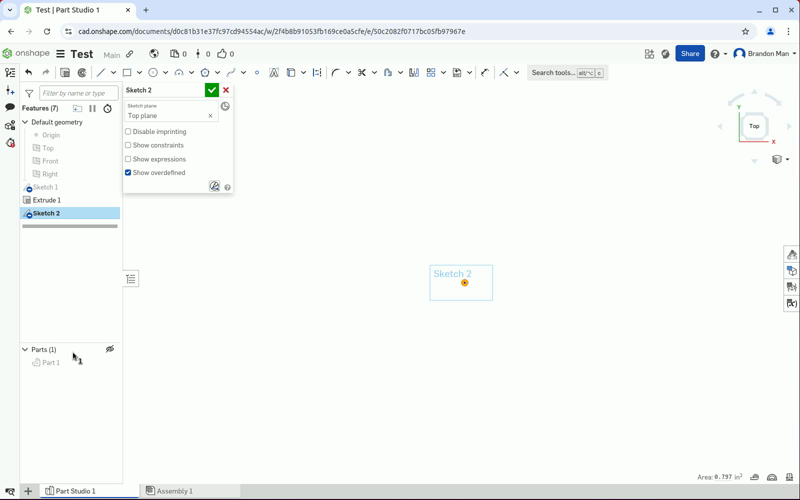
key(shift+y)
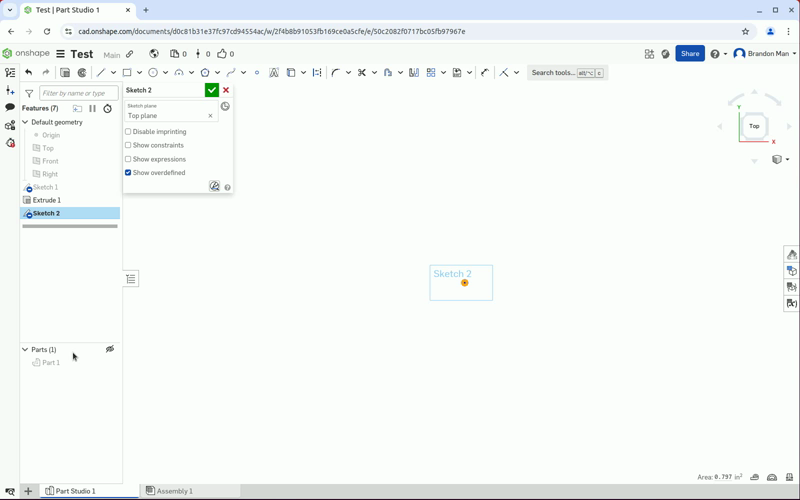
key(shift+e)
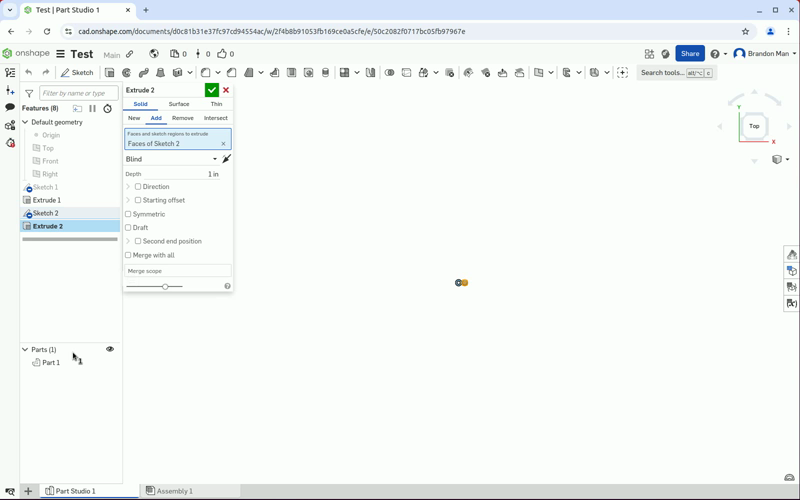
mouse_move(143, 106)
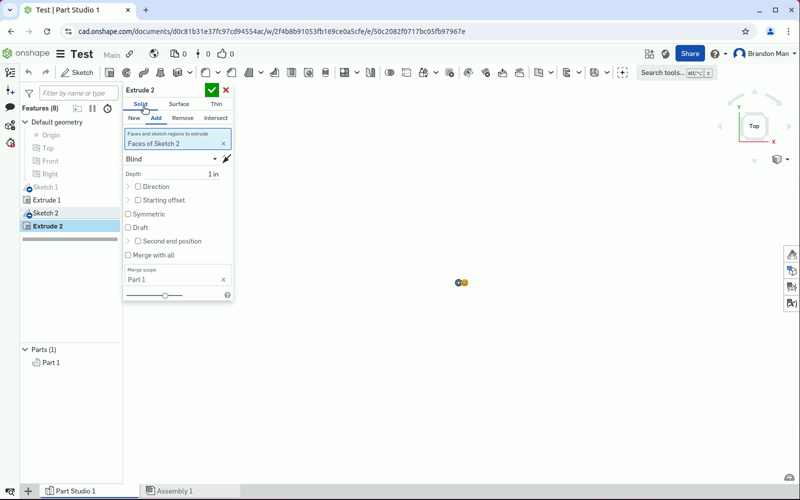
click(143, 106)
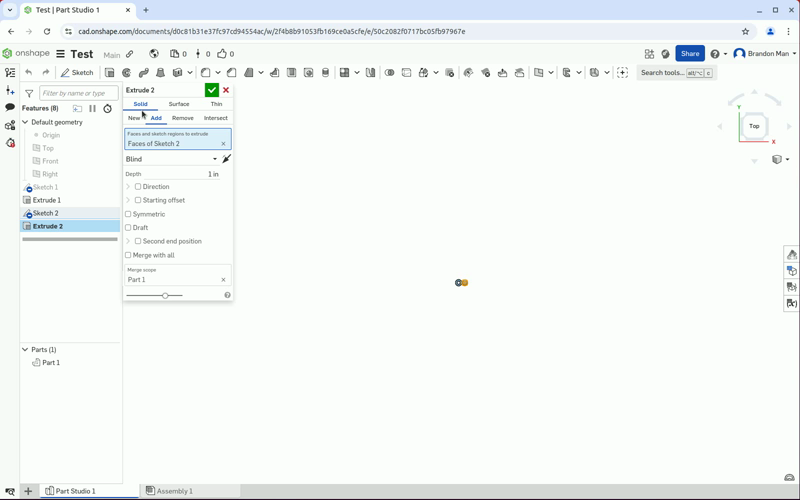
mouse_move(137, 120)
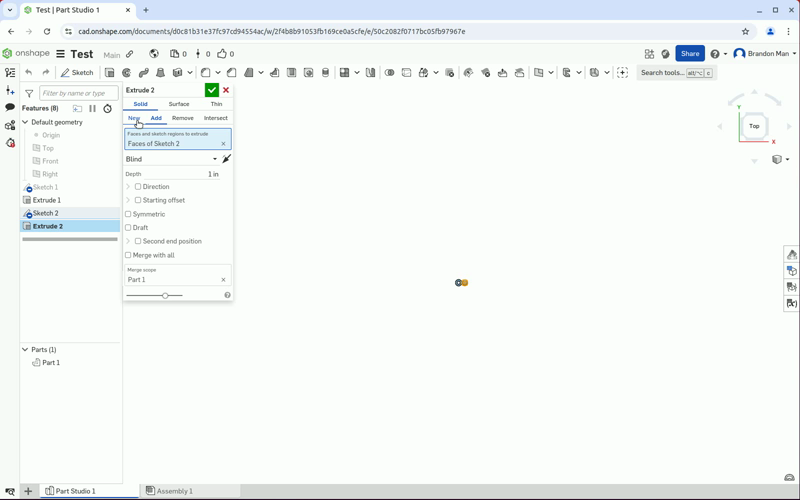
click(137, 120)
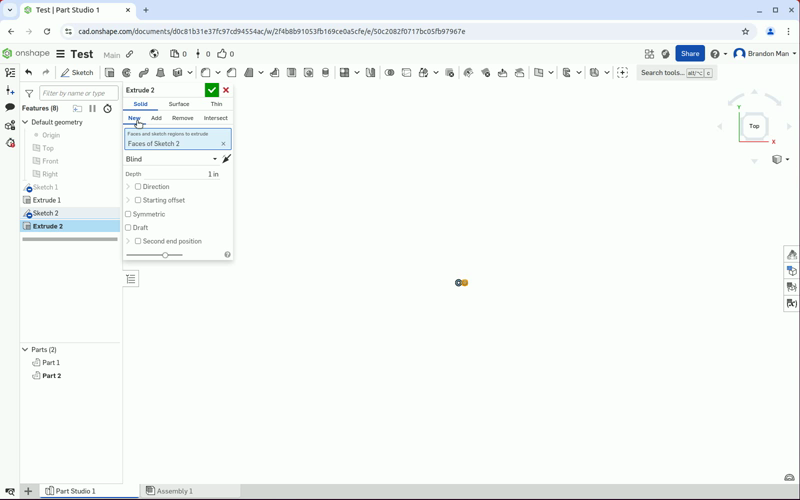
key(tab, 4)
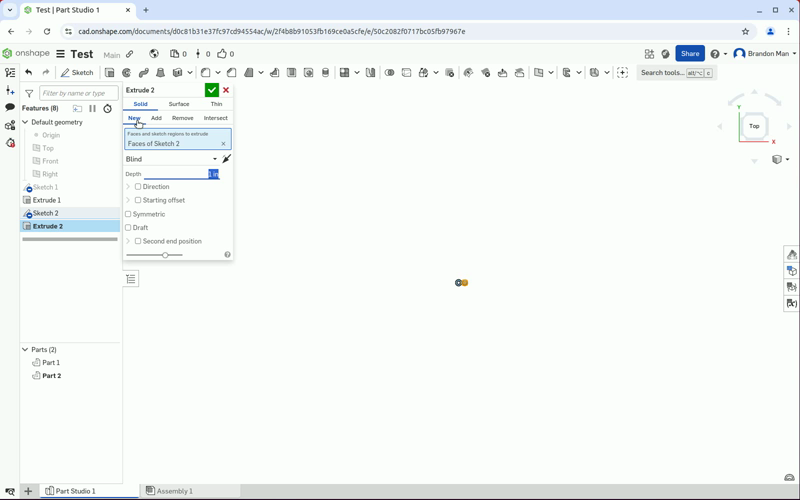
text(-11.795)
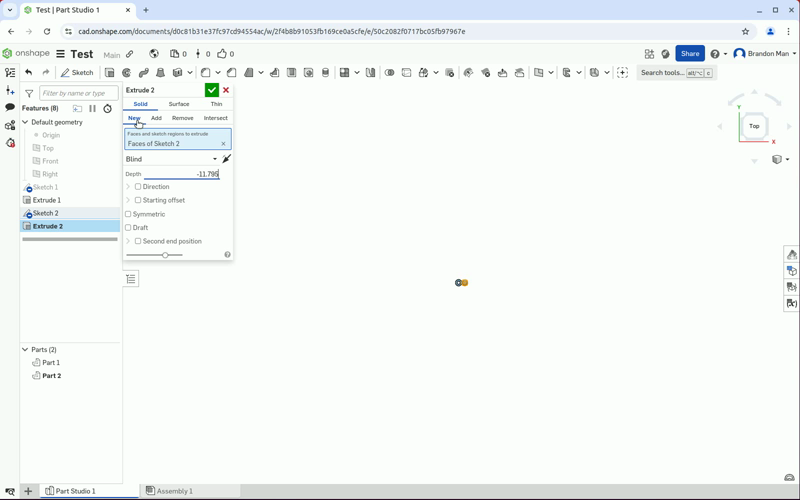
key(enter)
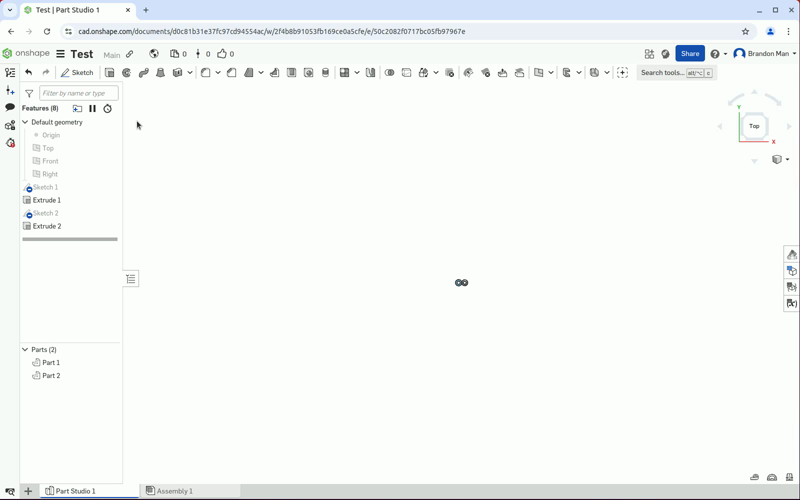
key(shift+h)
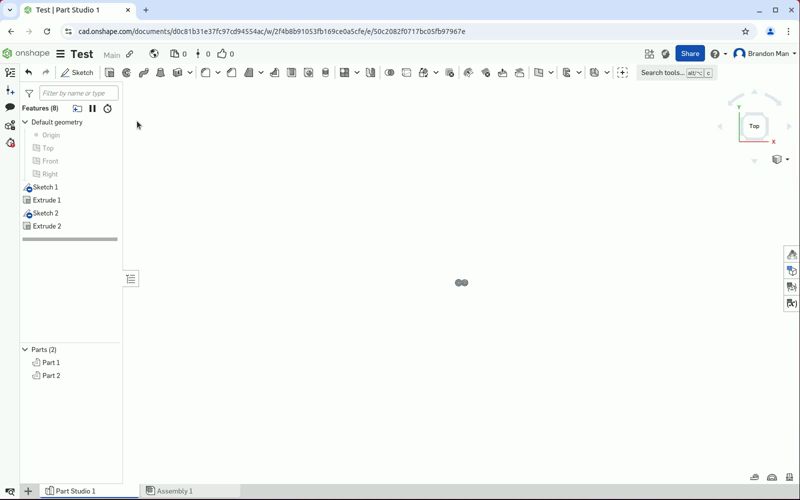
key(shift+h)
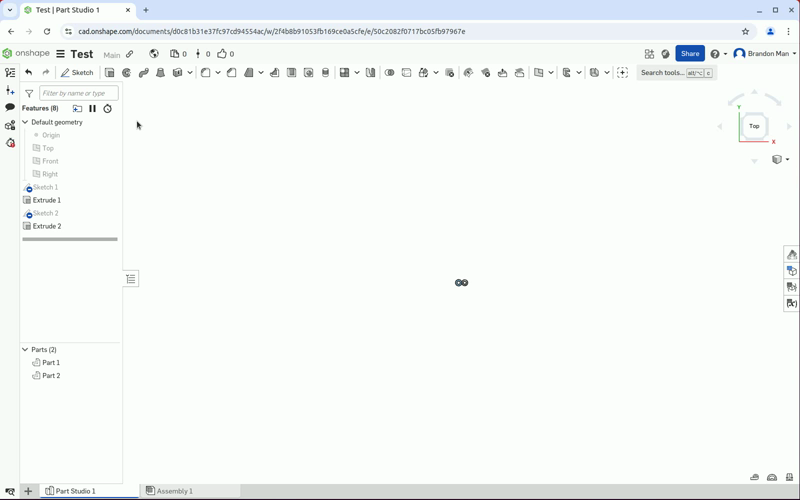
mouse_move(73, 189)
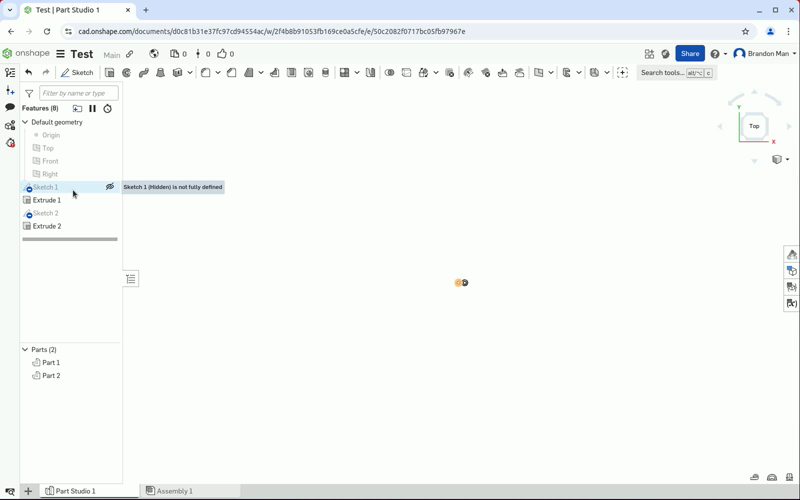
click(73, 189)
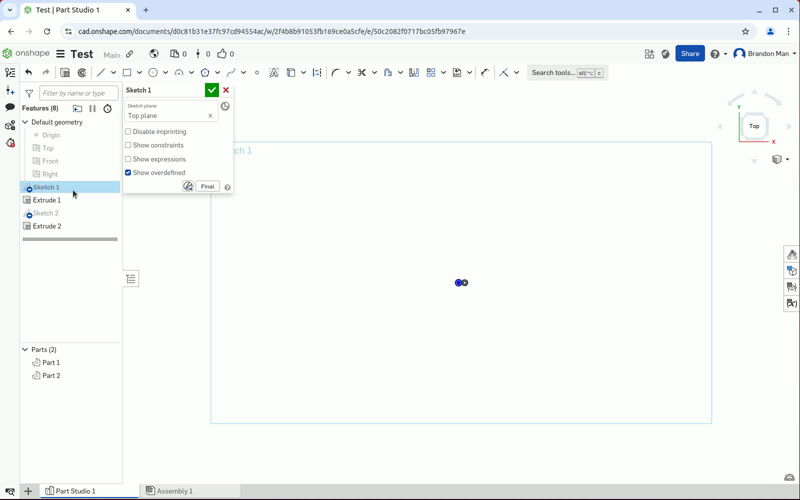
mouse_move(229, 92)
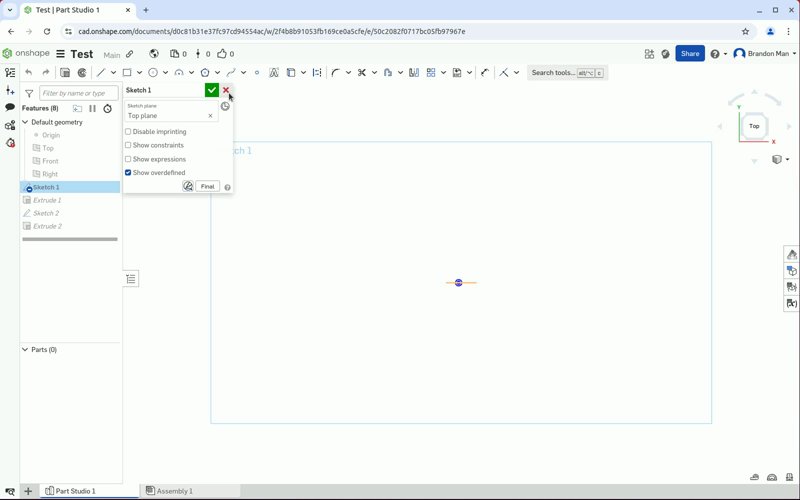
click(229, 92)
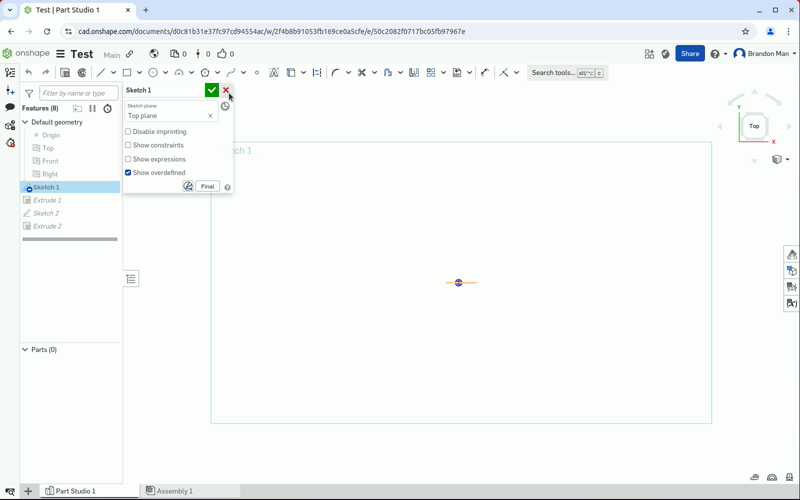
key(shift+s)
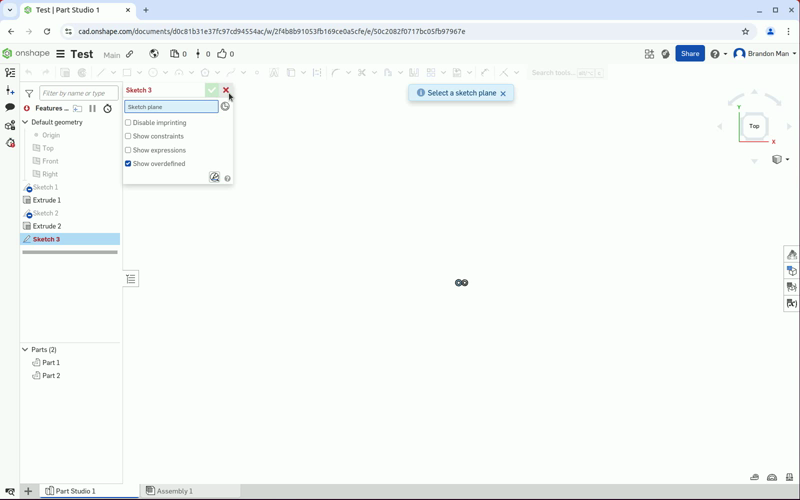
mouse_move(73, 150)
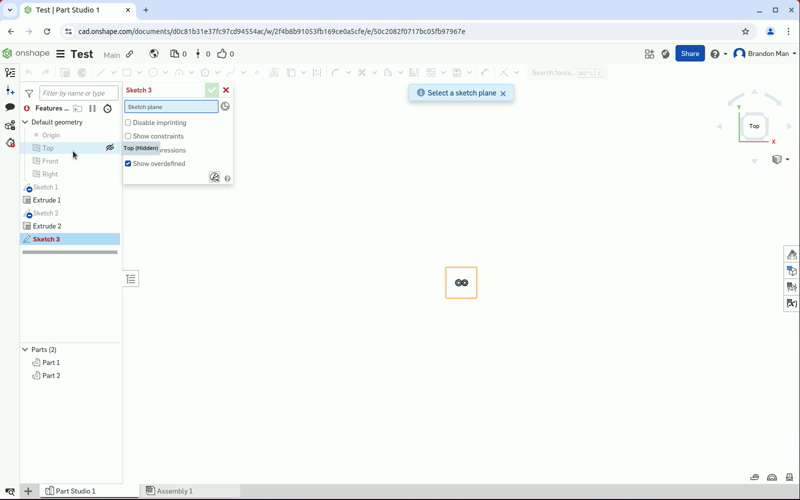
click(73, 150)
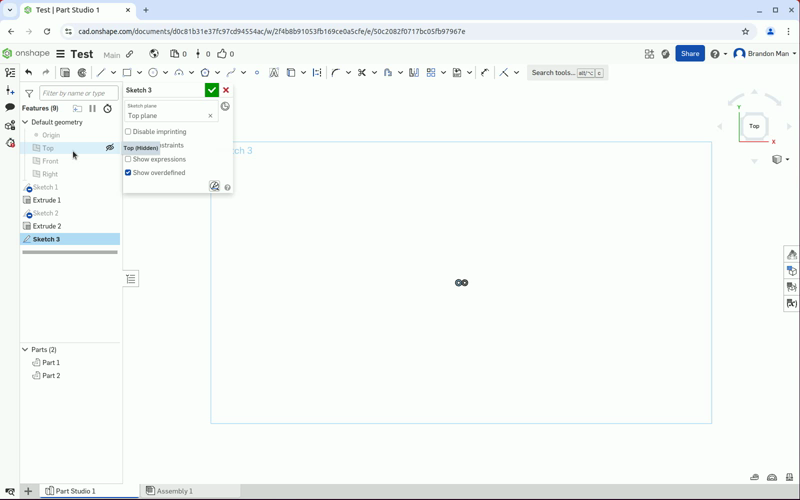
mouse_move(73, 352)
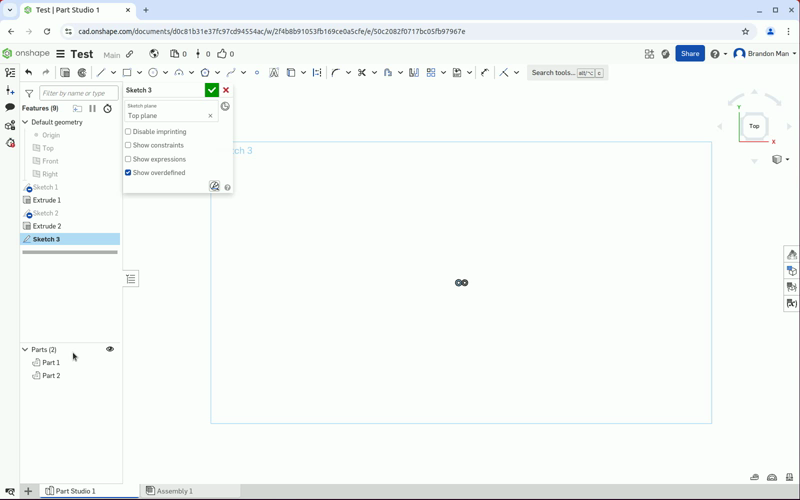
key(y)
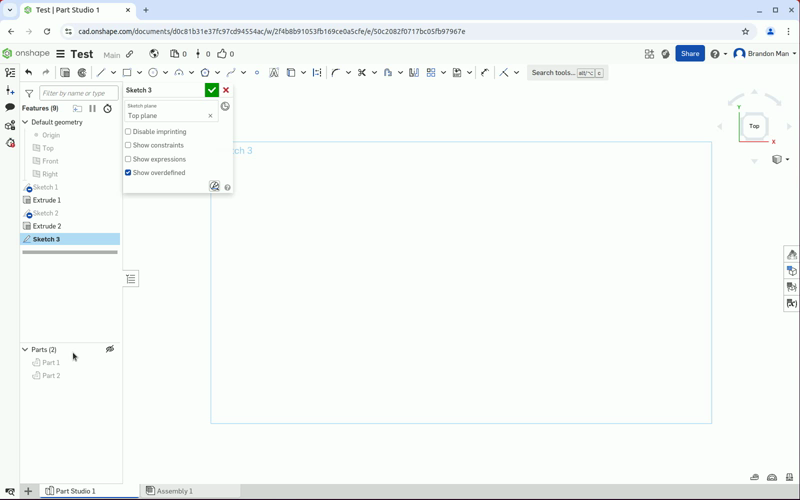
key(l)
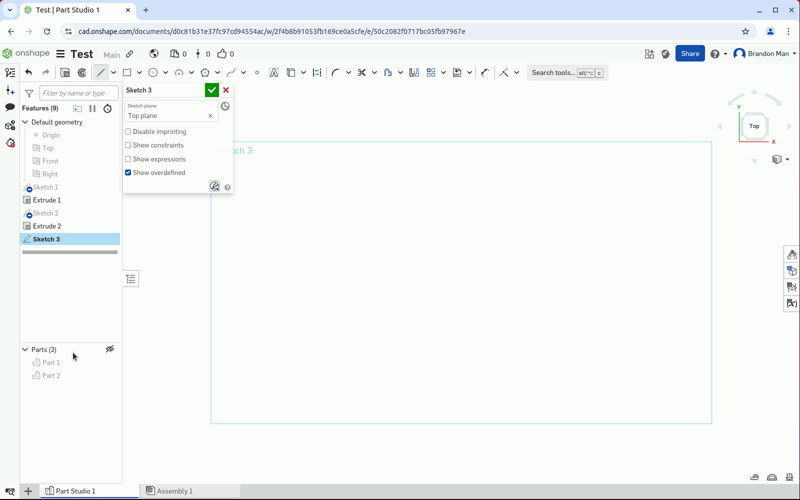
key_down(shift)
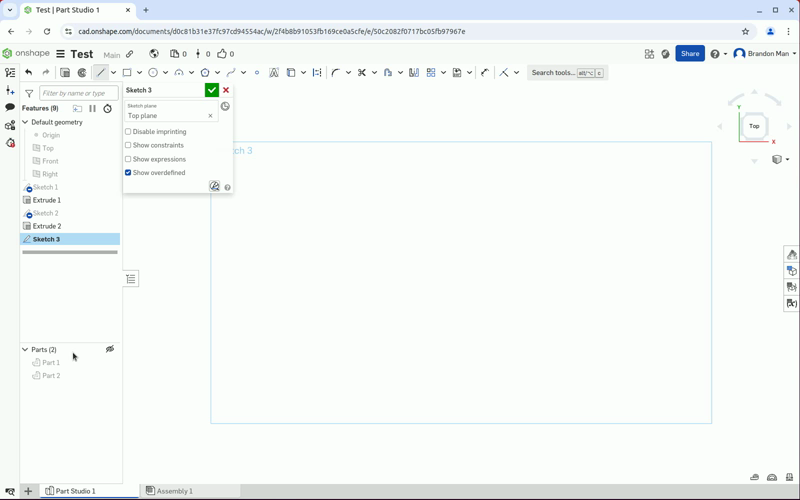
mouse_move(412, 286)
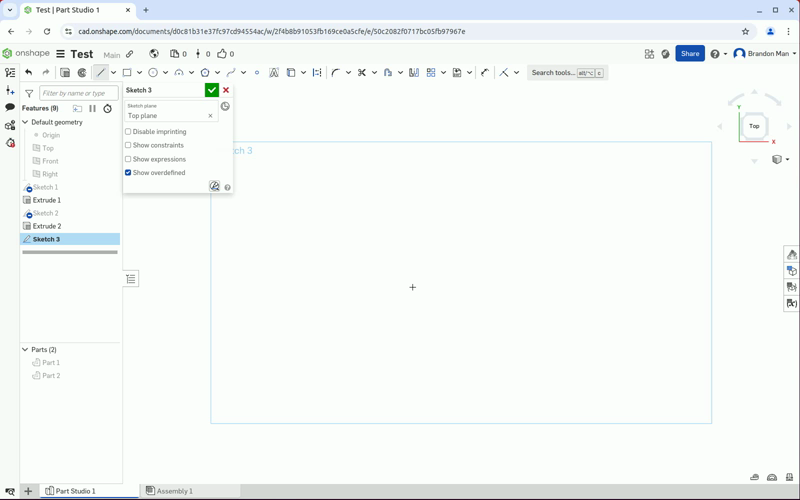
click(412, 286)
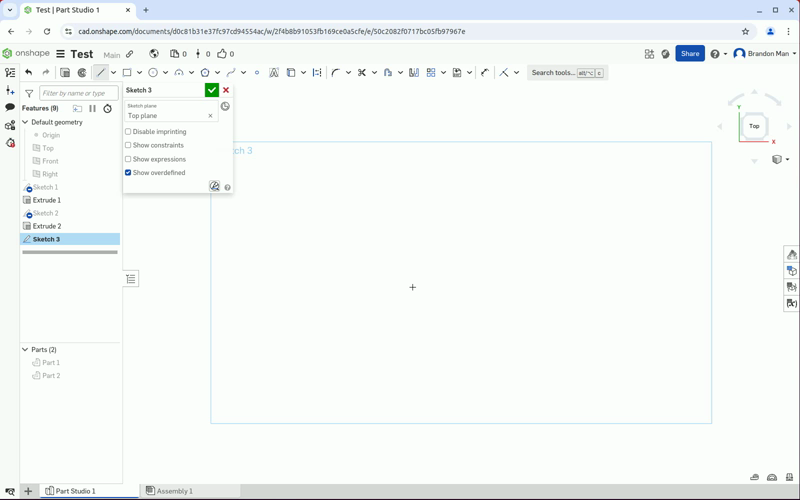
key_up(shift)
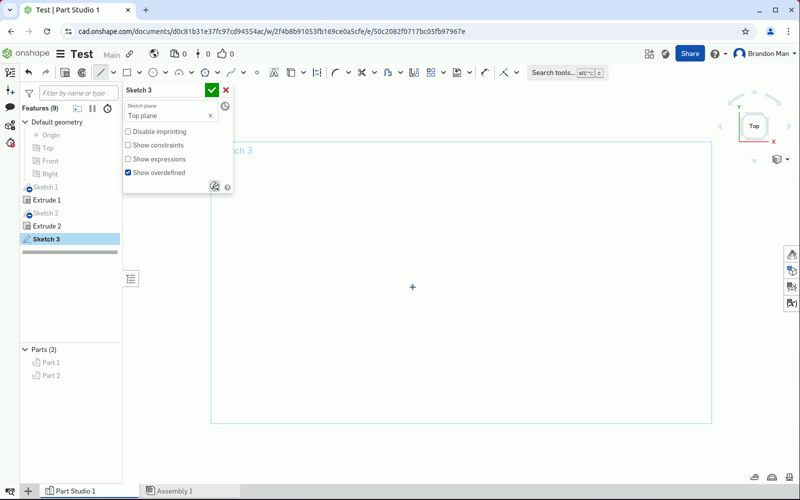
key_down(shift)
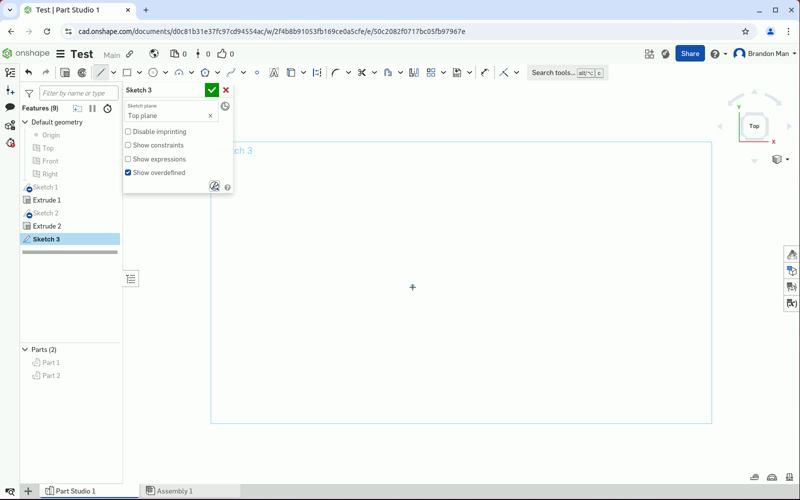
mouse_move(572, 286)
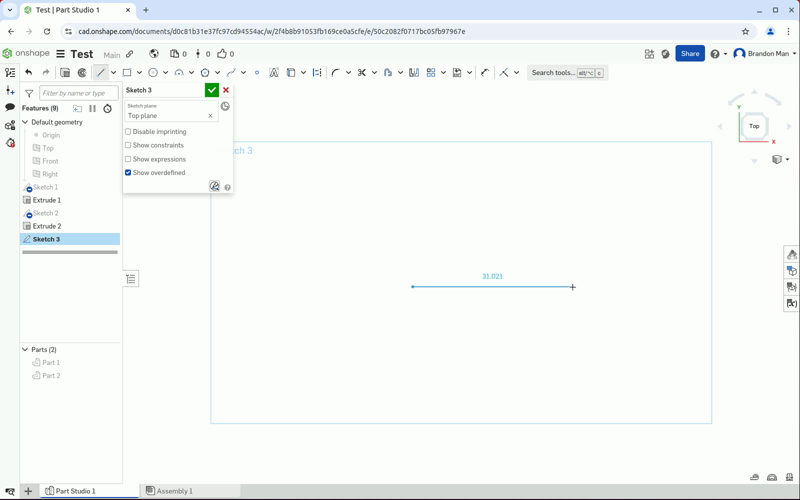
click(572, 286)
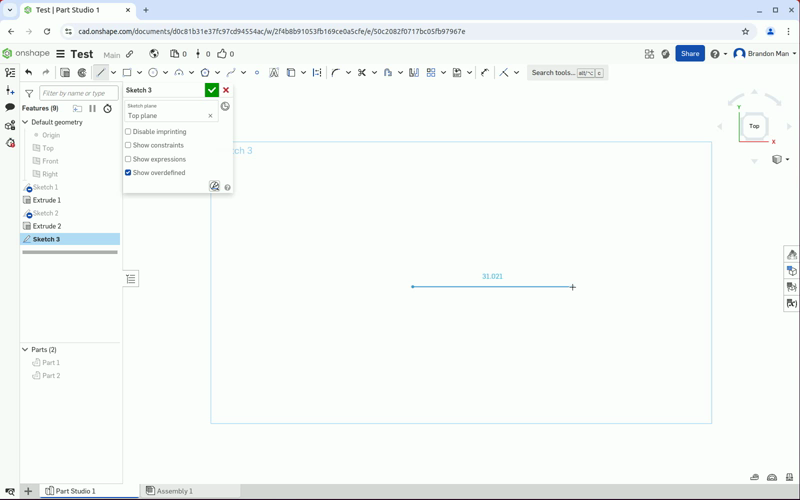
key_up(shift)
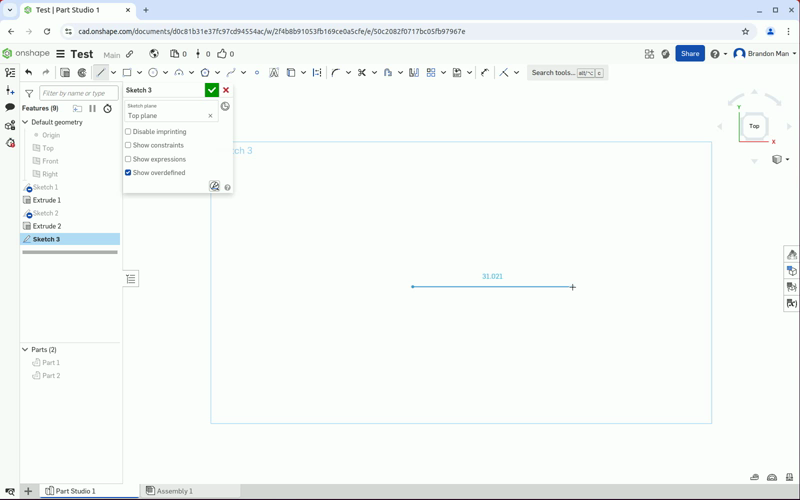
key_down(shift)
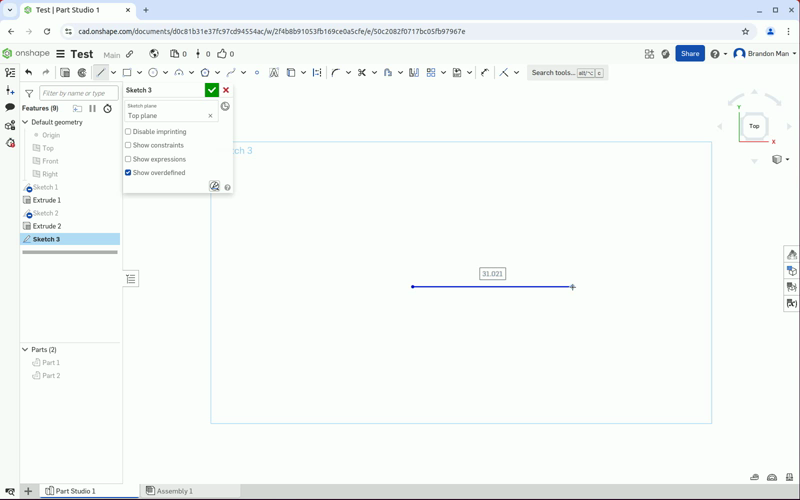
mouse_move(589, 286)
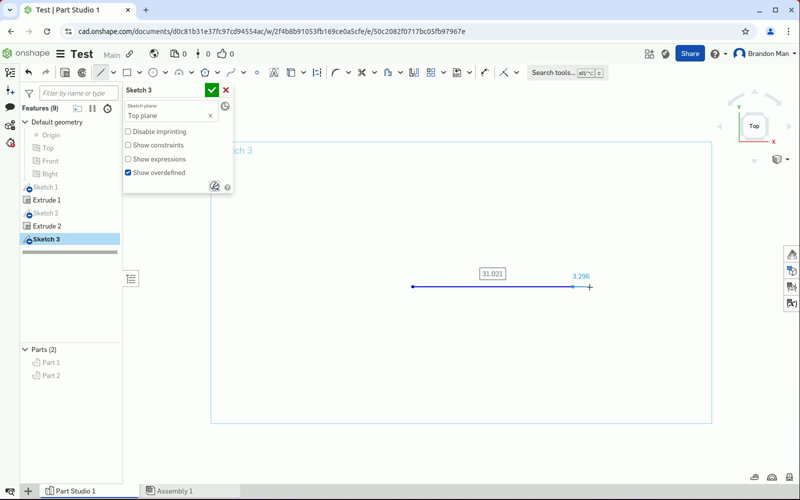
mouse_move(572, 284)
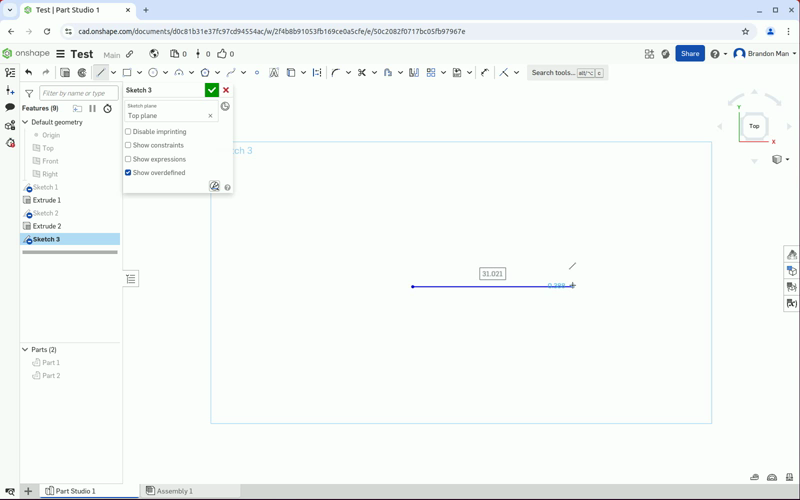
scroll(6)
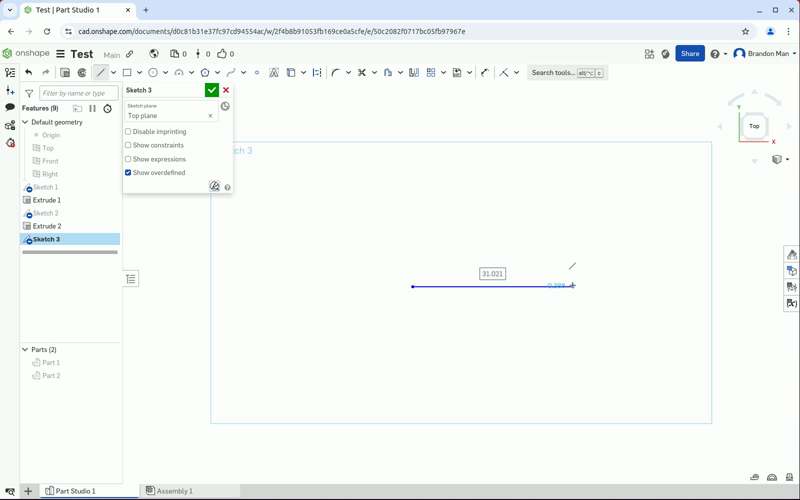
scroll(6)
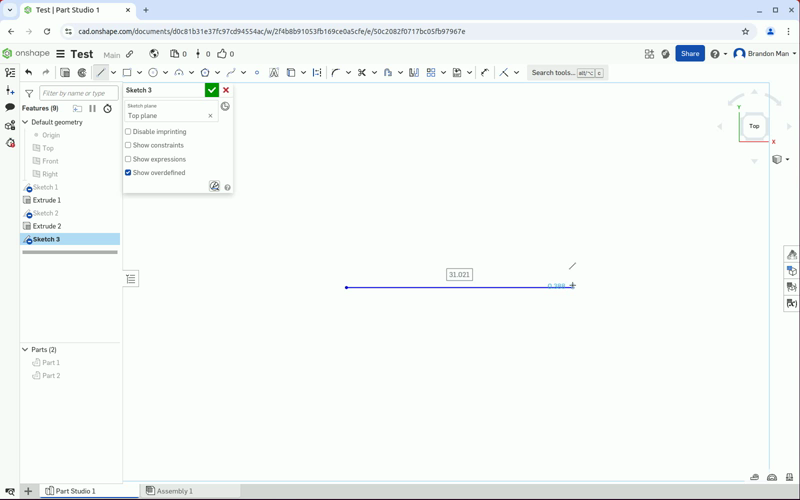
scroll(6)
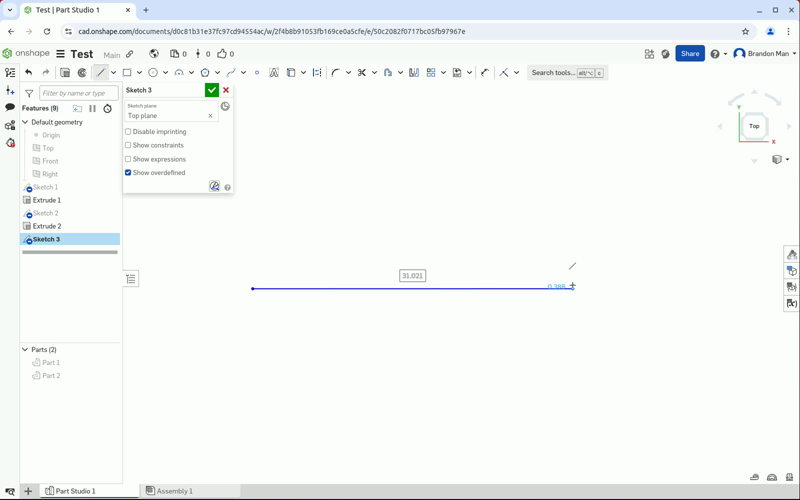
scroll(6)
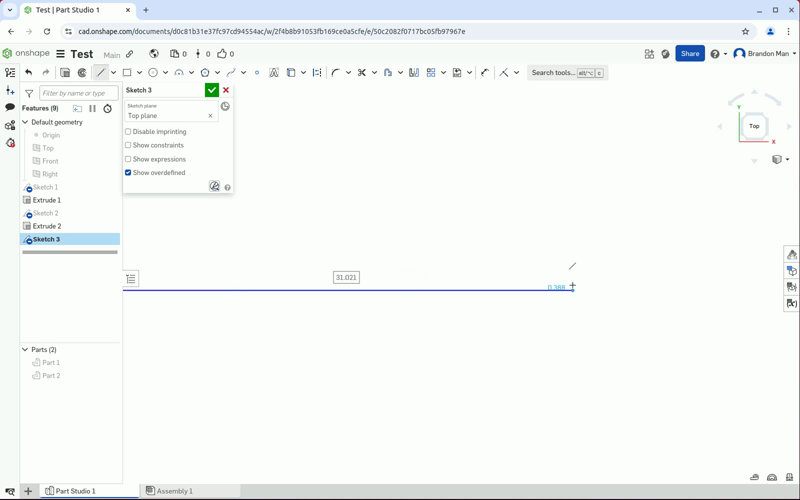
scroll(6)
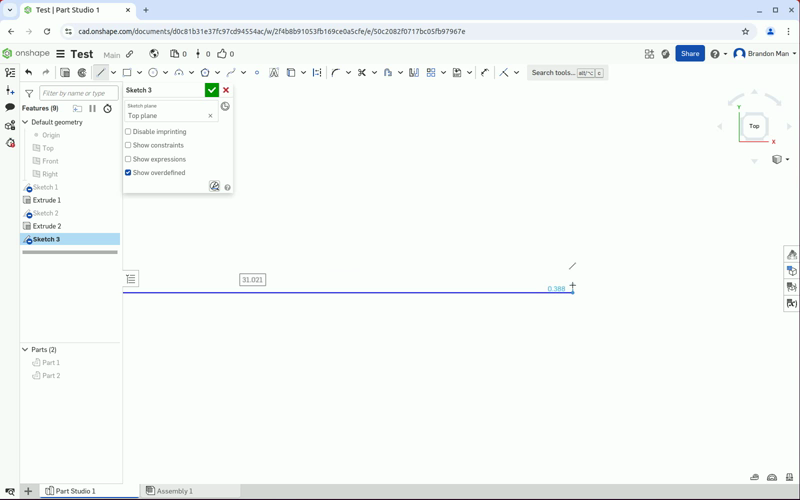
scroll(6)
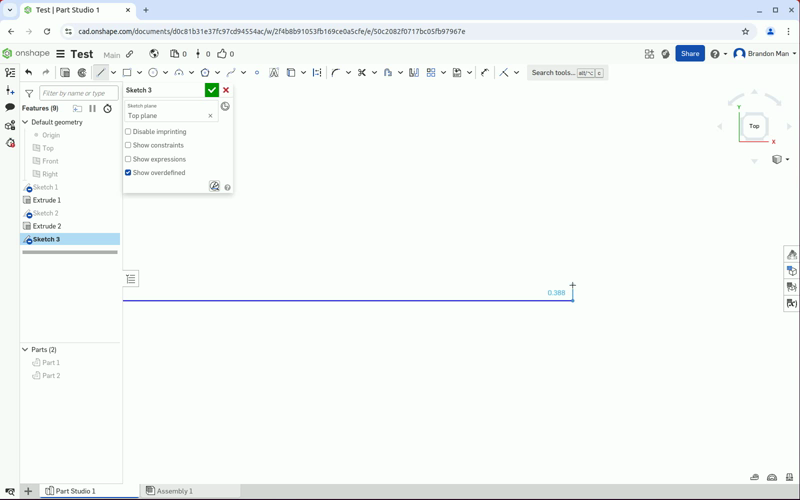
scroll(6)
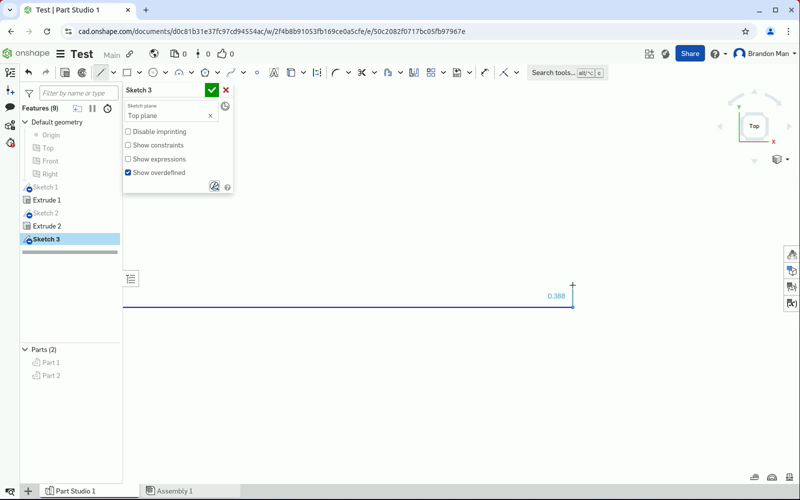
click(572, 284)
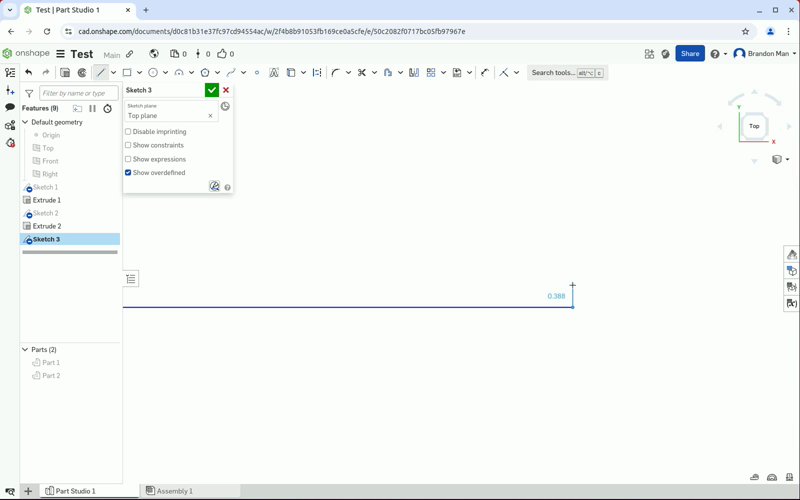
scroll(-6)
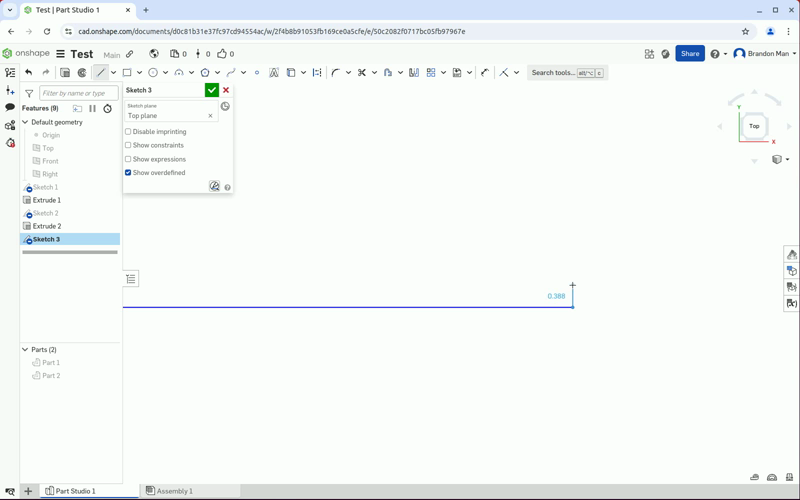
scroll(-6)
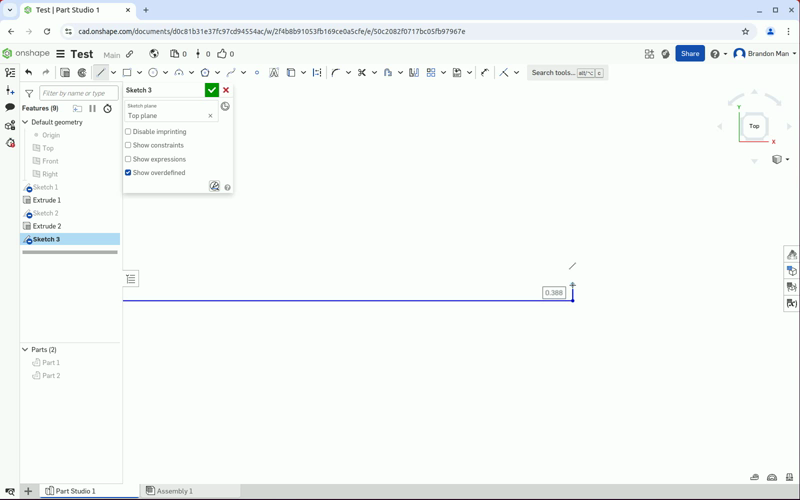
scroll(-6)
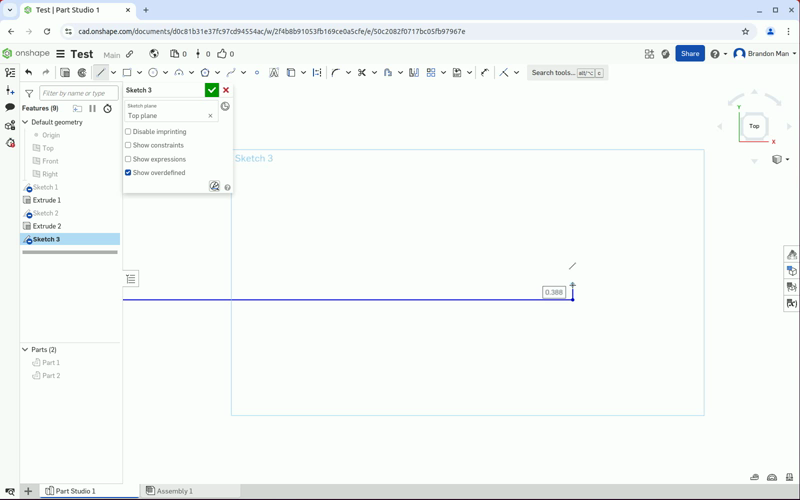
scroll(-6)
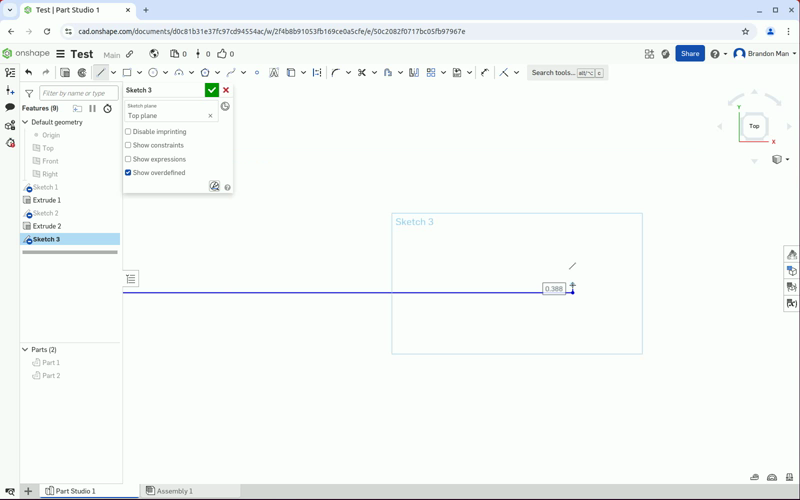
scroll(-6)
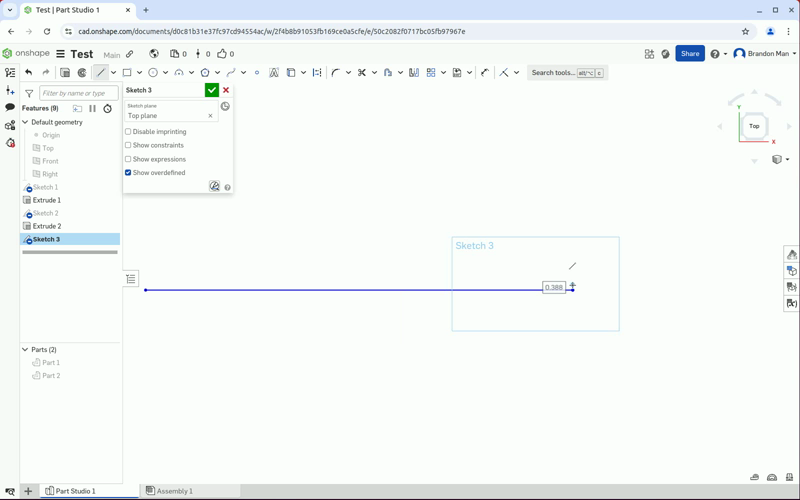
scroll(-6)
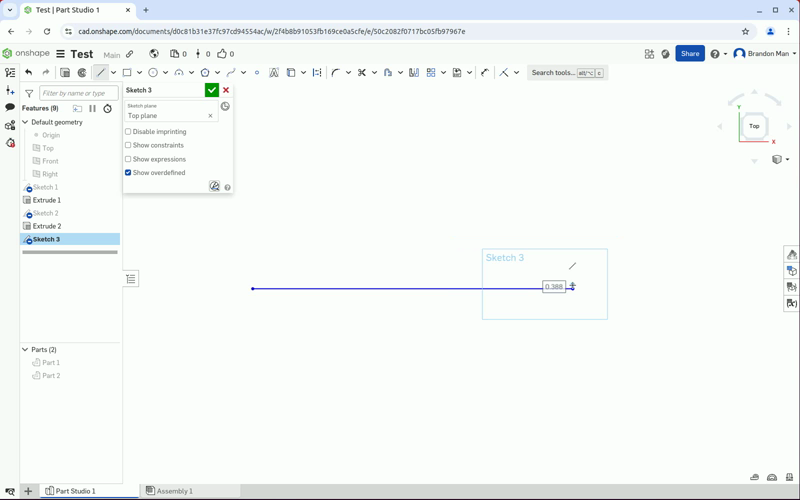
scroll(-6)
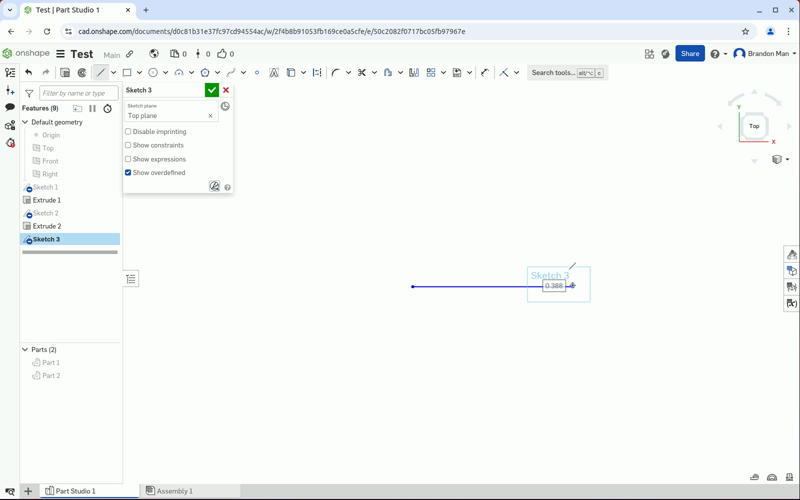
key_up(shift)
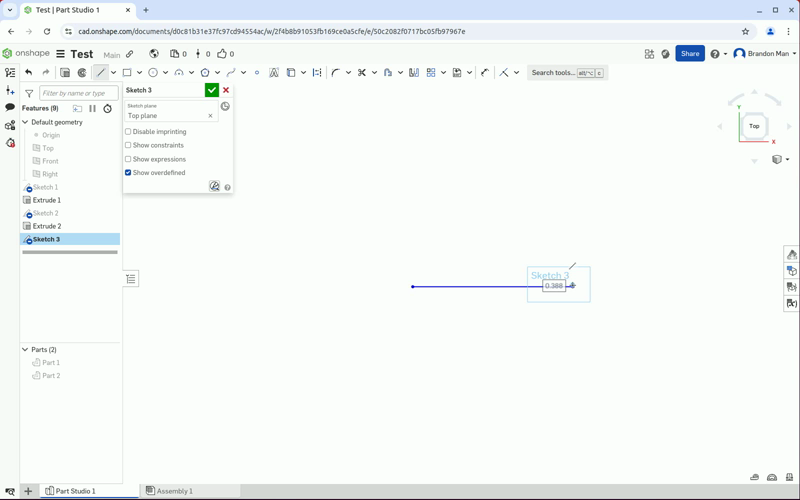
key_down(shift)
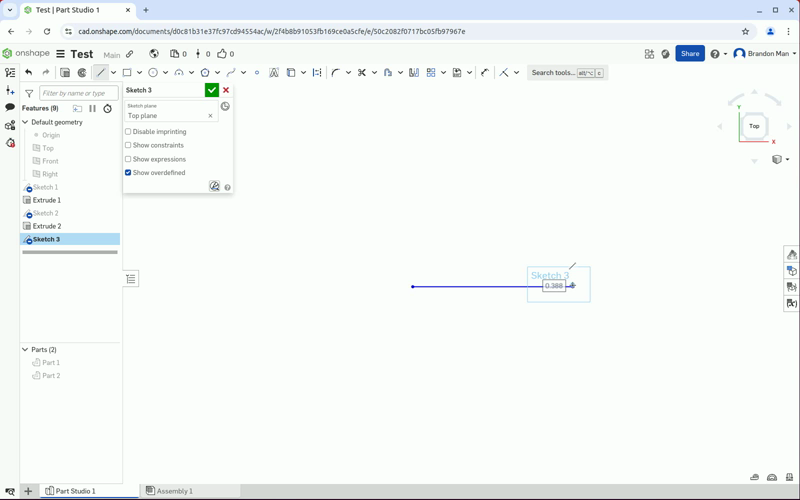
mouse_move(412, 284)
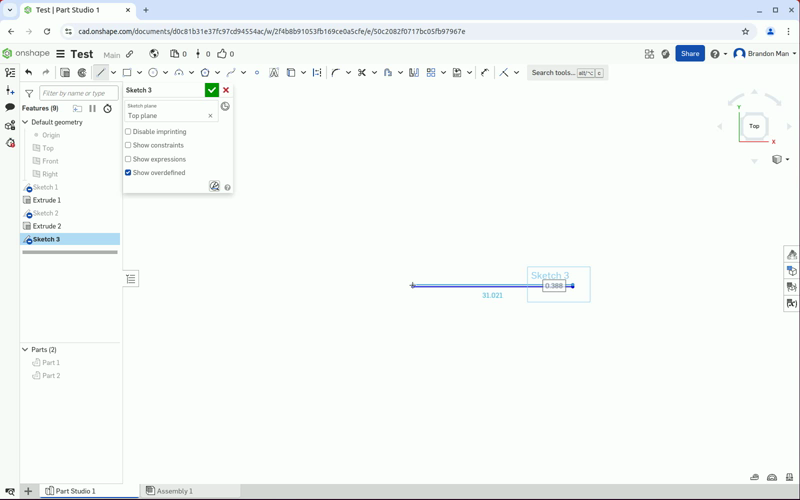
scroll(6)
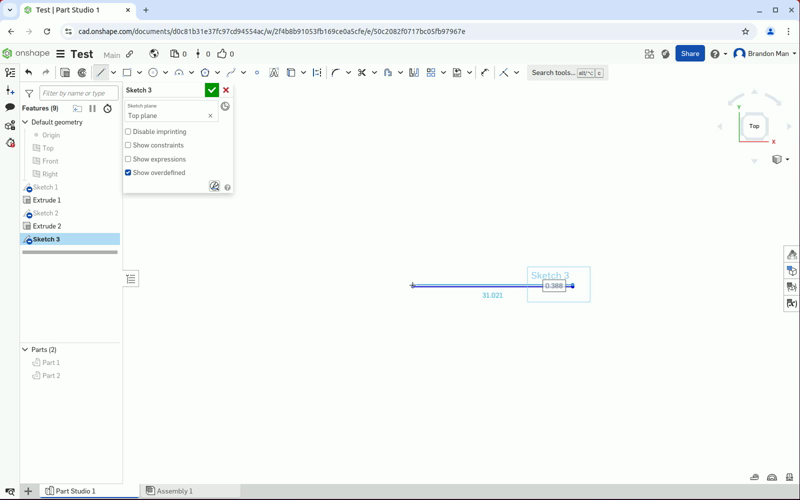
scroll(6)
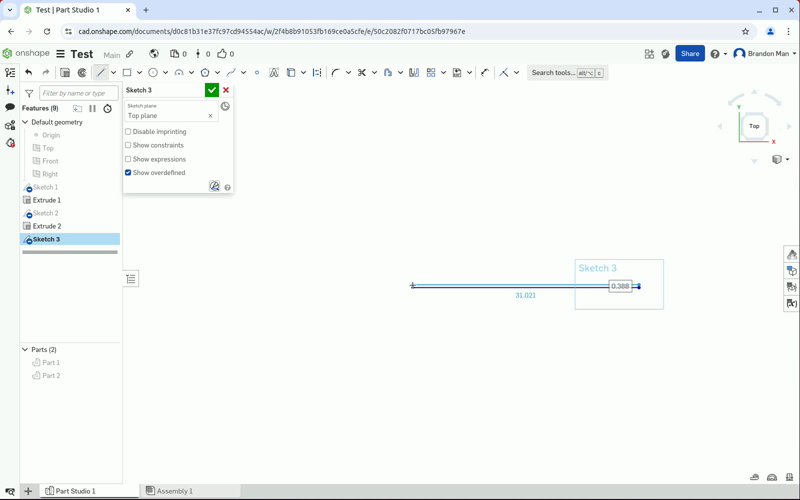
scroll(6)
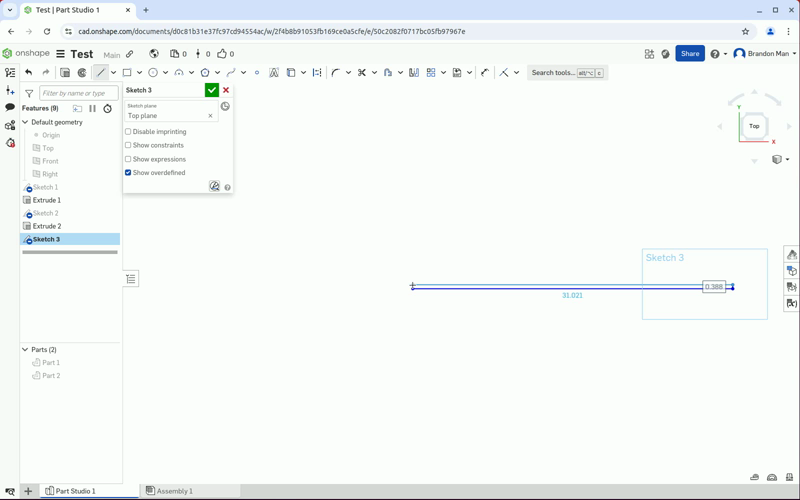
scroll(6)
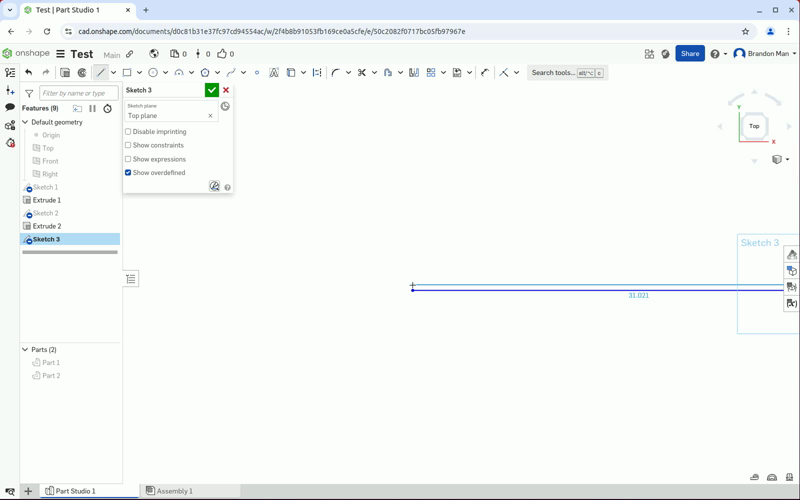
scroll(6)
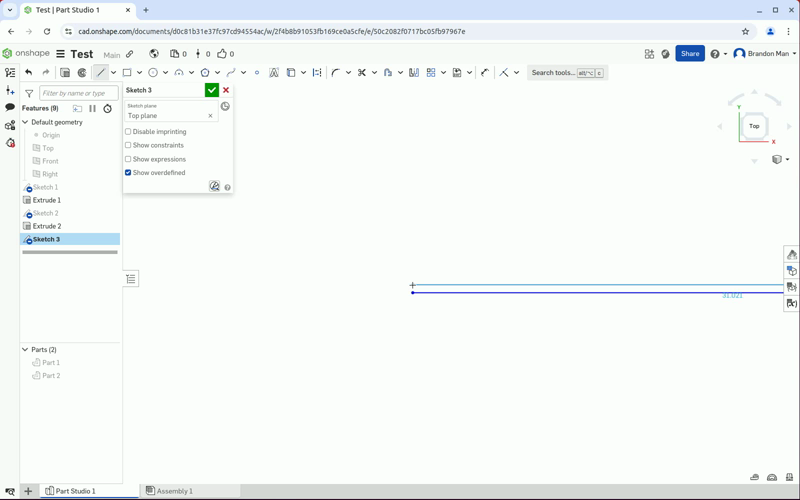
scroll(6)
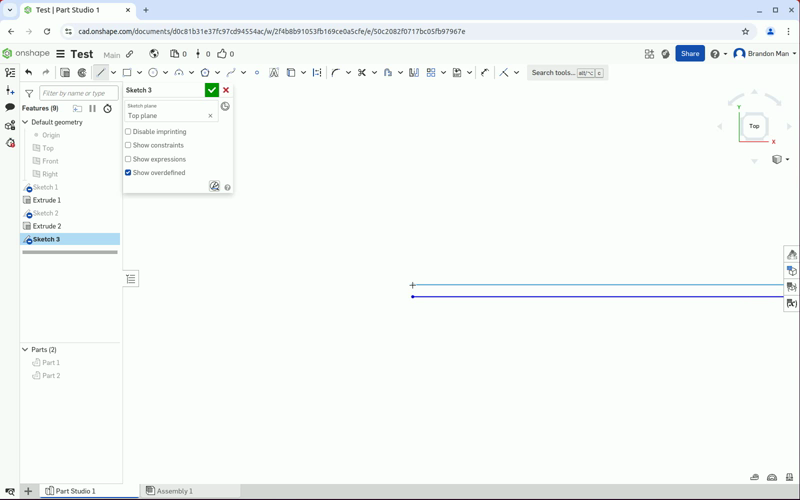
scroll(6)
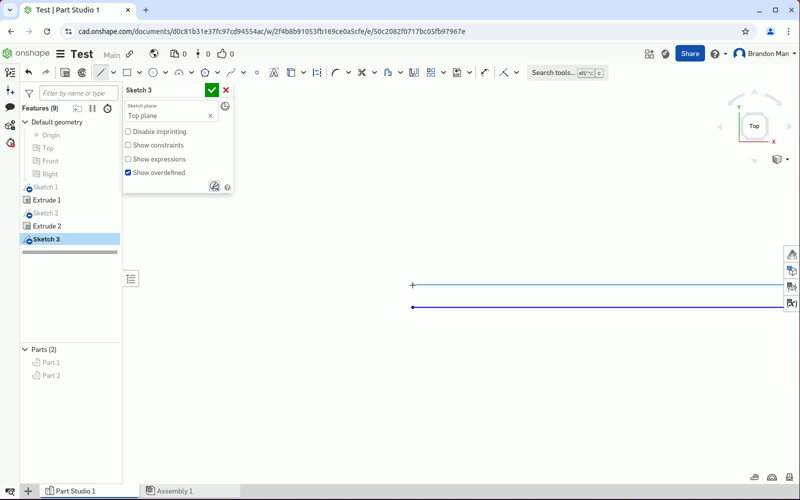
click(412, 284)
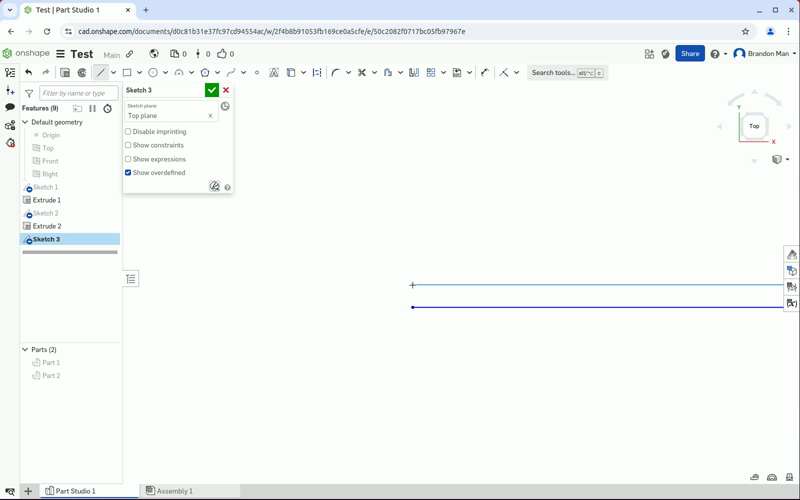
scroll(-6)
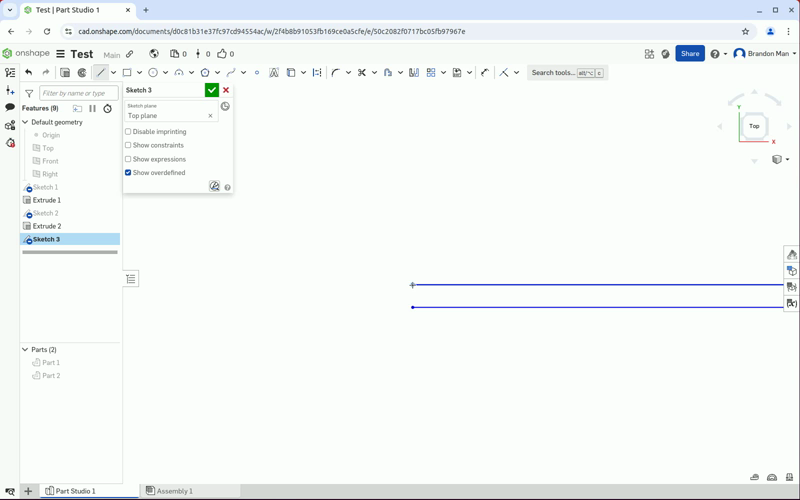
scroll(-6)
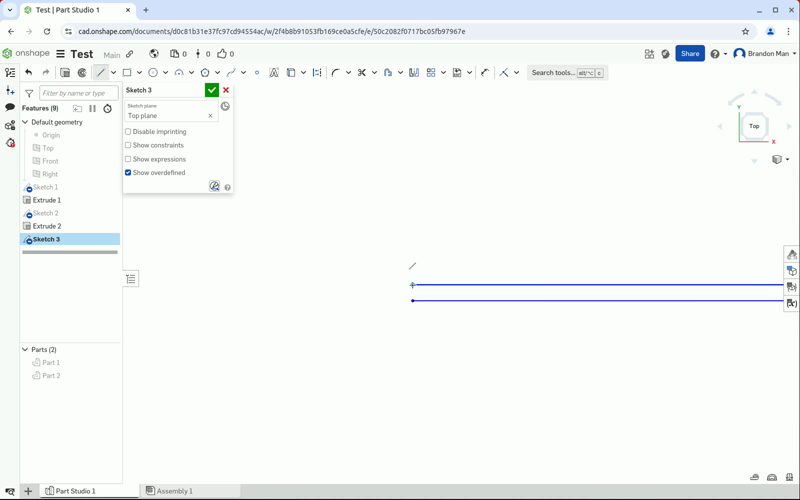
scroll(-6)
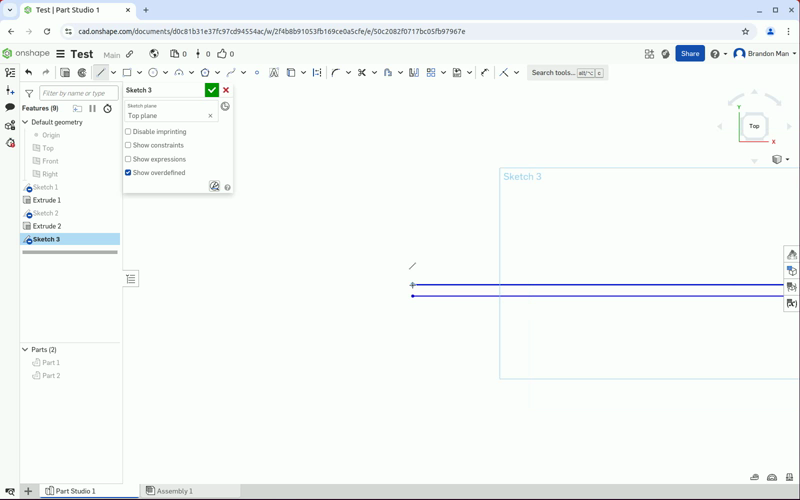
scroll(-6)
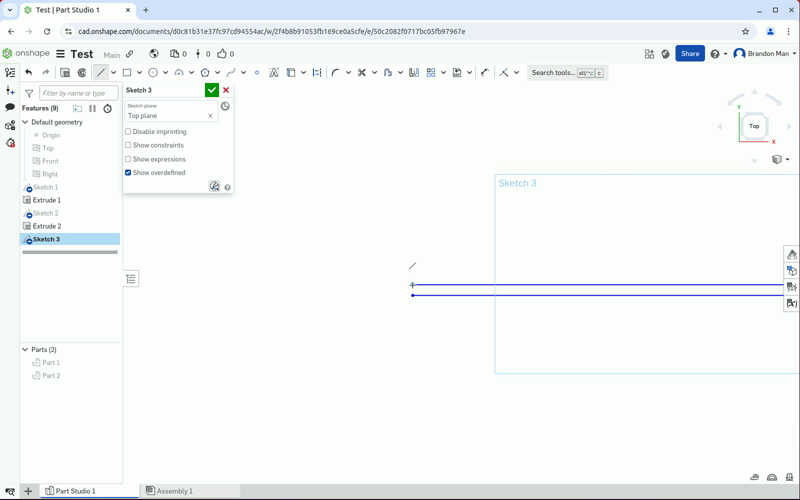
scroll(-6)
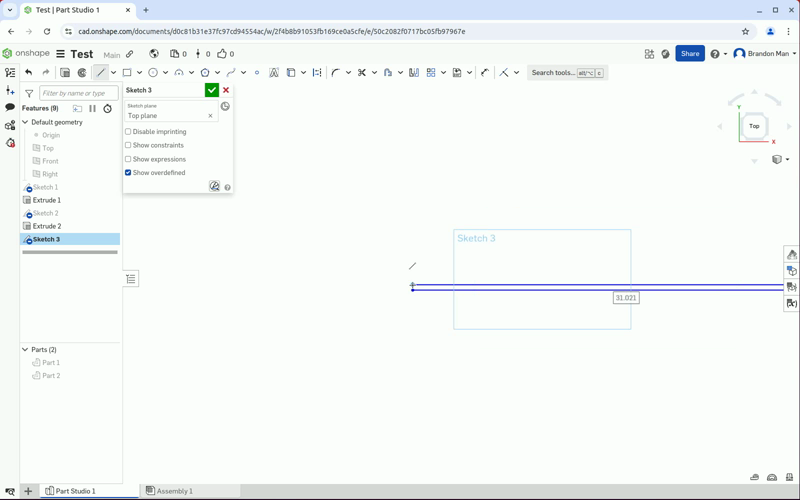
scroll(-6)
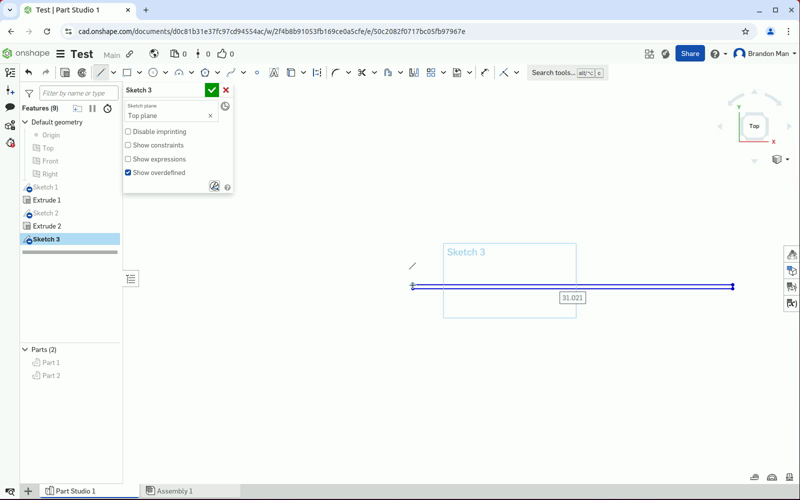
scroll(-6)
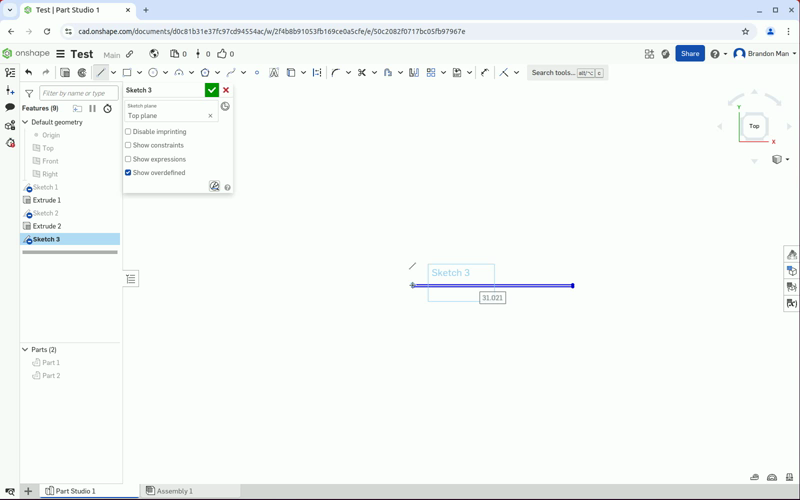
key_up(shift)
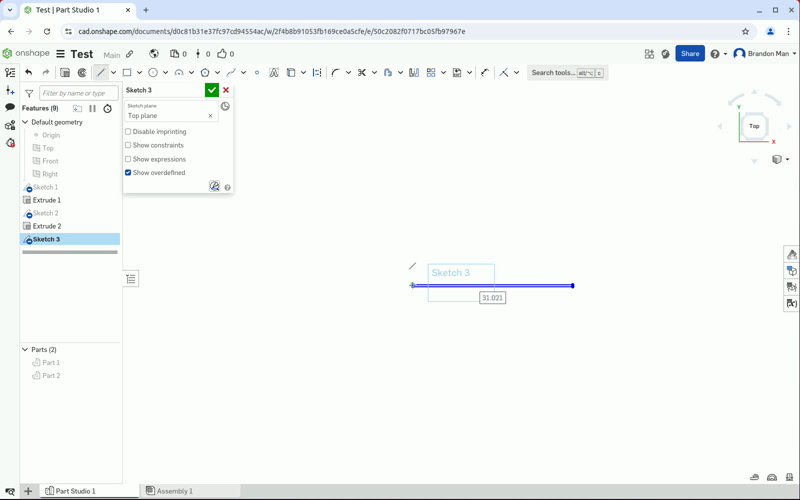
mouse_move(442, 284)
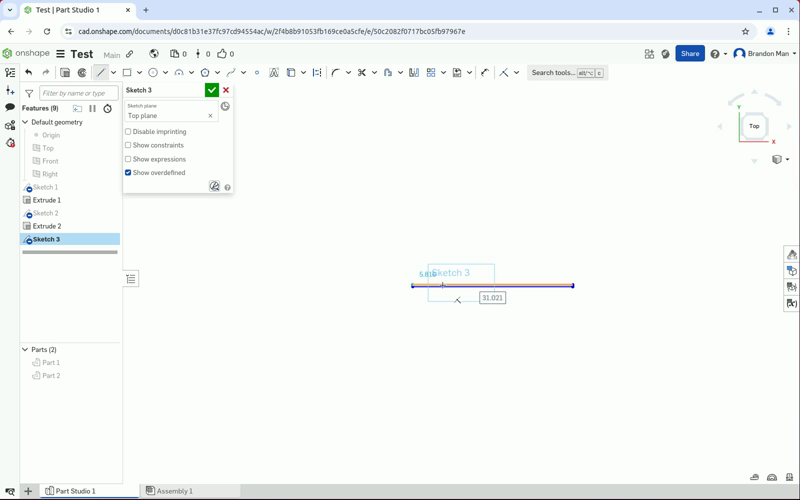
key_down(shift)
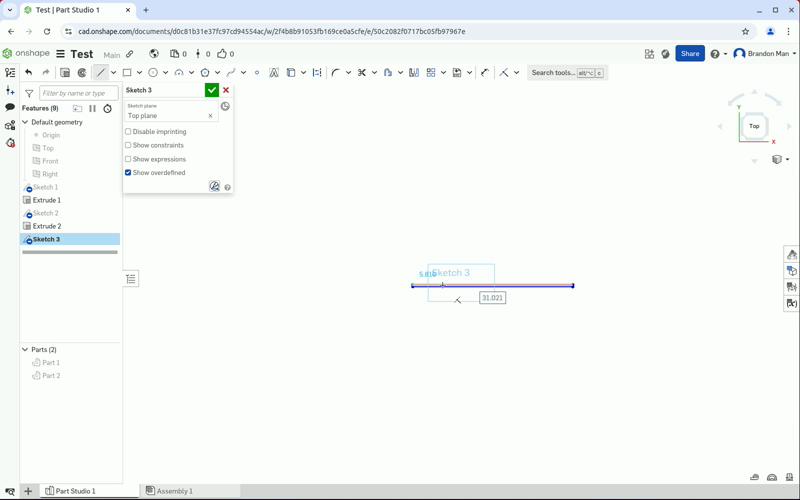
mouse_move(412, 286)
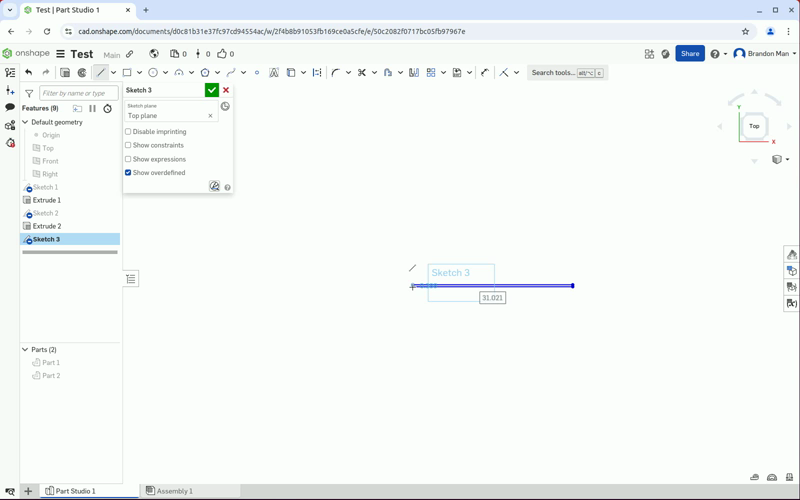
scroll(6)
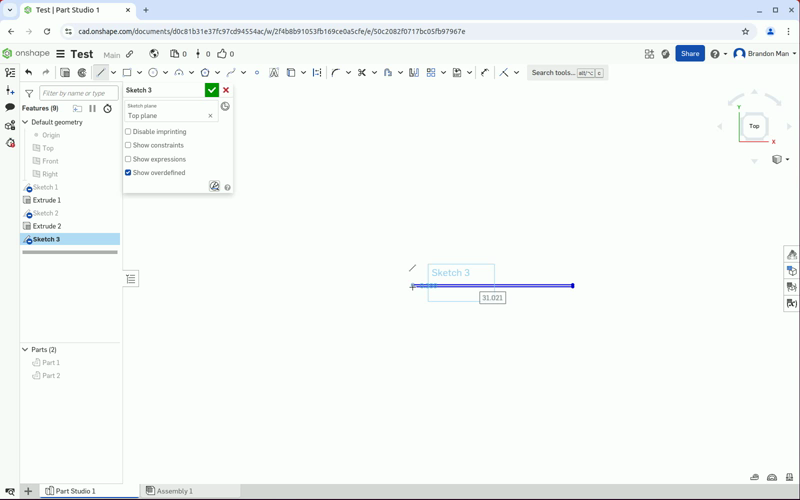
scroll(6)
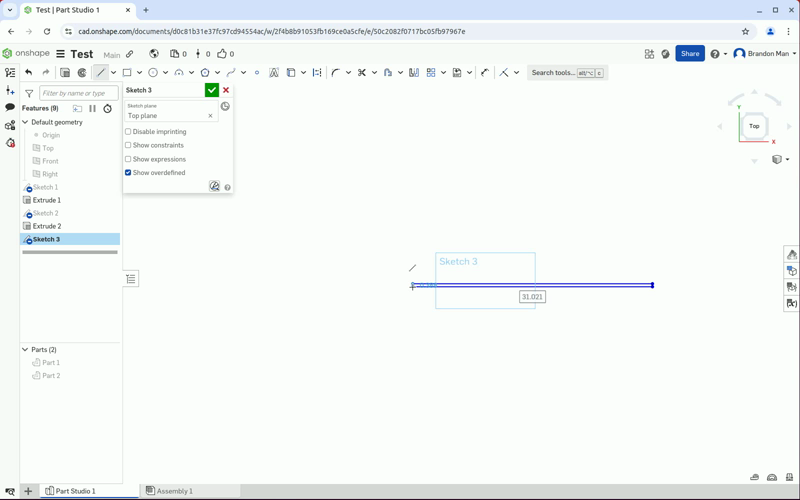
scroll(6)
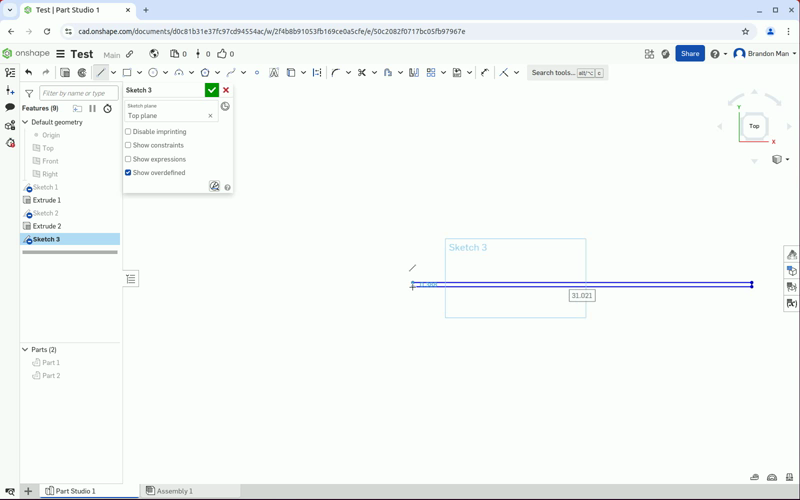
scroll(6)
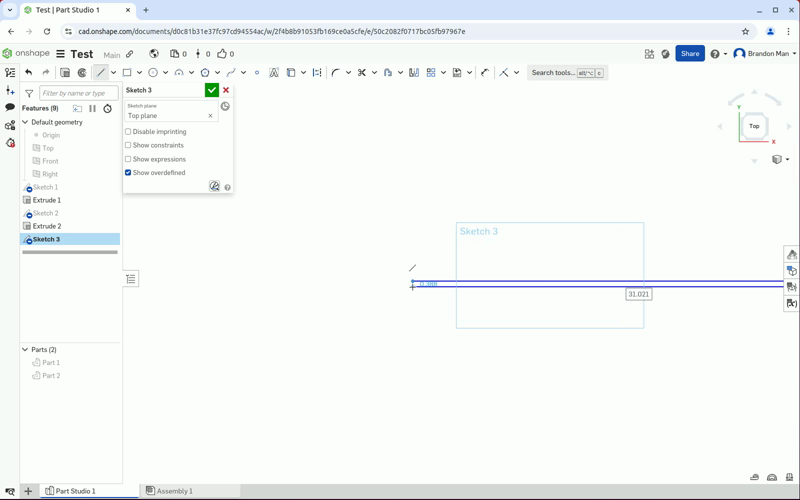
scroll(6)
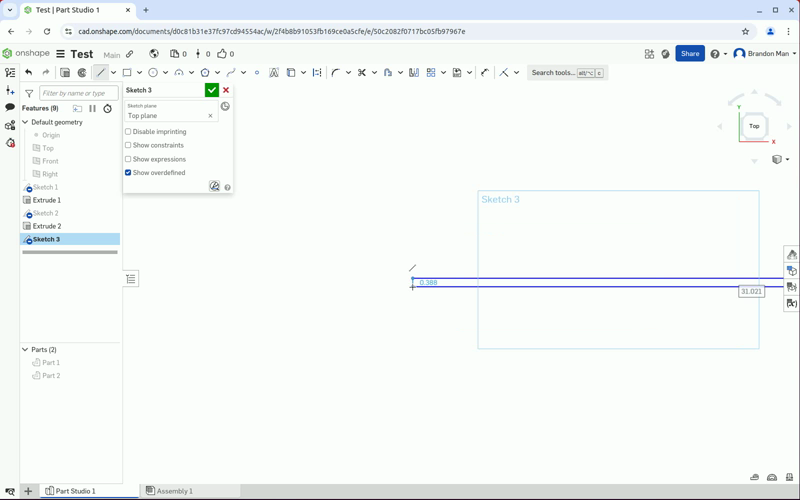
scroll(6)
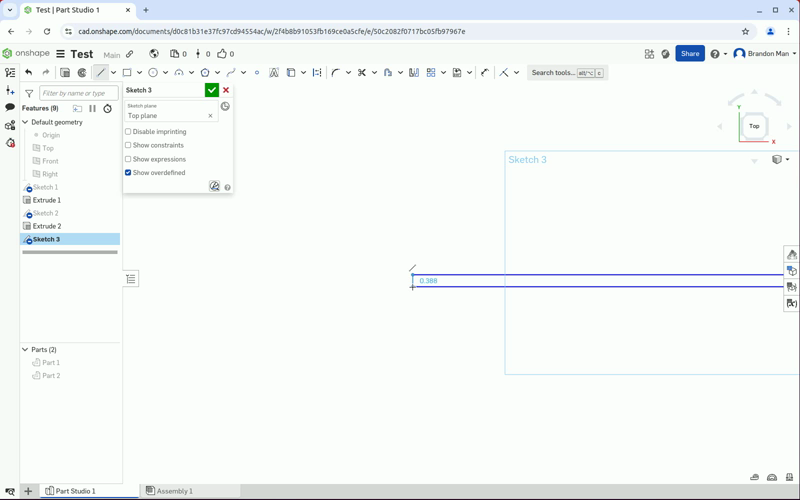
scroll(6)
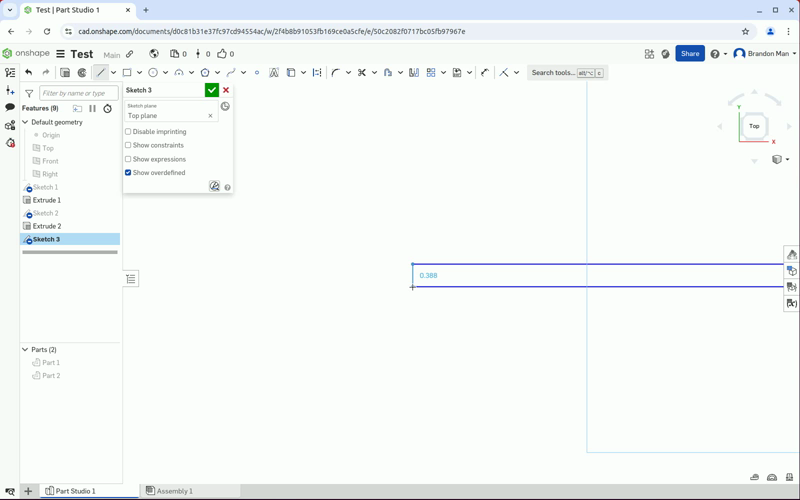
key_up(shift)
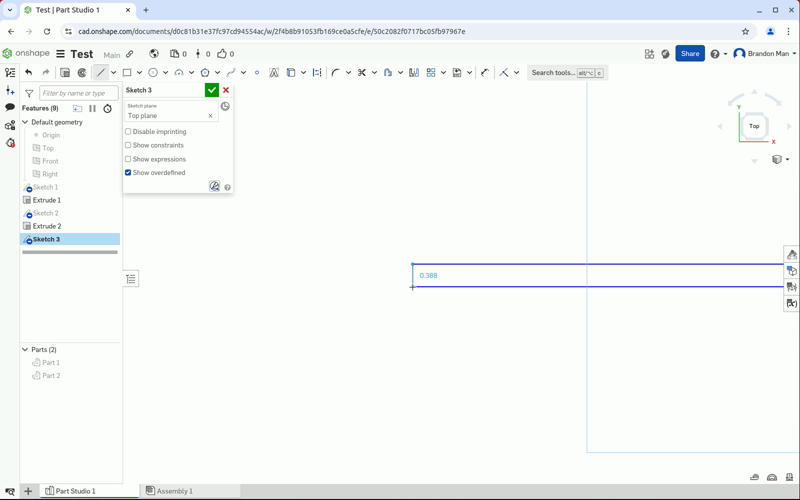
click(412, 286)
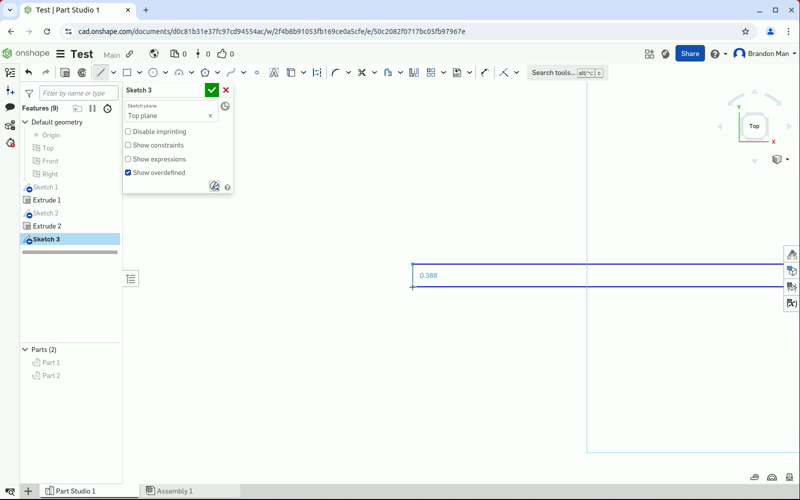
scroll(-6)
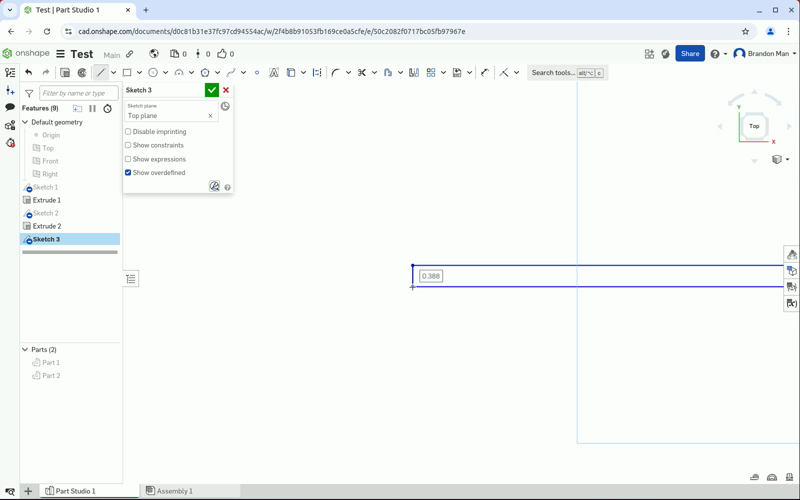
scroll(-6)
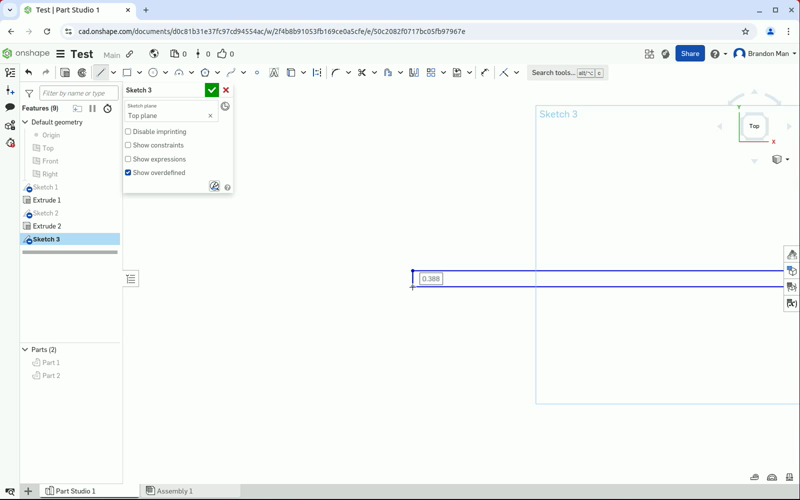
scroll(-6)
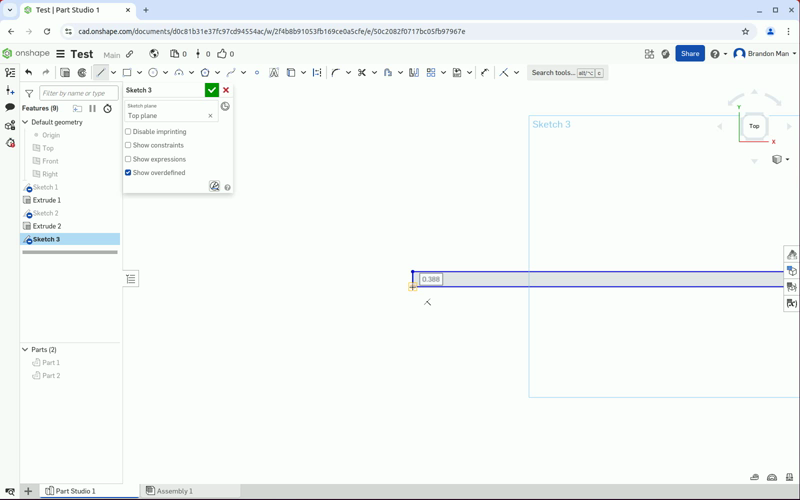
scroll(-6)
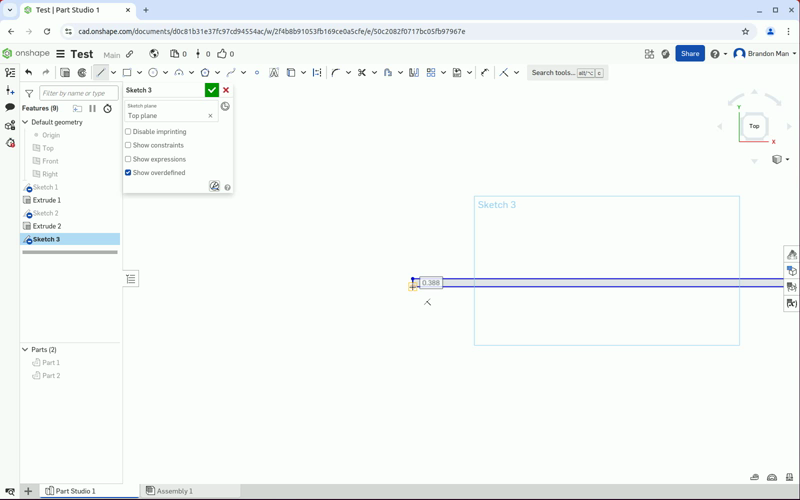
scroll(-6)
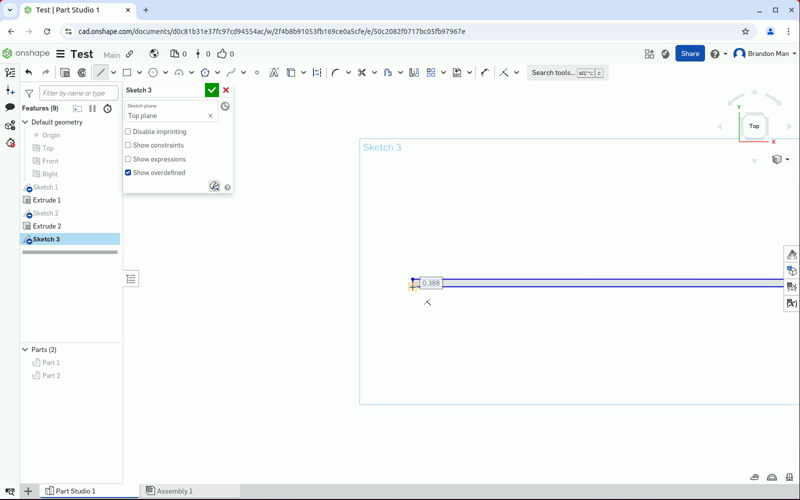
scroll(-6)
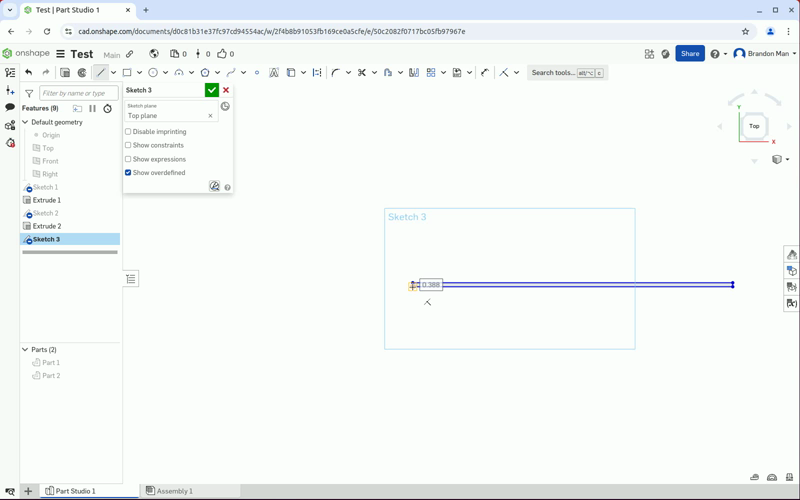
scroll(-6)
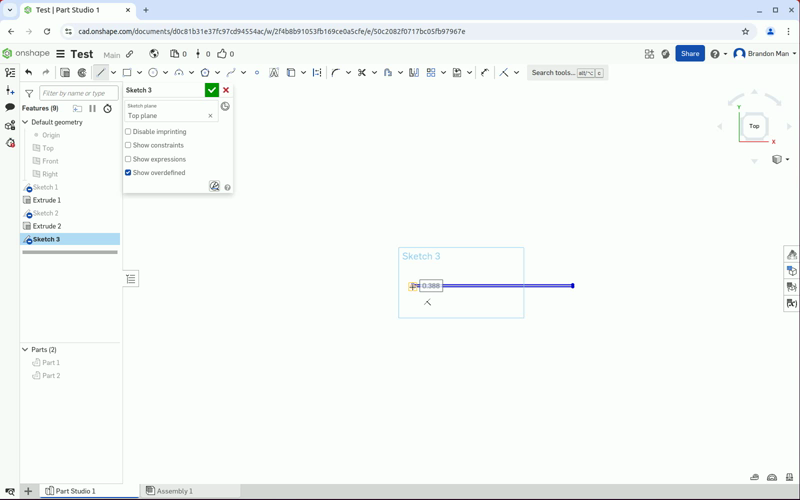
key(esc)
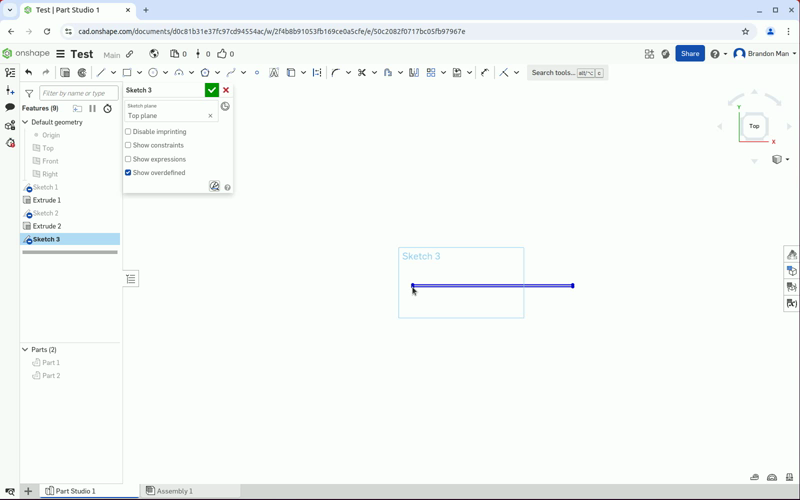
mouse_move(504, 285)
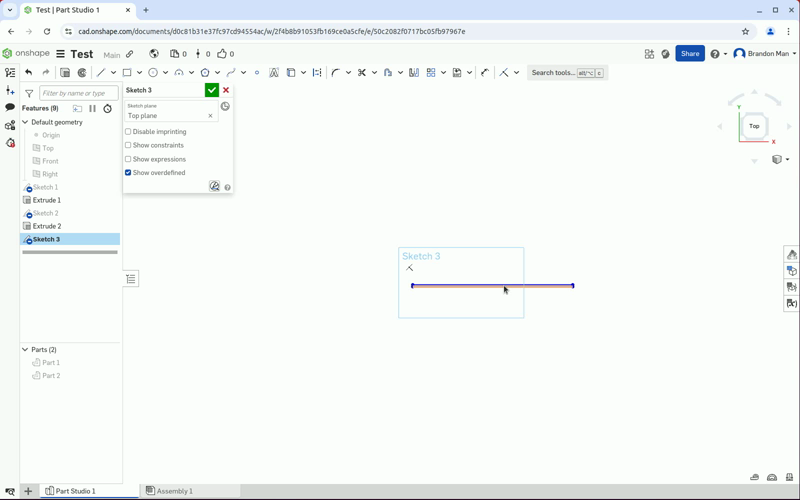
scroll(6)
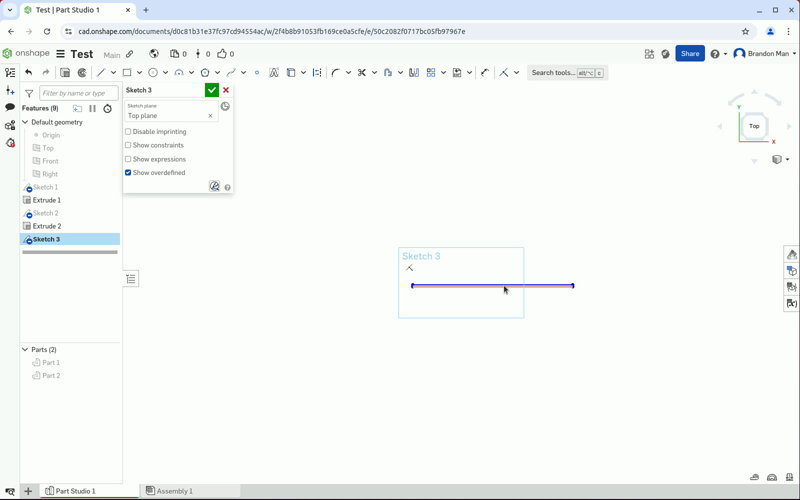
scroll(6)
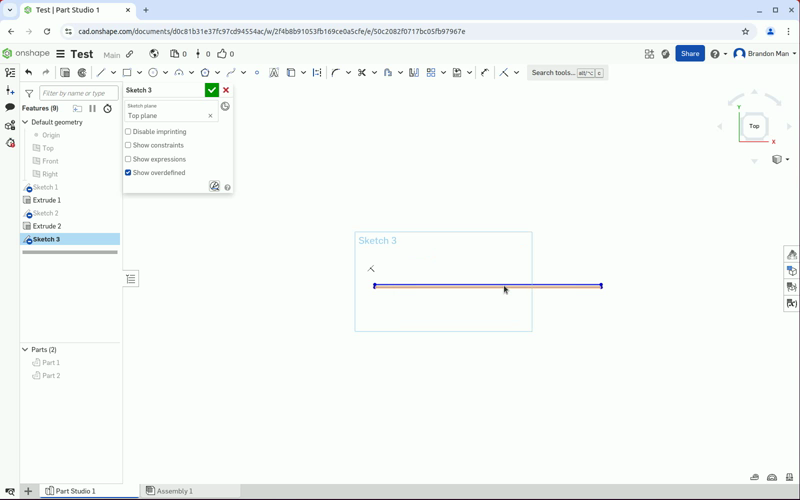
scroll(6)
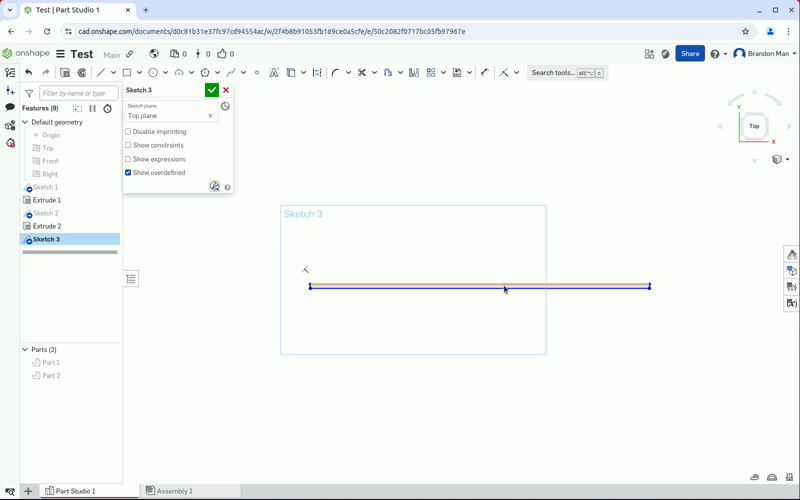
scroll(6)
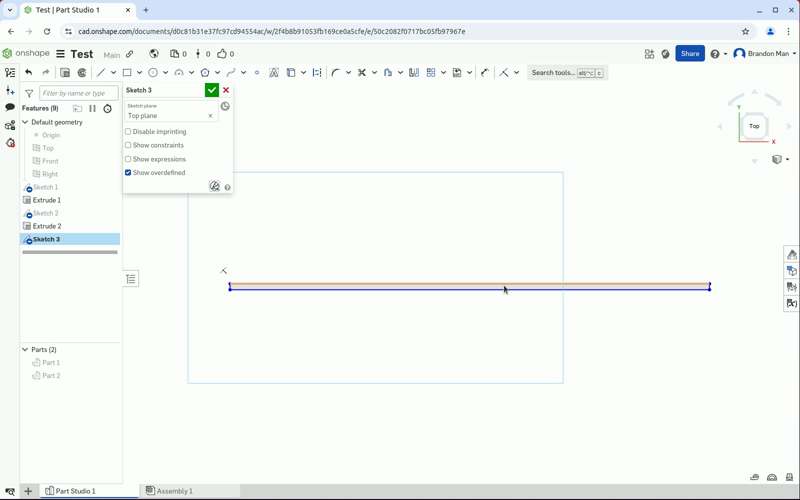
scroll(6)
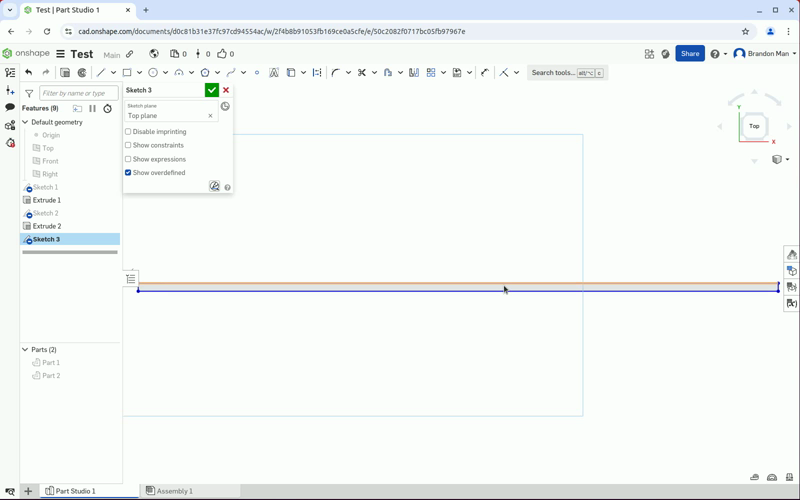
scroll(6)
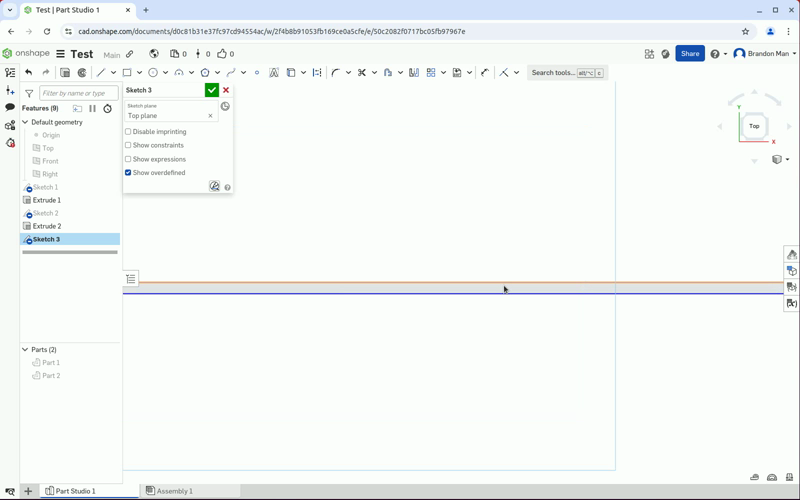
scroll(6)
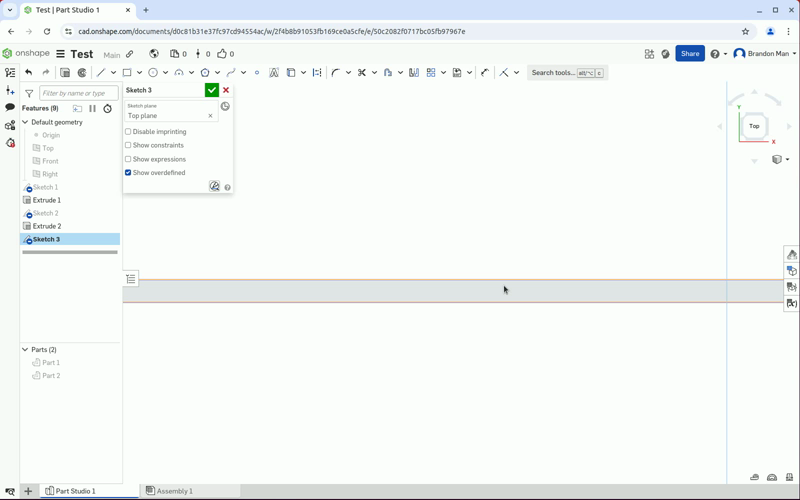
click(504, 285)
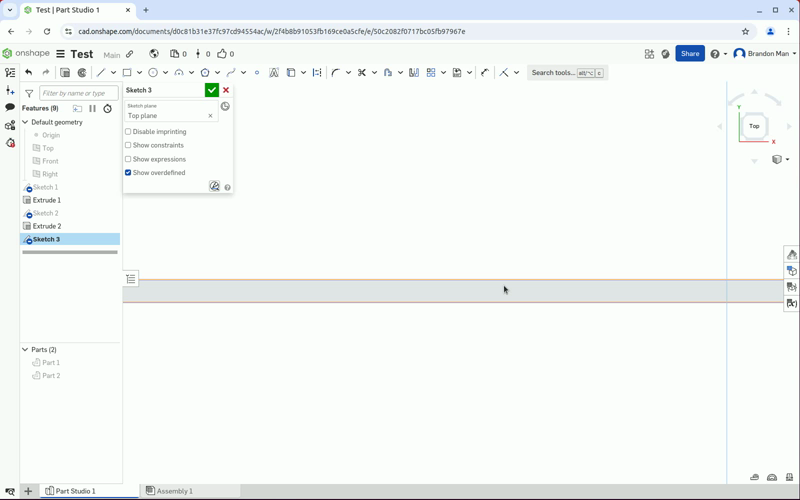
scroll(-6)
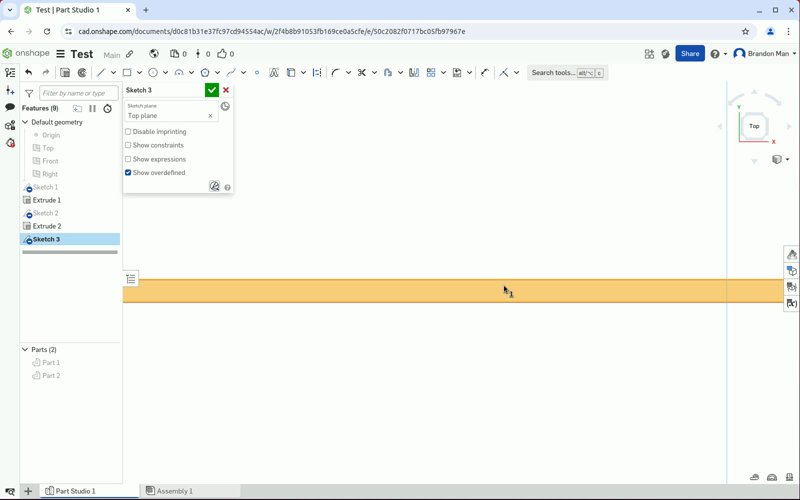
scroll(-6)
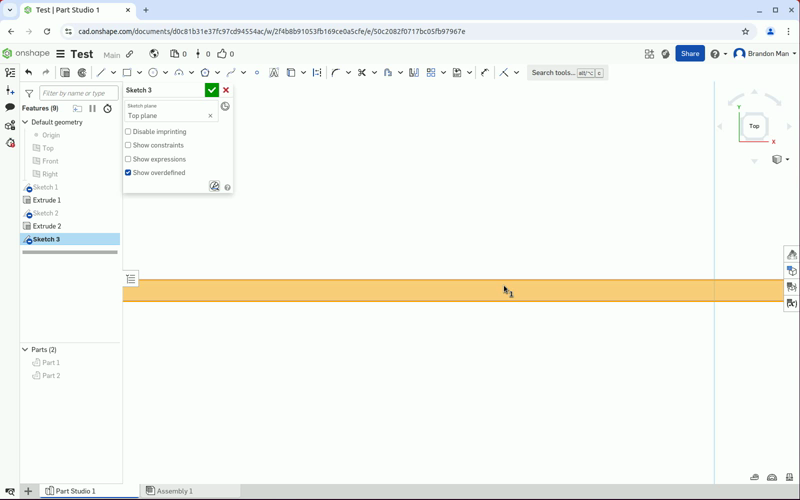
scroll(-6)
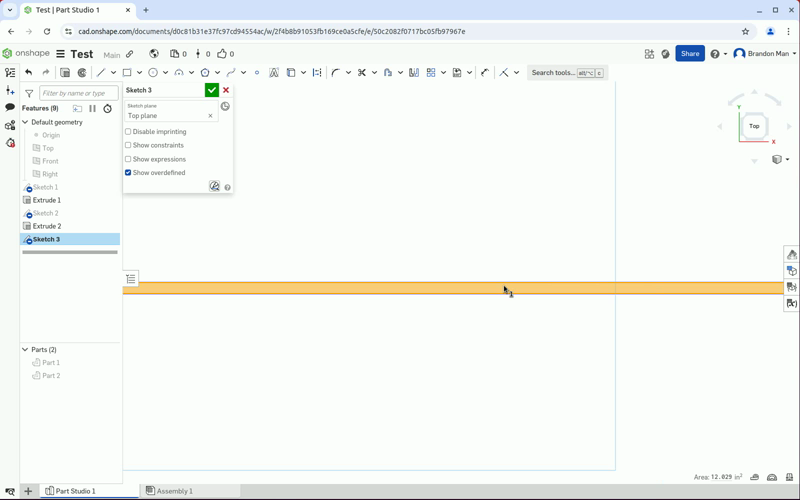
scroll(-6)
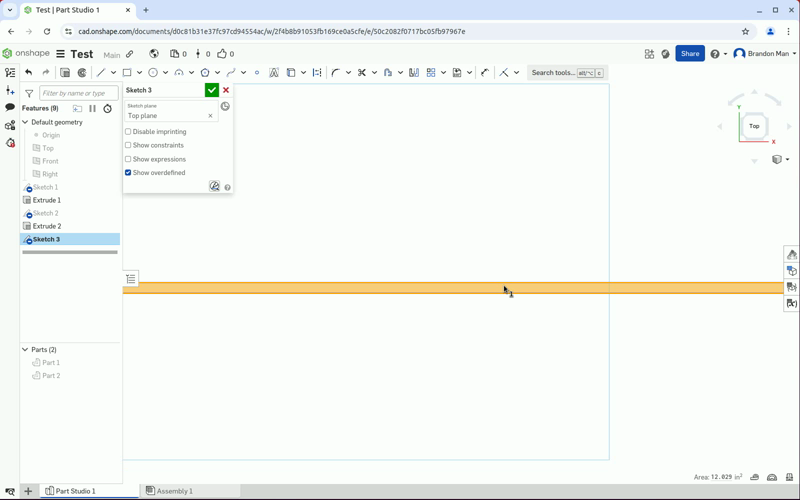
scroll(-6)
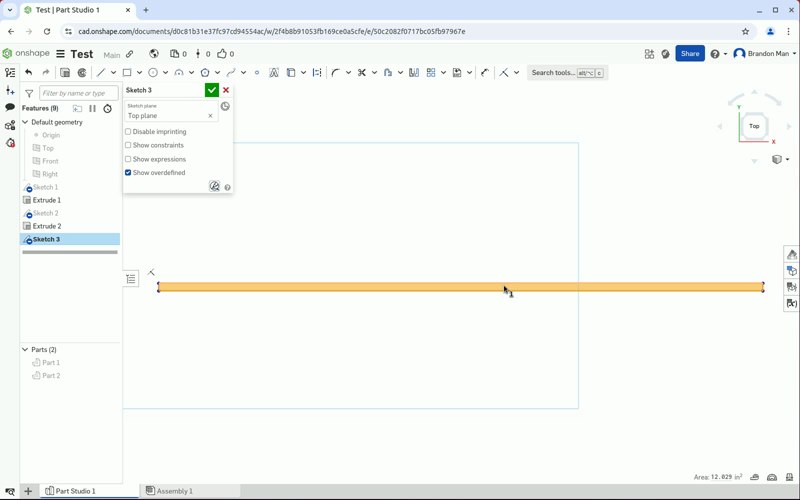
scroll(-6)
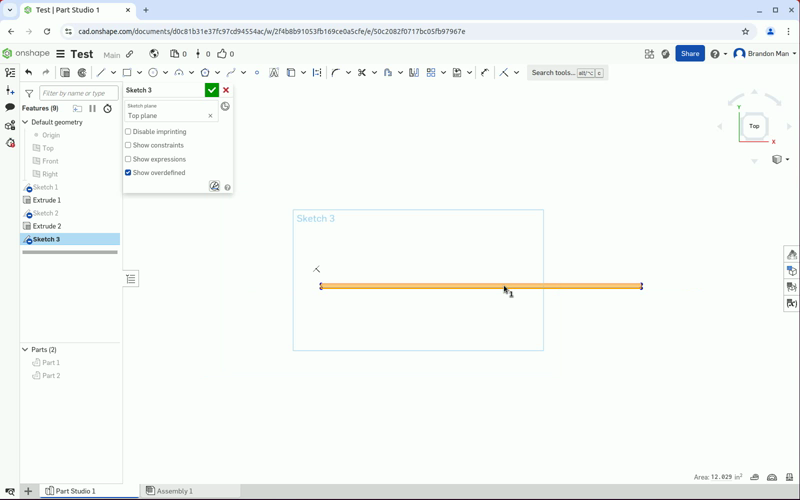
scroll(-6)
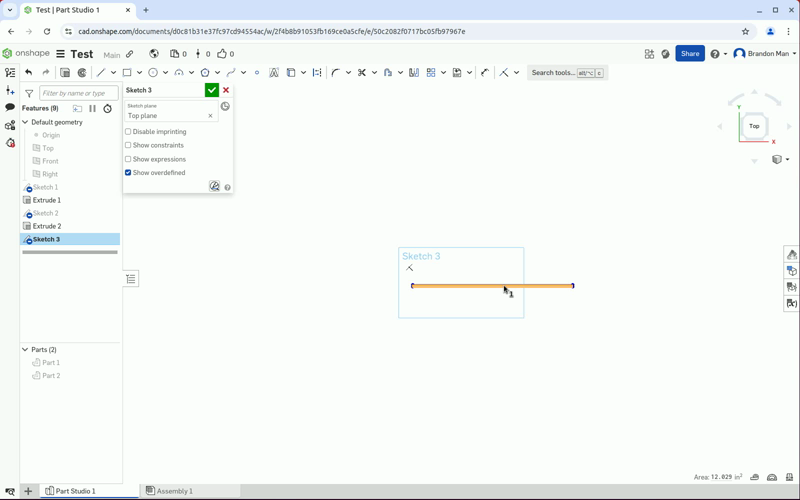
mouse_move(73, 352)
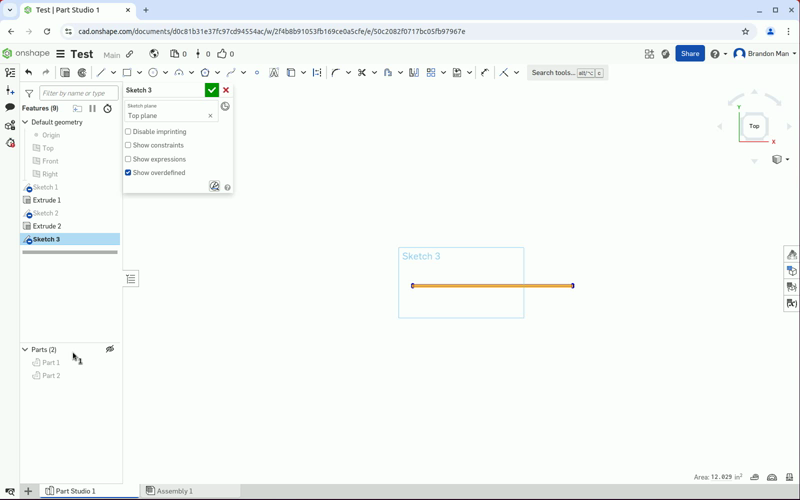
key(shift+y)
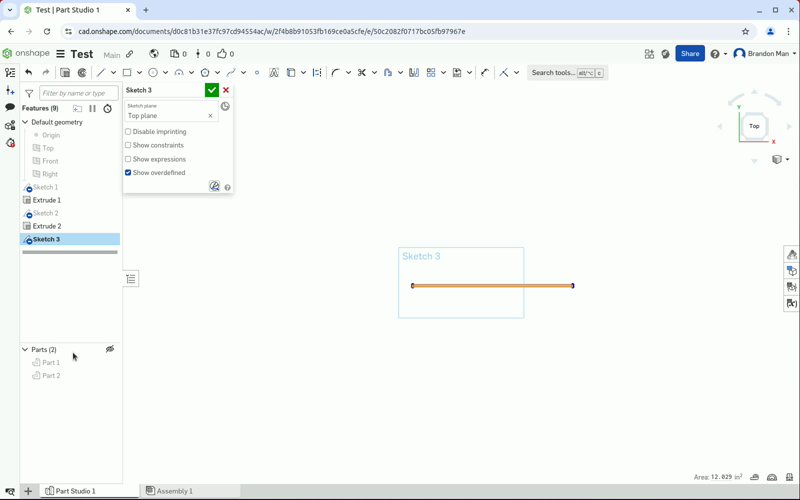
key(shift+e)
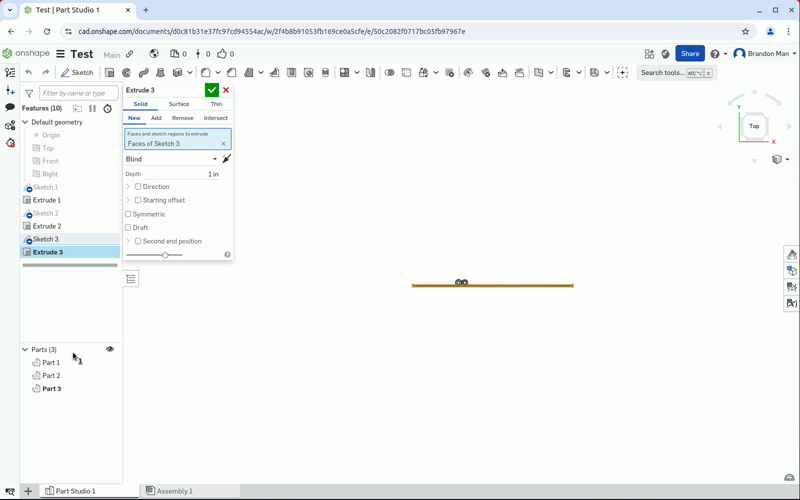
mouse_move(143, 106)
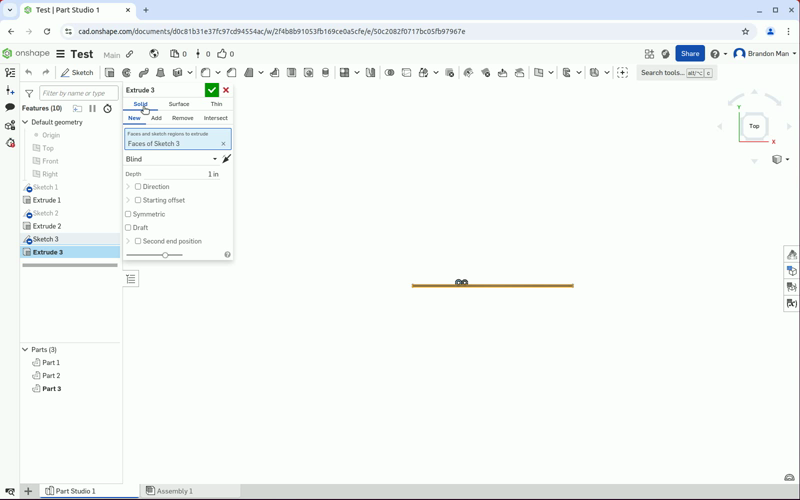
click(143, 106)
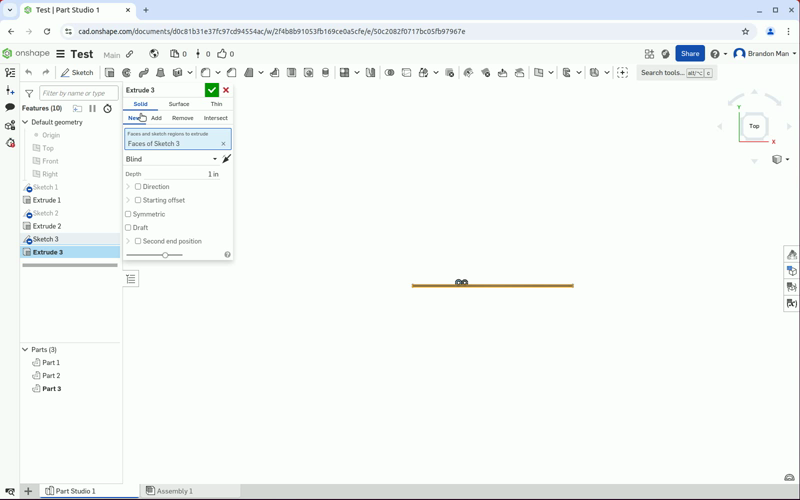
mouse_move(137, 120)
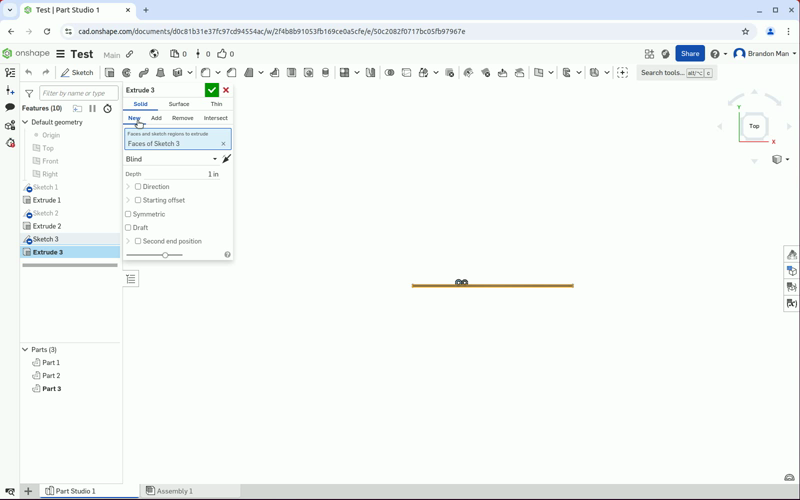
click(137, 120)
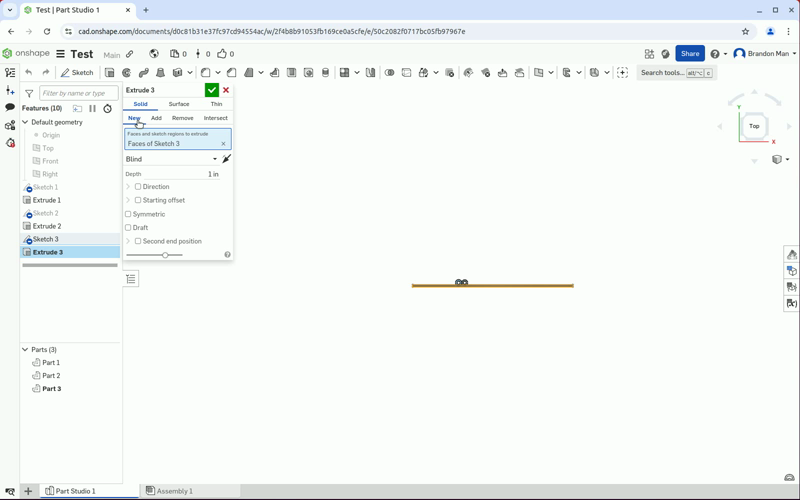
key(tab, 4)
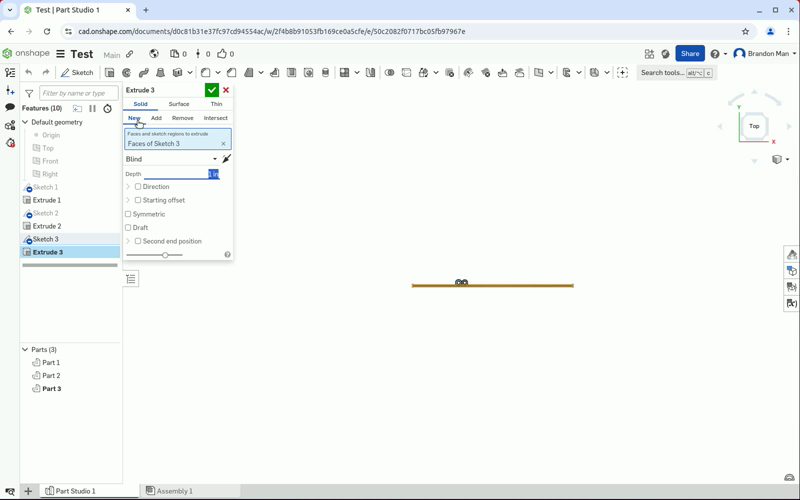
text(-11.795)
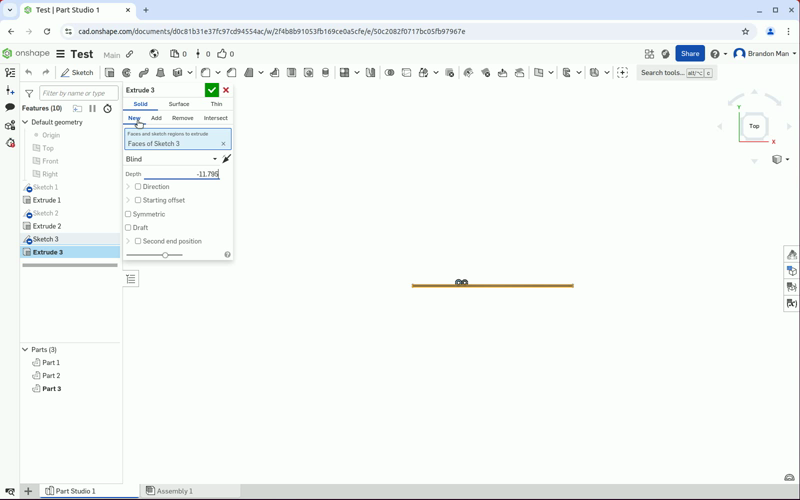
key(enter)
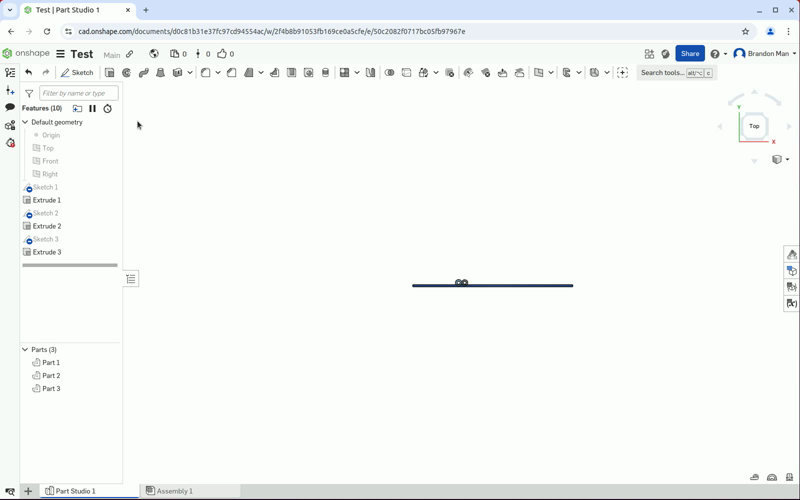
key(shift+h)
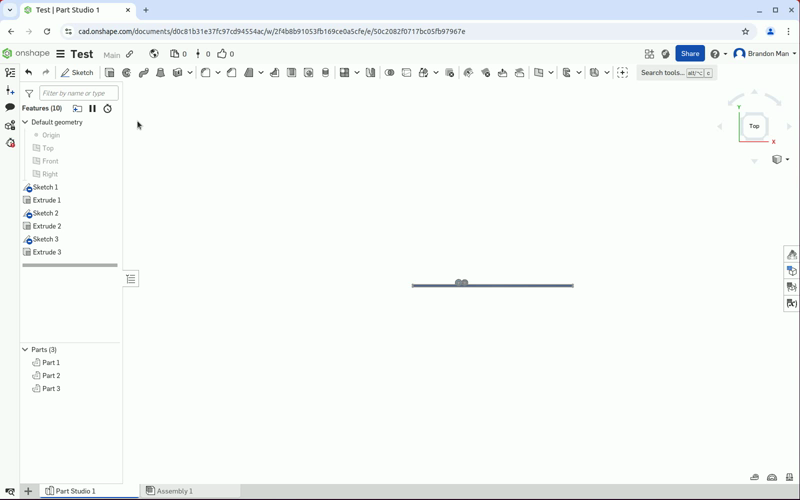
key(shift+h)
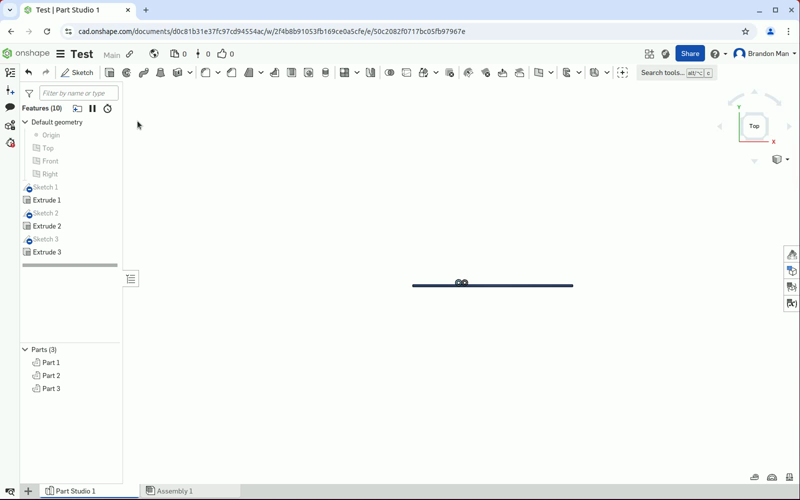
mouse_move(73, 189)
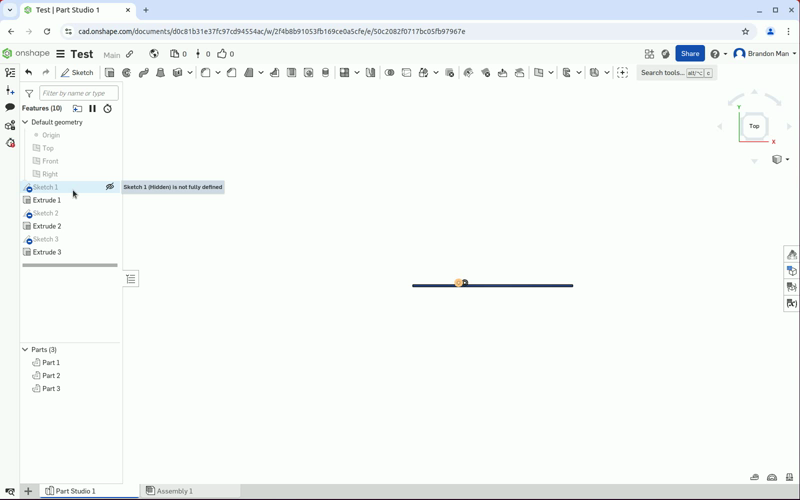
click(73, 189)
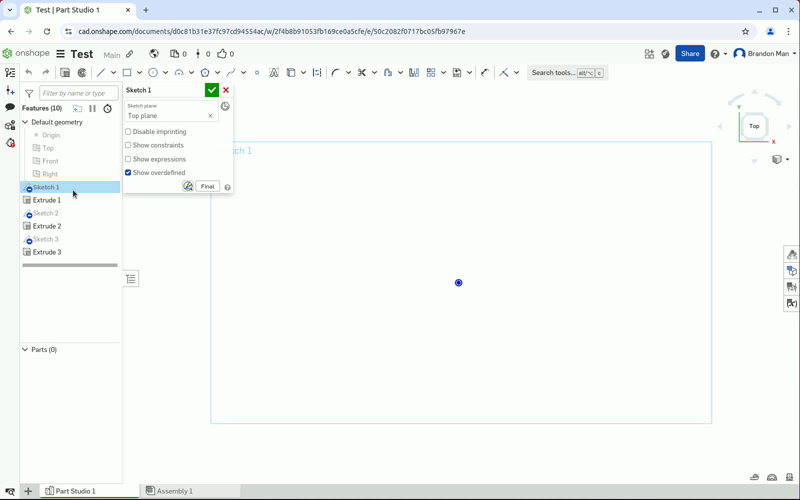
mouse_move(229, 92)
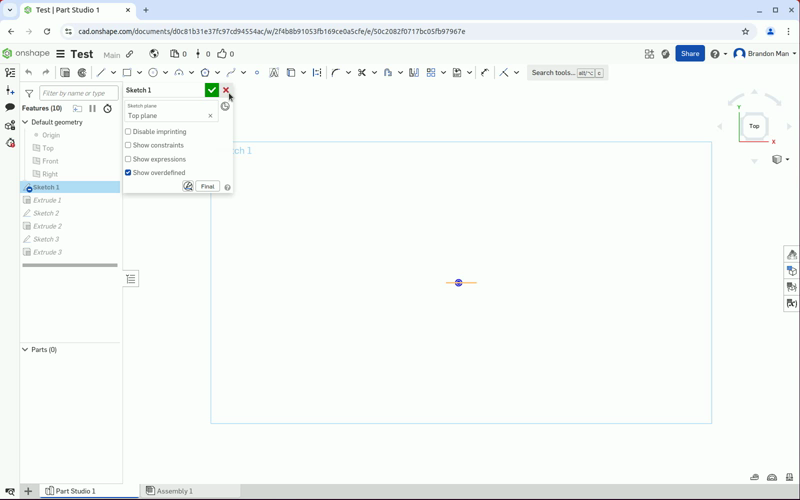
click(229, 92)
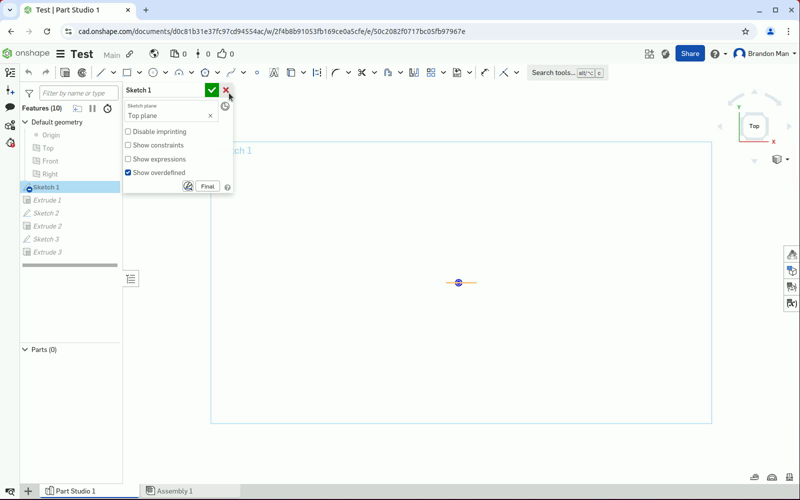
key(shift+s)
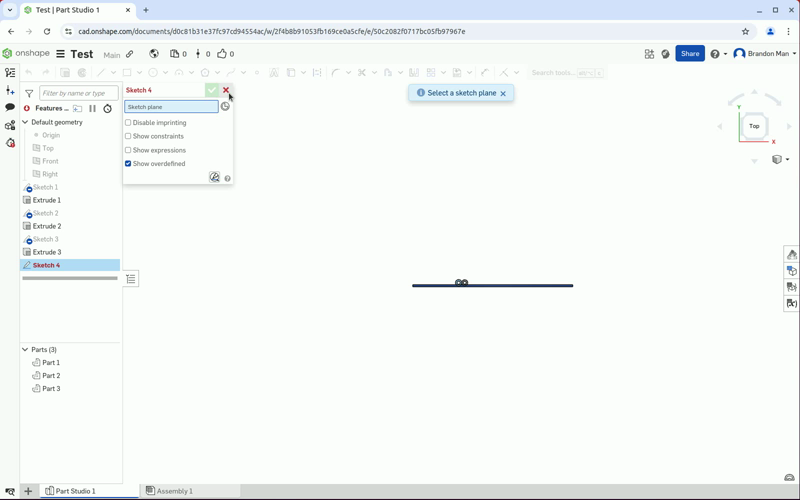
mouse_move(73, 150)
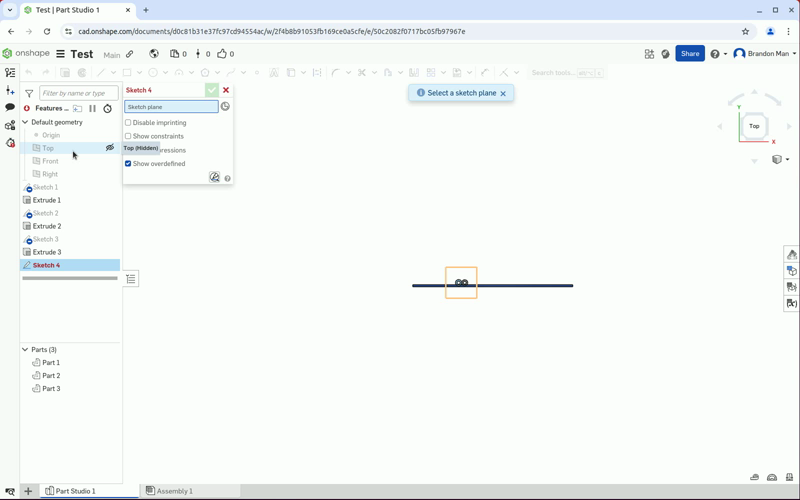
click(73, 150)
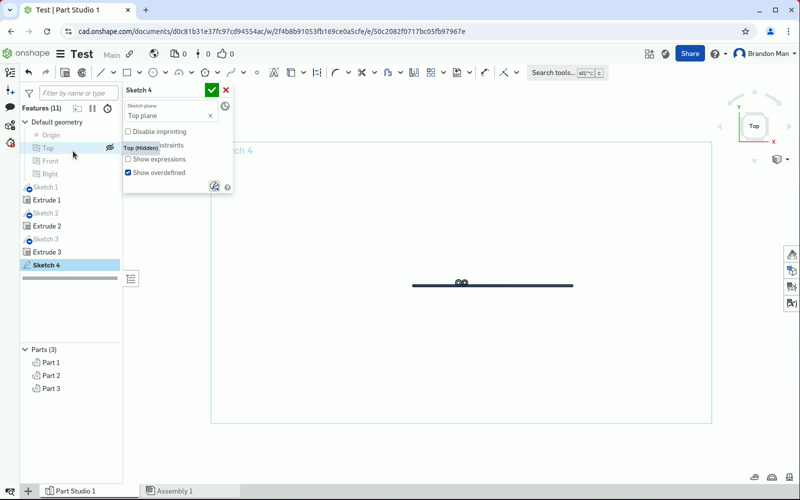
mouse_move(73, 352)
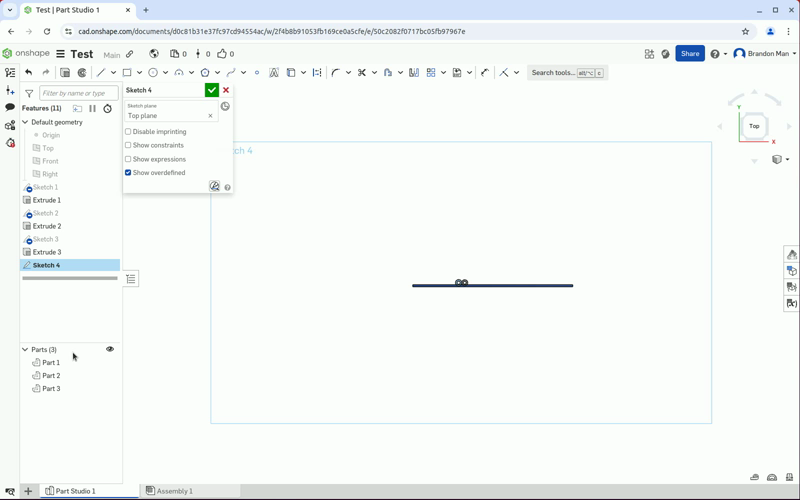
key(y)
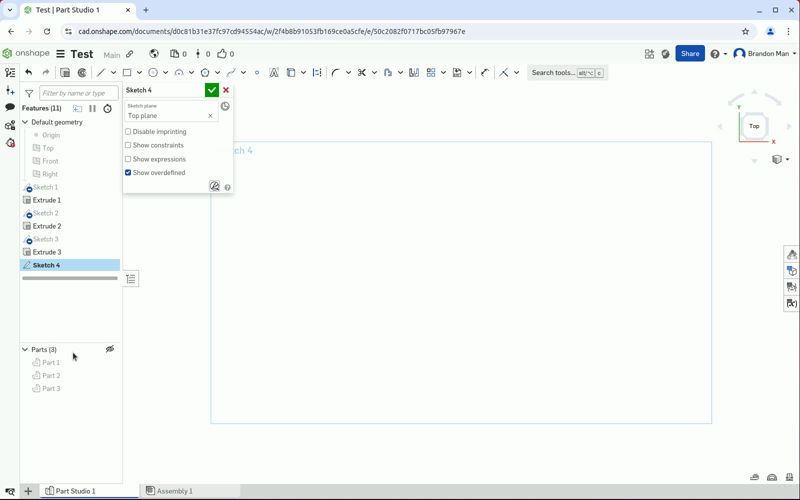
key(c)
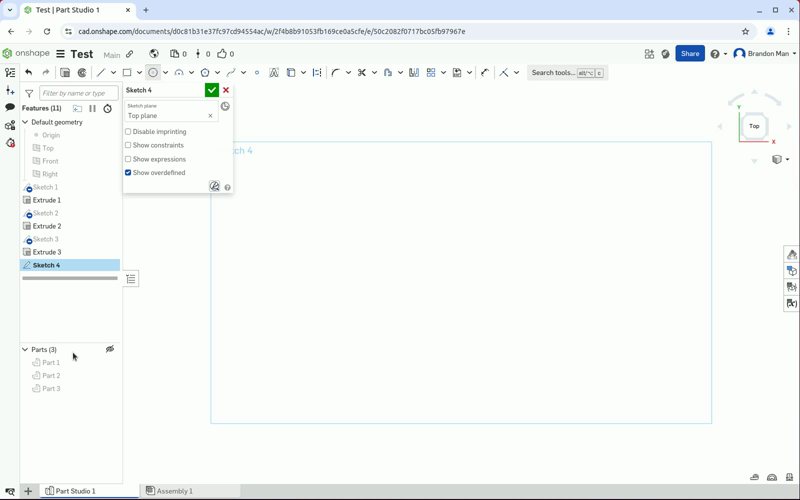
key_down(shift)
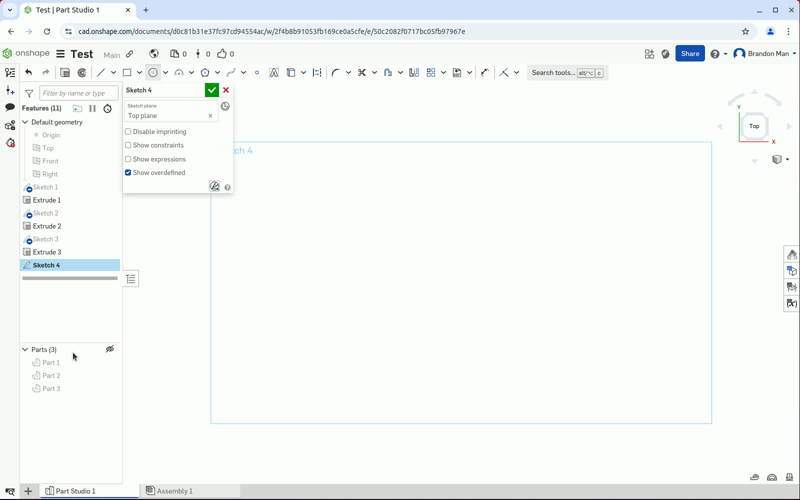
mouse_move(458, 282)
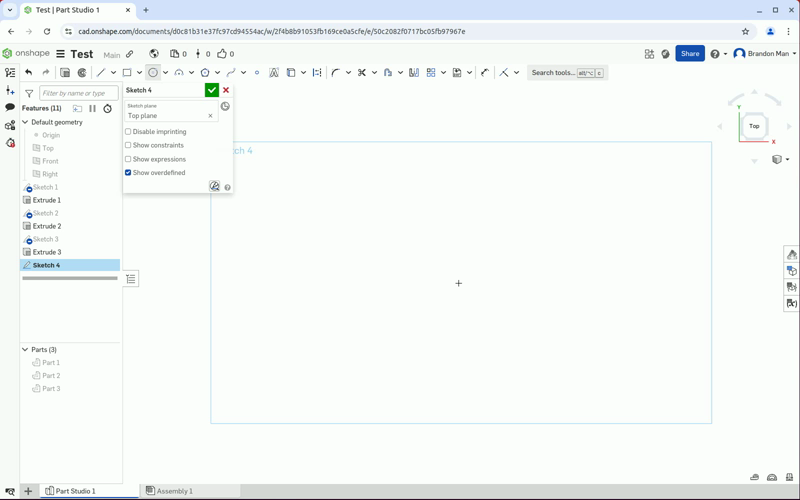
click(458, 282)
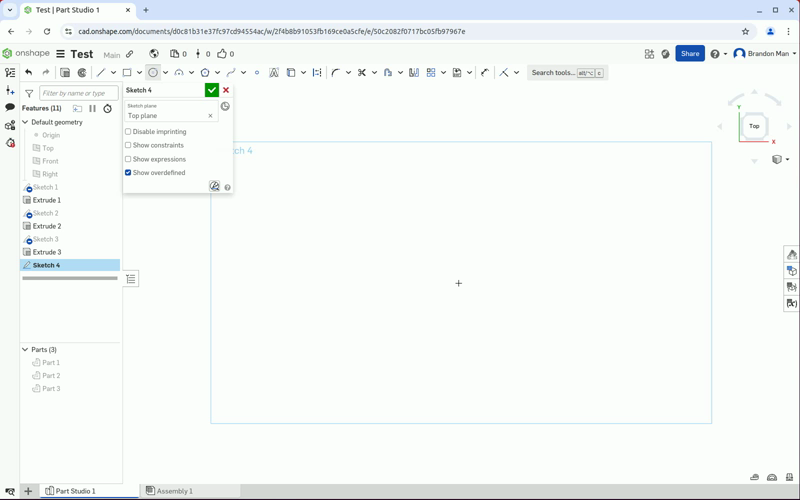
key_up(shift)
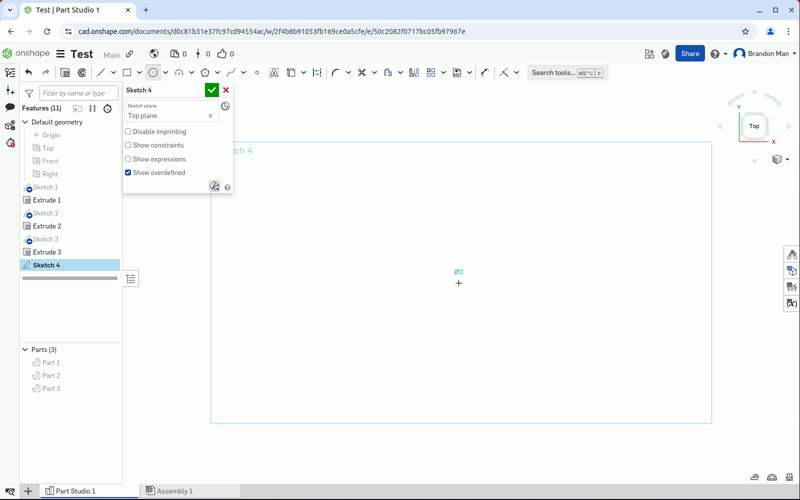
mouse_move(460, 282)
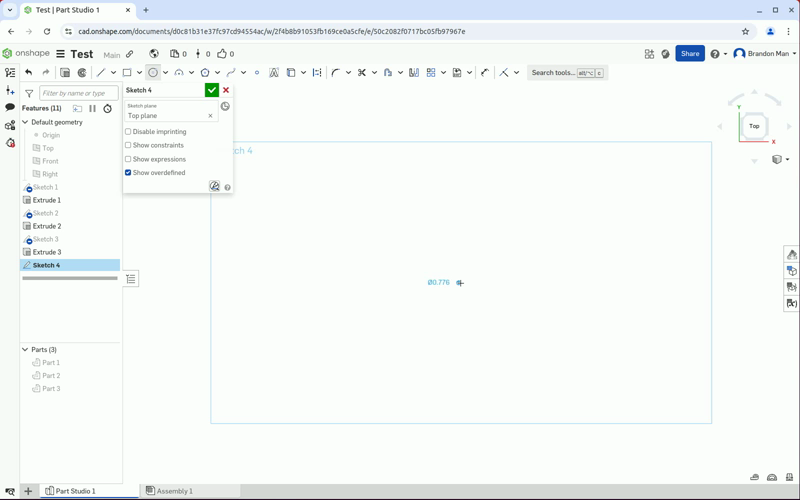
scroll(6)
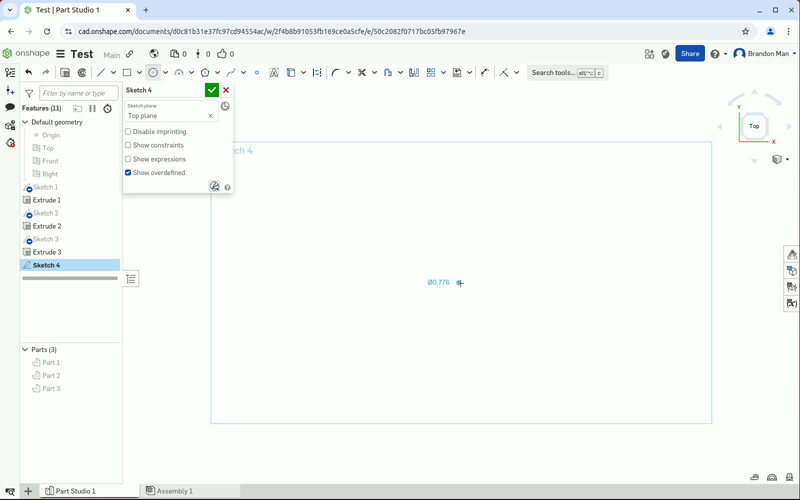
scroll(6)
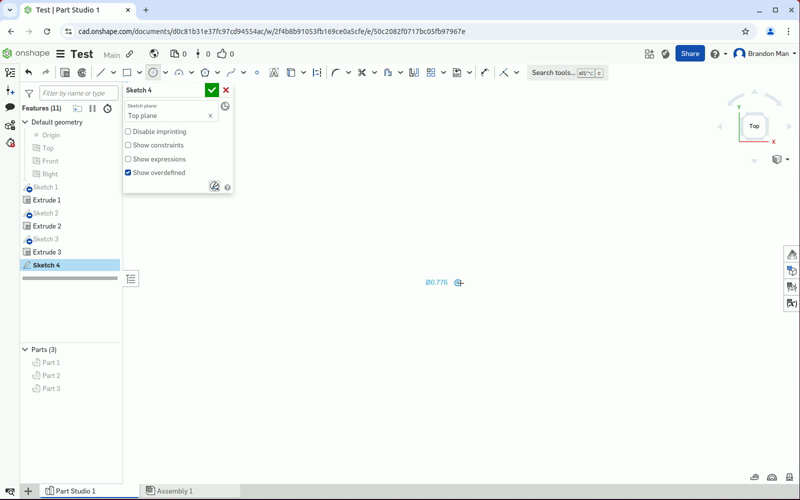
scroll(6)
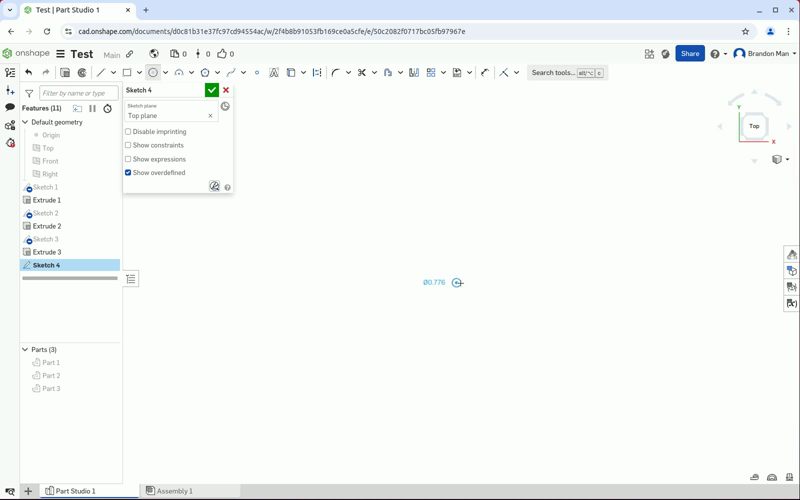
scroll(6)
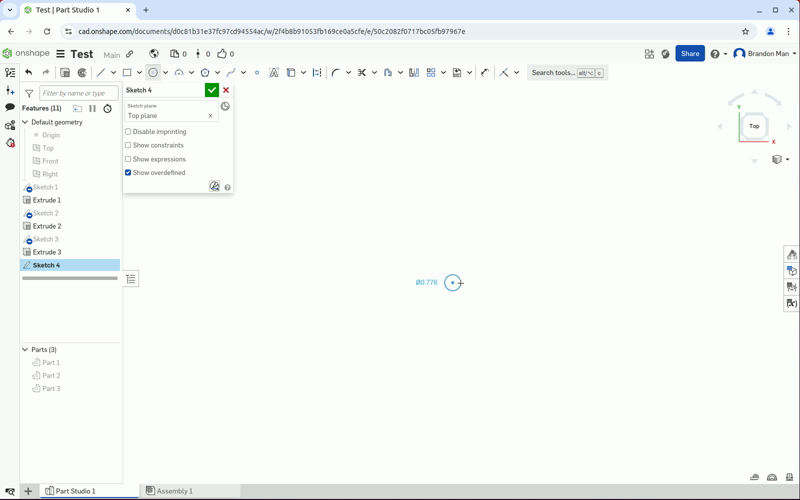
scroll(6)
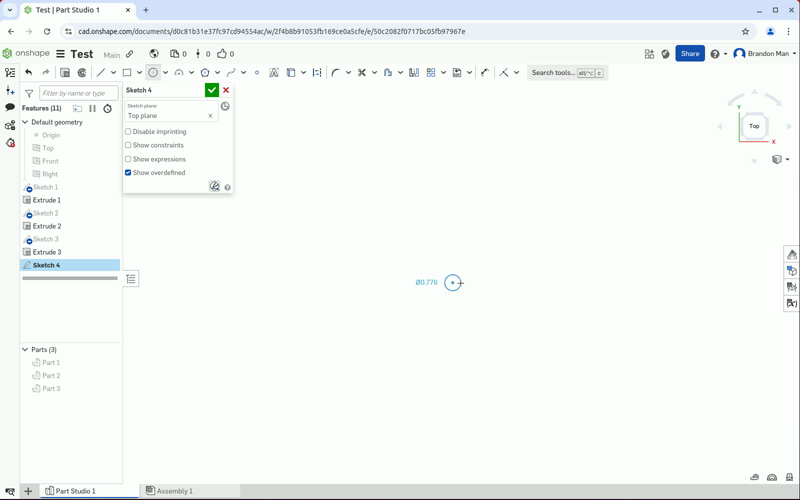
scroll(6)
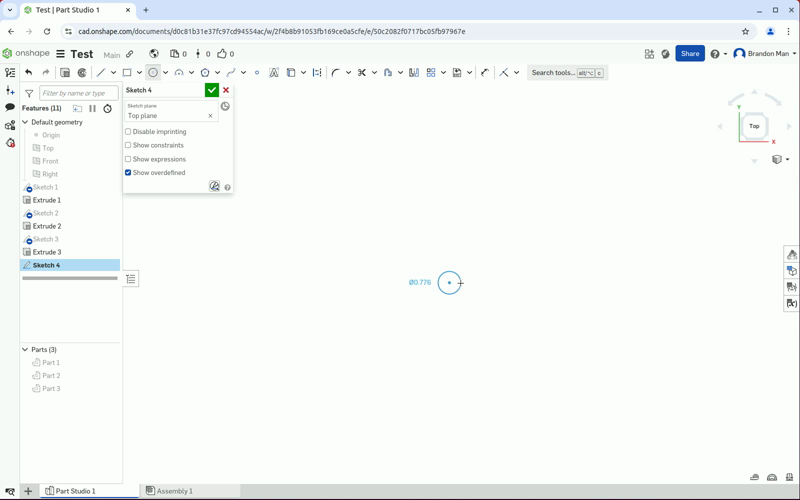
scroll(6)
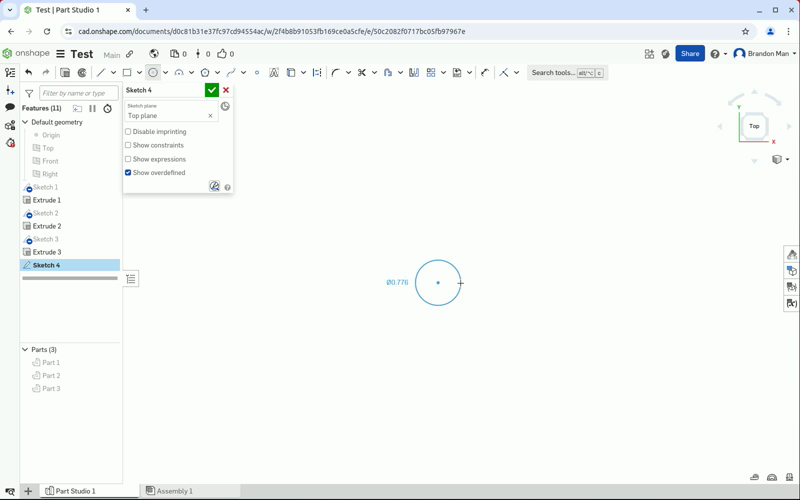
click(460, 282)
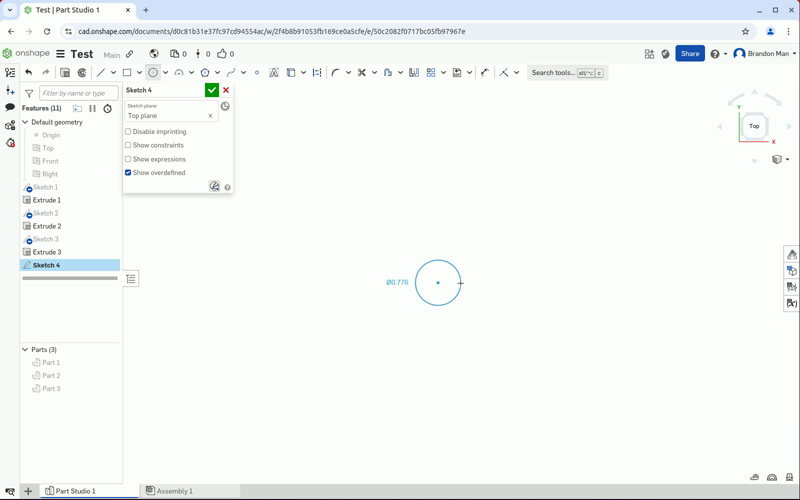
scroll(-6)
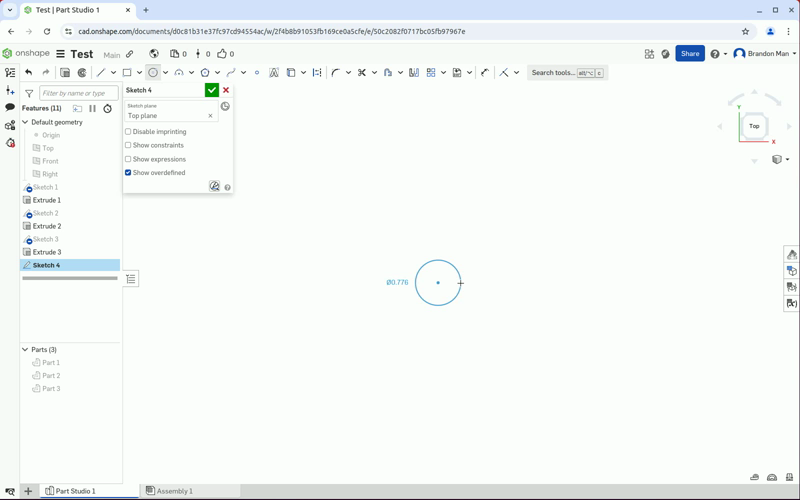
scroll(-6)
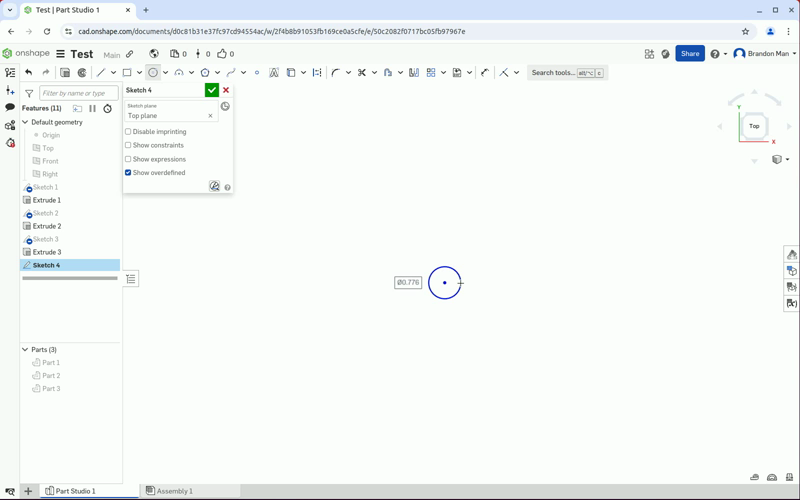
scroll(-6)
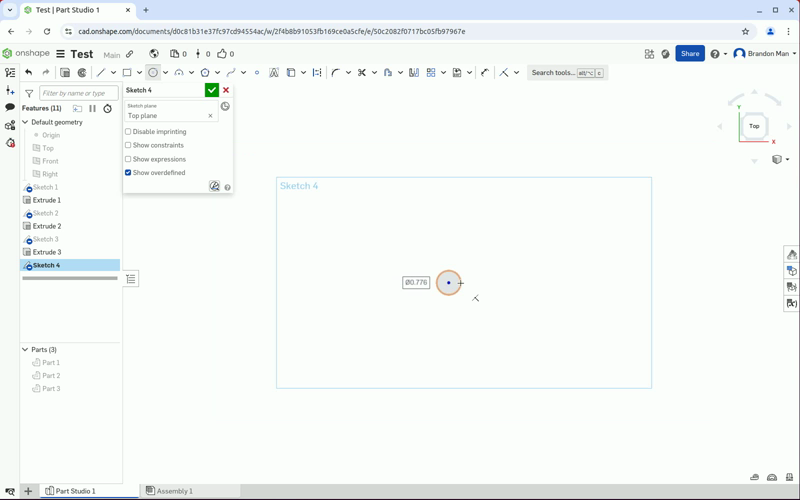
scroll(-6)
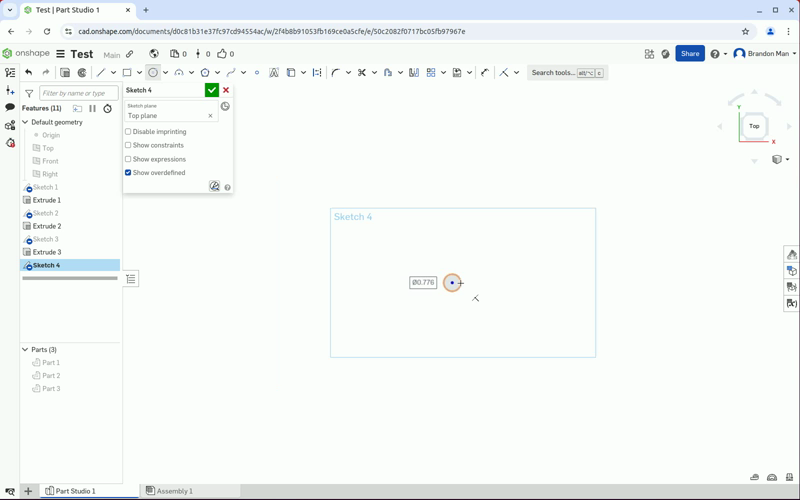
scroll(-6)
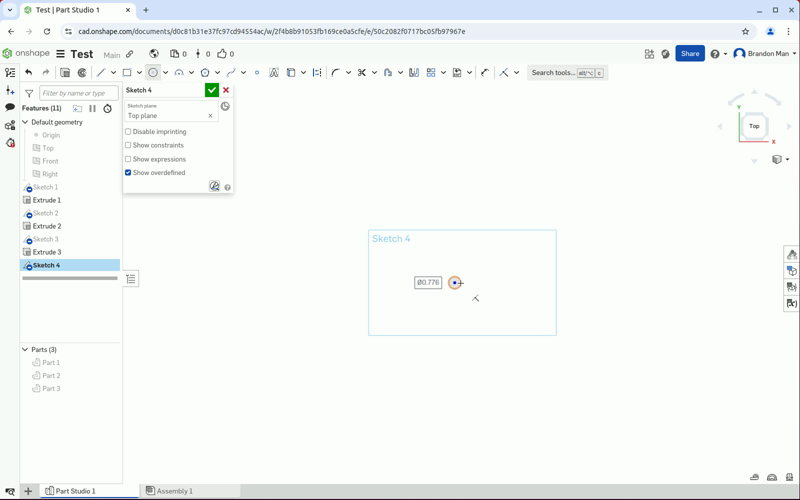
scroll(-6)
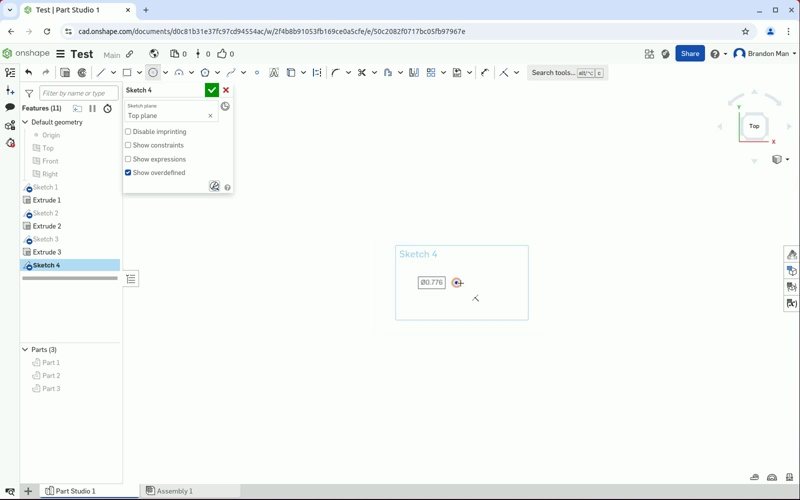
scroll(-6)
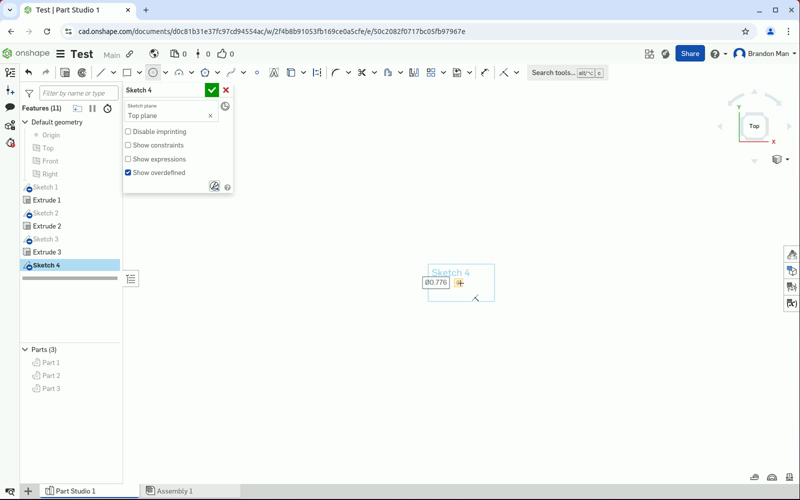
key(esc)
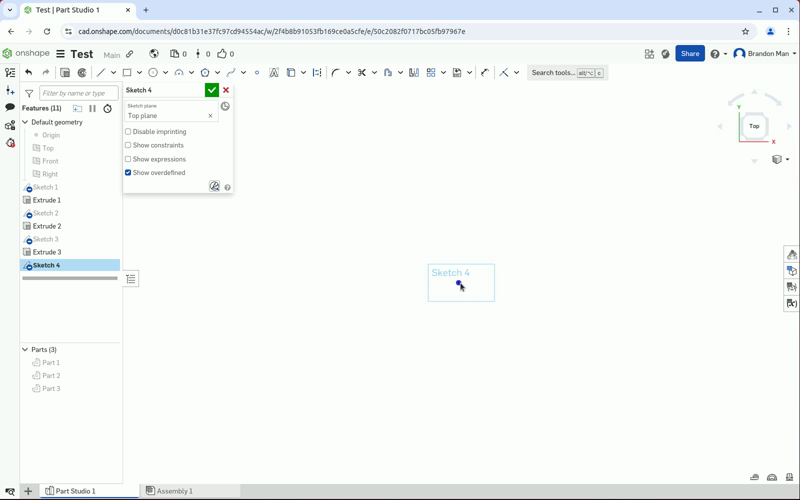
mouse_move(459, 281)
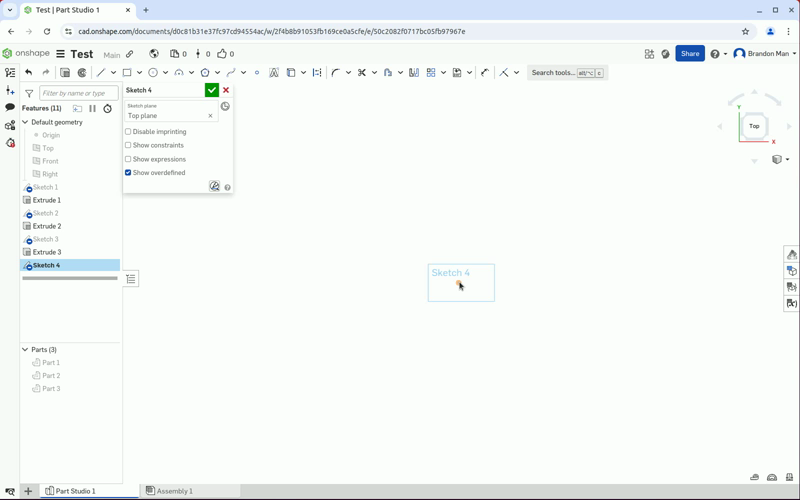
scroll(6)
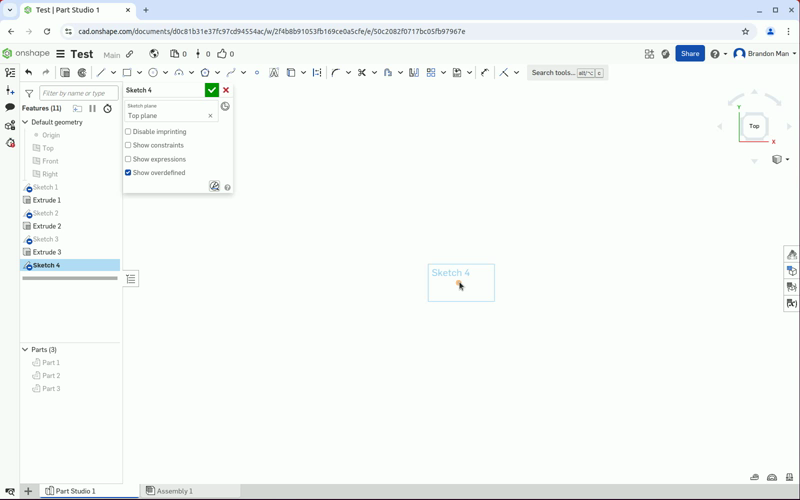
scroll(6)
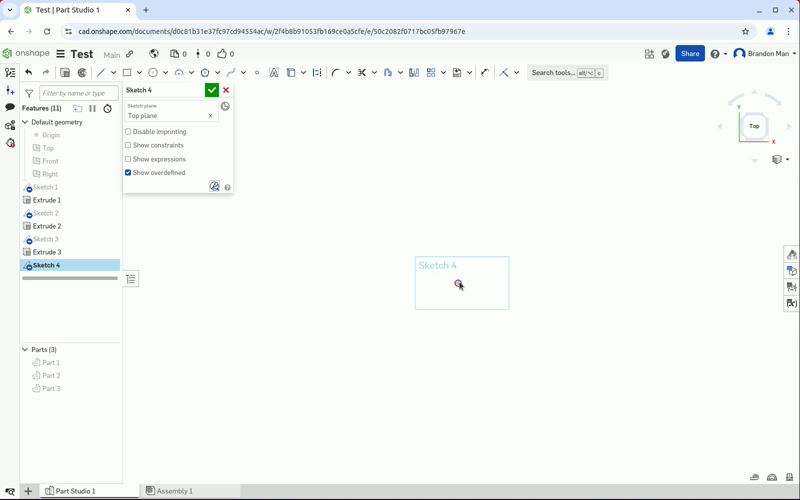
scroll(6)
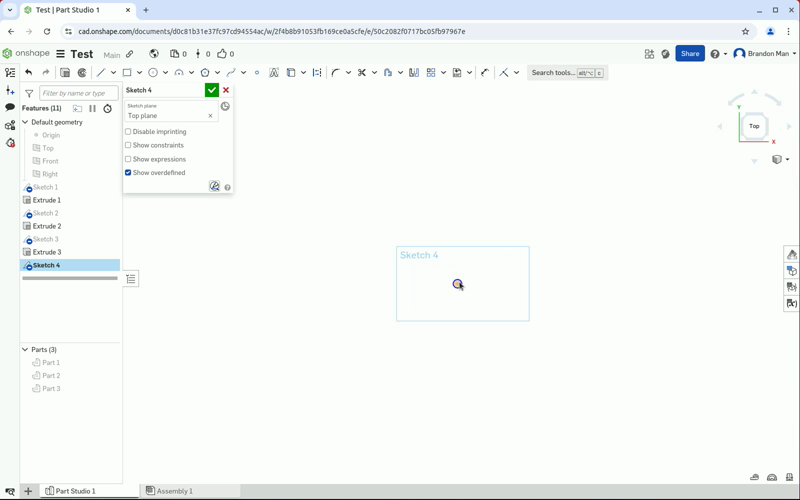
scroll(6)
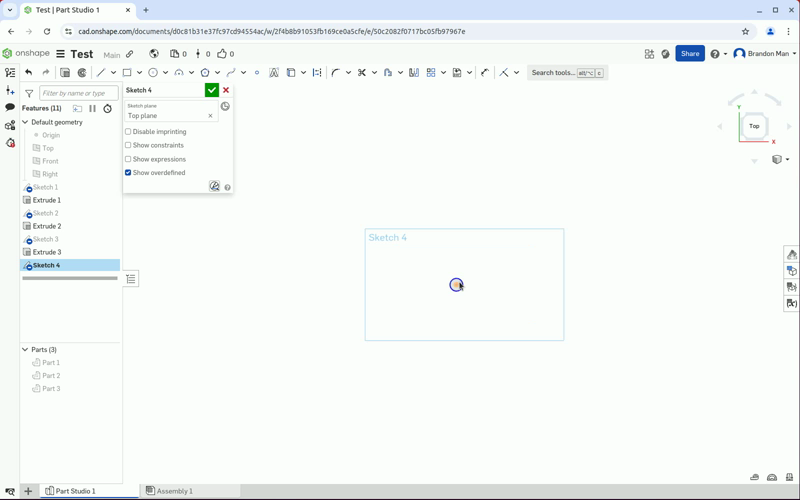
scroll(6)
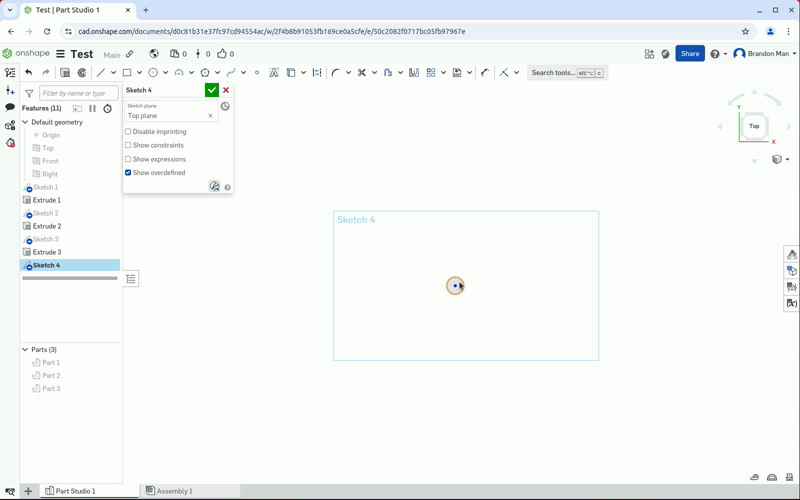
scroll(6)
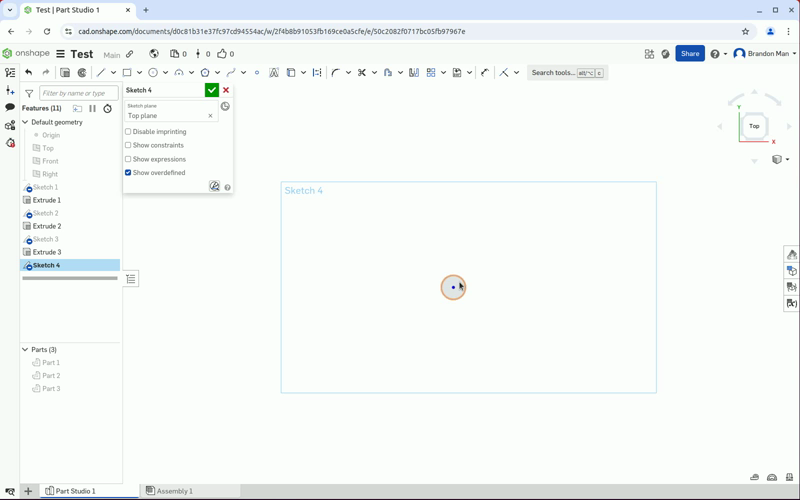
scroll(6)
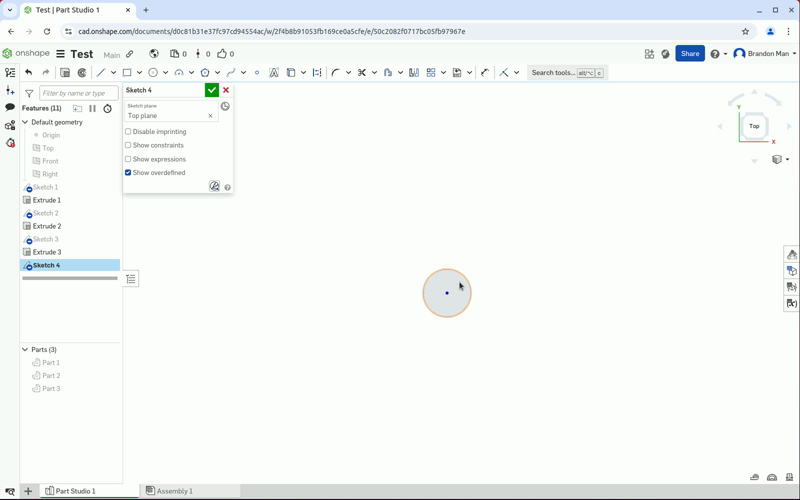
click(459, 281)
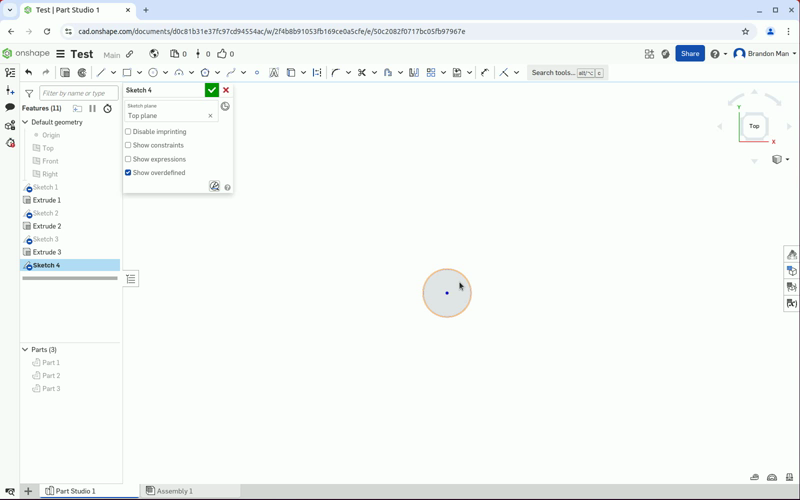
scroll(-6)
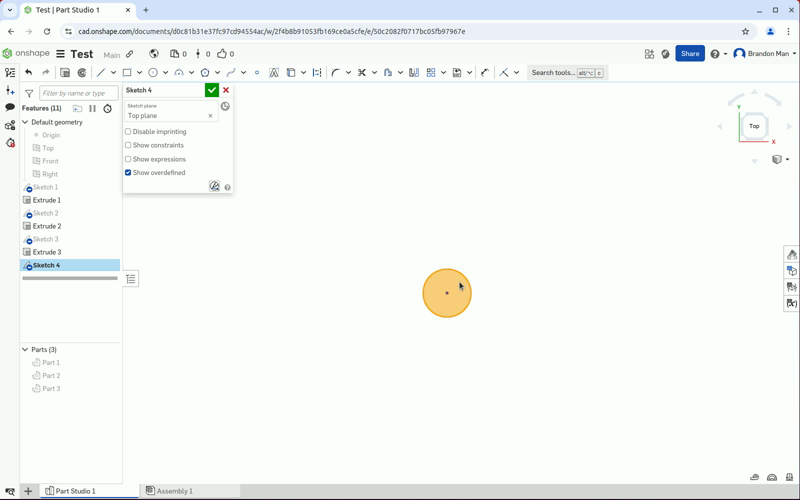
scroll(-6)
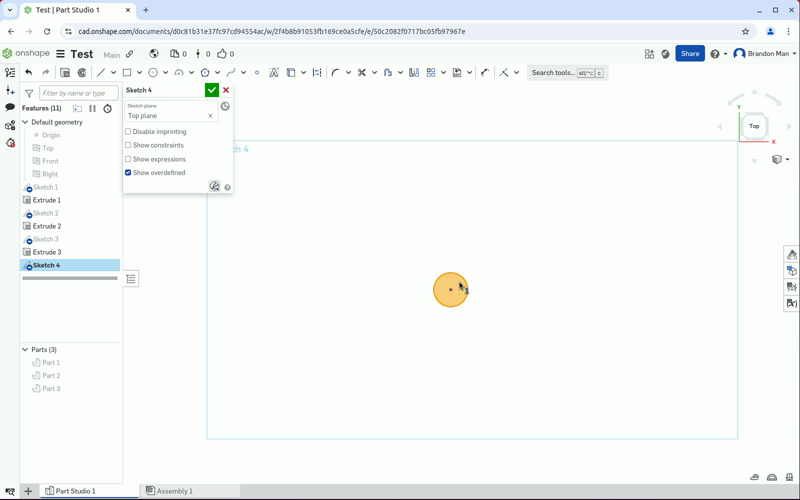
scroll(-6)
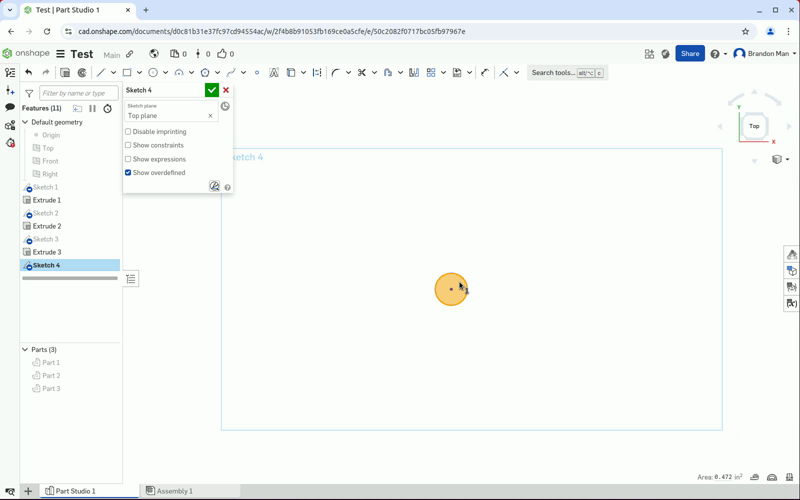
scroll(-6)
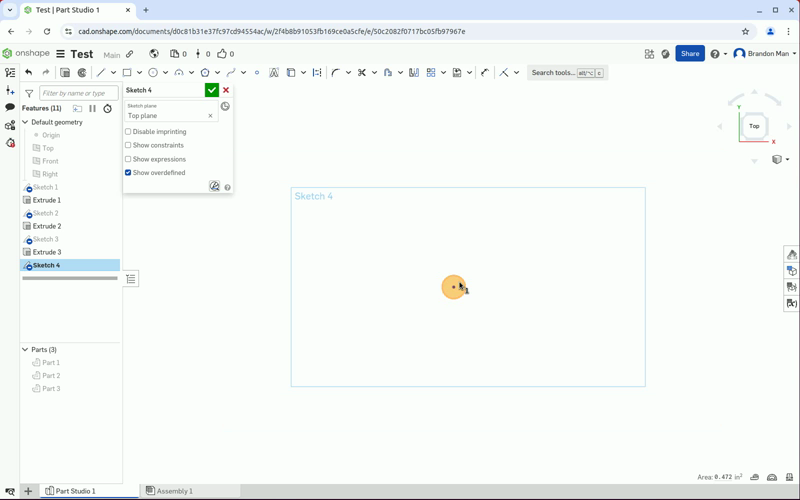
scroll(-6)
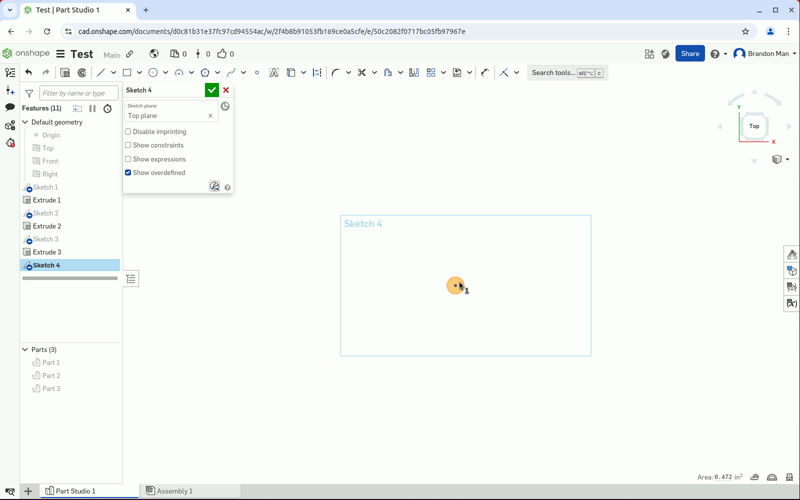
scroll(-6)
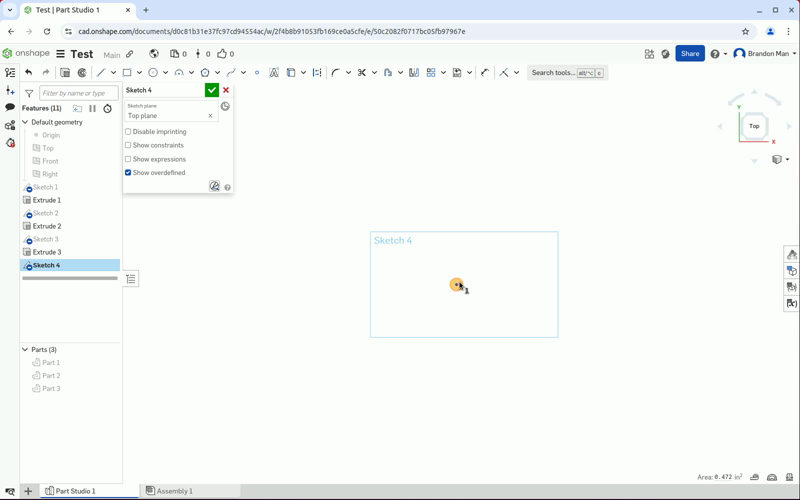
scroll(-6)
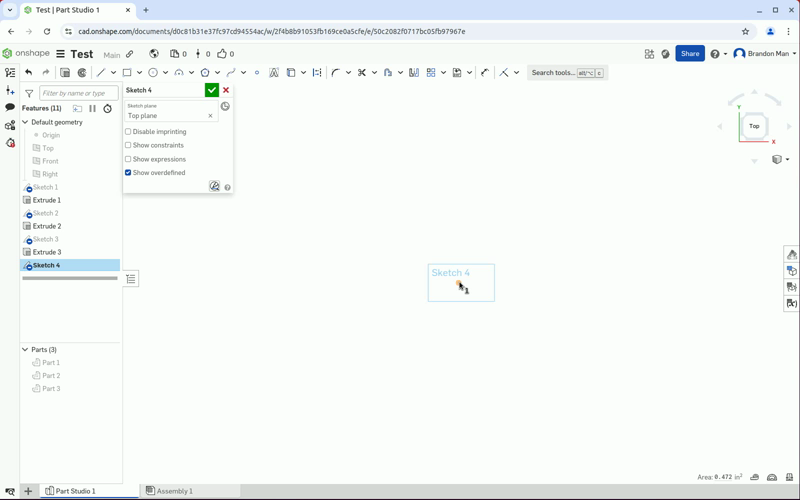
mouse_move(73, 352)
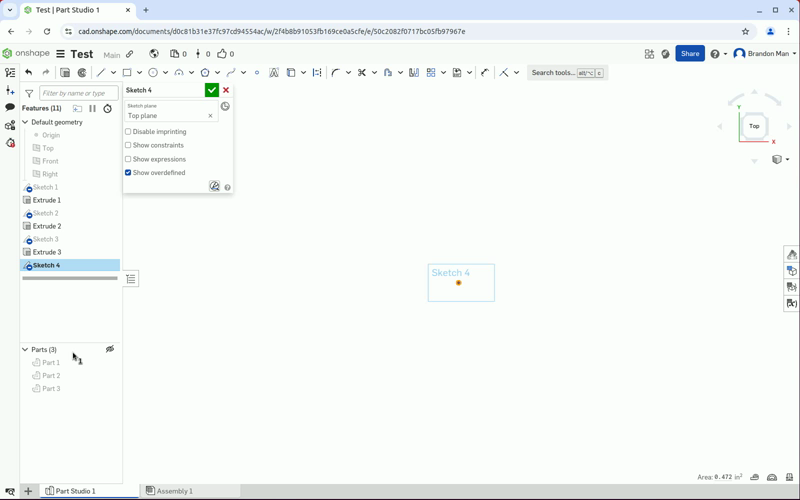
key(shift+y)
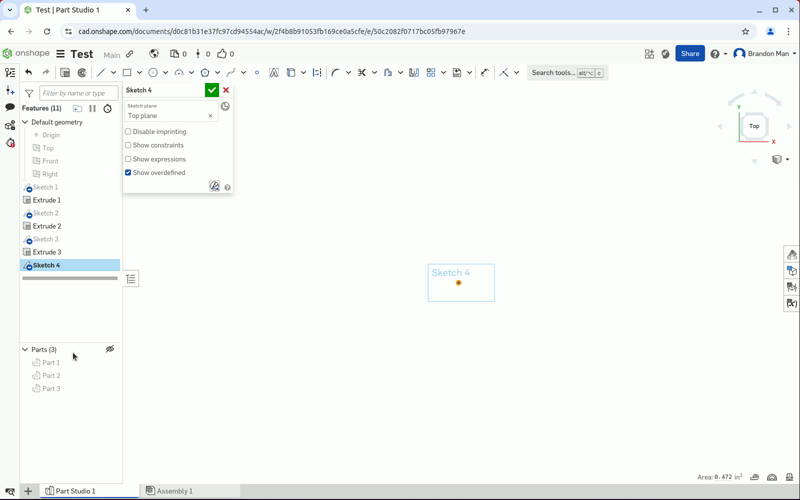
key(shift+e)
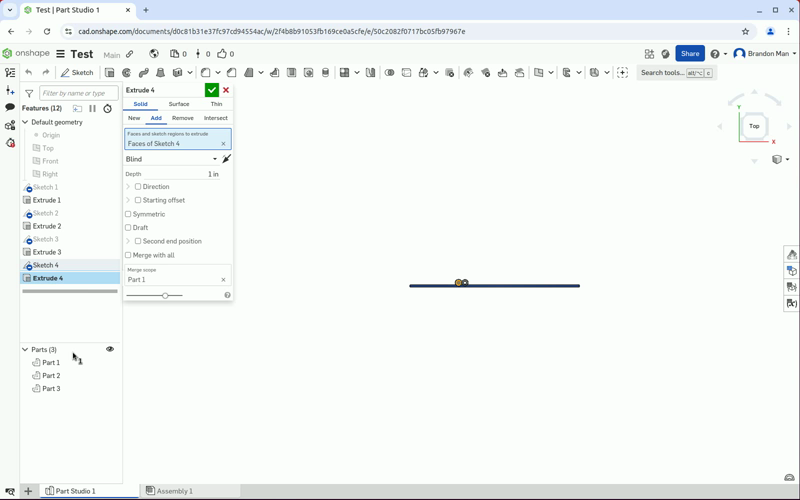
mouse_move(143, 106)
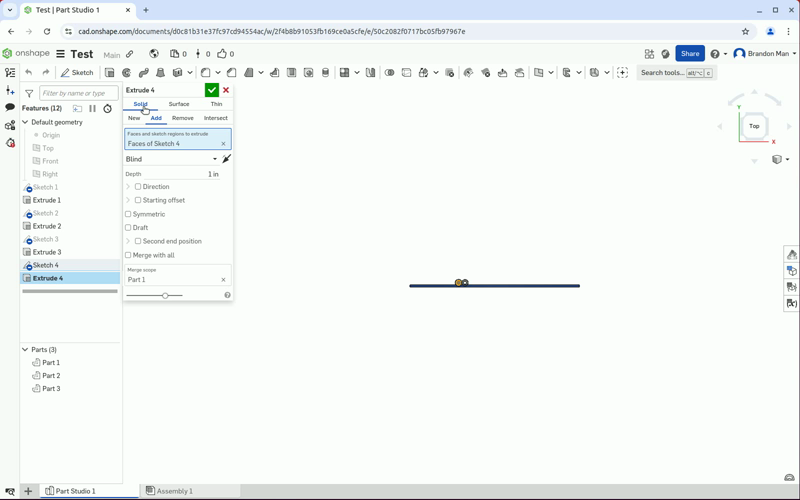
click(143, 106)
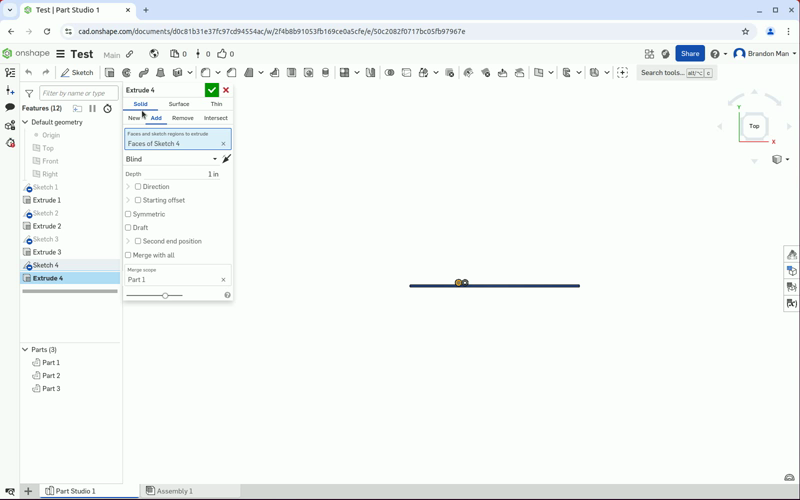
mouse_move(137, 120)
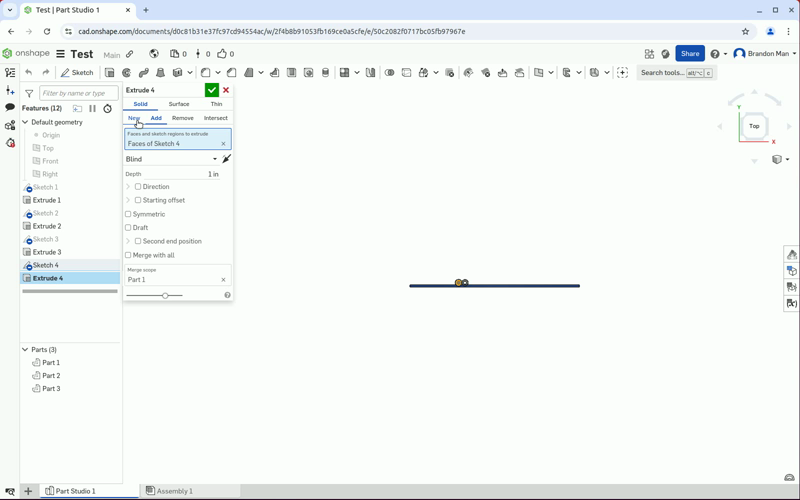
click(137, 120)
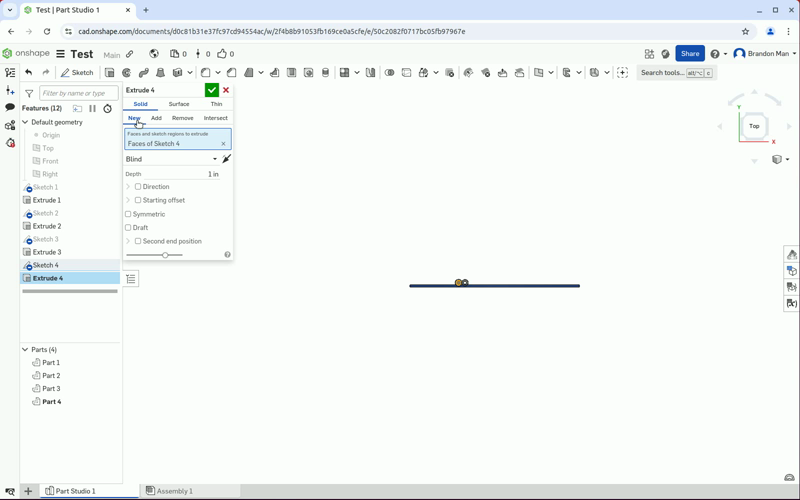
key(tab, 4)
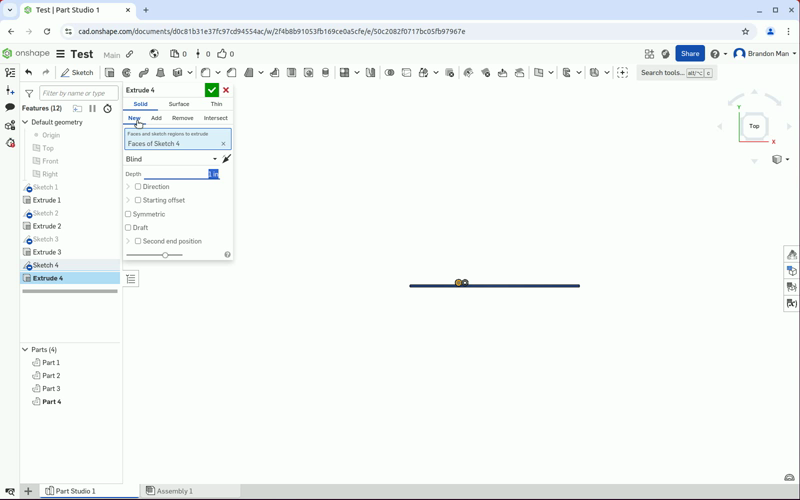
text(0.481)
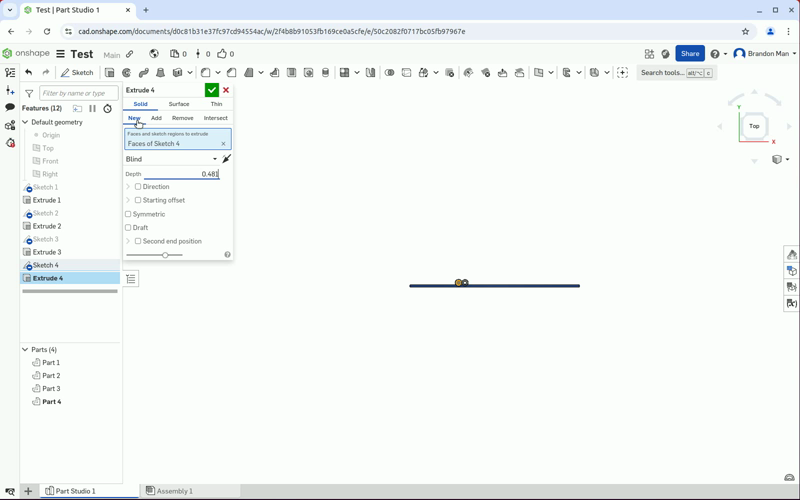
key(enter)
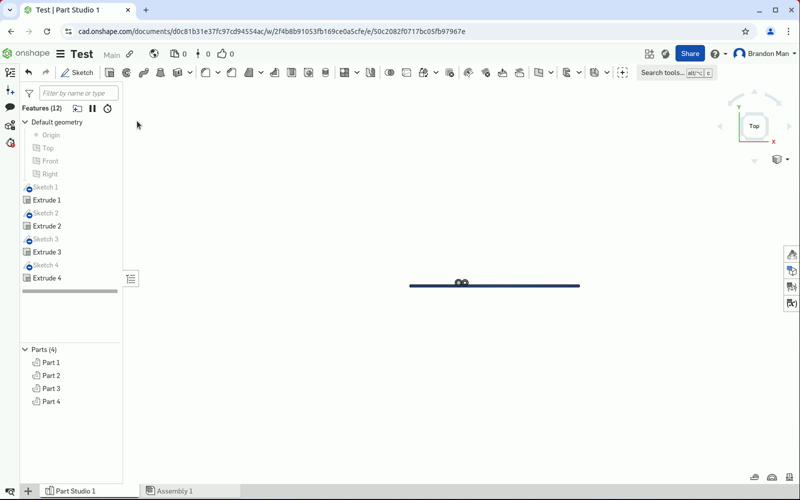
key(shift+h)
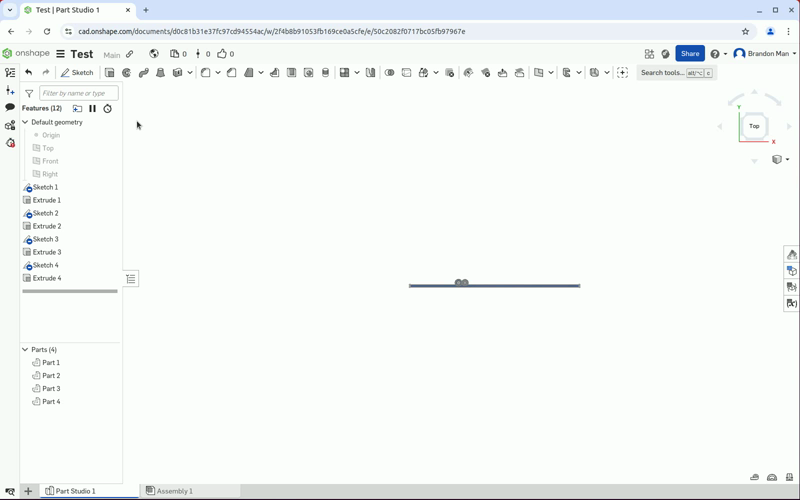
key(shift+h)
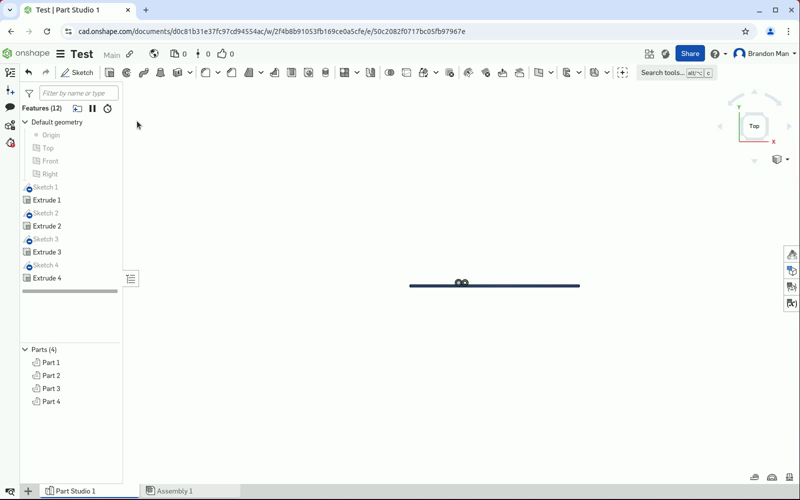
mouse_move(73, 189)
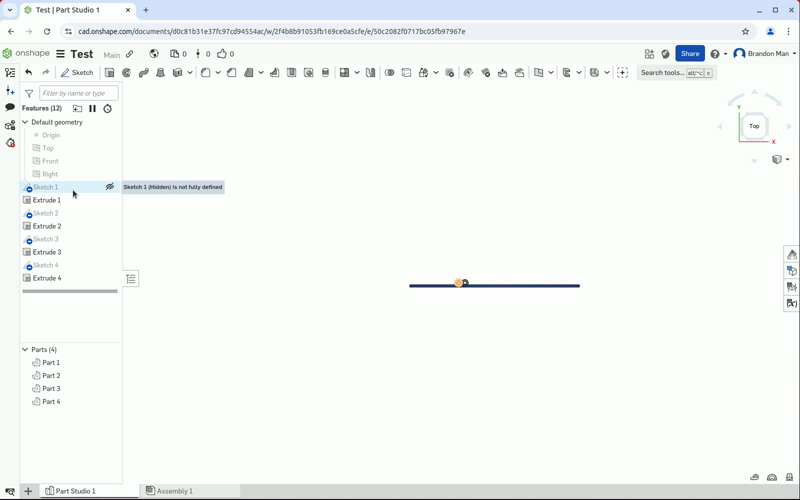
click(73, 189)
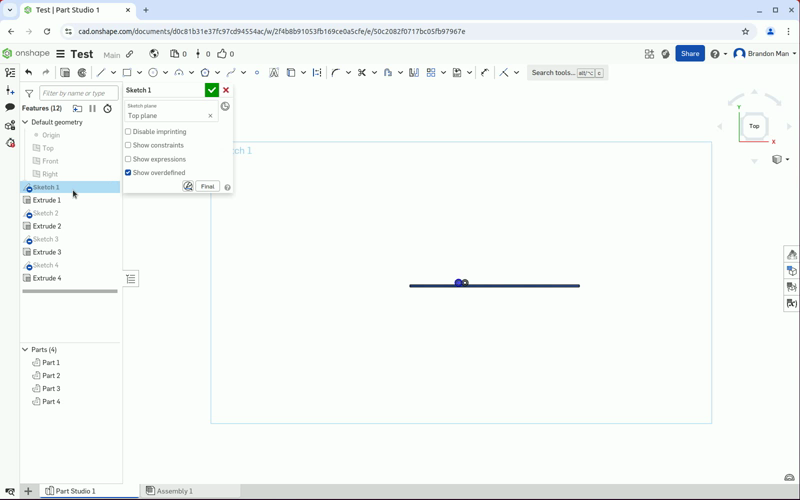
mouse_move(229, 92)
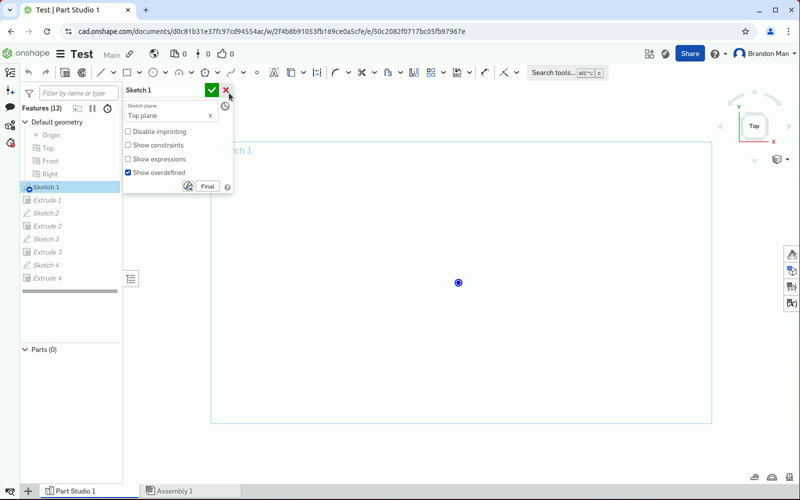
click(229, 92)
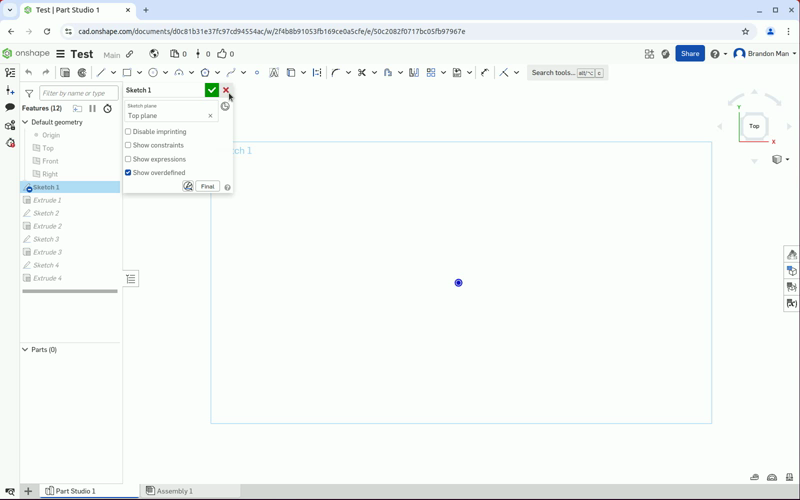
key(shift+s)
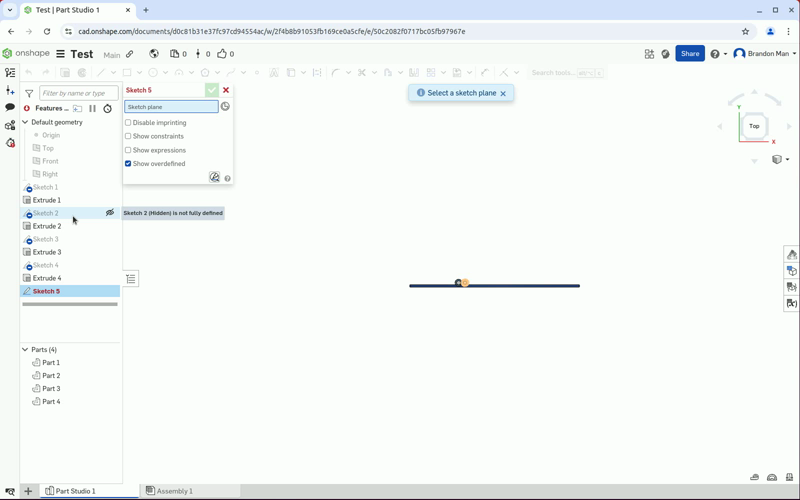
scroll(3)
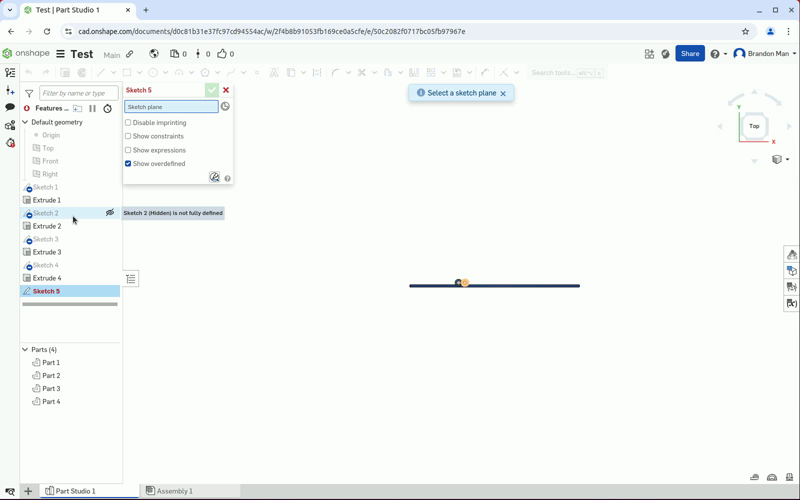
mouse_move(73, 150)
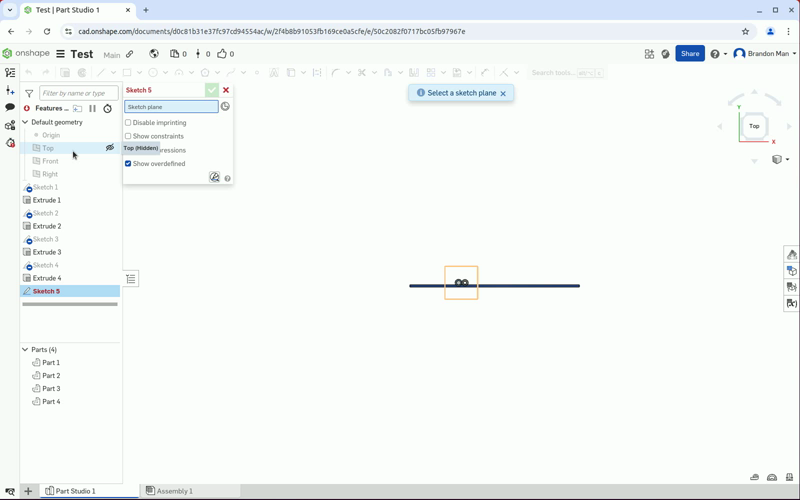
click(73, 150)
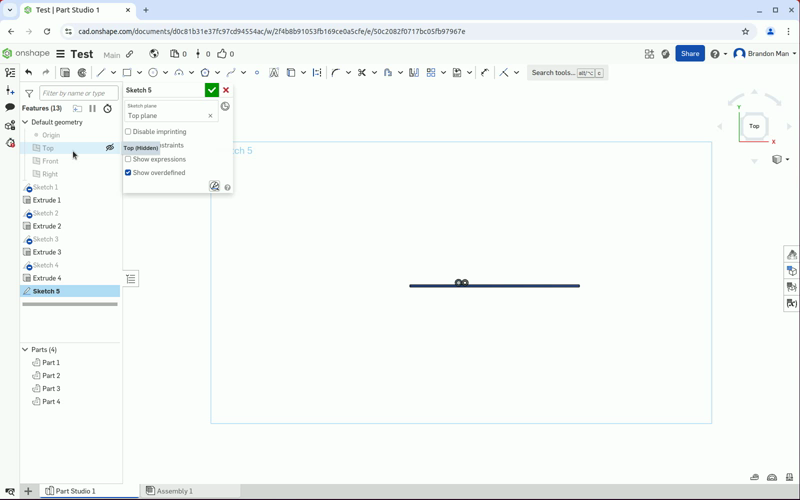
mouse_move(73, 352)
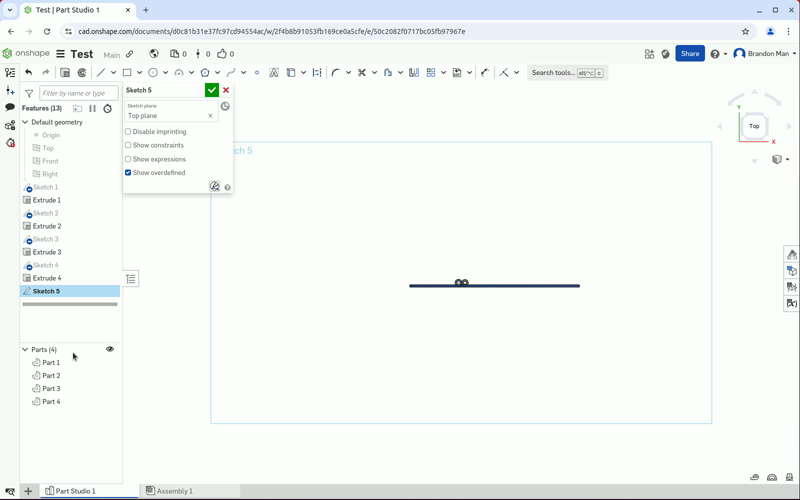
key(y)
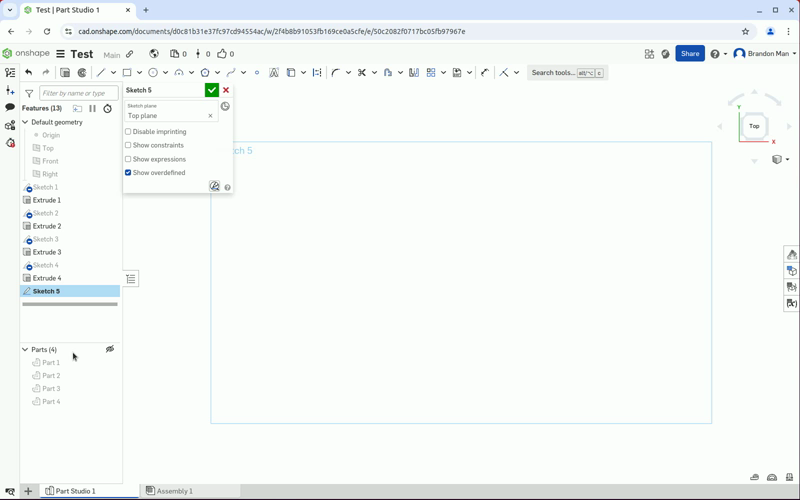
key(c)
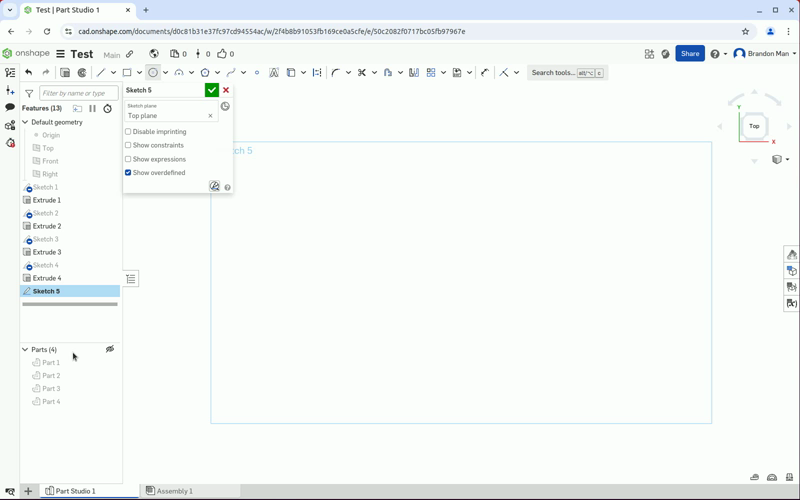
key_down(shift)
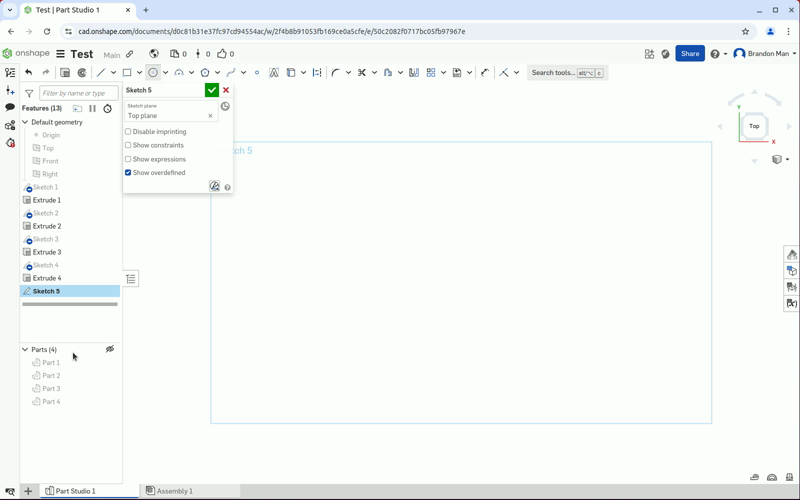
mouse_move(464, 282)
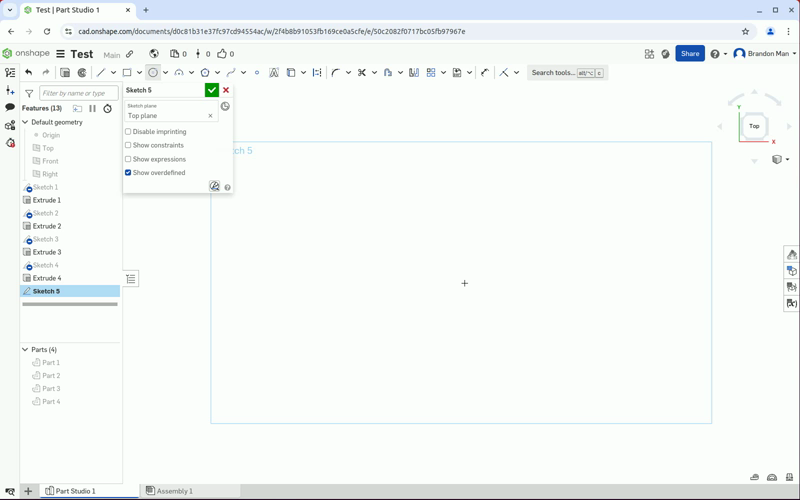
click(464, 282)
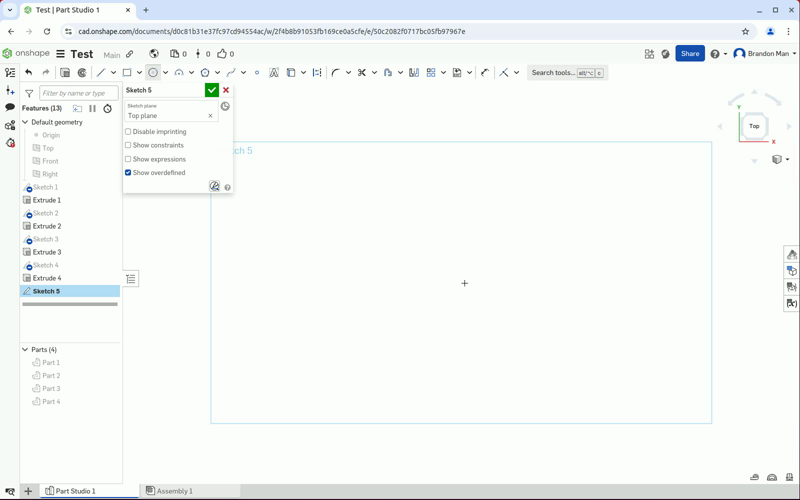
key_up(shift)
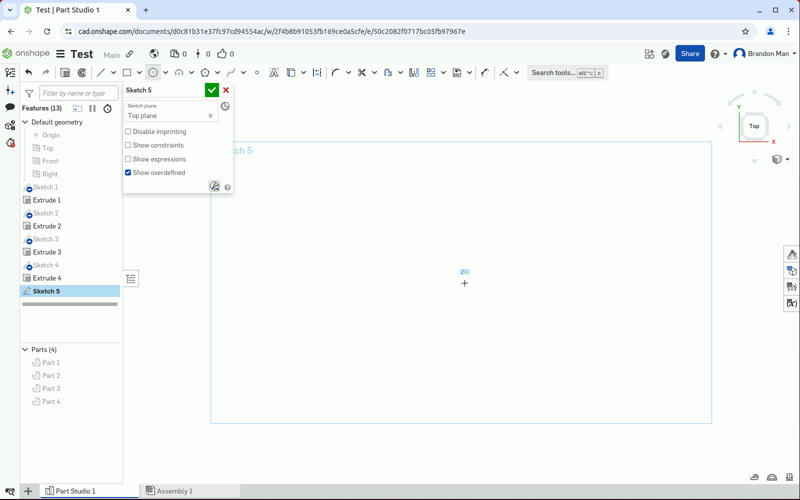
mouse_move(466, 282)
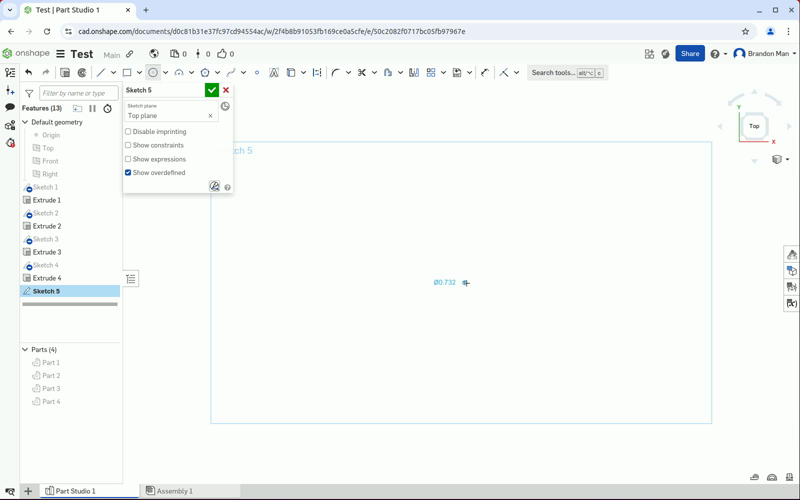
scroll(6)
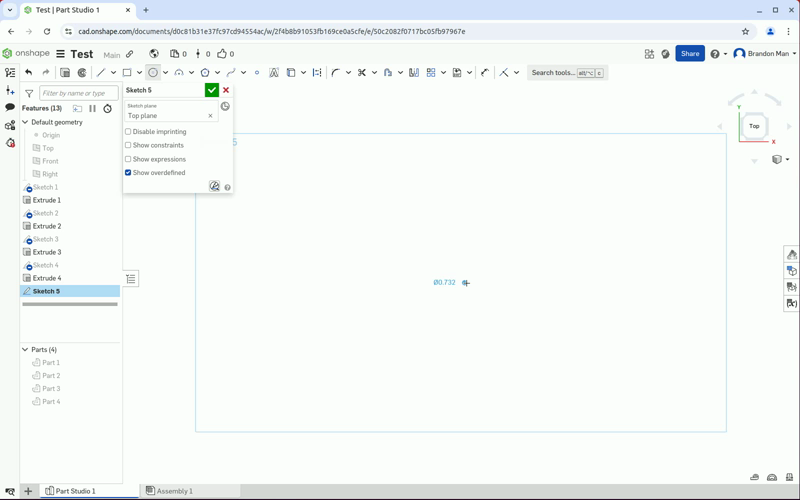
scroll(6)
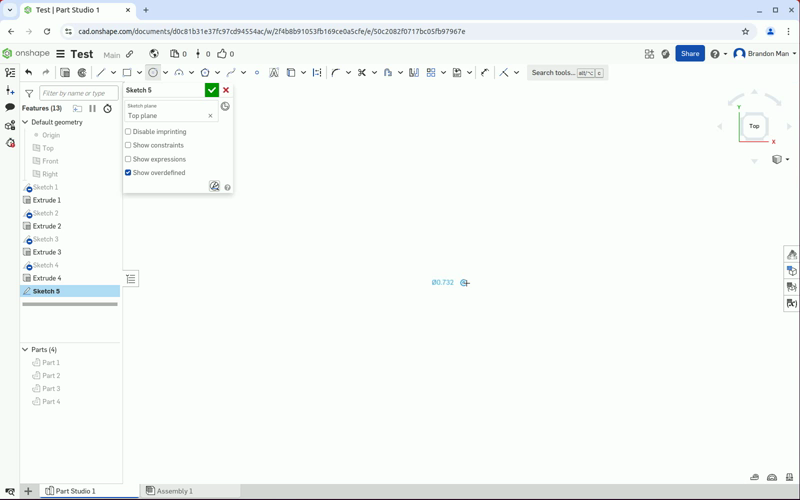
scroll(6)
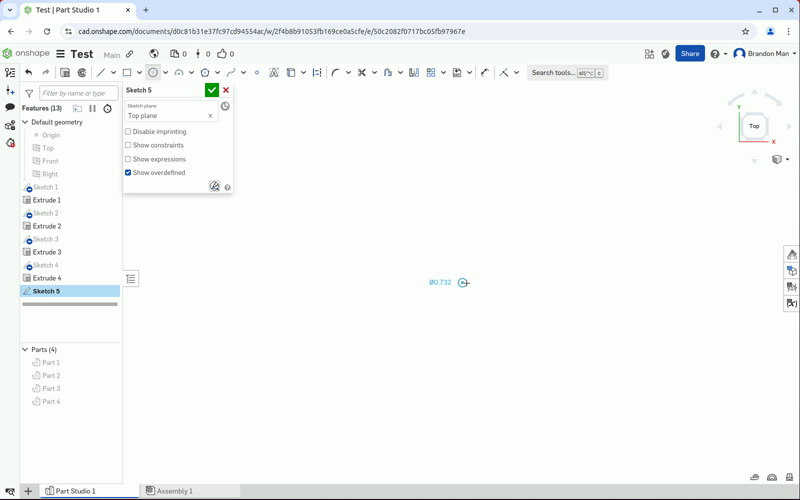
scroll(6)
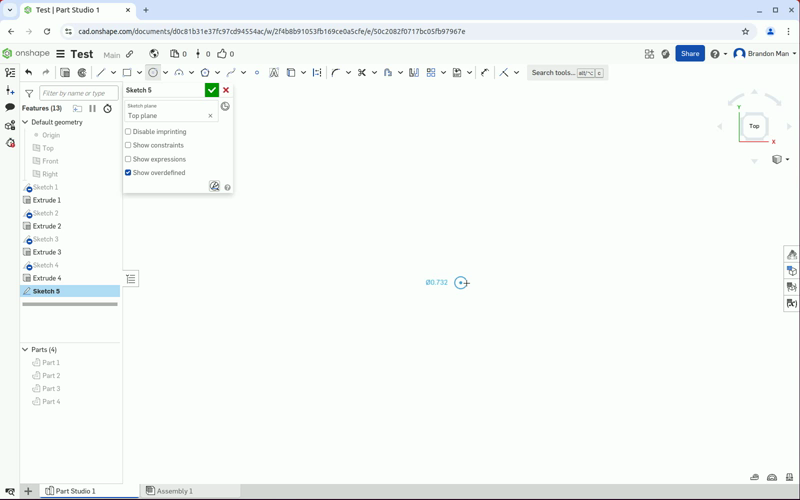
scroll(6)
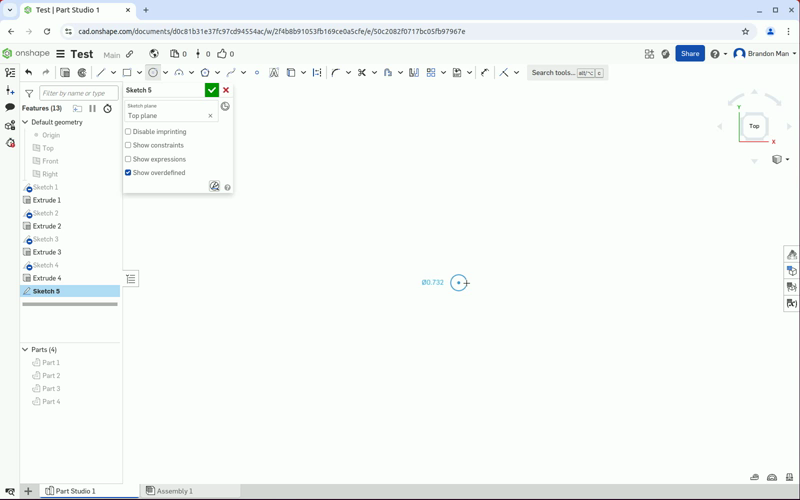
scroll(6)
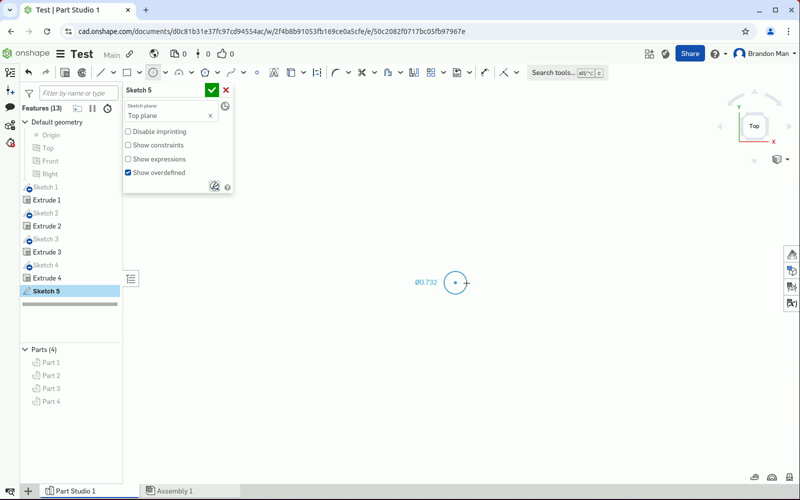
scroll(6)
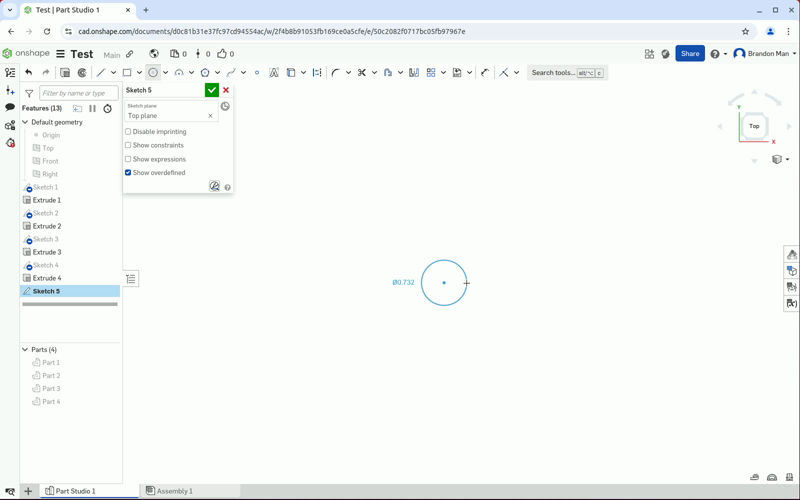
click(466, 282)
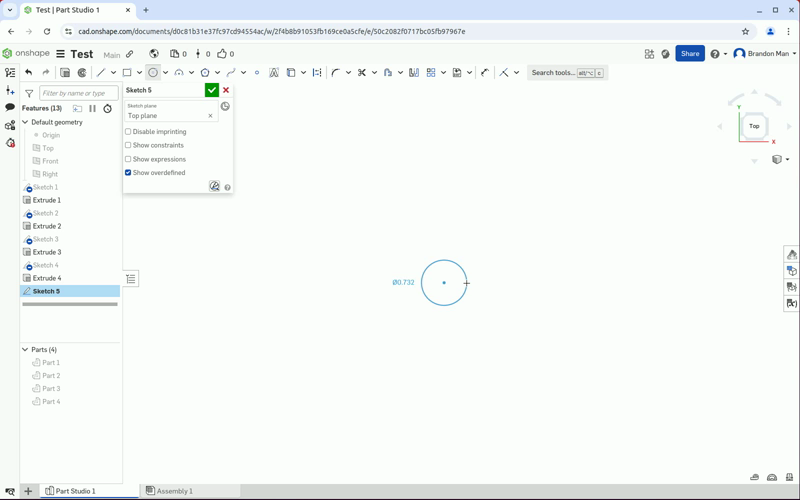
scroll(-6)
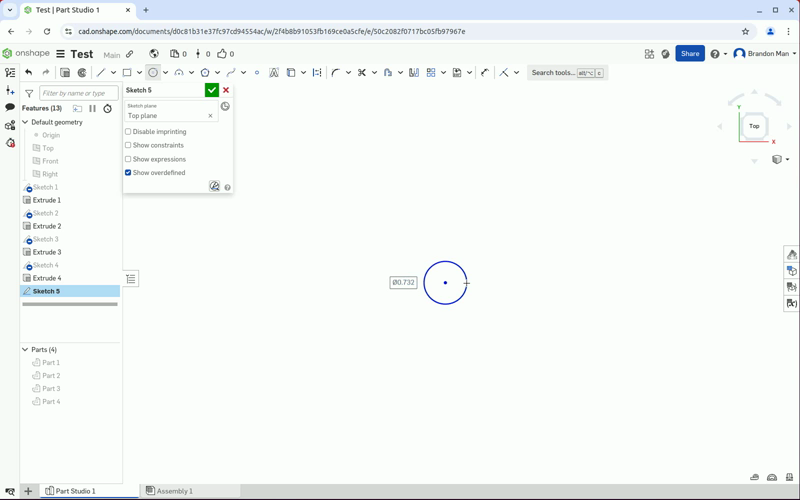
scroll(-6)
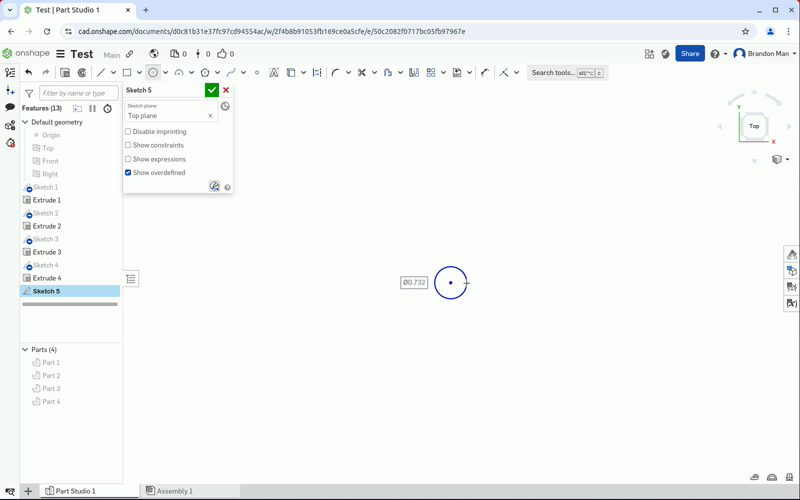
scroll(-6)
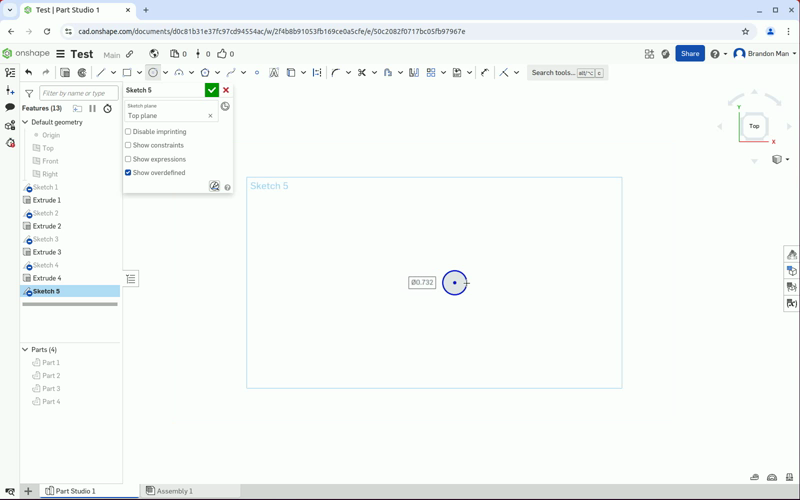
scroll(-6)
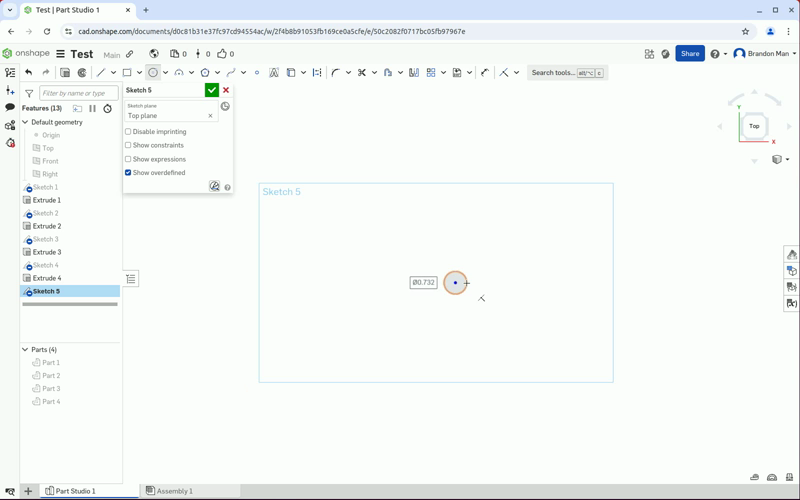
scroll(-6)
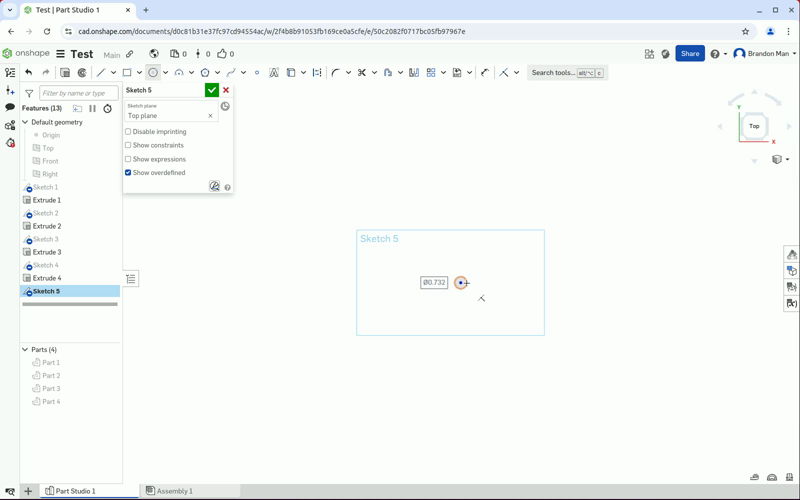
scroll(-6)
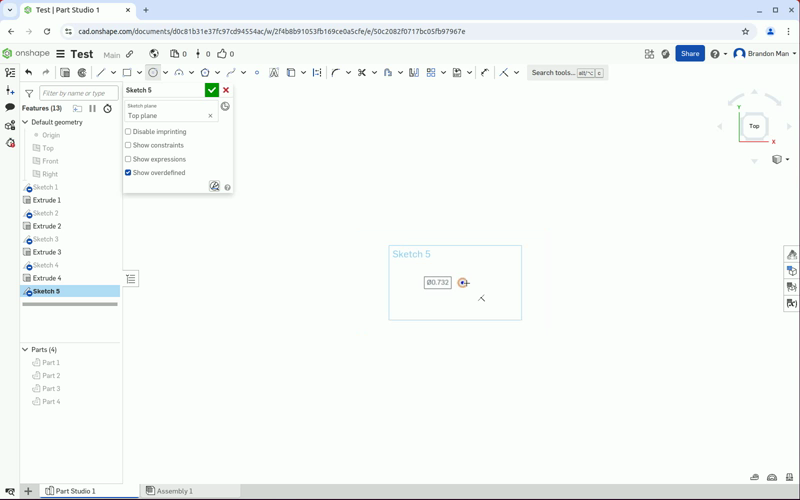
scroll(-6)
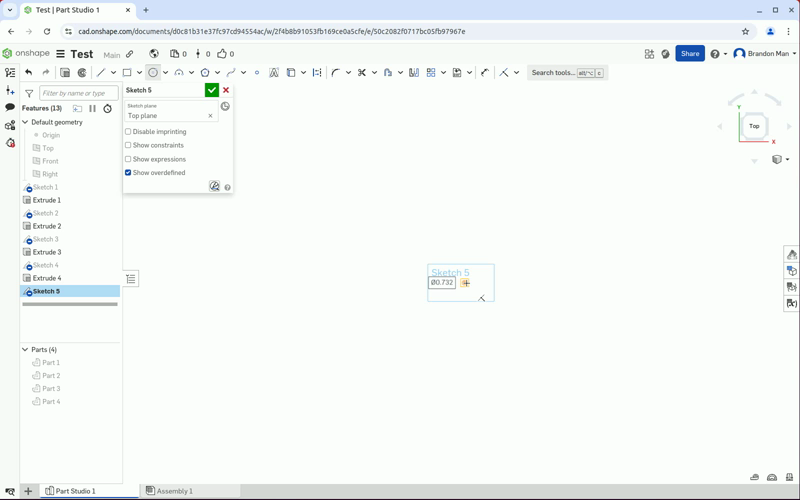
key(esc)
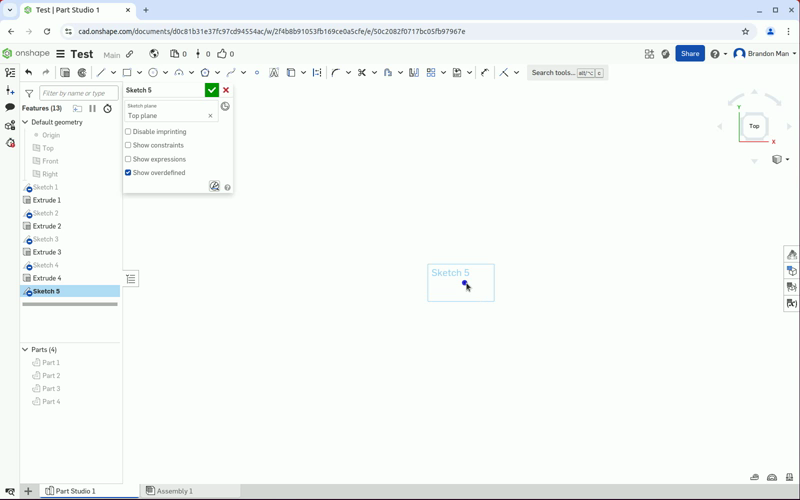
mouse_move(466, 283)
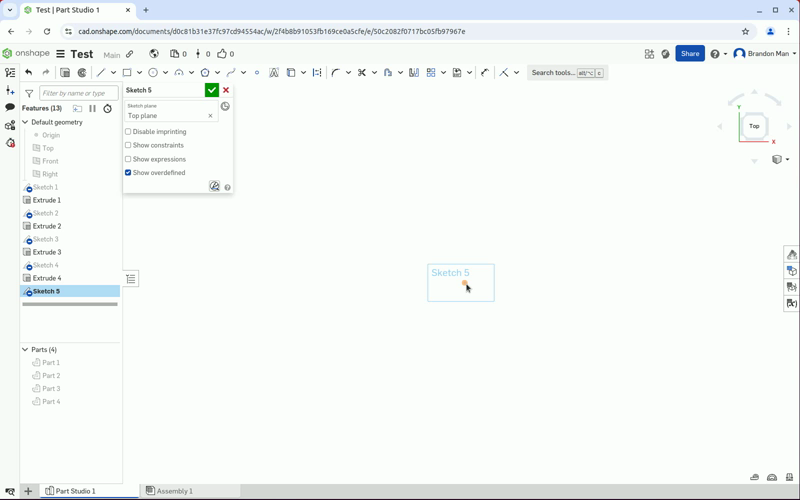
scroll(6)
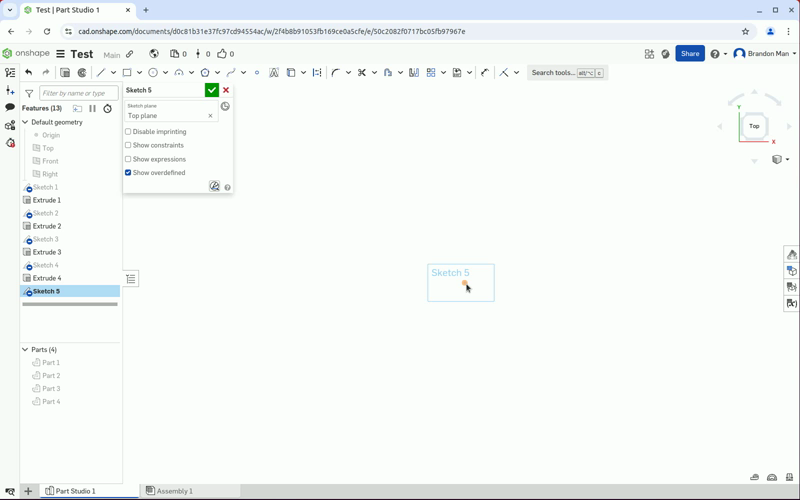
scroll(6)
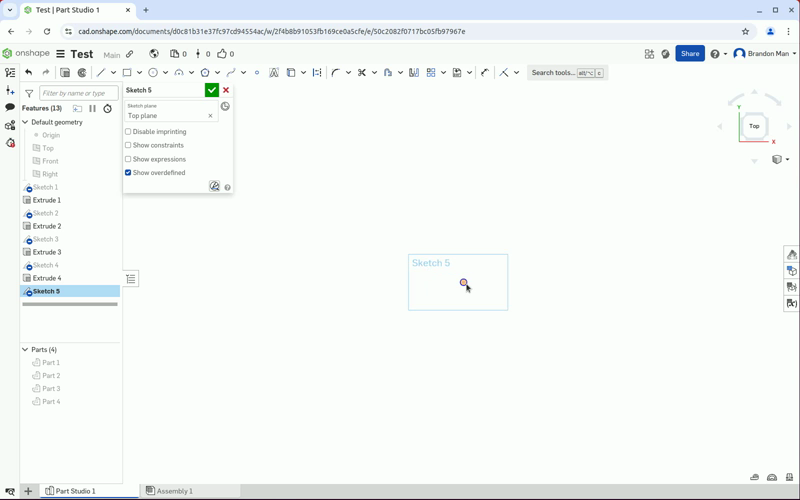
scroll(6)
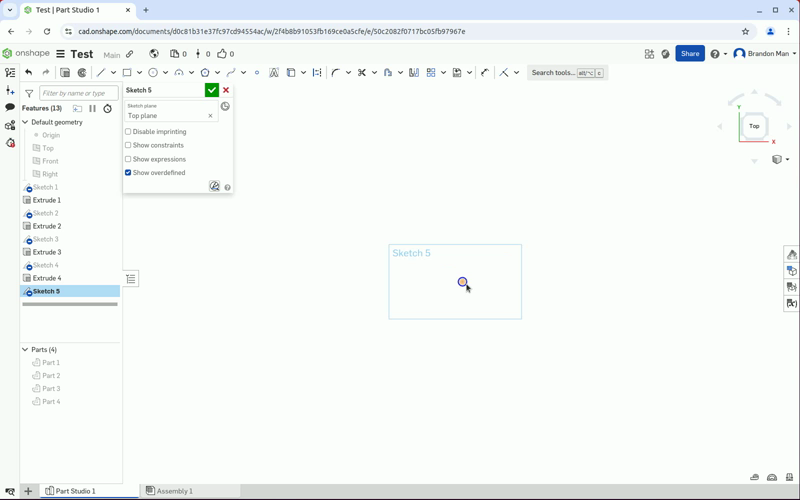
scroll(6)
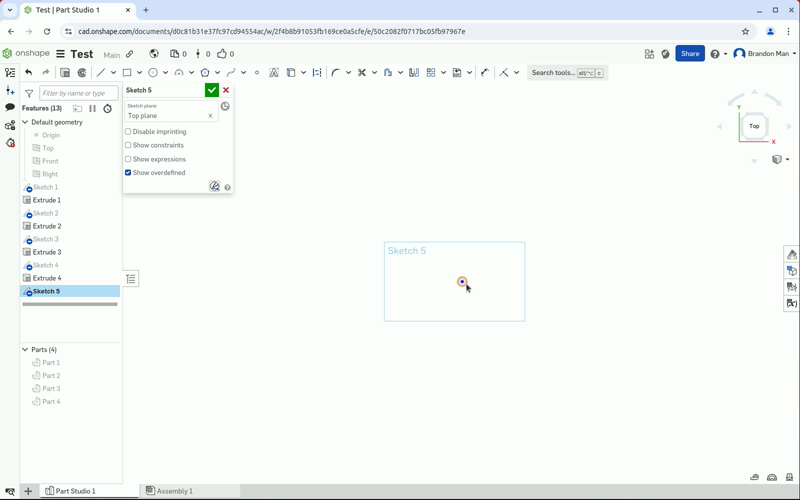
scroll(6)
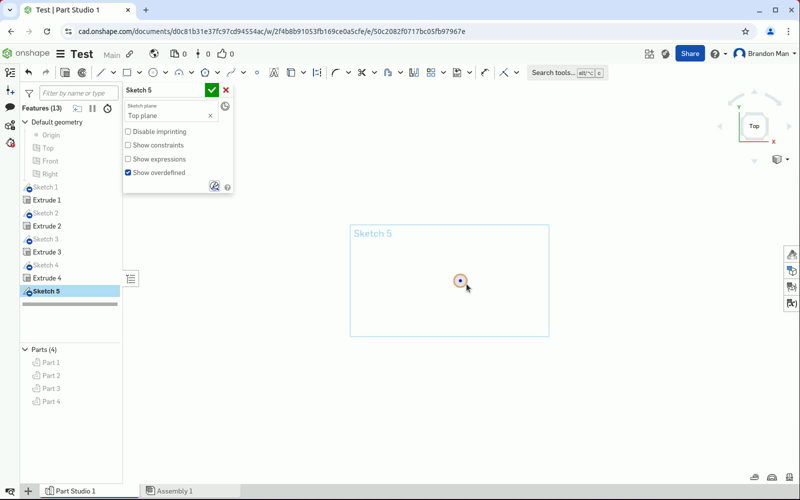
scroll(6)
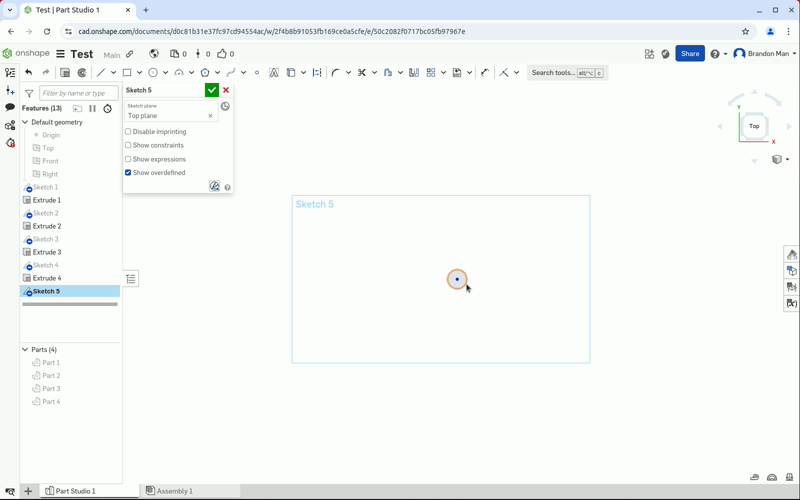
scroll(6)
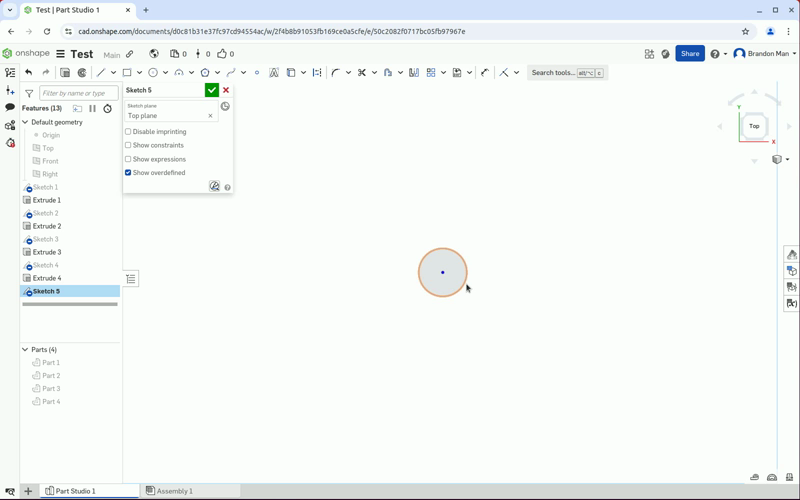
click(466, 283)
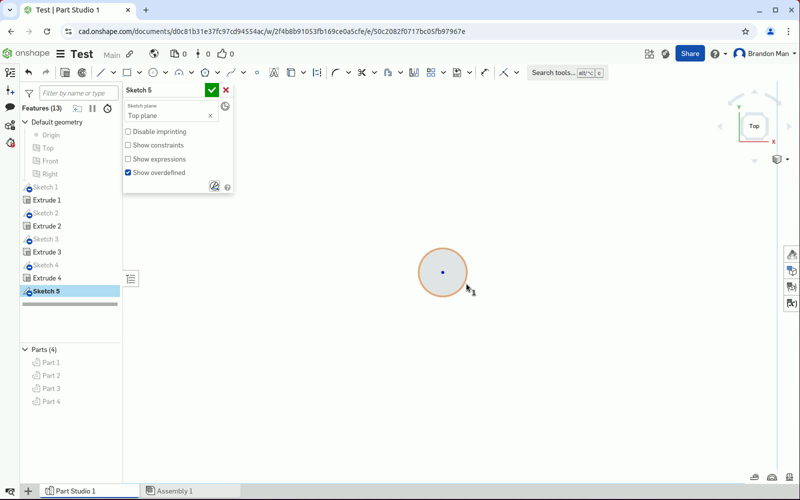
scroll(-6)
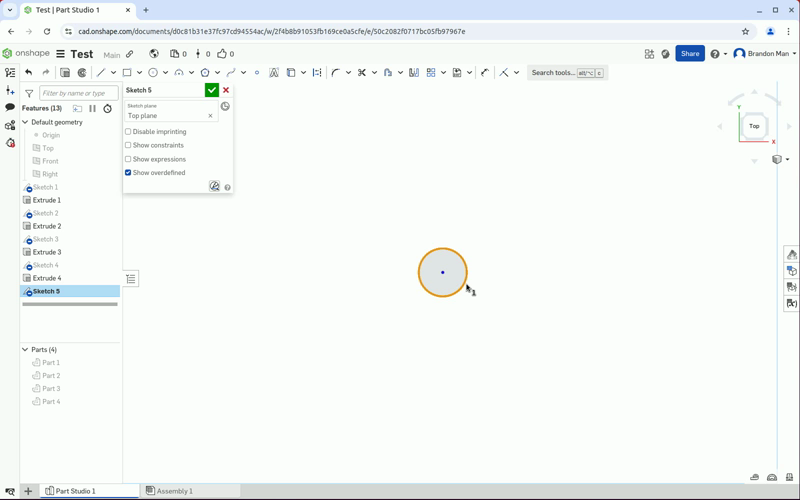
scroll(-6)
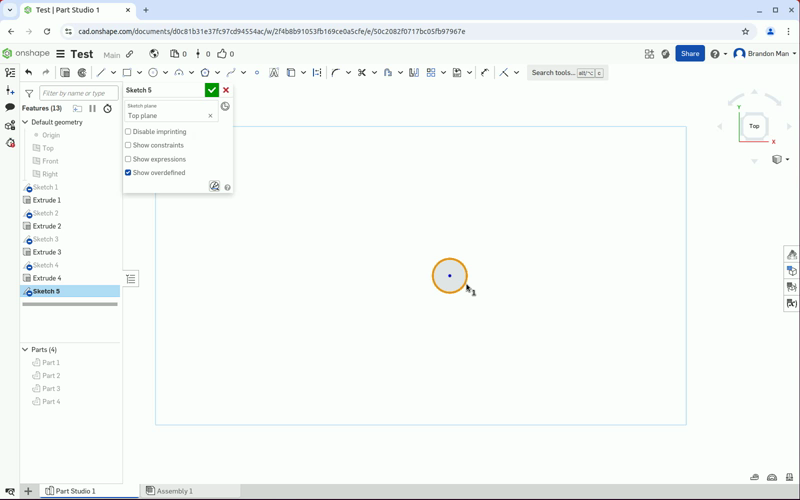
scroll(-6)
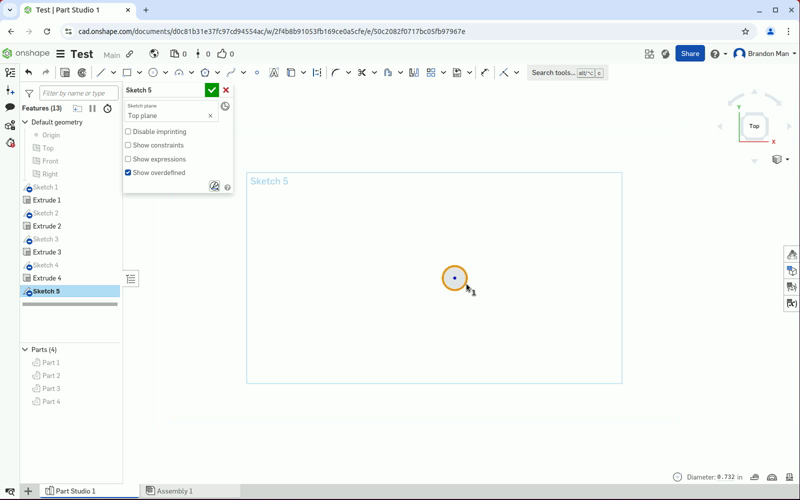
scroll(-6)
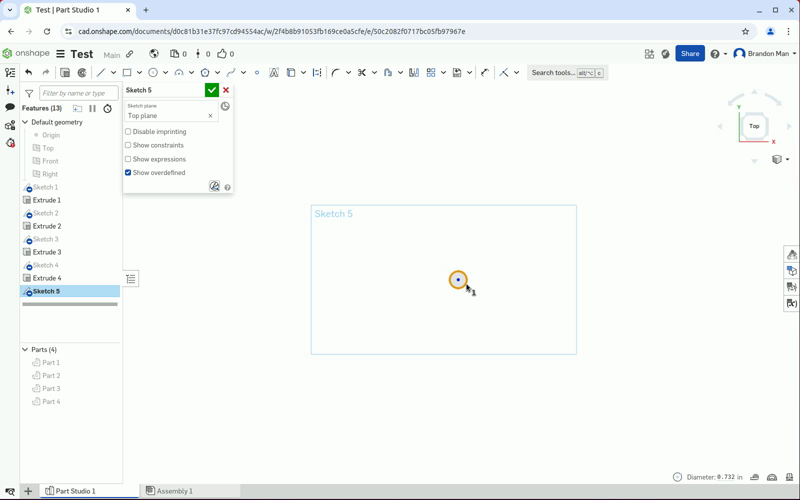
scroll(-6)
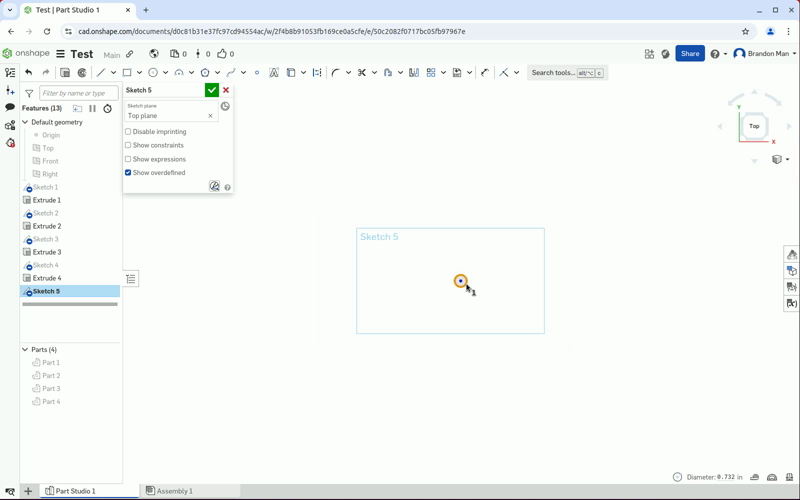
scroll(-6)
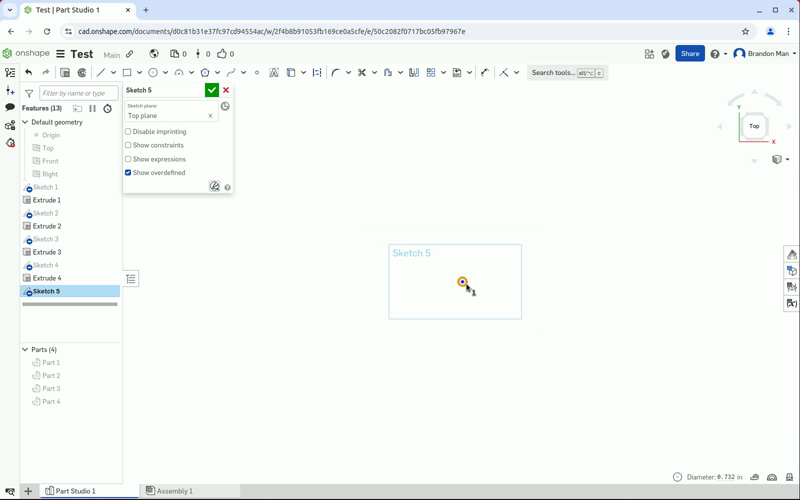
scroll(-6)
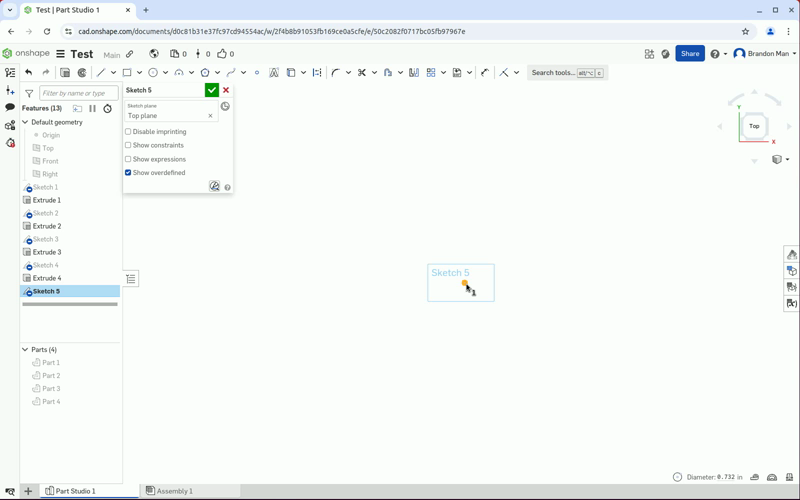
mouse_move(73, 352)
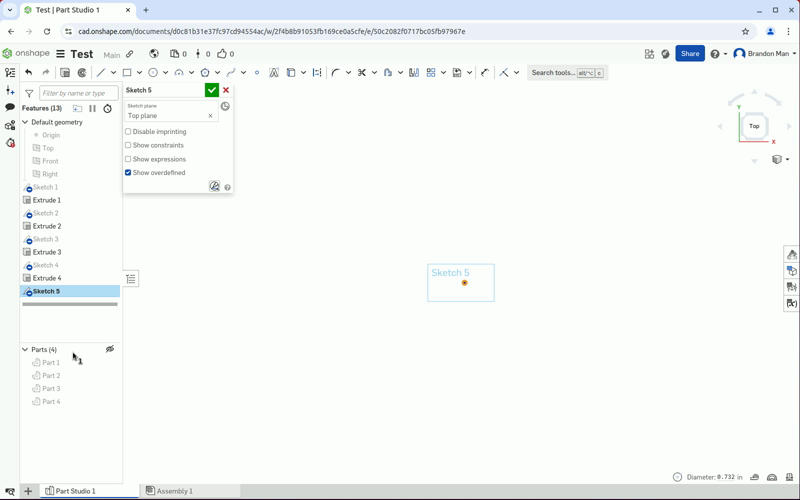
key(shift+y)
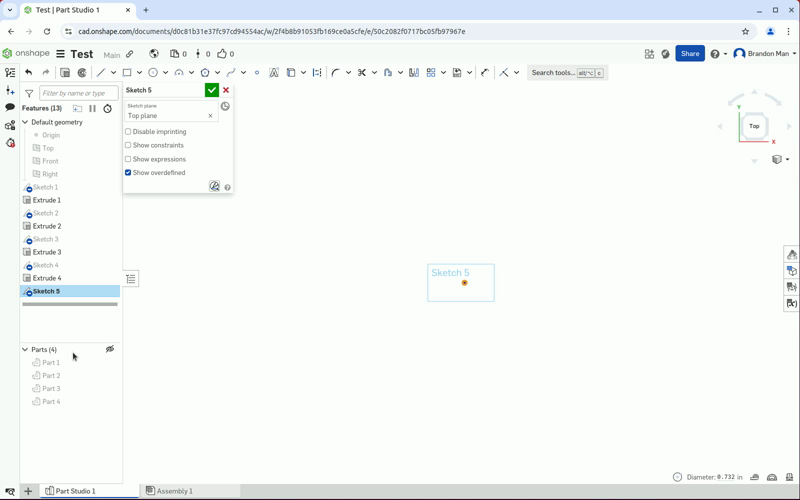
key(shift+e)
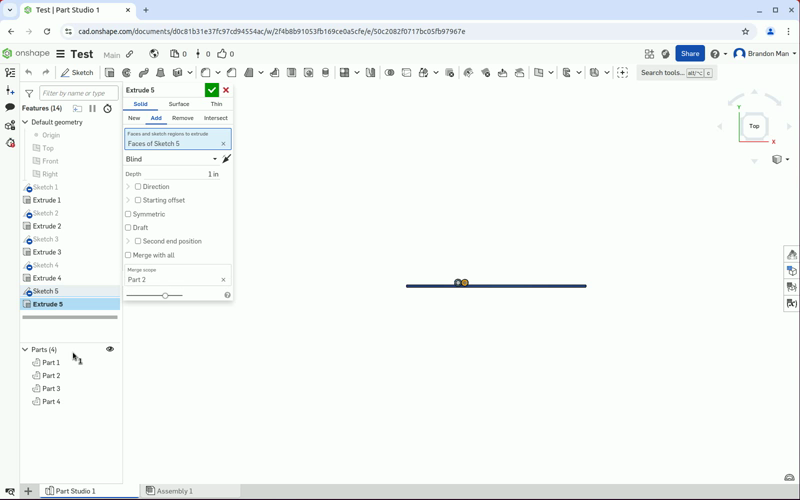
mouse_move(143, 106)
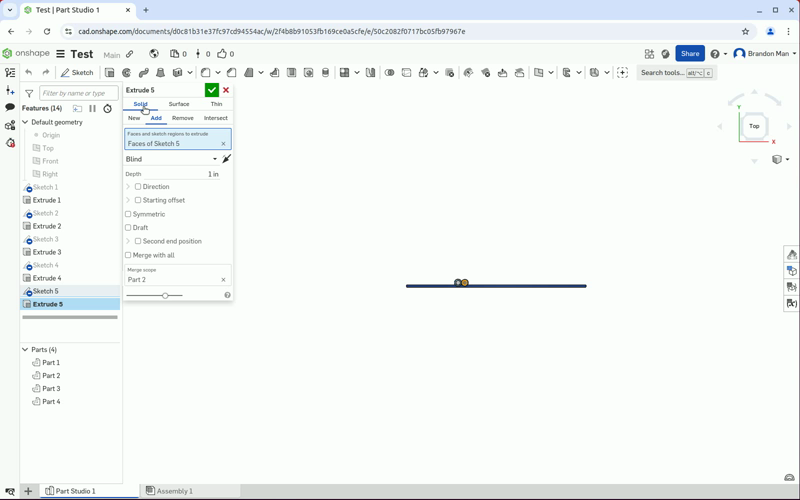
click(143, 106)
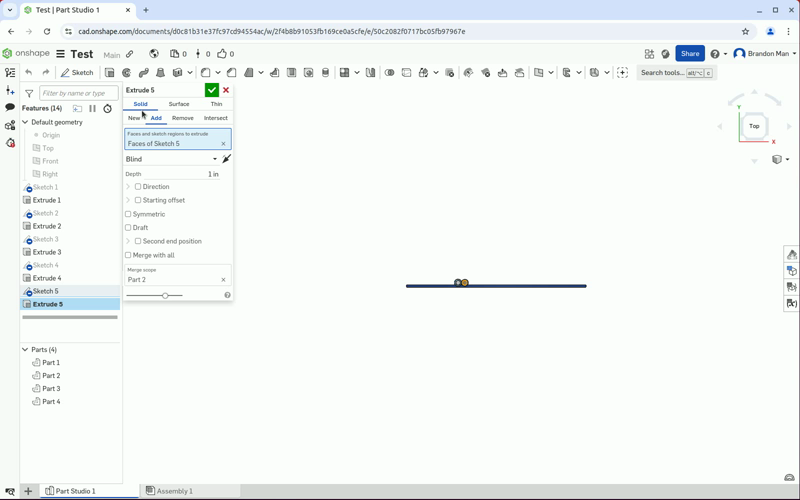
mouse_move(137, 120)
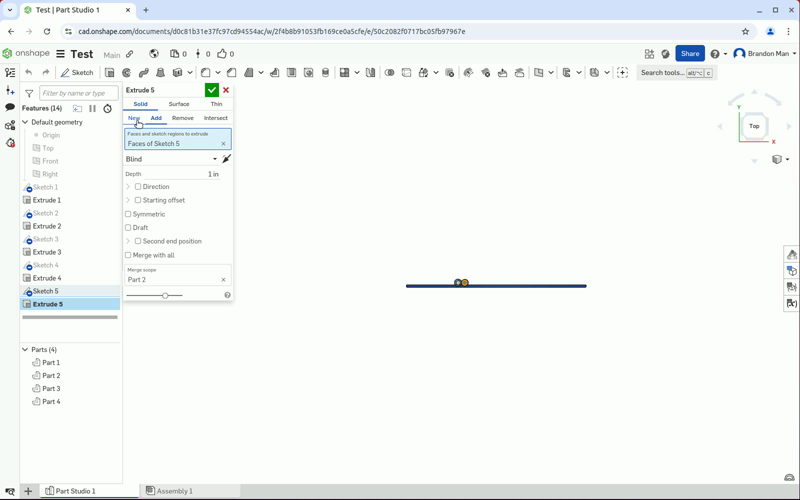
click(137, 120)
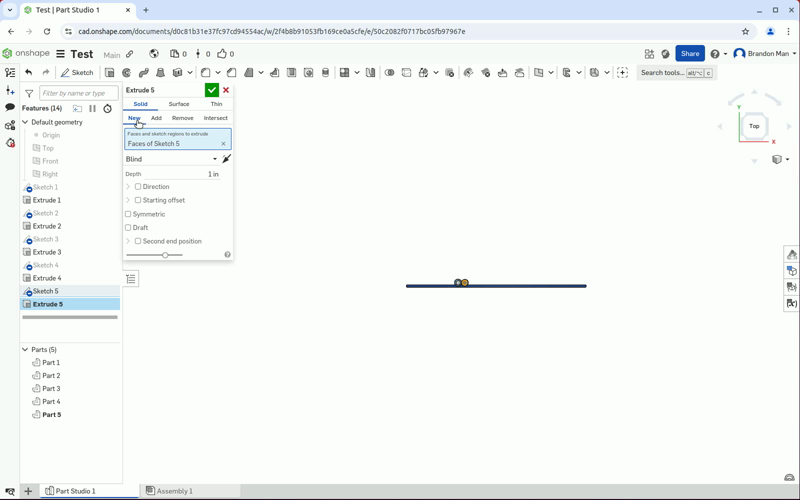
key(tab, 4)
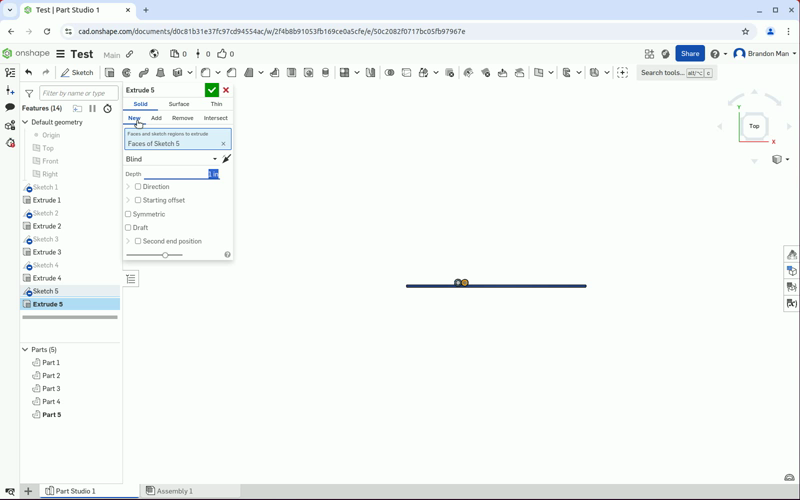
text(0.481)
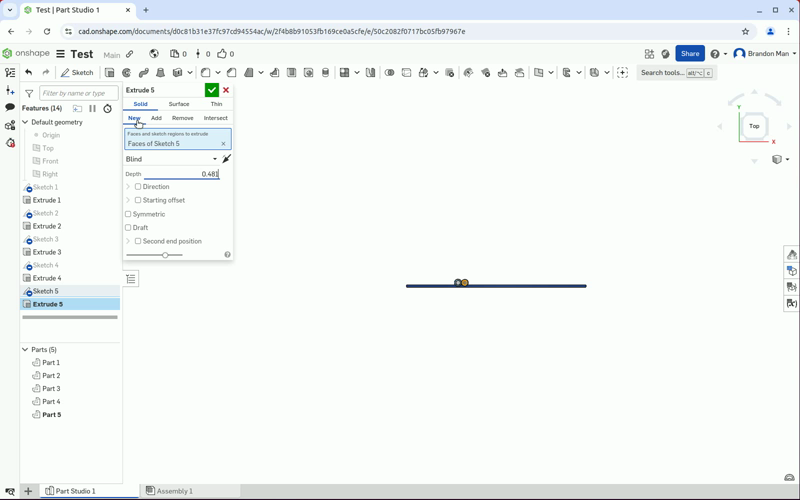
key(enter)
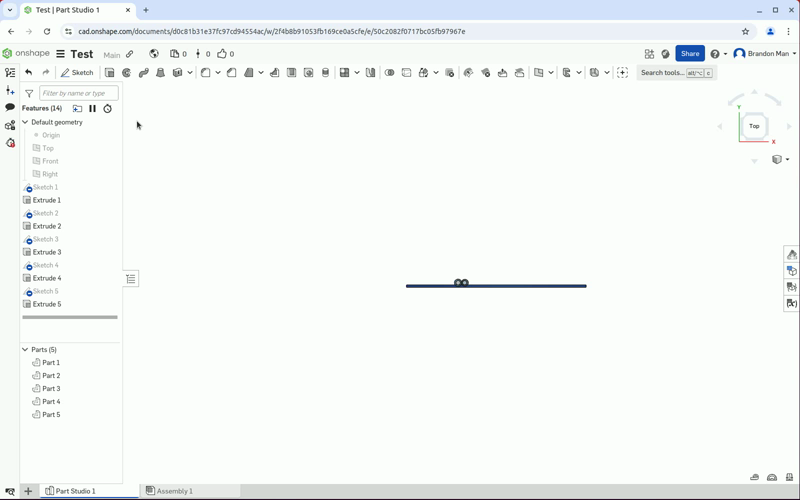
key(shift+h)
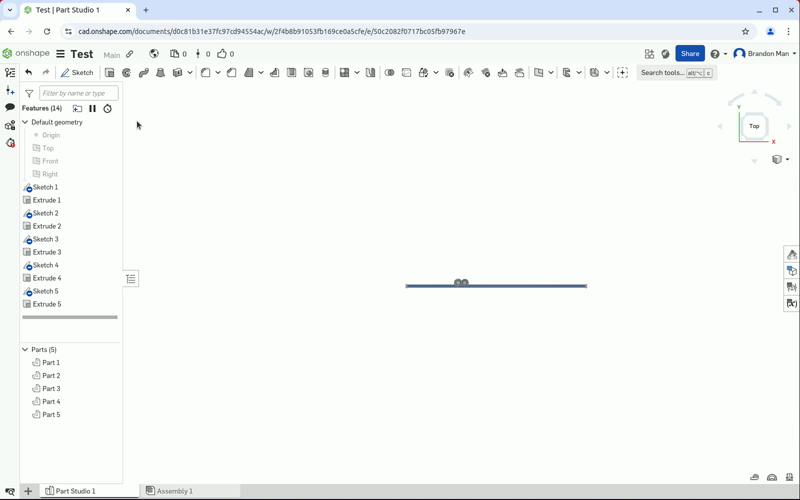
key(shift+h)
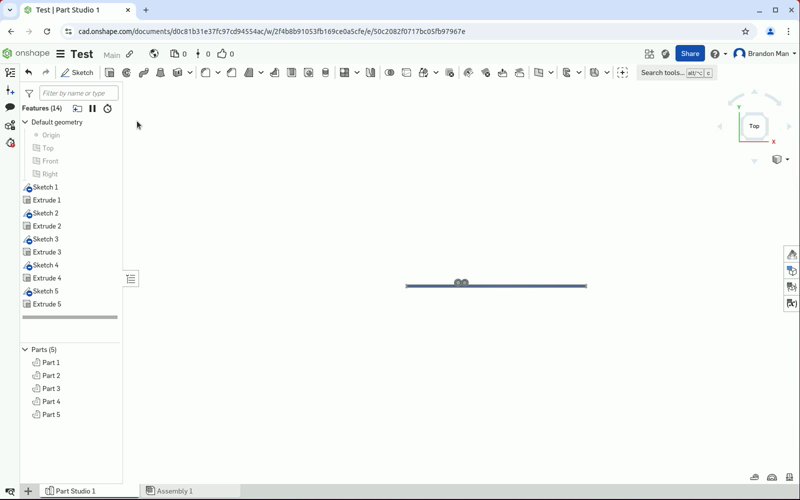
key(shift+7)
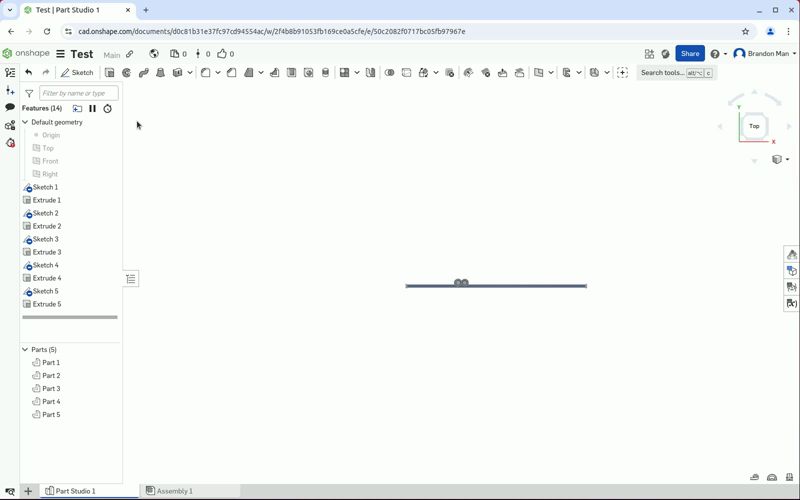
key(up, 3)
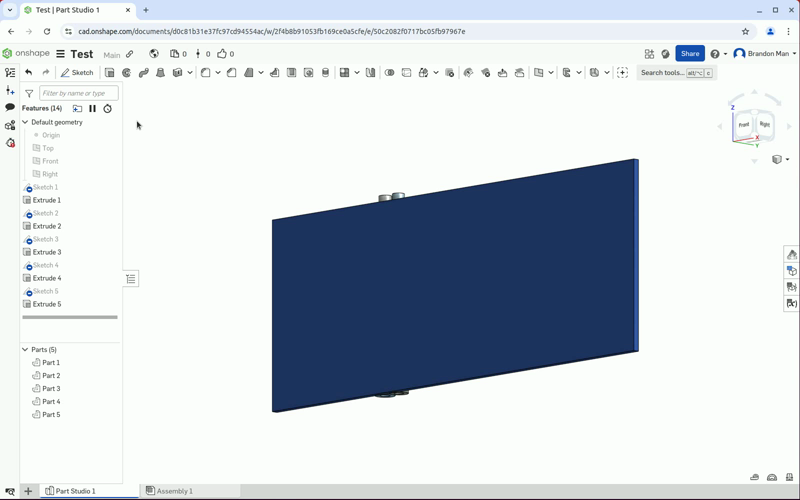
key(left, 3)
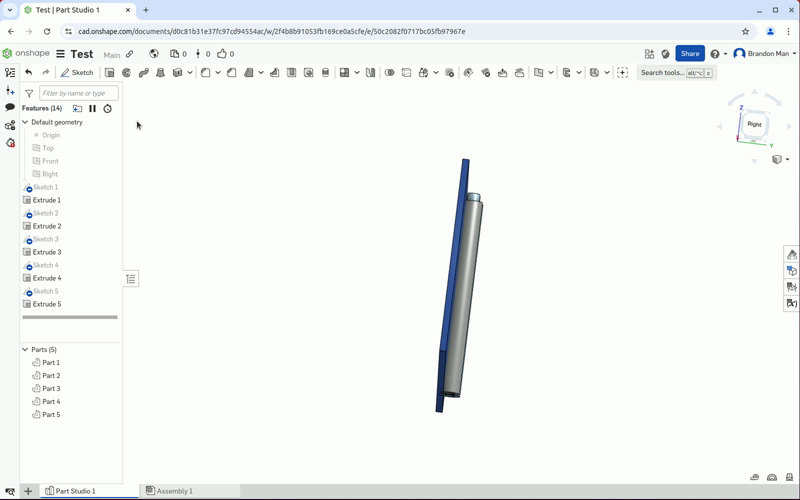
key(right, 3)
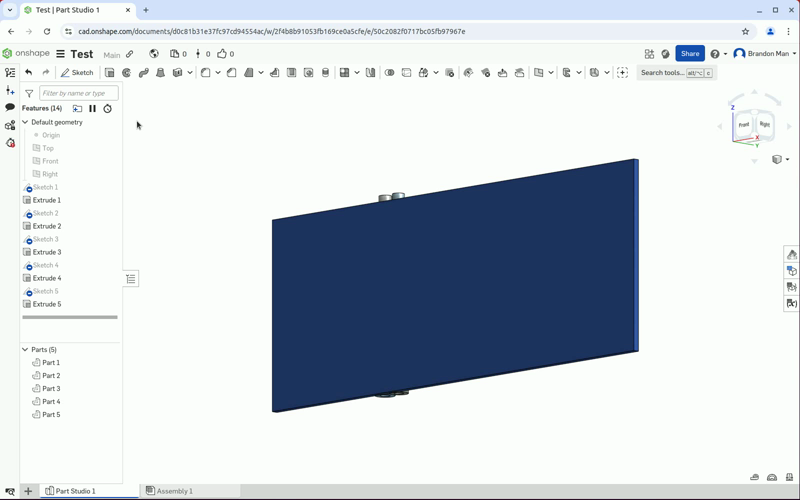
key(down, 3)
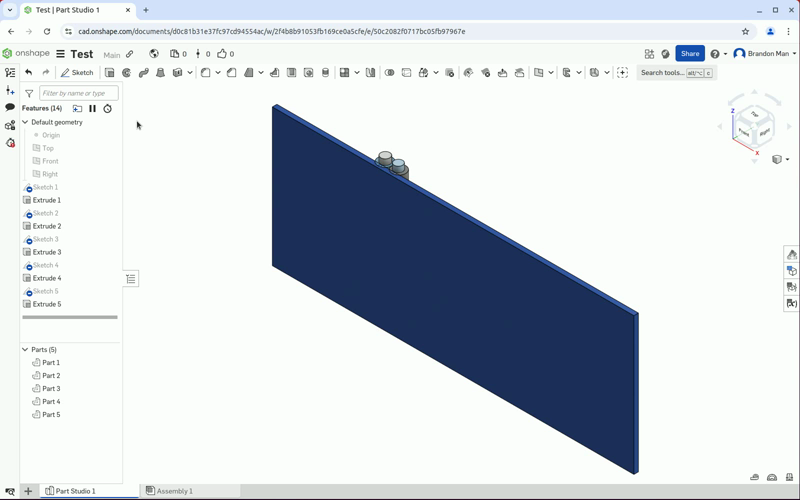
mouse_move(73, 189)
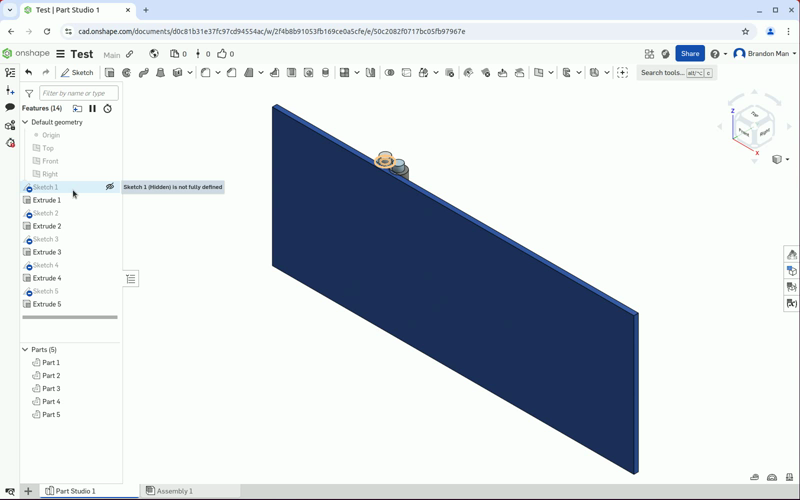
click(73, 189)